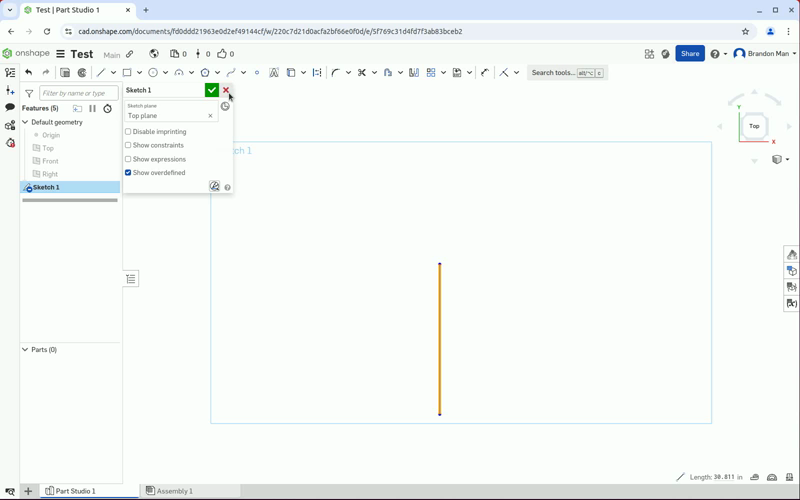
key(shift+h)
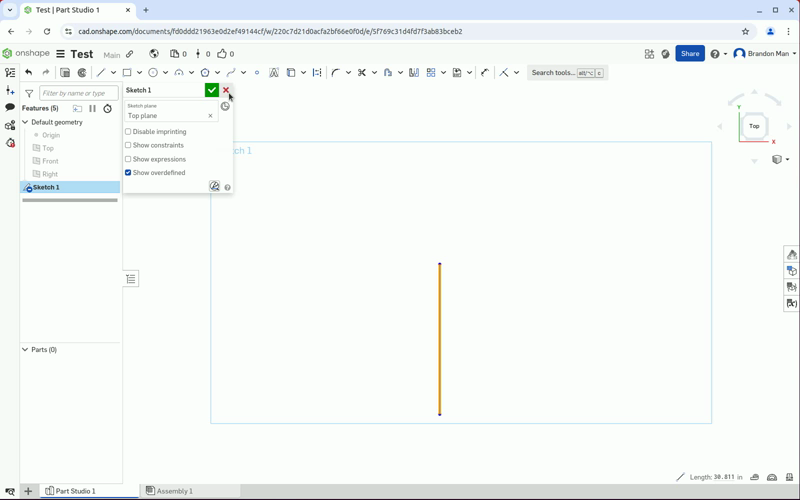
key(shift+s)
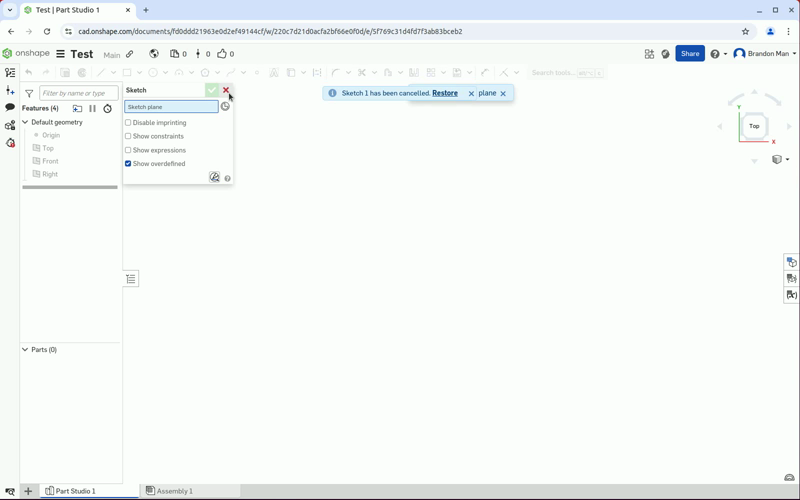
mouse_move(73, 150)
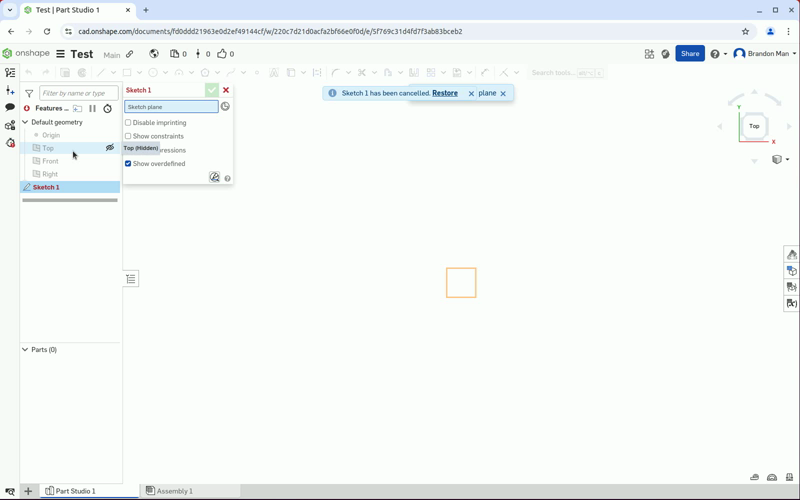
click(73, 150)
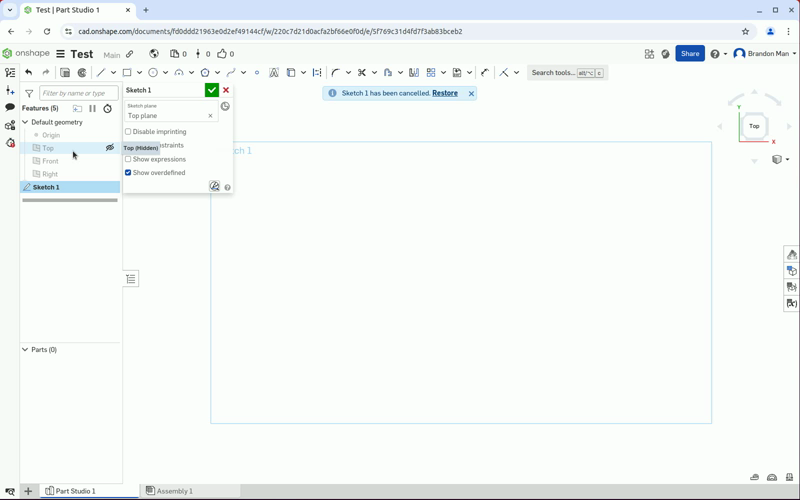
mouse_move(73, 352)
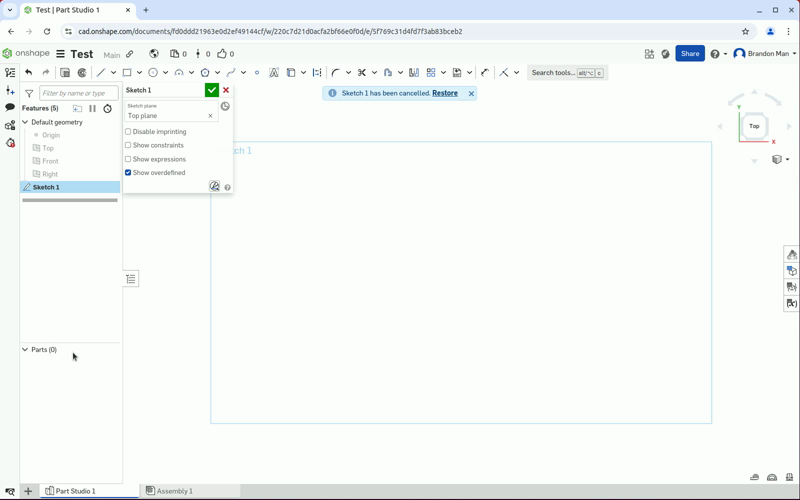
key(y)
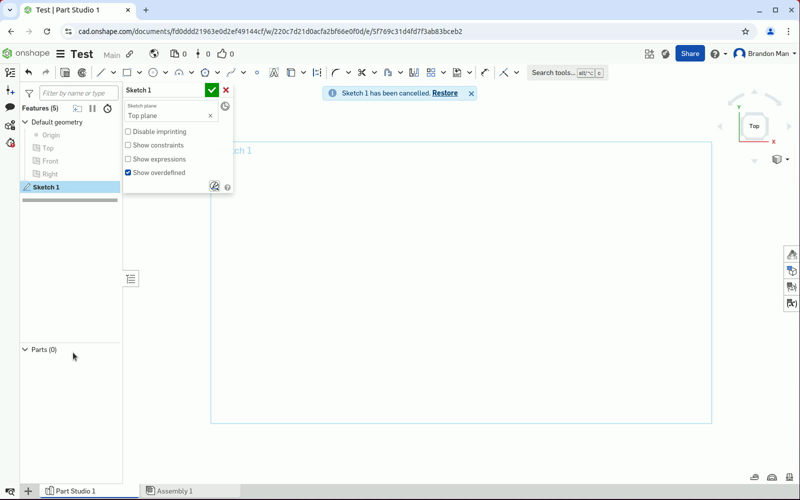
key(l)
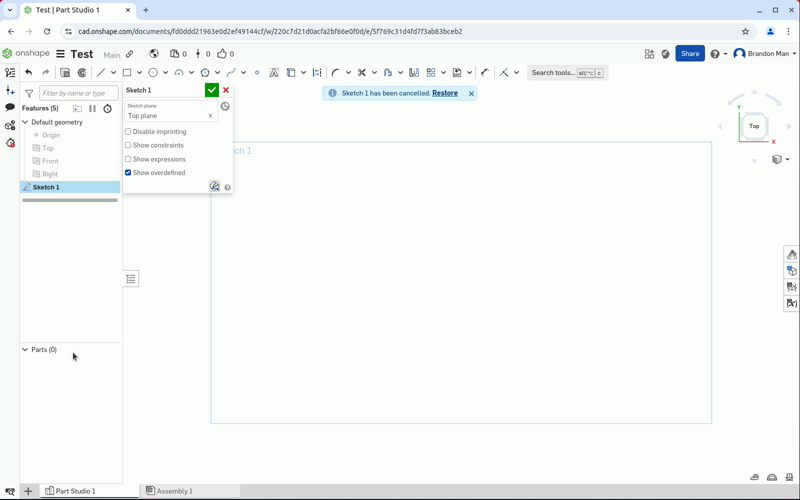
key_down(shift)
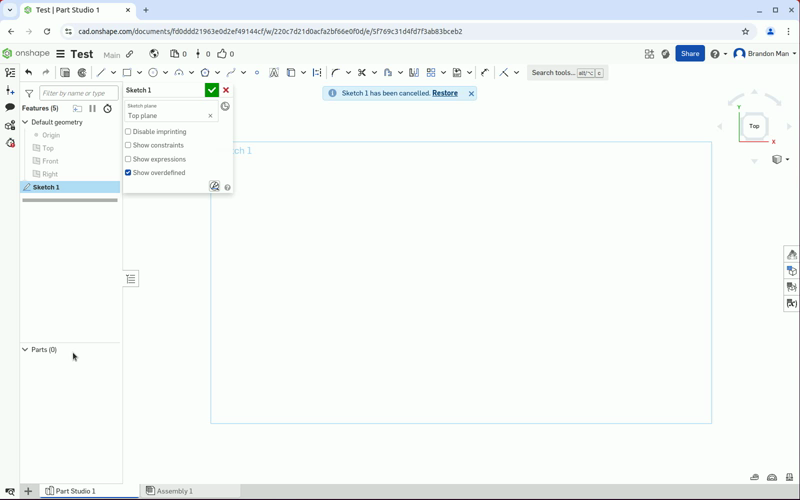
mouse_move(382, 327)
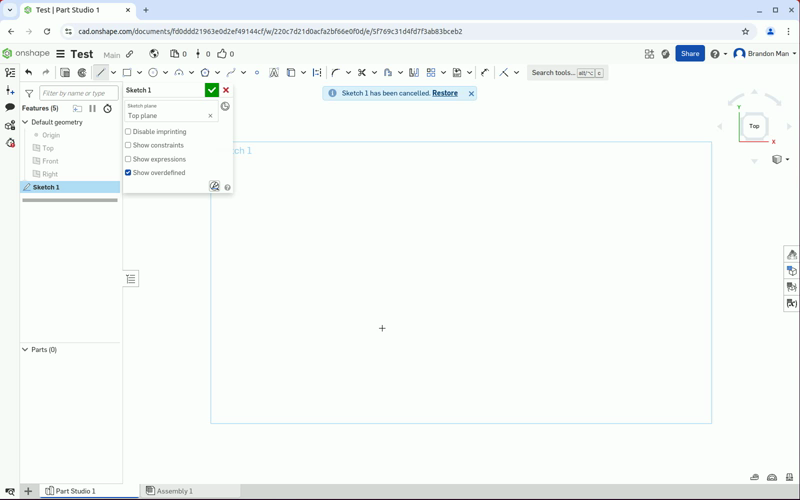
click(382, 327)
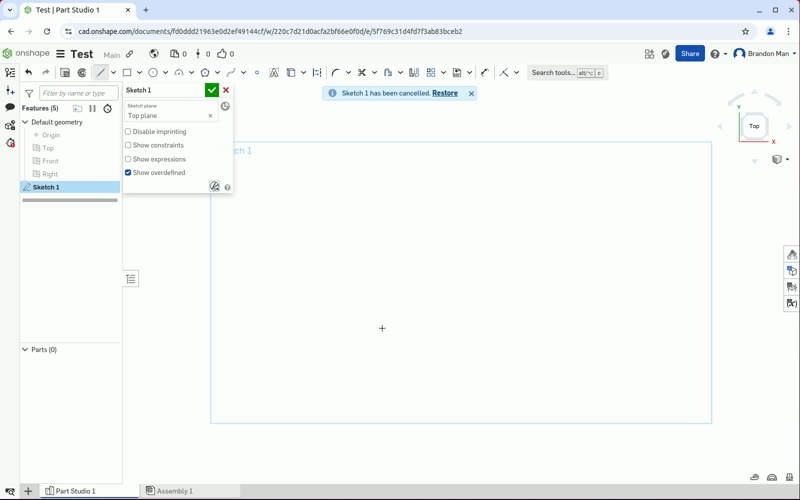
key_up(shift)
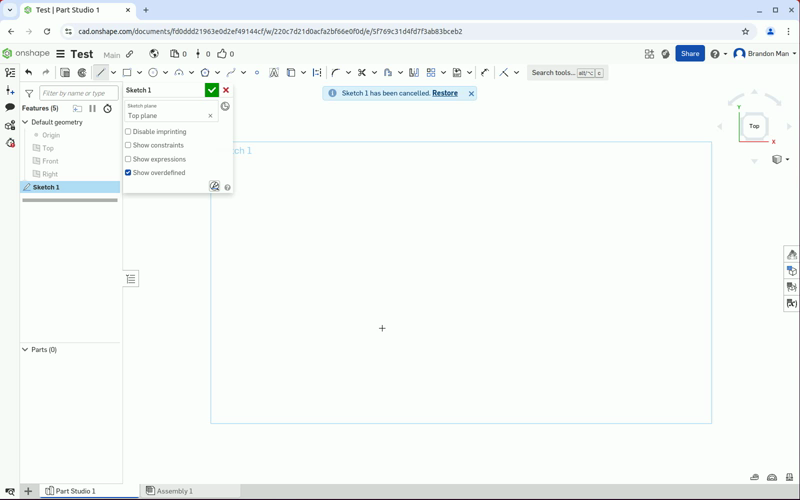
key_down(shift)
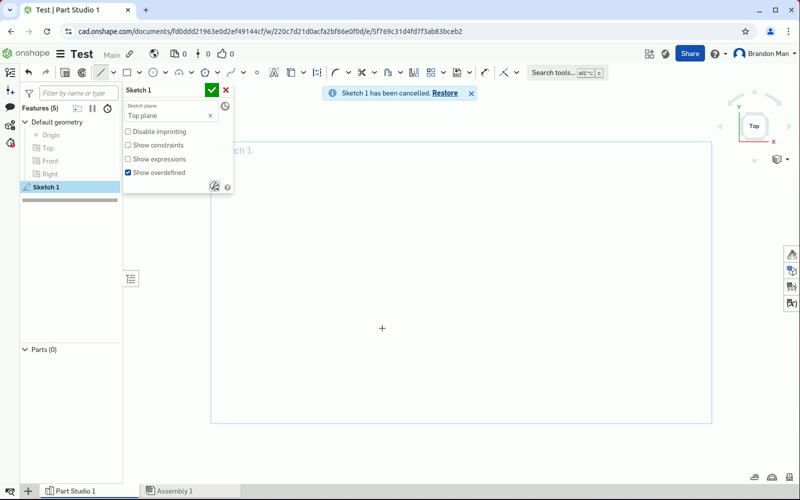
mouse_move(538, 327)
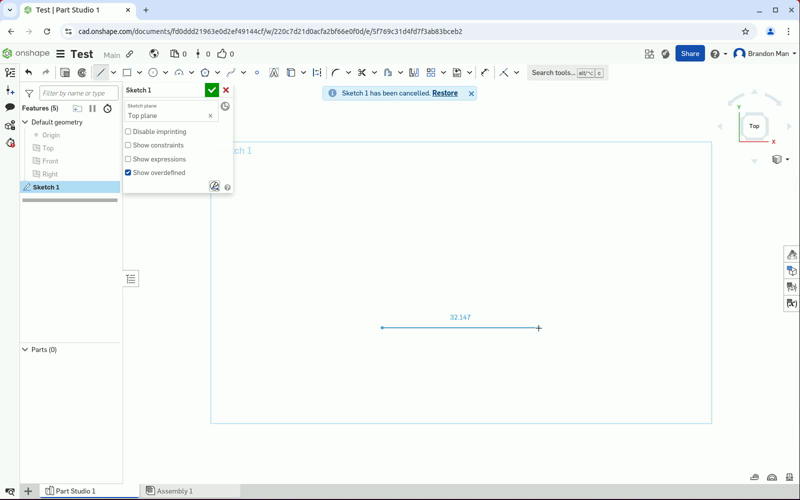
click(538, 327)
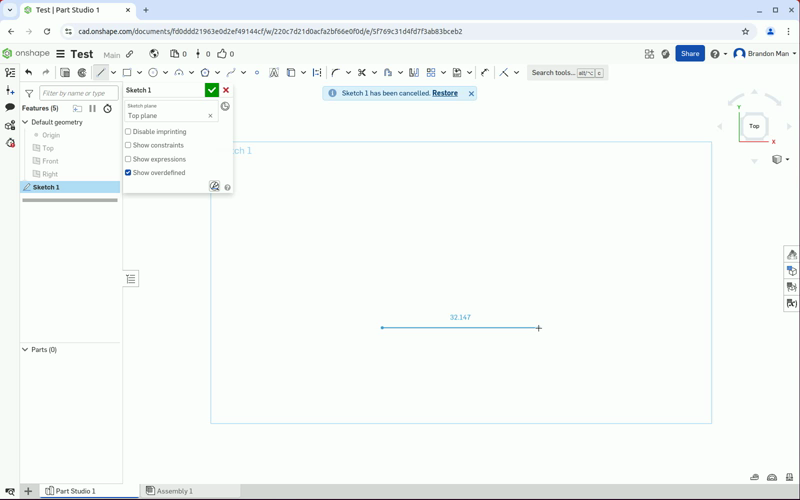
key_up(shift)
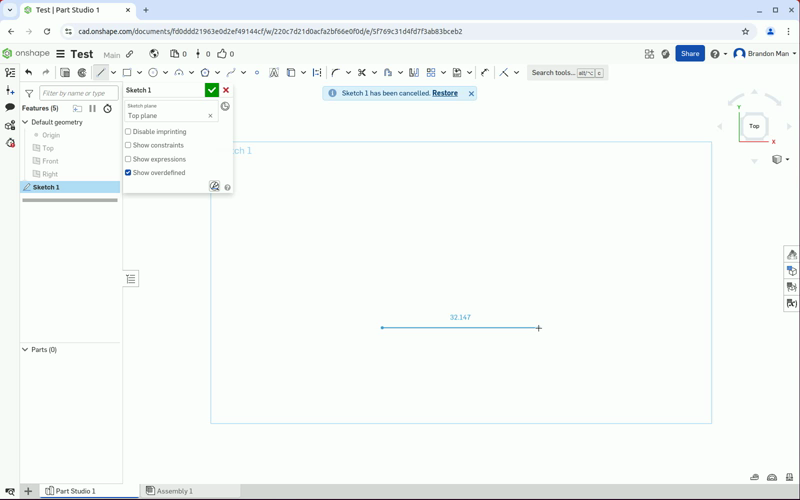
key_down(shift)
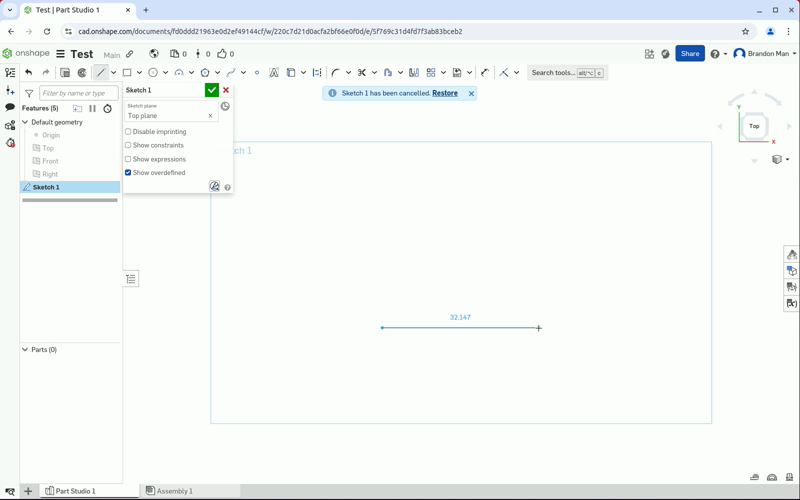
mouse_move(538, 238)
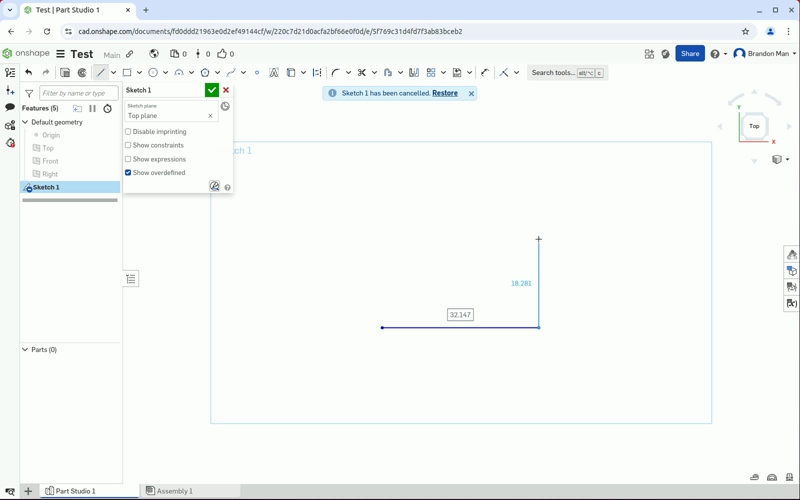
click(538, 238)
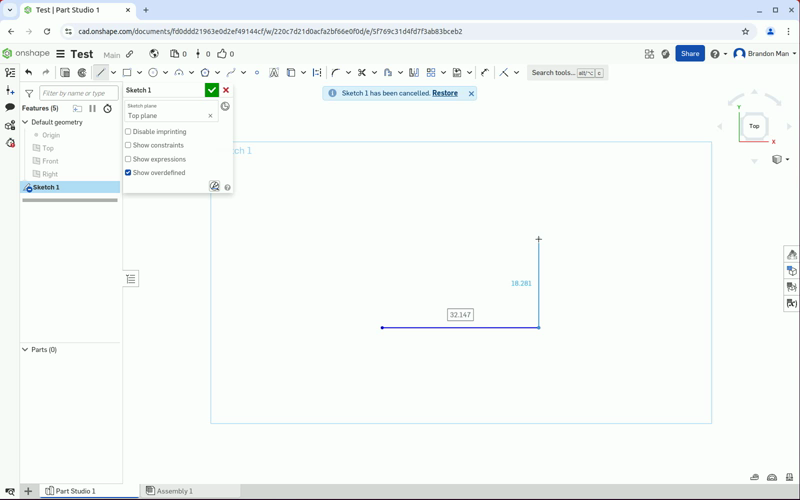
key_up(shift)
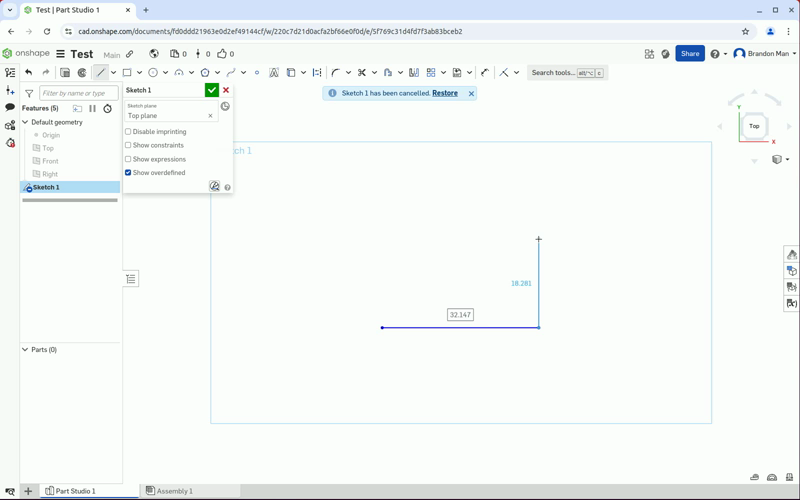
key_down(shift)
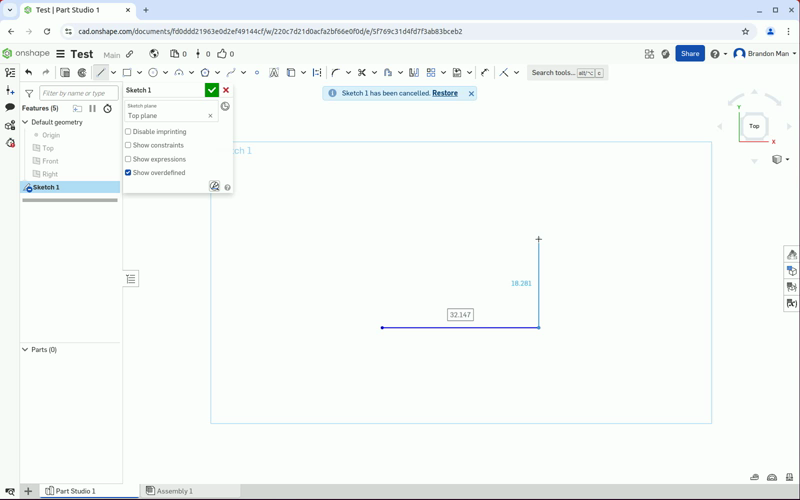
mouse_move(415, 238)
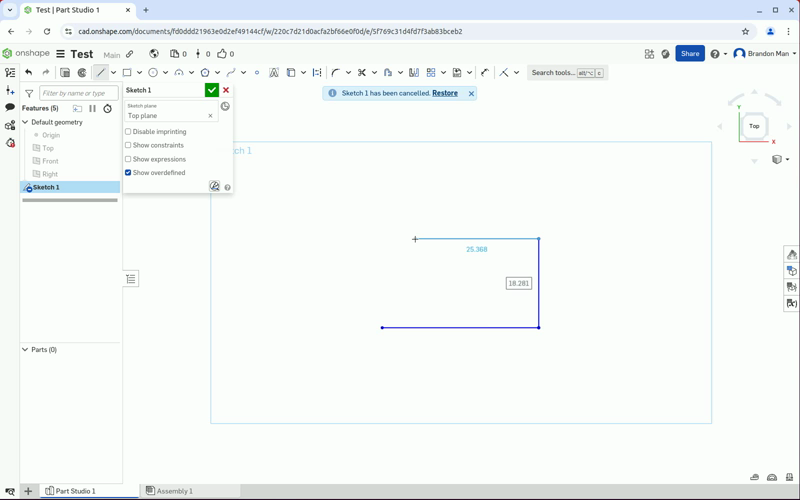
click(415, 238)
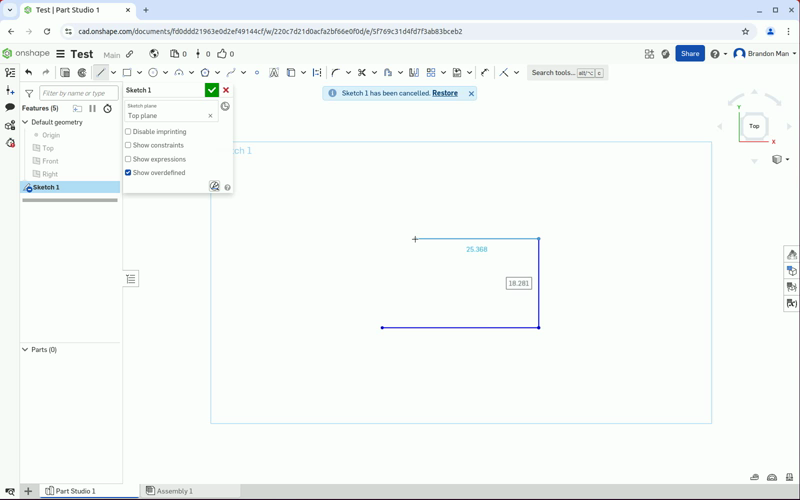
key_up(shift)
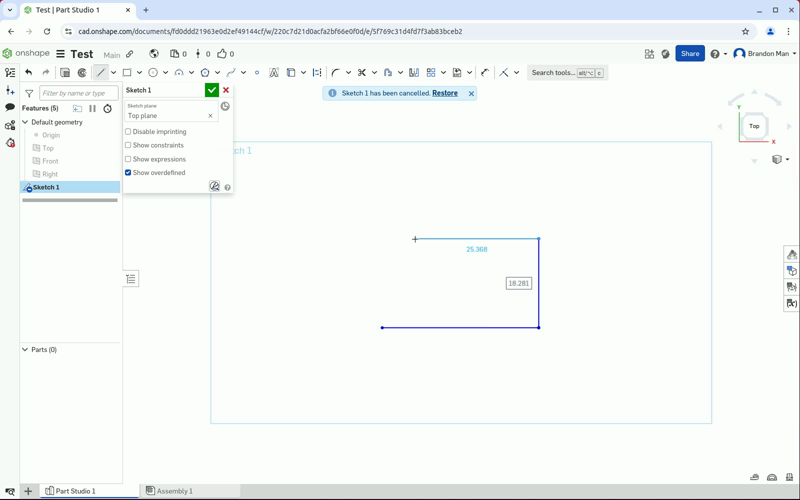
key(esc)
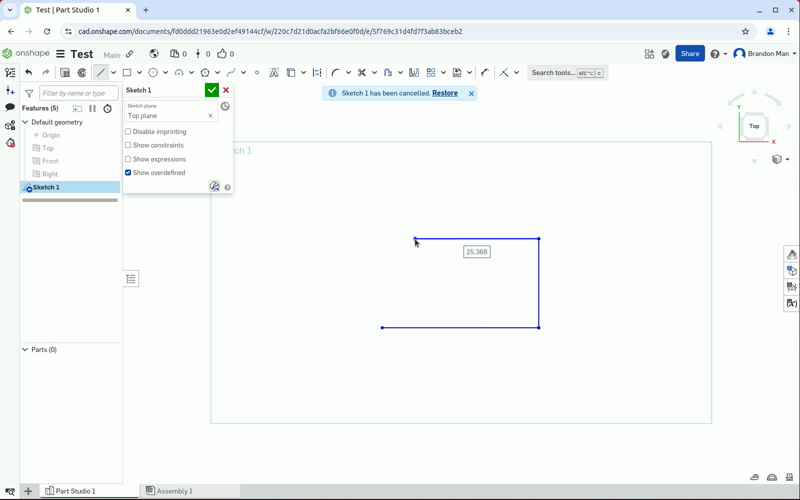
key(a)
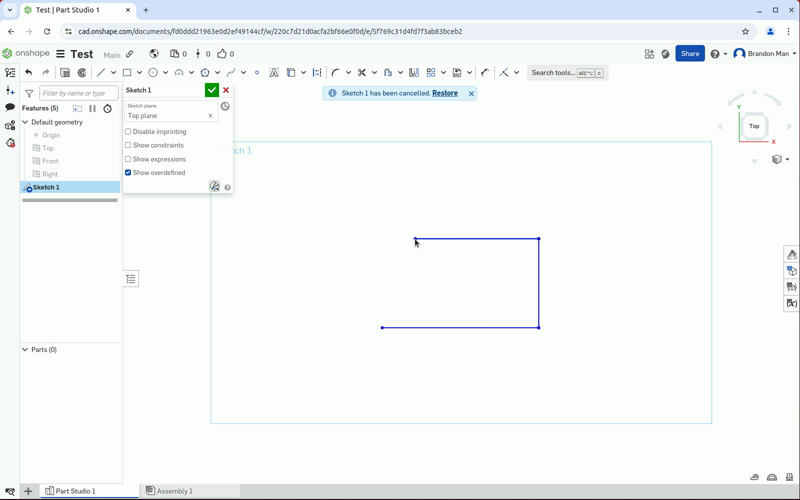
mouse_move(415, 238)
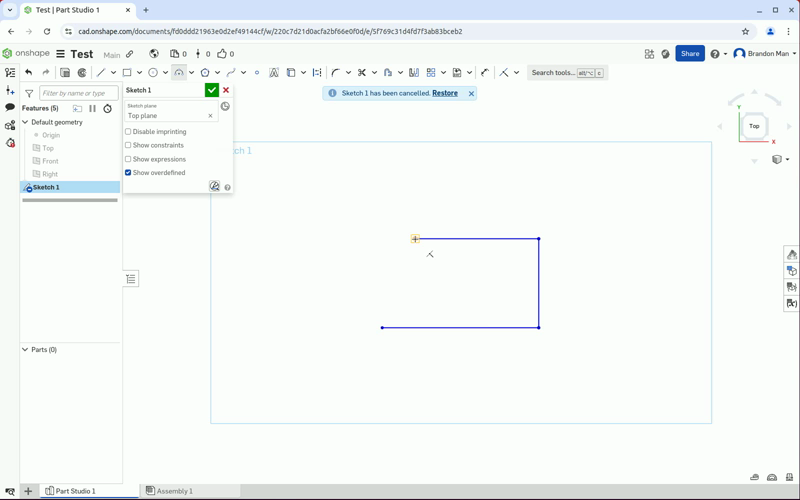
click(415, 238)
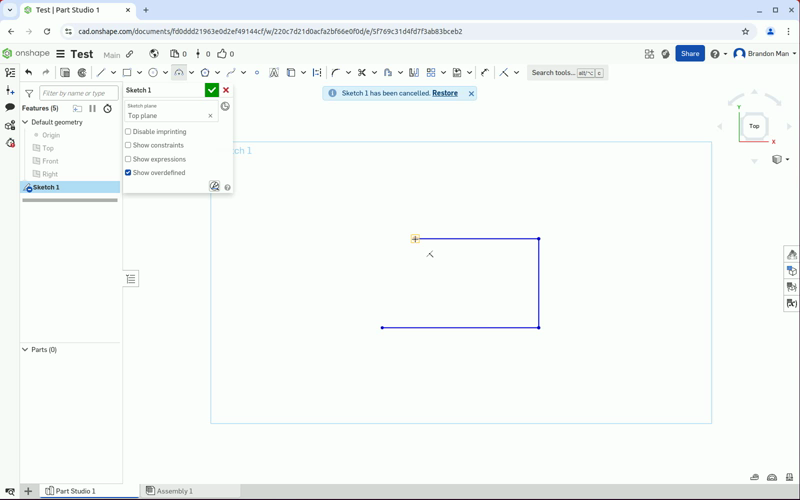
key_down(shift)
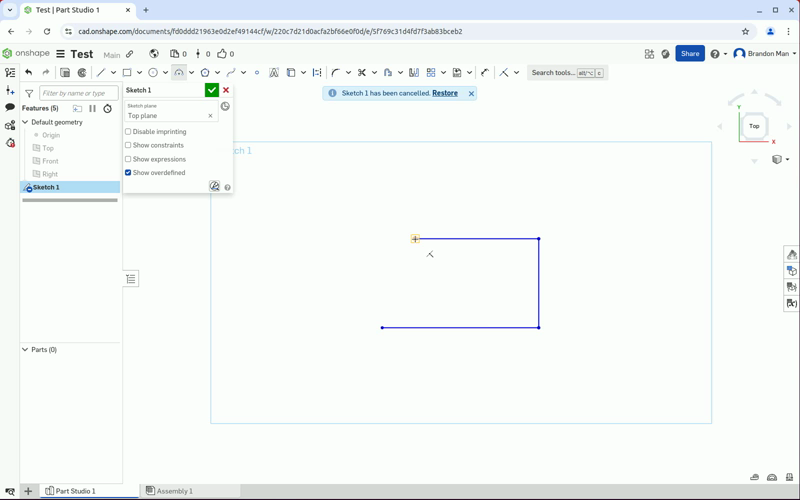
mouse_move(382, 271)
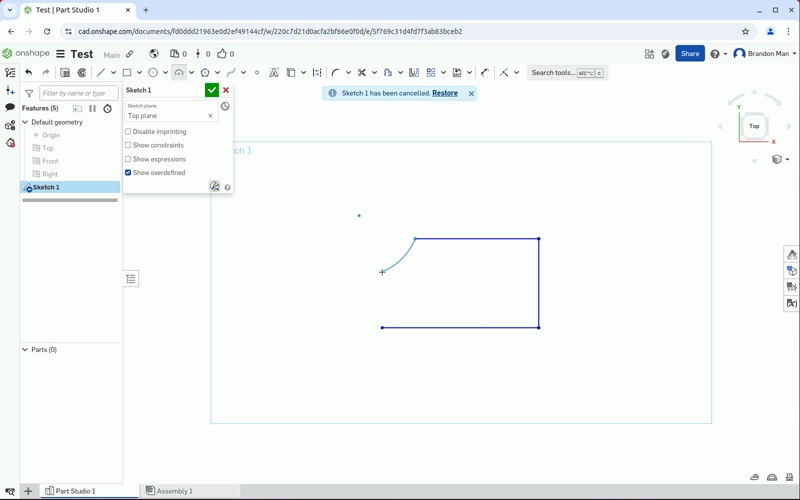
click(382, 271)
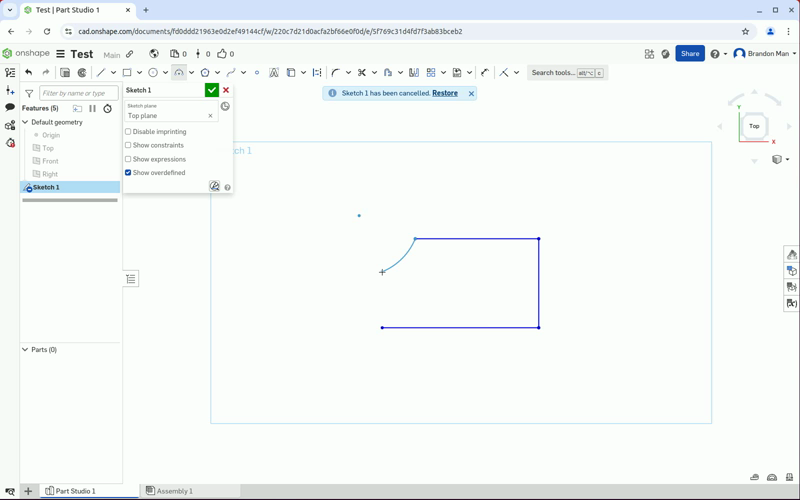
mouse_move(405, 261)
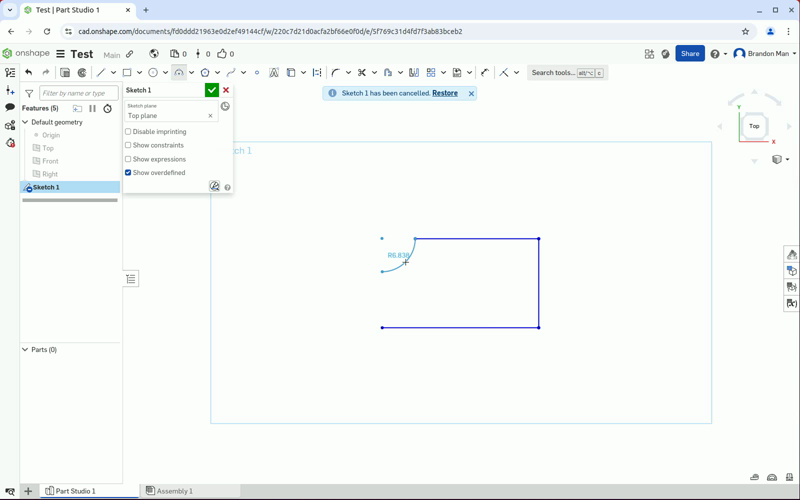
click(405, 261)
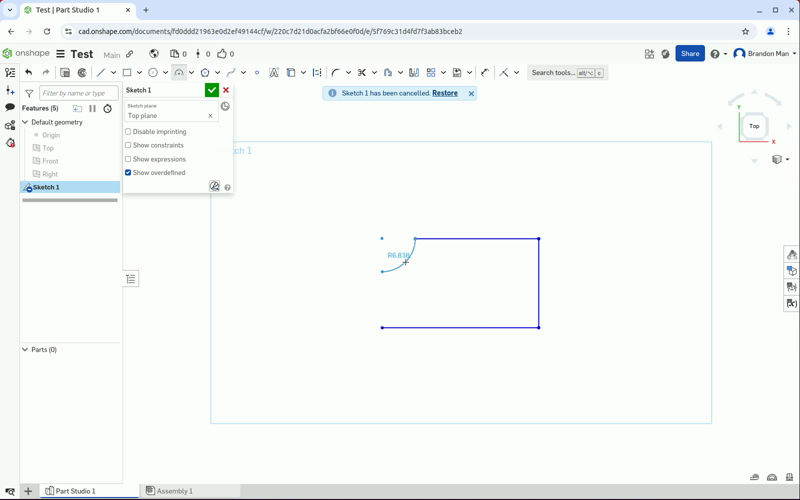
key_up(shift)
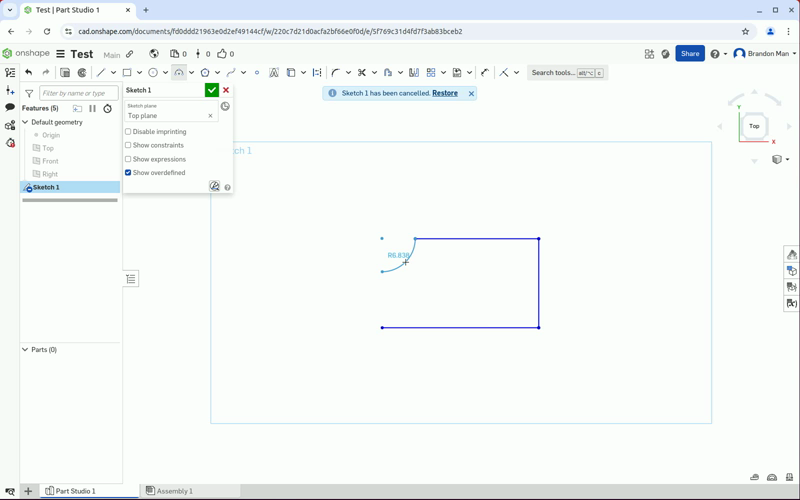
key(esc)
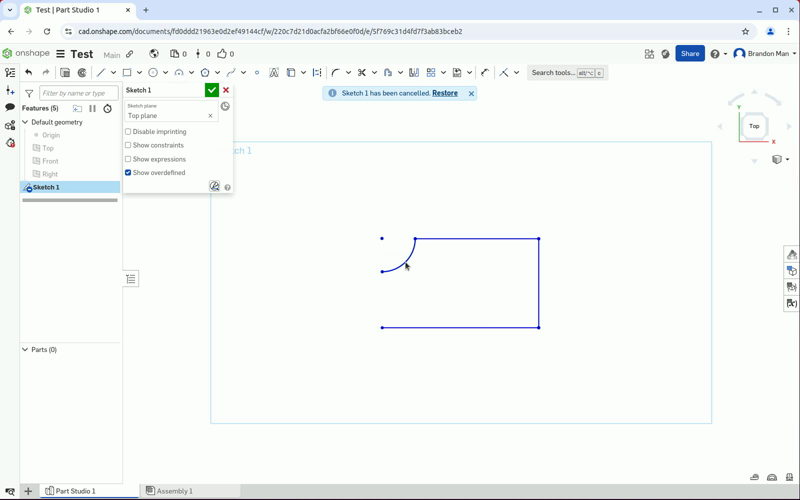
key(l)
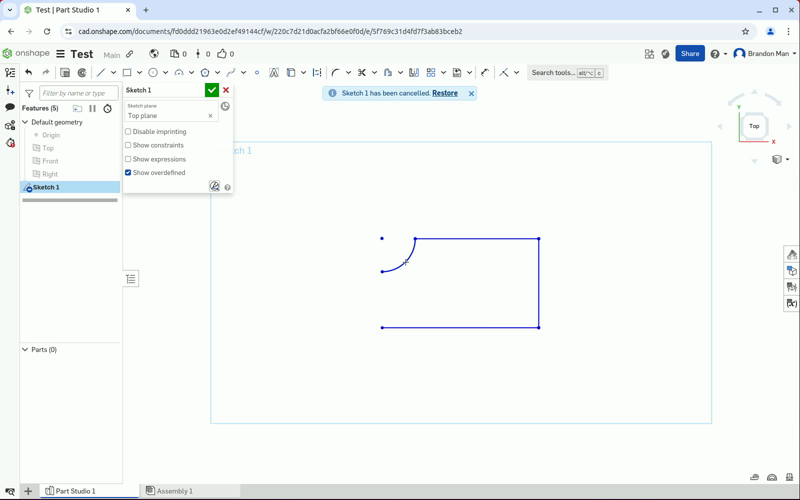
mouse_move(382, 271)
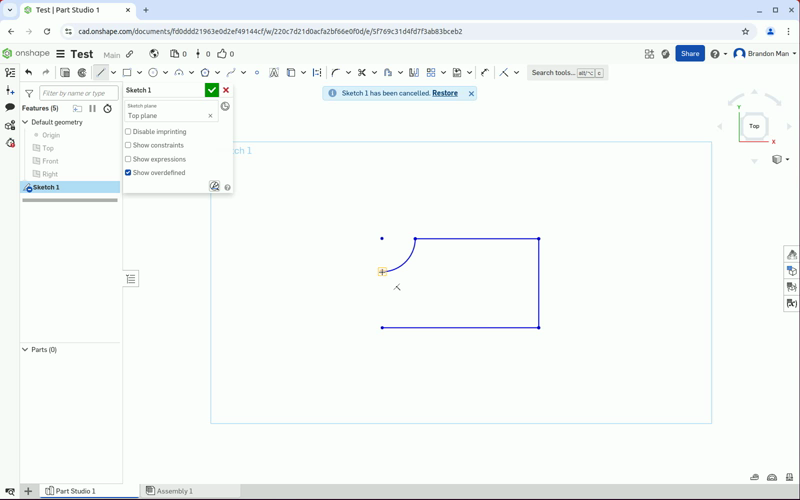
click(382, 271)
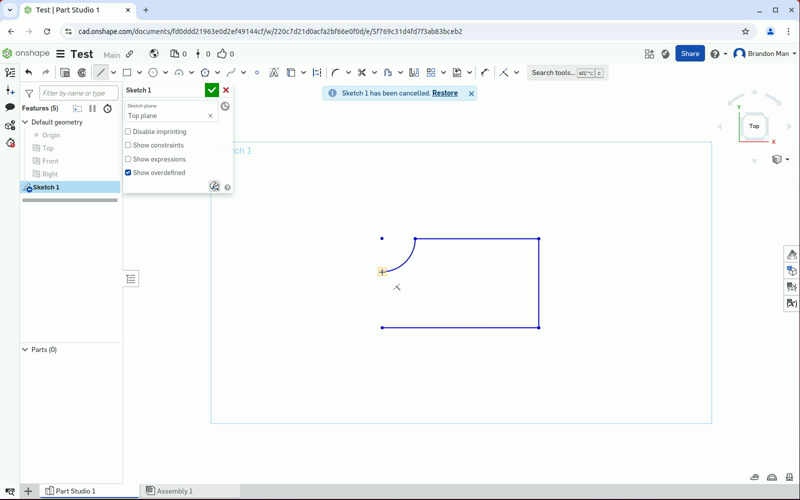
mouse_move(412, 271)
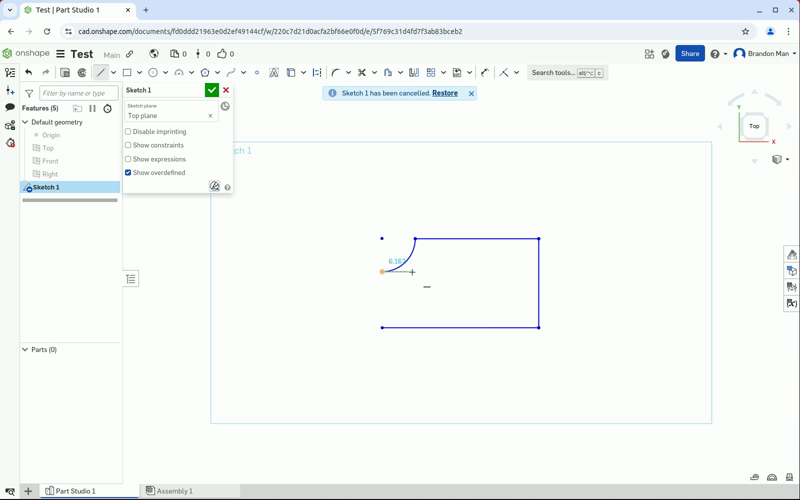
key_down(shift)
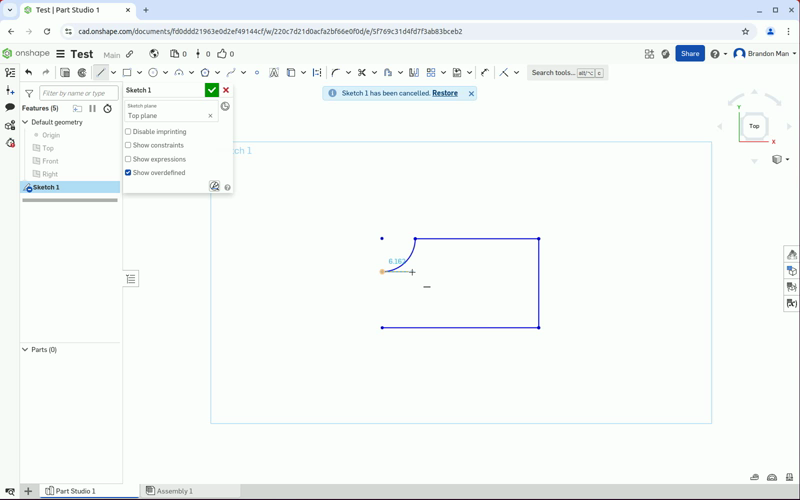
mouse_move(382, 327)
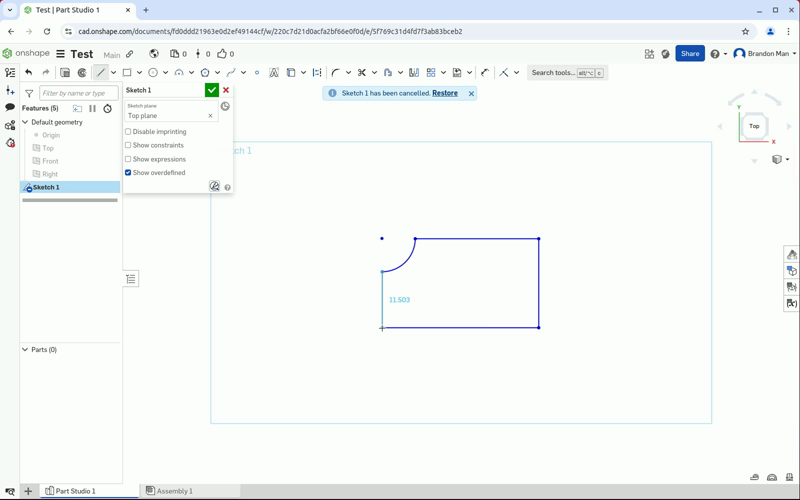
key_up(shift)
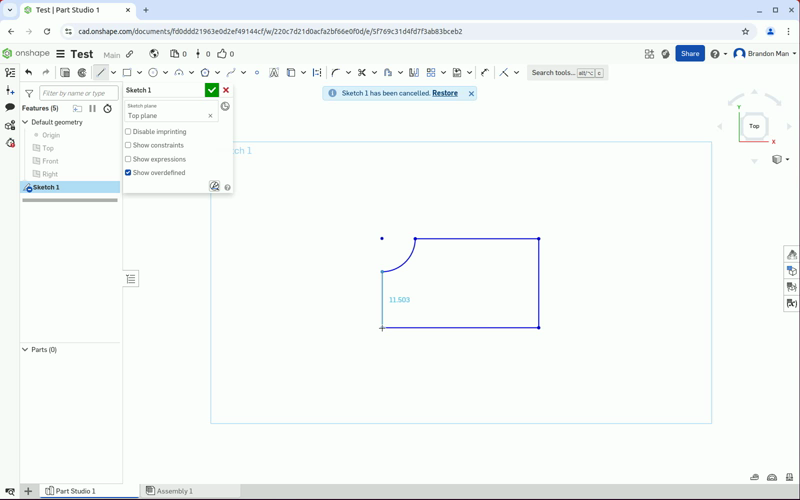
click(382, 327)
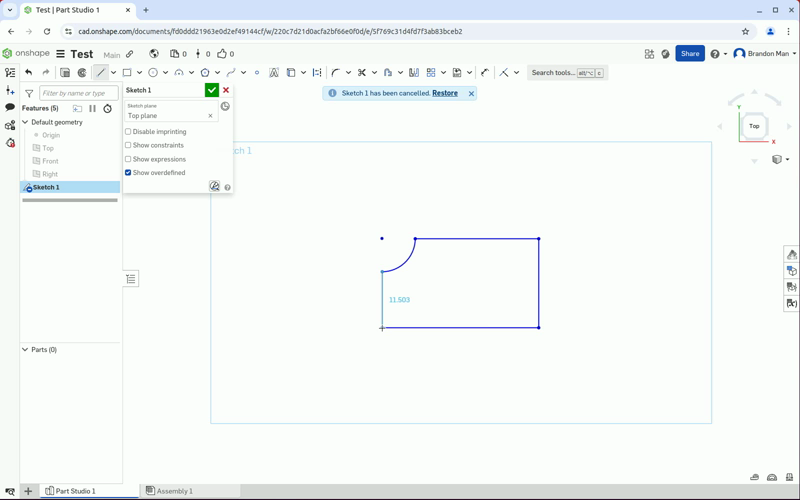
key(esc)
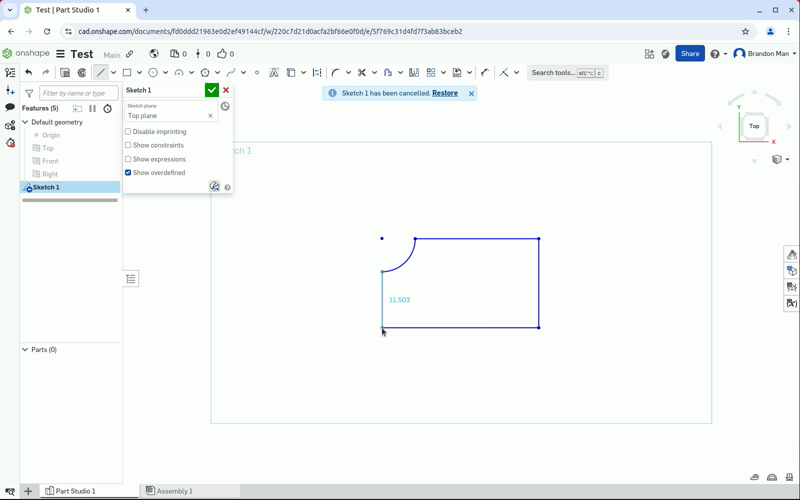
mouse_move(419, 305)
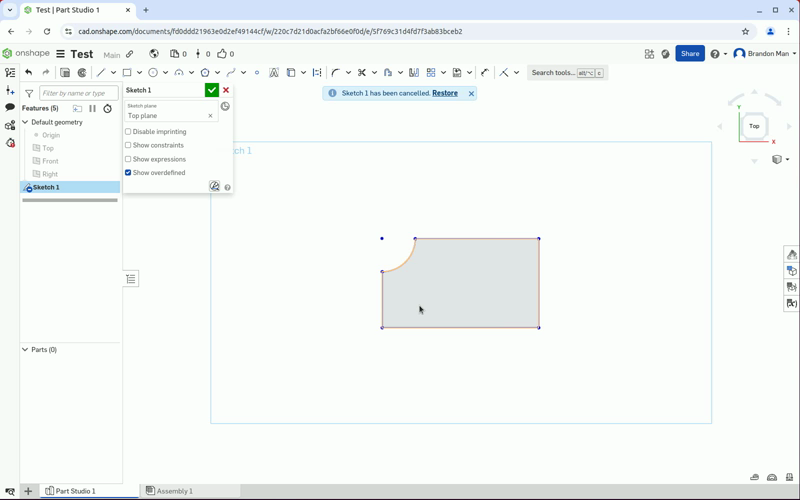
click(419, 305)
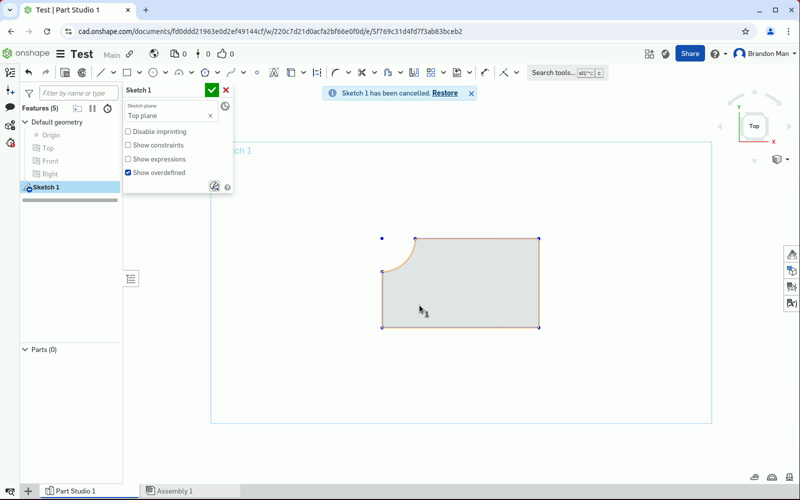
mouse_move(73, 352)
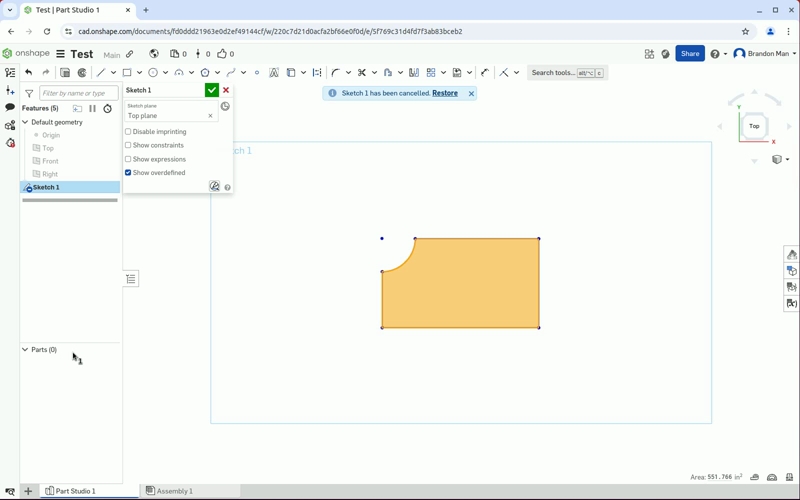
key(shift+y)
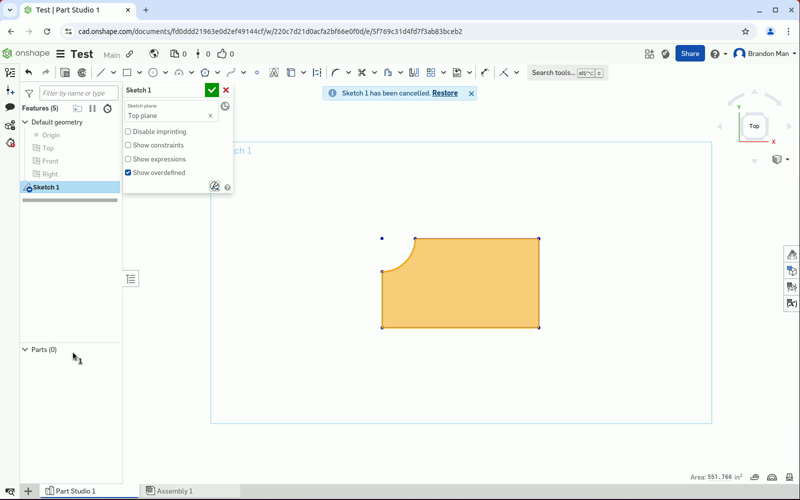
key(shift+e)
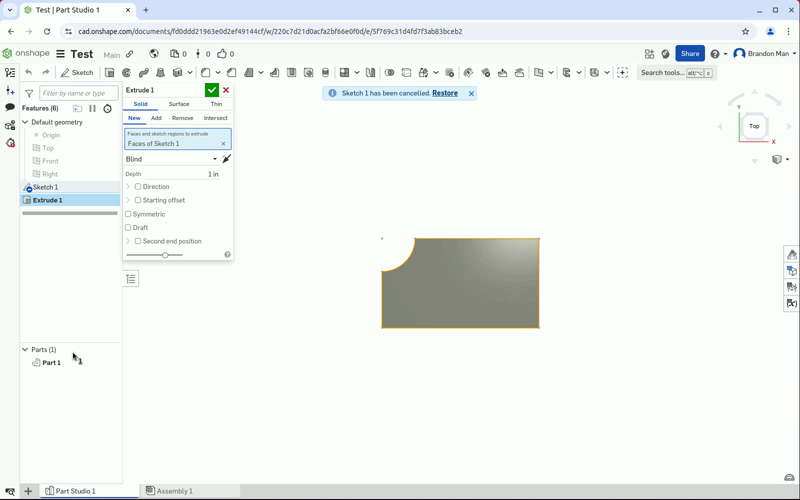
mouse_move(143, 106)
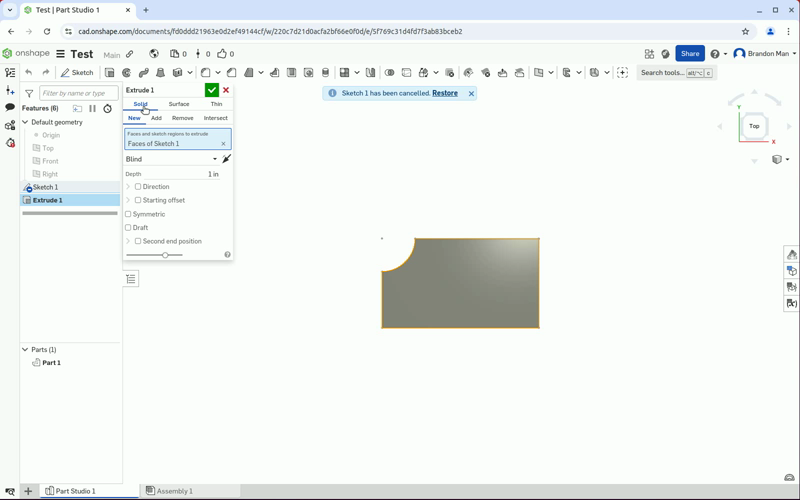
click(143, 106)
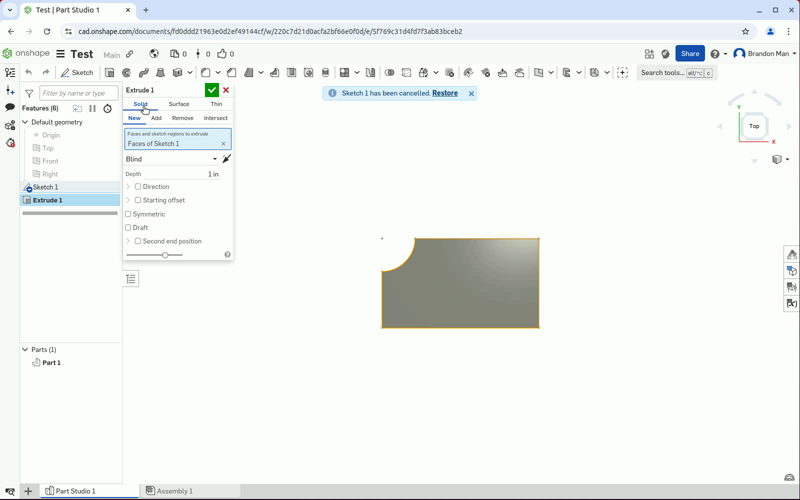
mouse_move(137, 120)
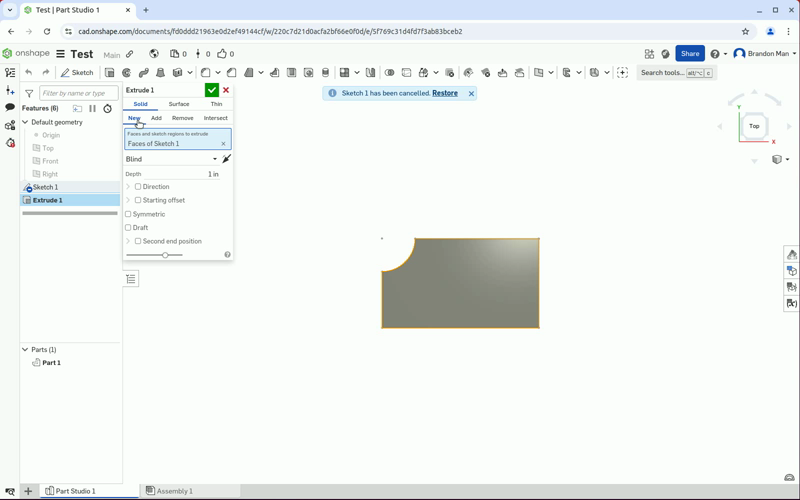
click(137, 120)
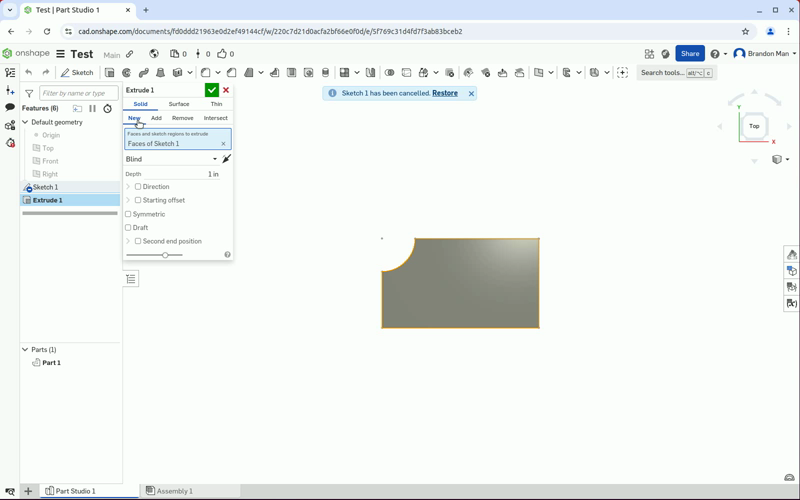
key(tab, 4)
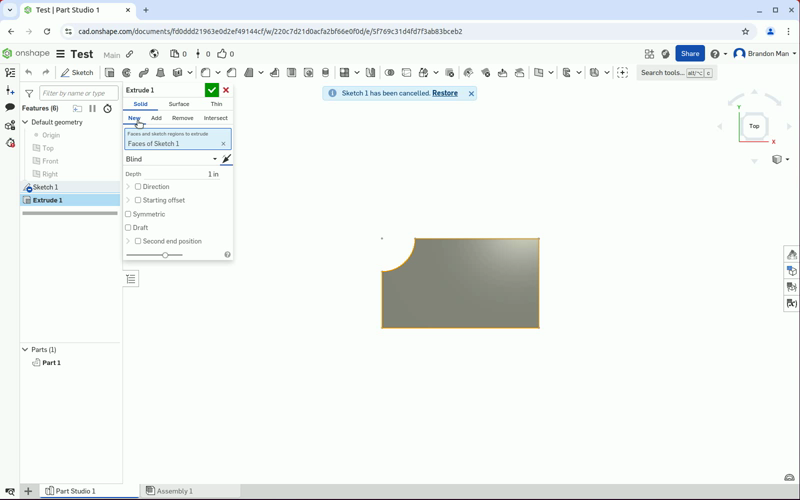
text(8.184)
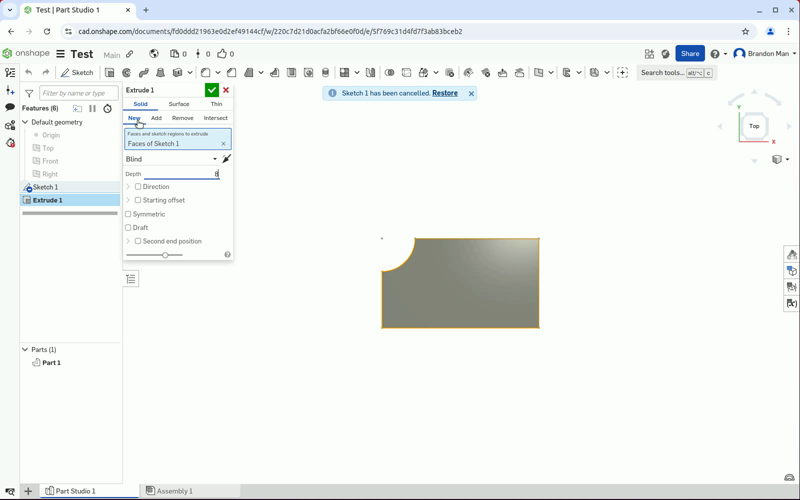
key(tab, 3)
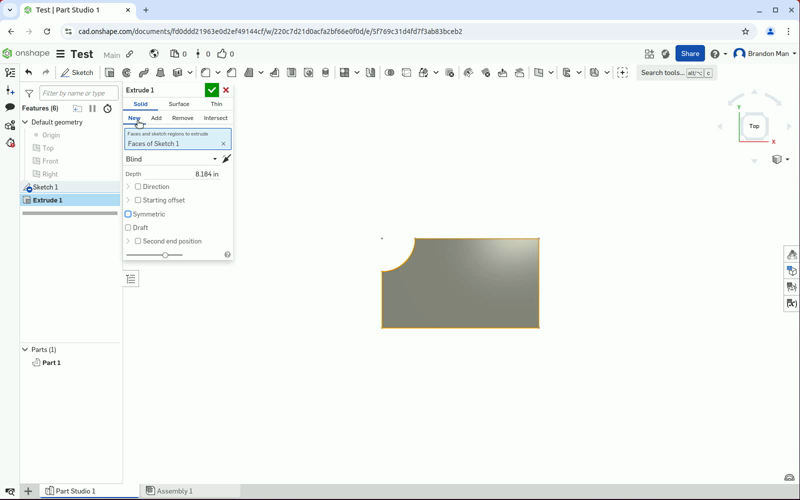
key(space)
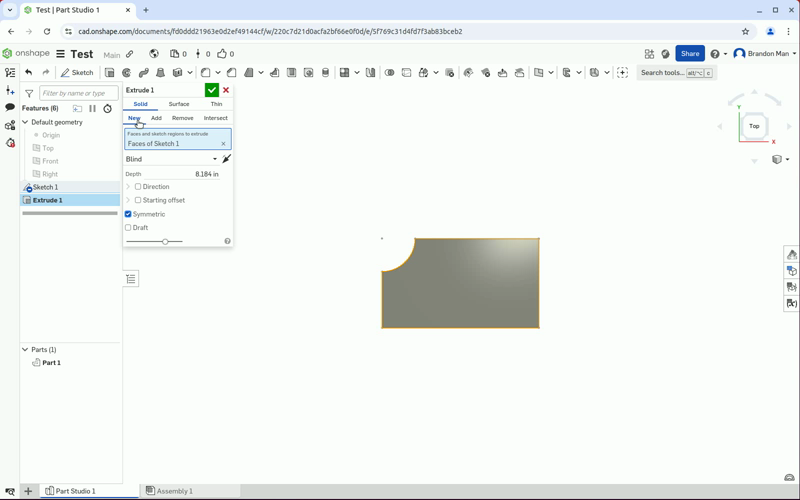
key(enter)
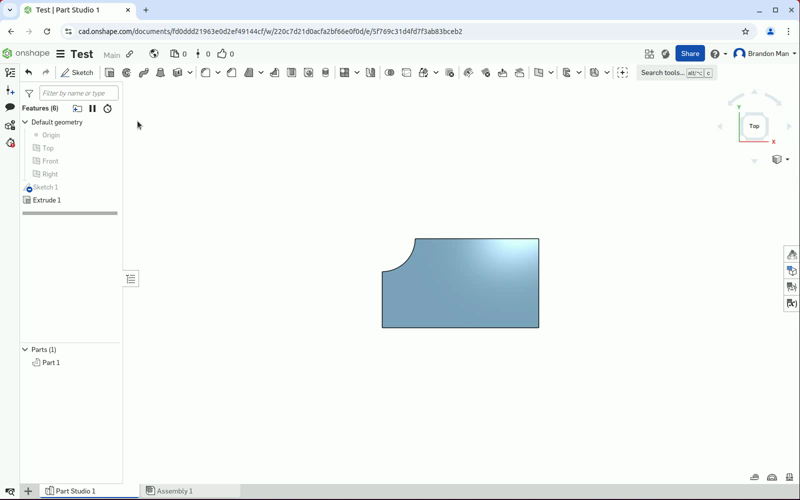
key(shift+h)
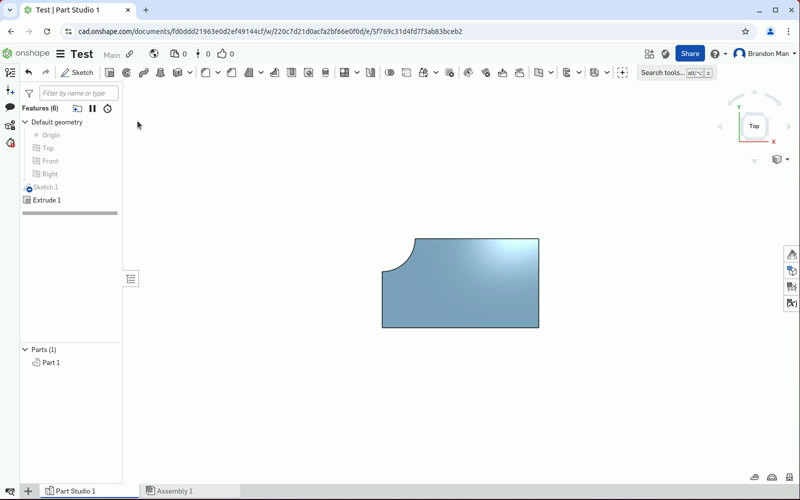
key(shift+h)
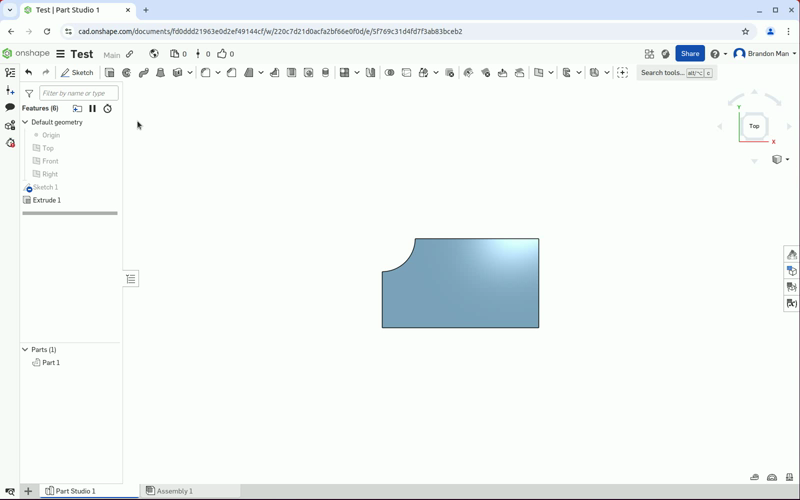
mouse_move(73, 189)
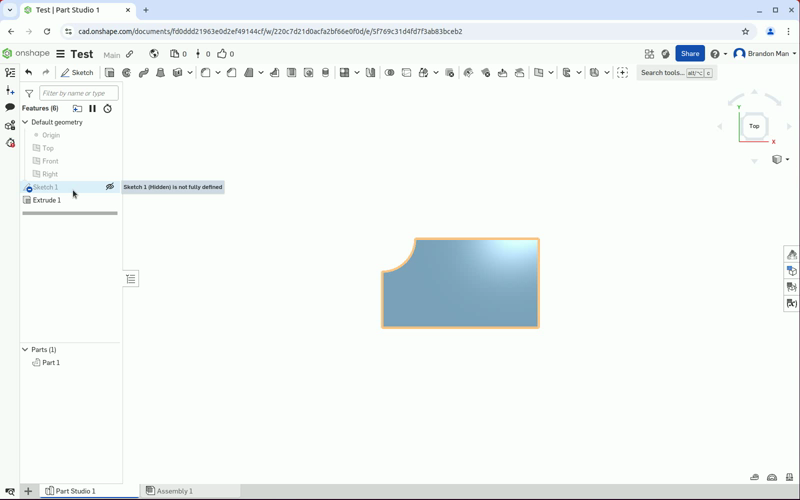
click(73, 189)
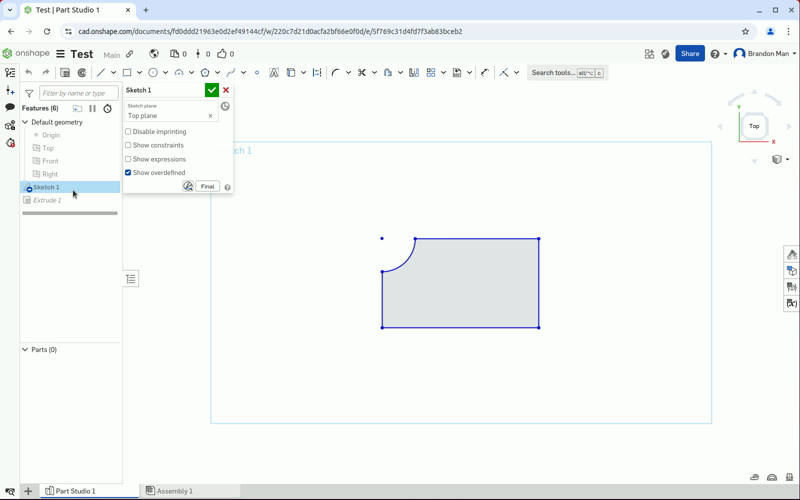
mouse_move(229, 92)
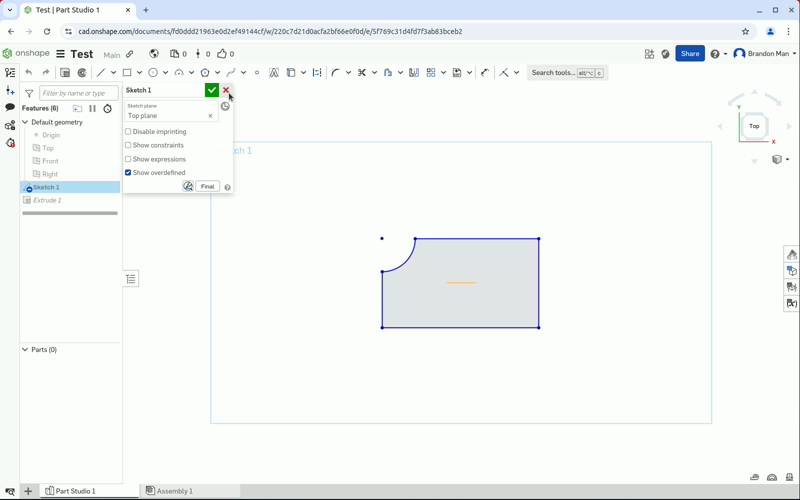
click(229, 92)
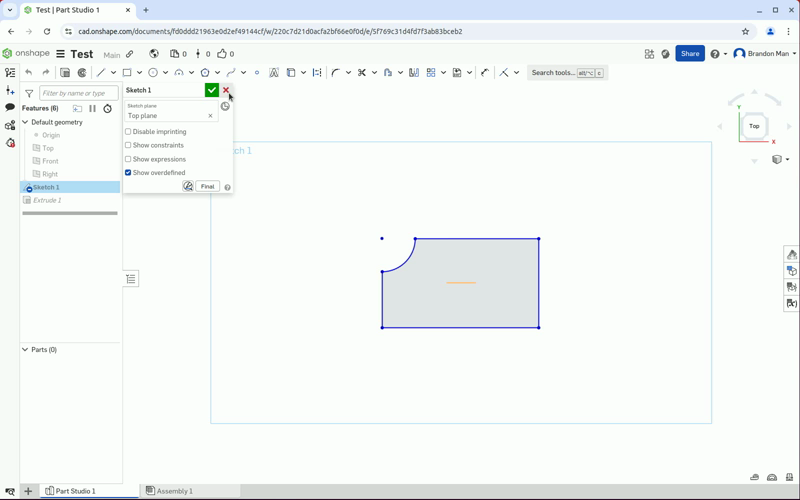
key(shift+s)
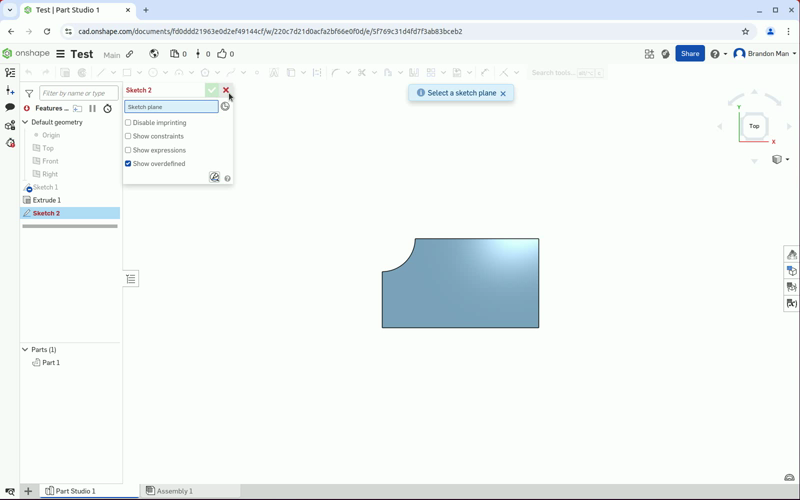
mouse_move(73, 150)
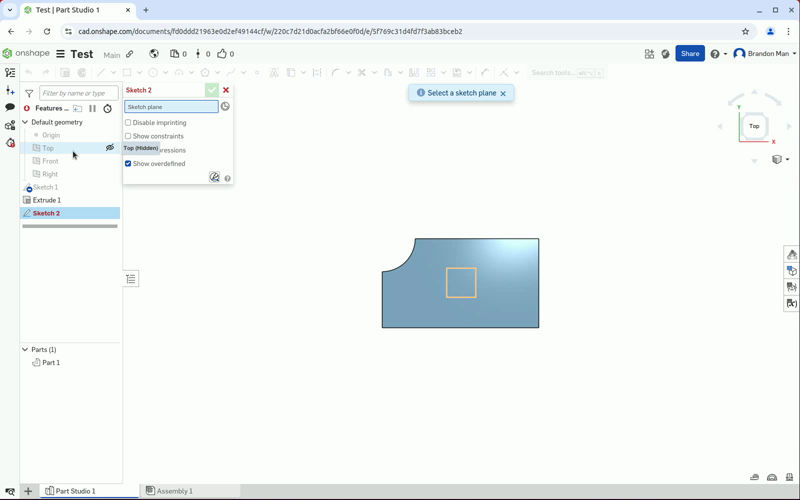
click(73, 150)
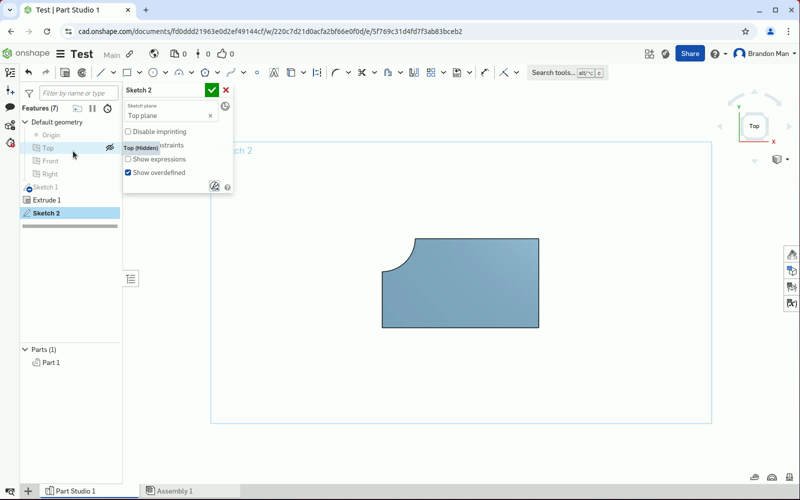
mouse_move(73, 352)
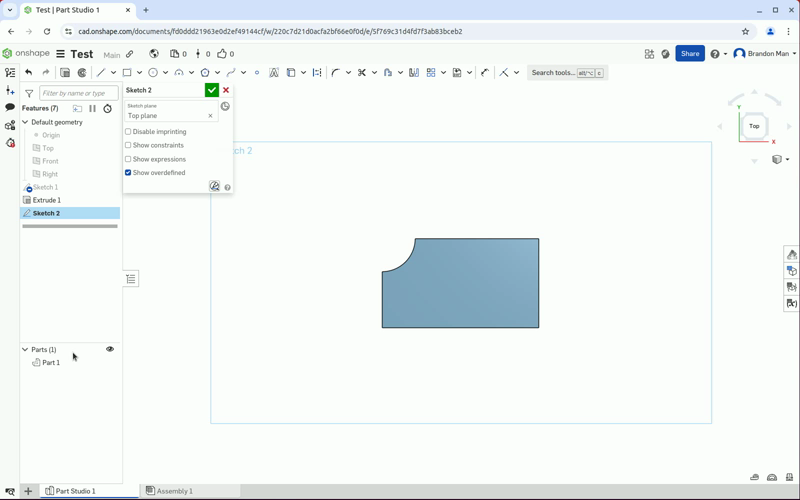
key(y)
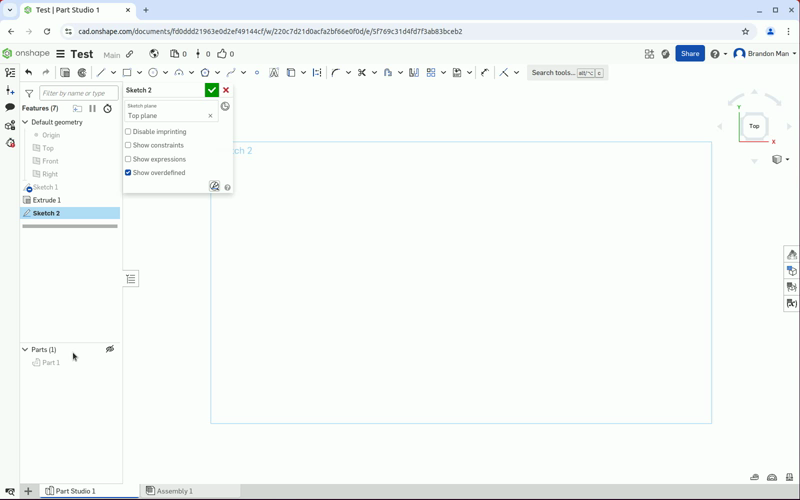
key(a)
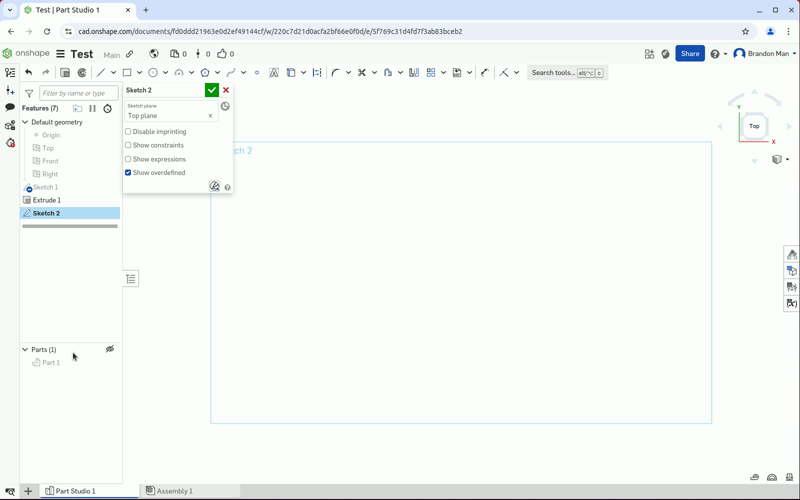
key_down(shift)
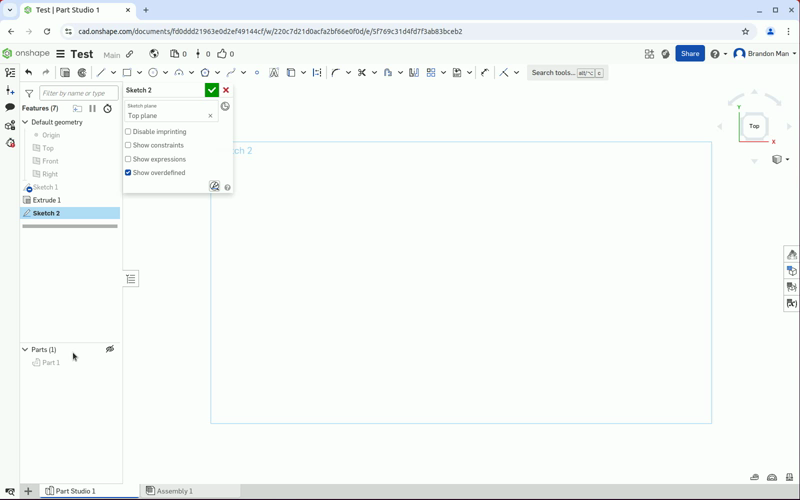
mouse_move(396, 206)
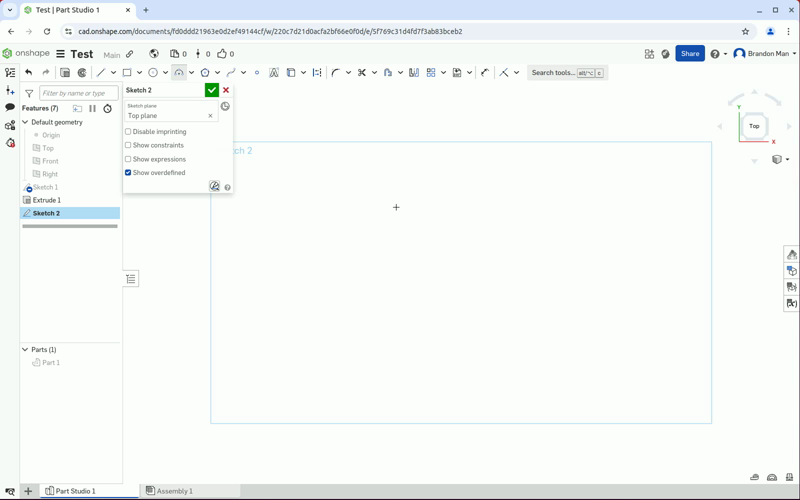
click(396, 206)
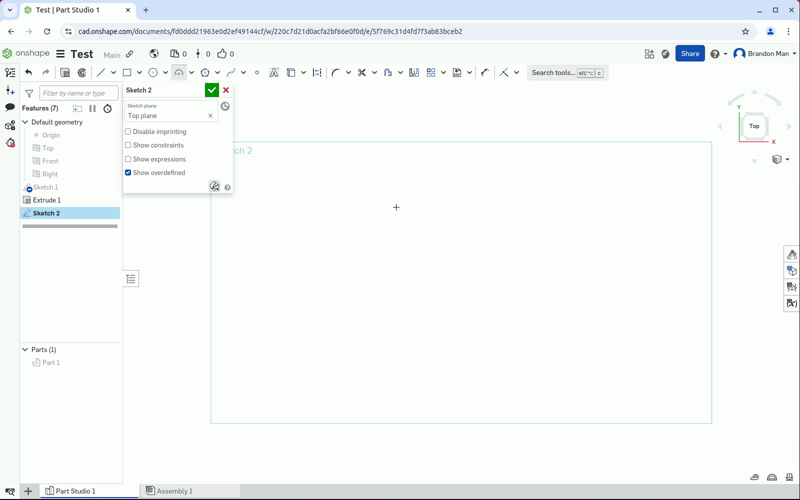
key_up(shift)
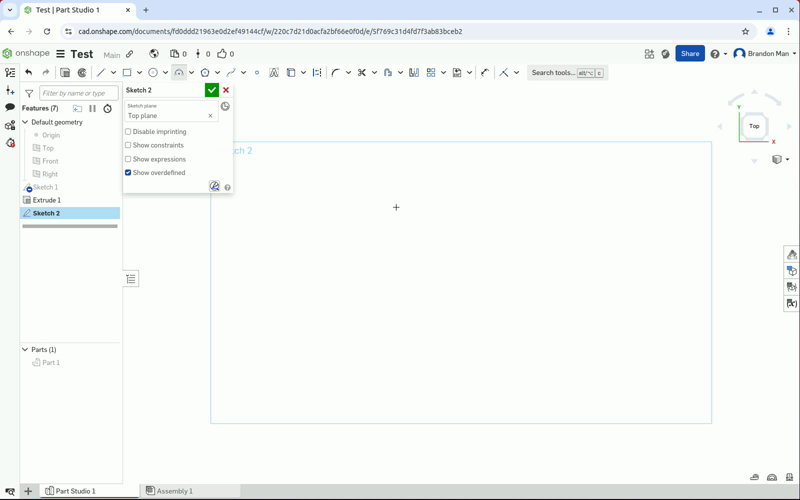
key_down(shift)
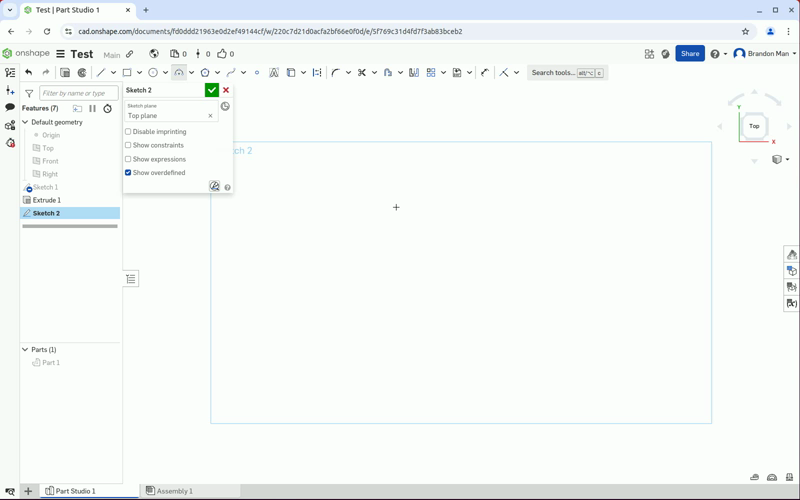
mouse_move(416, 237)
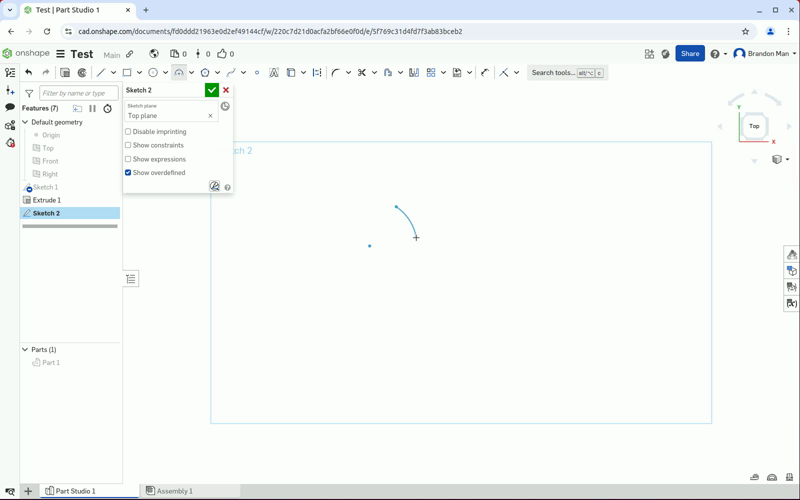
click(416, 237)
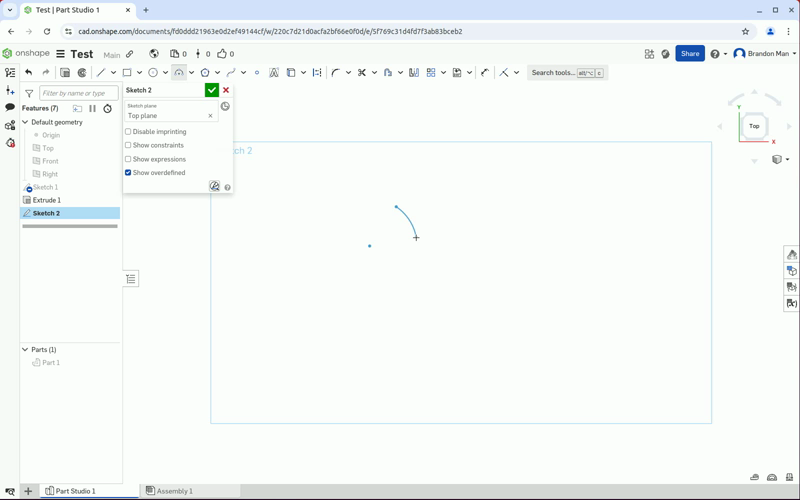
mouse_move(410, 219)
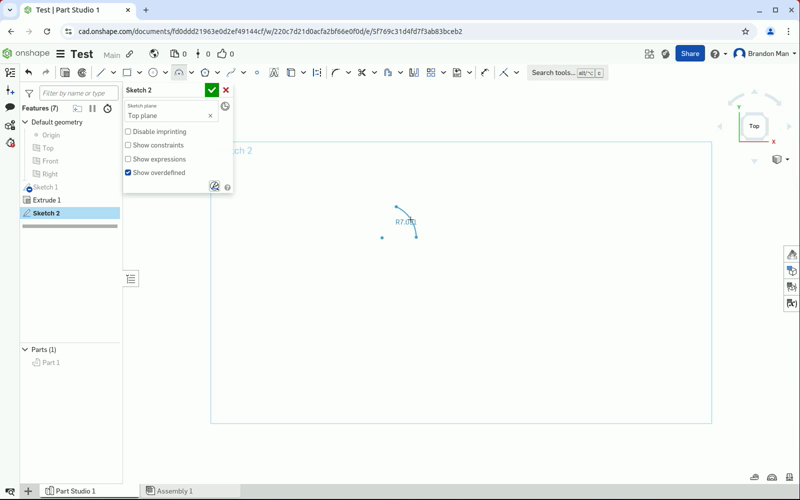
click(410, 219)
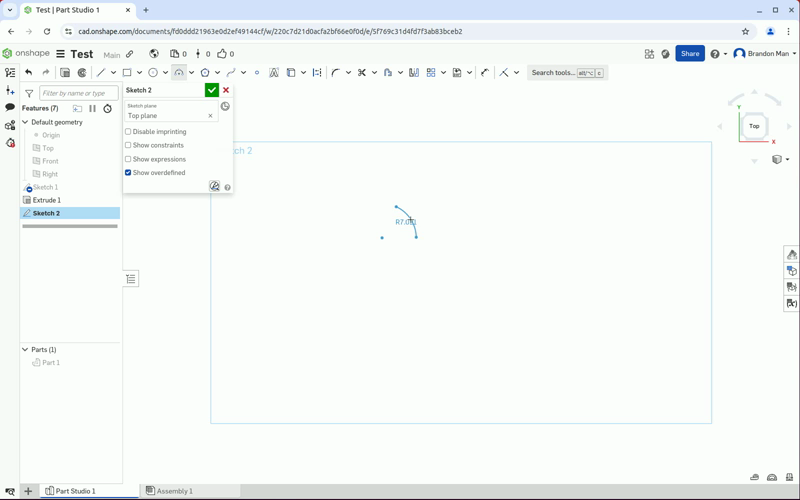
key_up(shift)
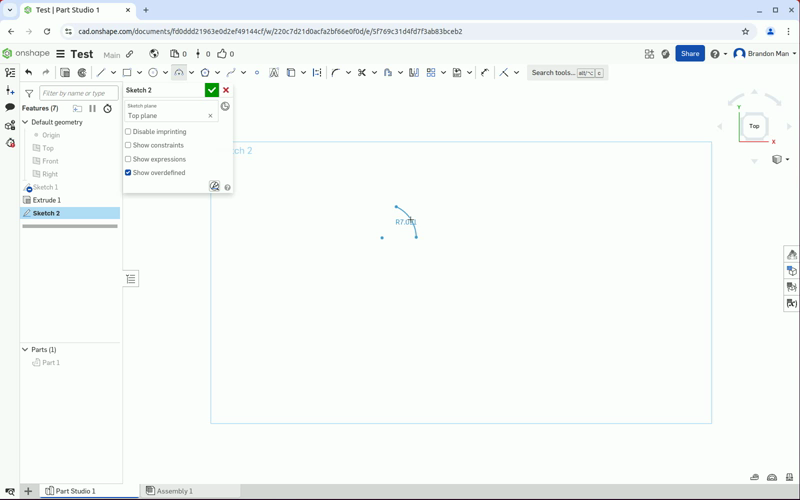
key(esc)
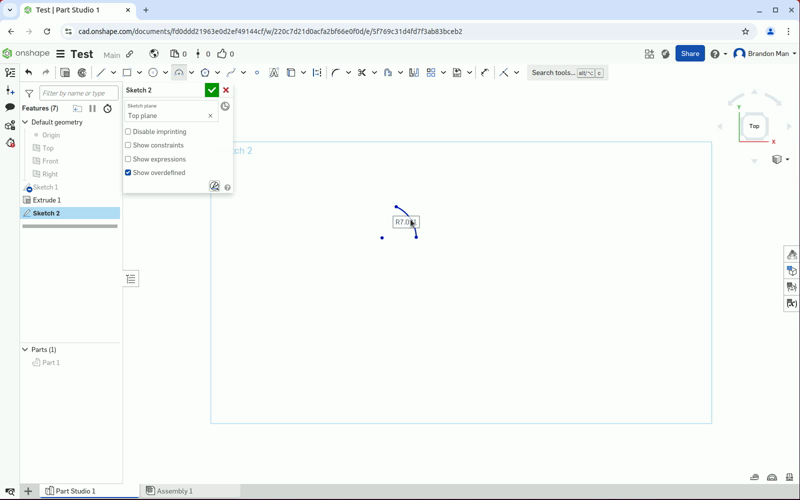
key(l)
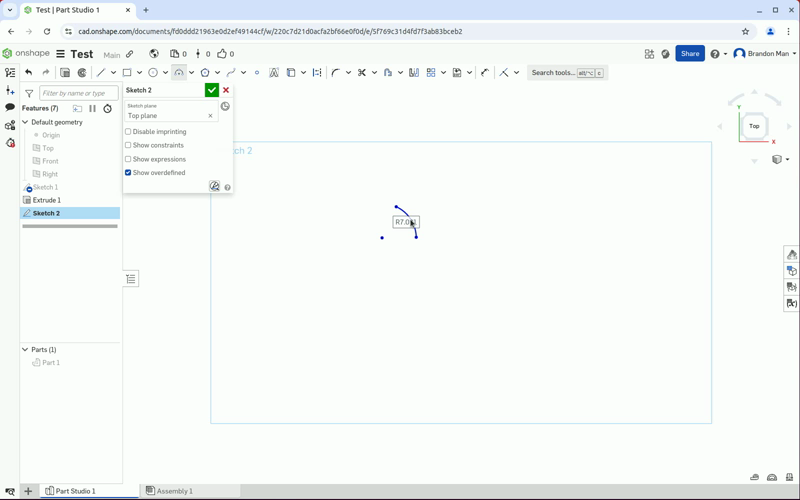
mouse_move(416, 237)
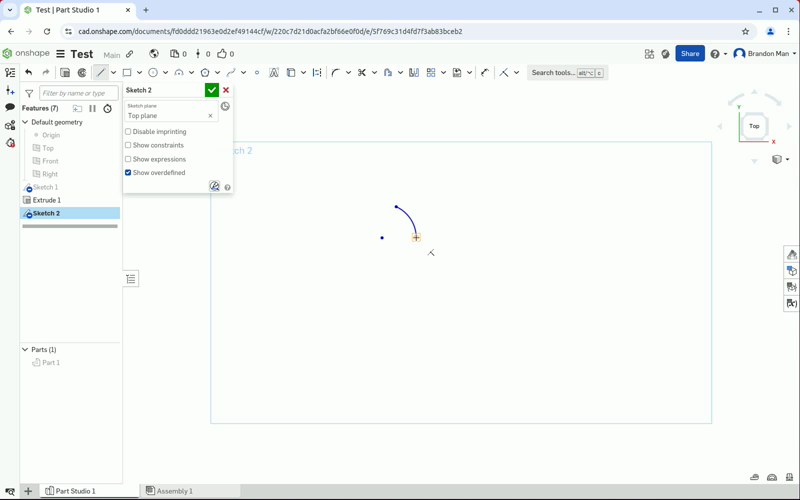
click(416, 237)
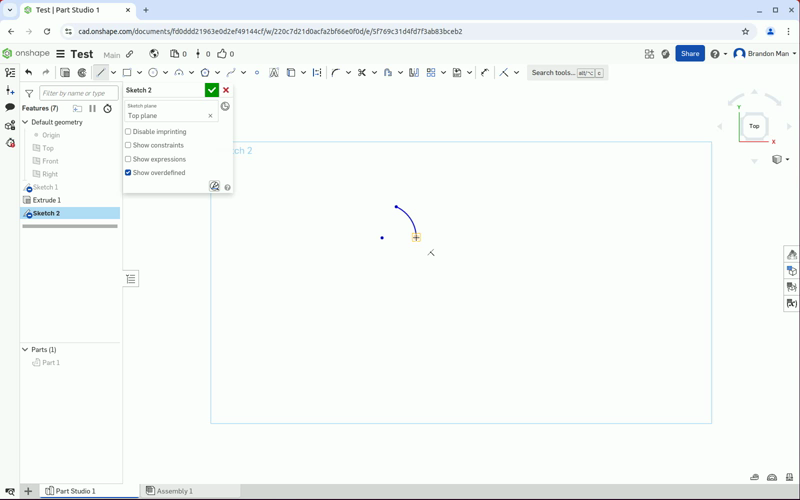
key_down(shift)
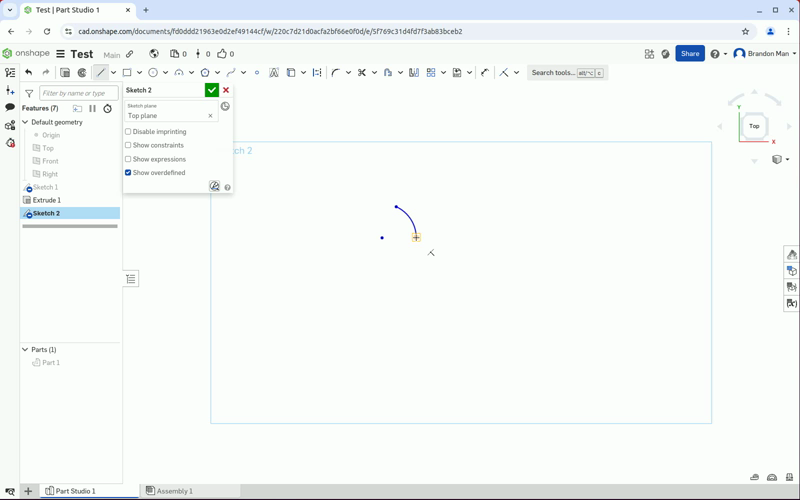
mouse_move(540, 237)
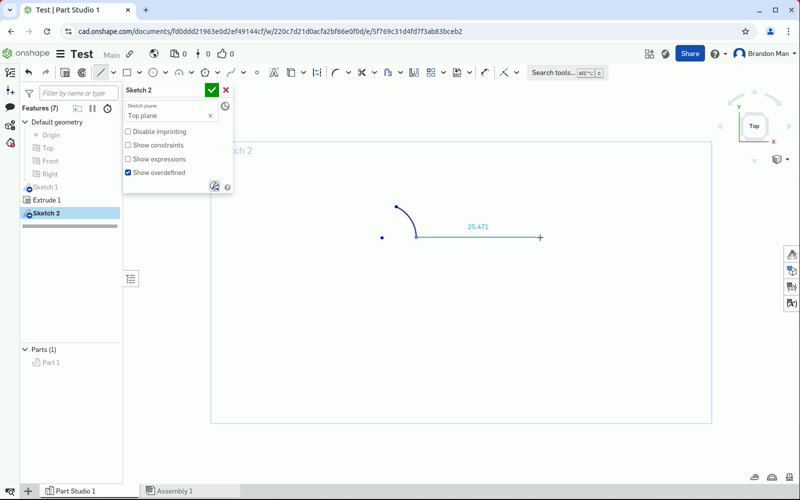
click(540, 237)
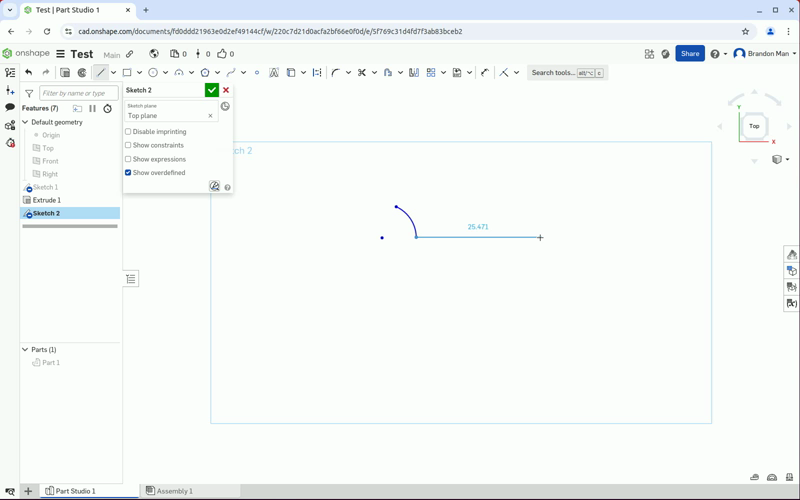
key_up(shift)
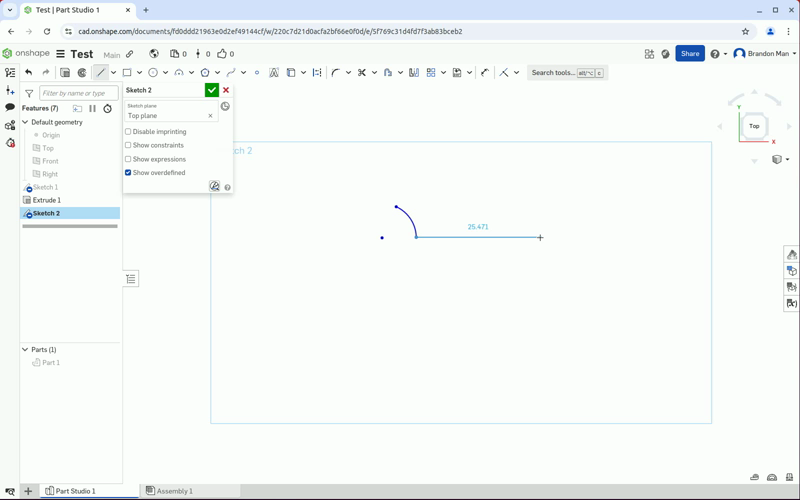
key(esc)
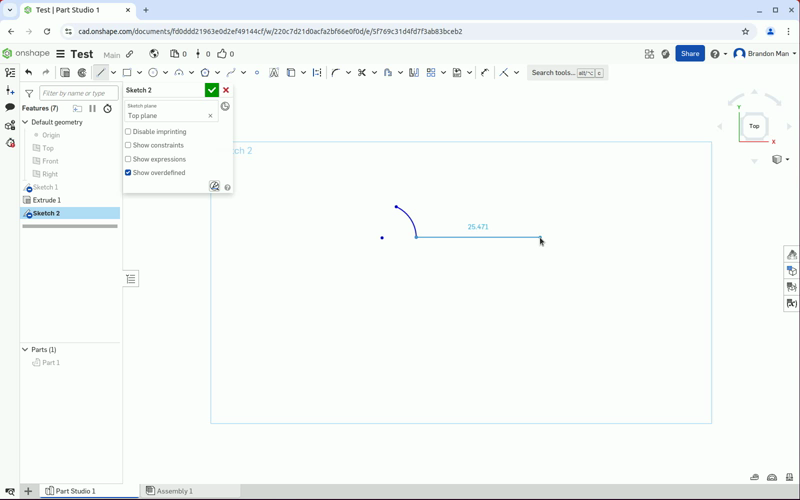
key(a)
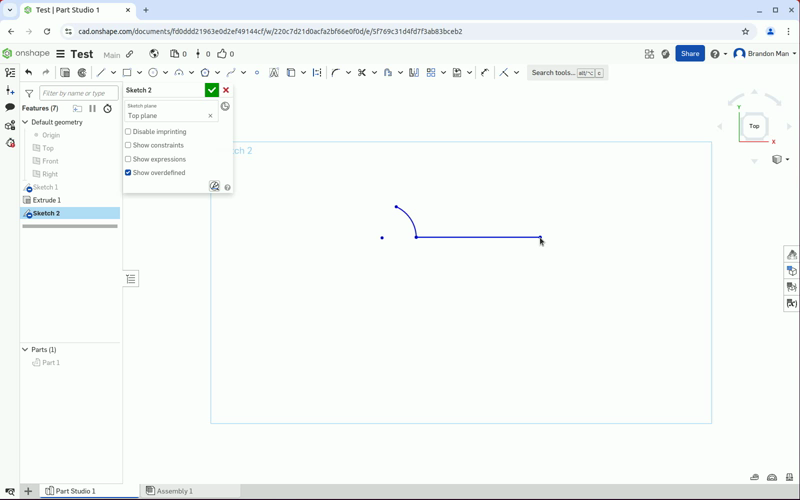
mouse_move(540, 237)
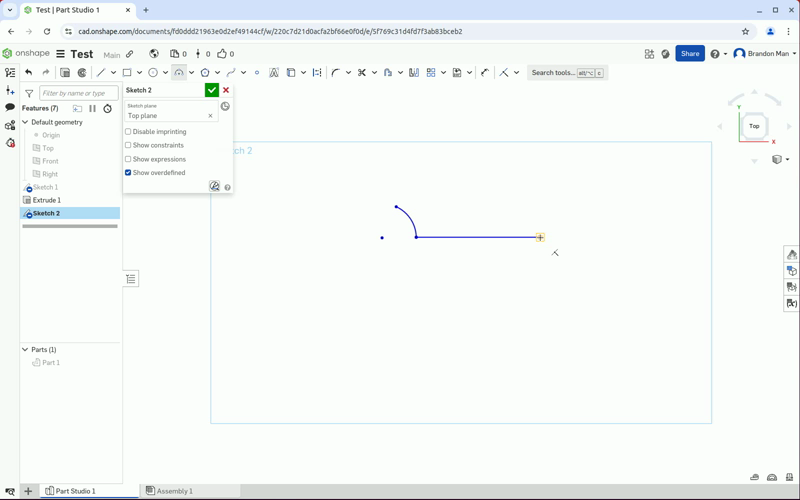
click(540, 237)
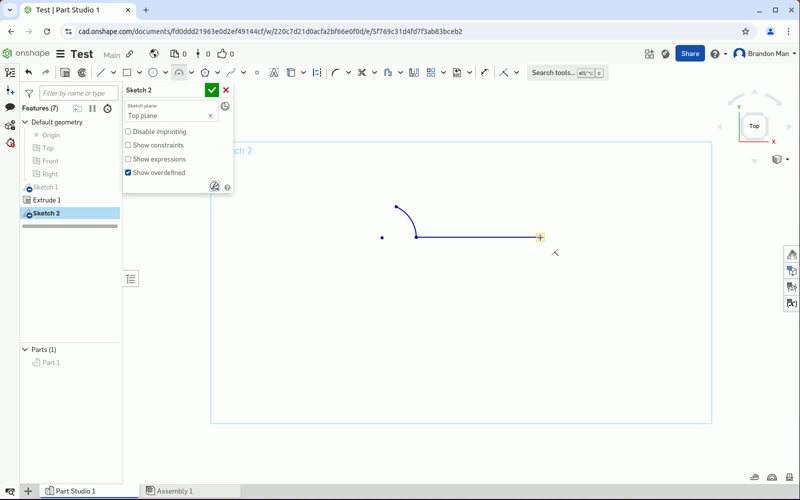
mouse_move(396, 206)
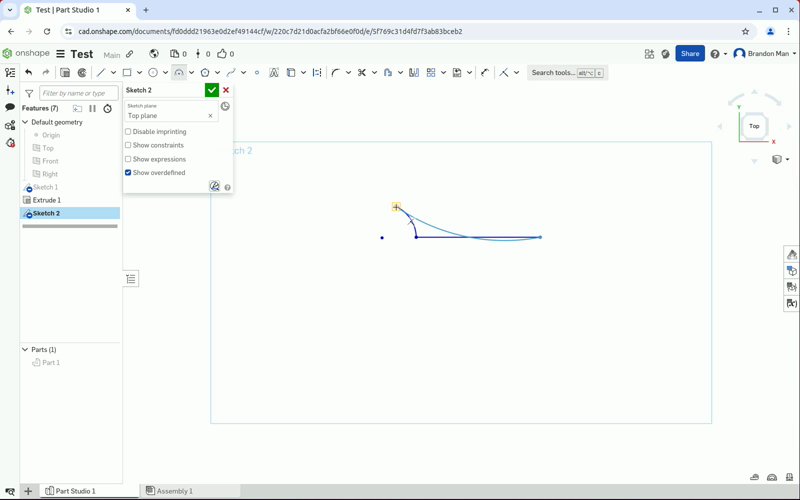
click(396, 206)
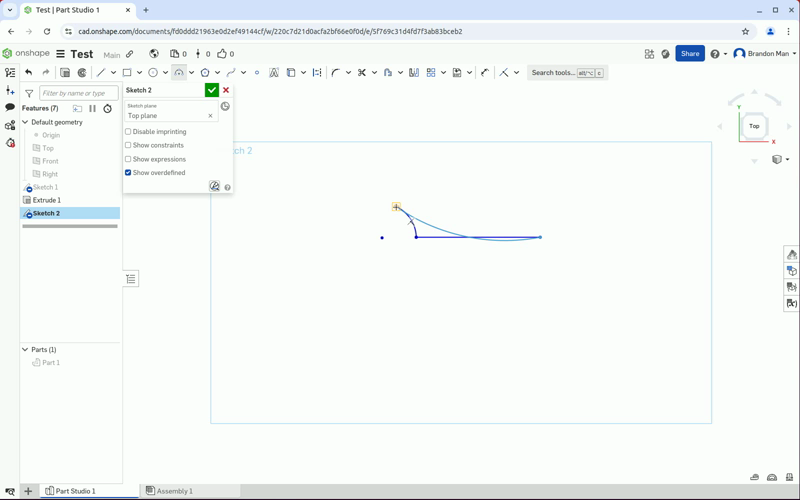
key_down(shift)
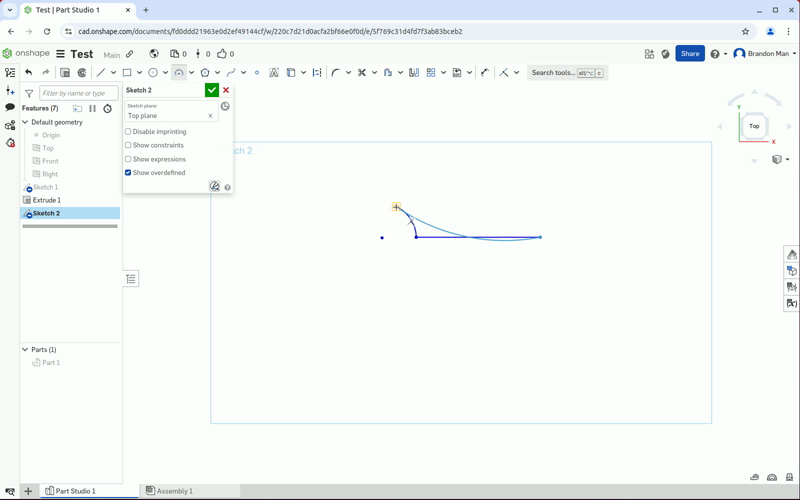
mouse_move(466, 229)
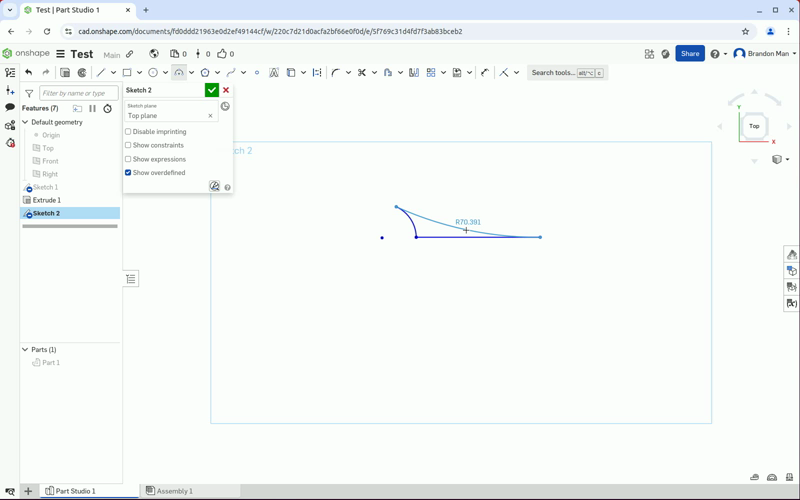
click(466, 229)
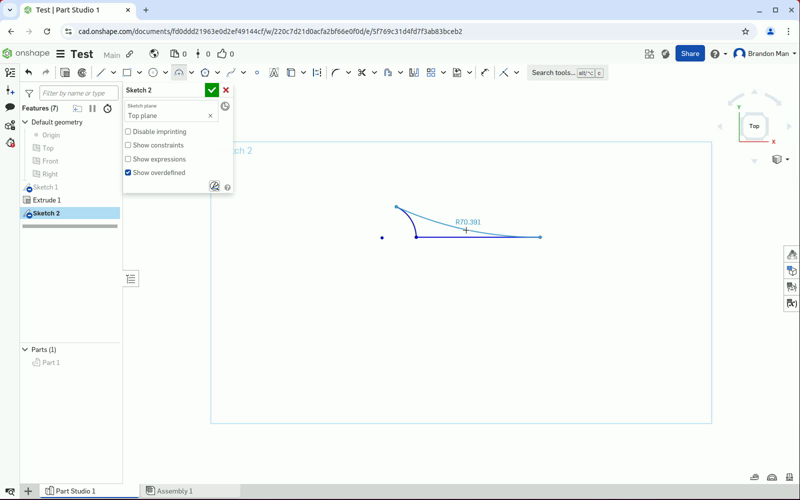
key_up(shift)
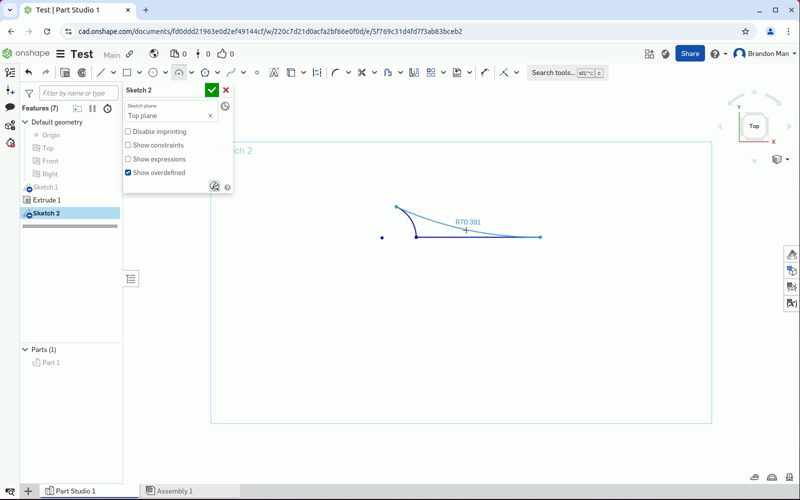
key(esc)
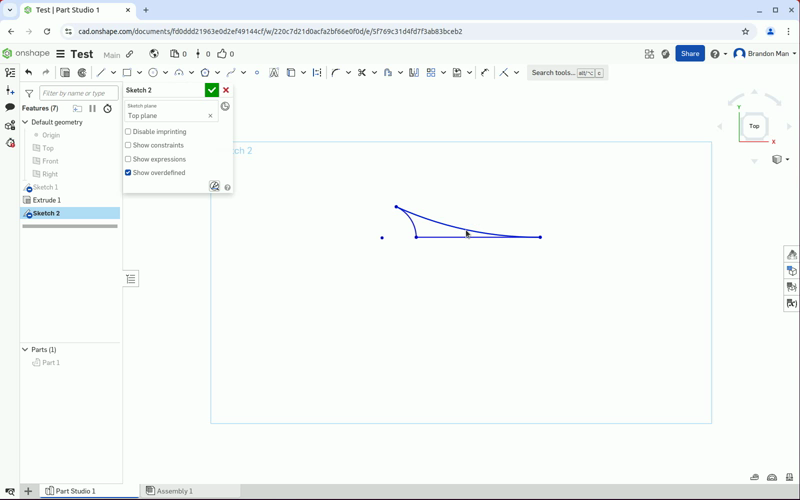
mouse_move(419, 214)
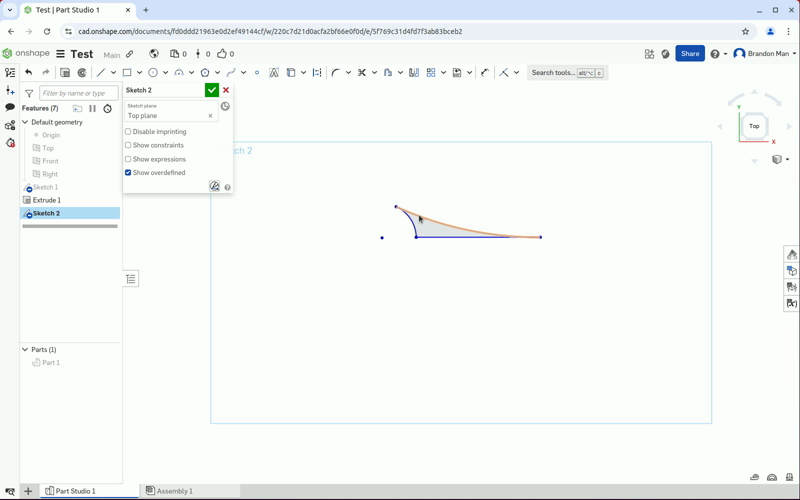
scroll(6)
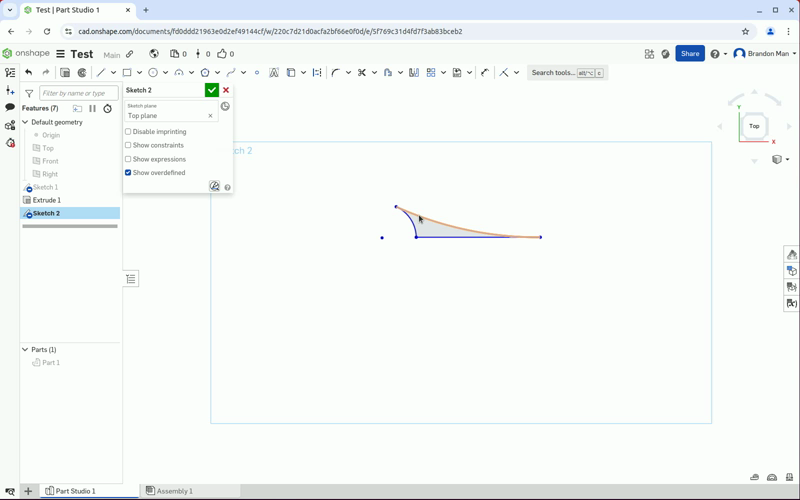
scroll(6)
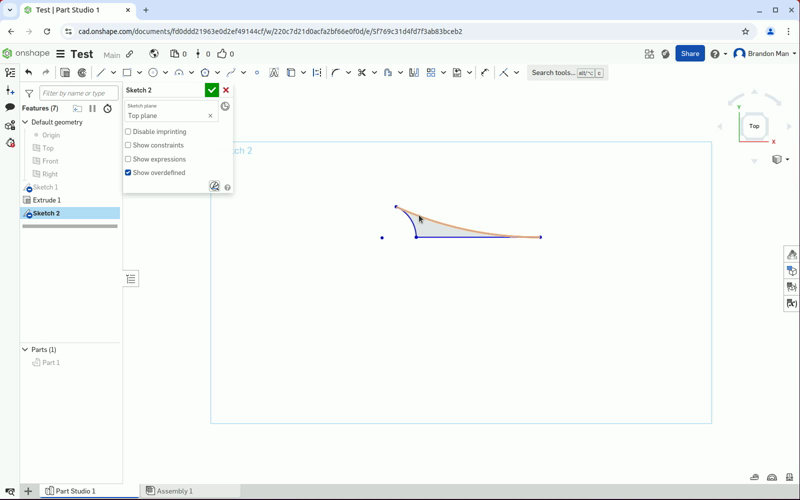
scroll(6)
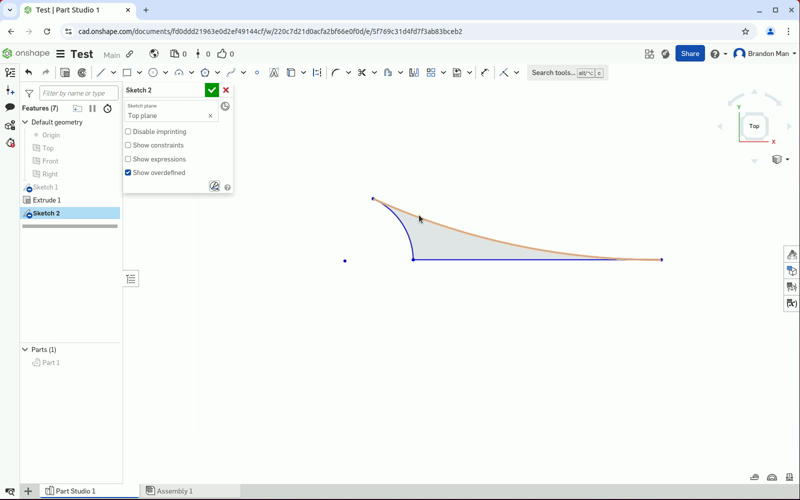
scroll(6)
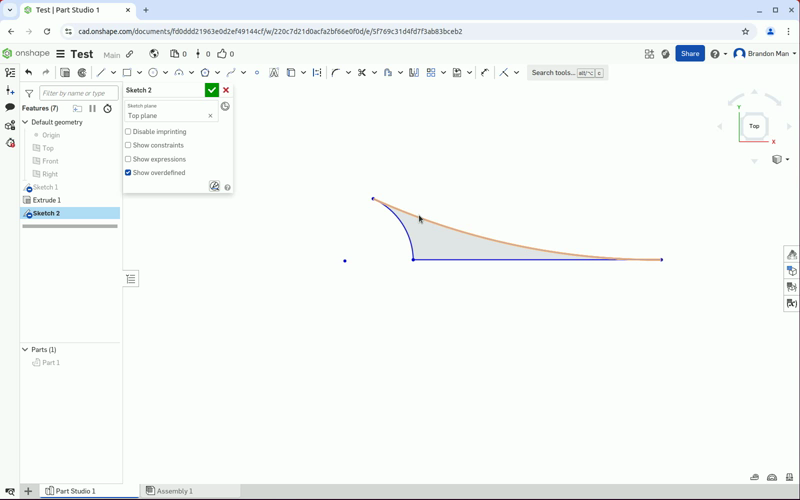
scroll(6)
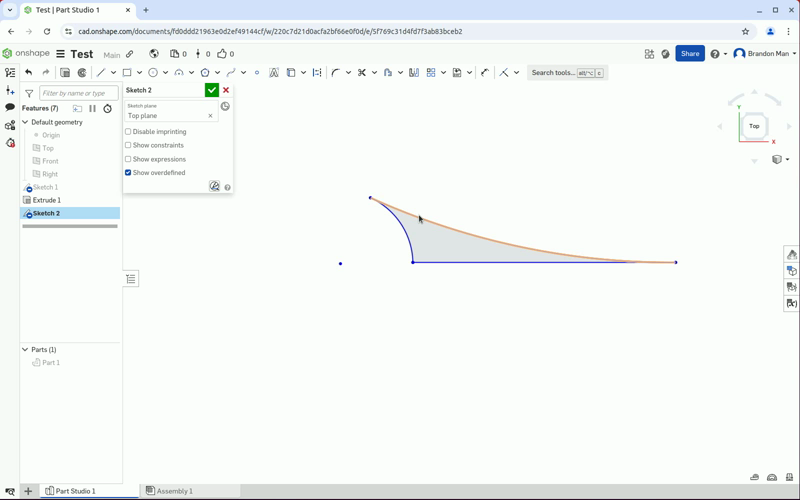
scroll(6)
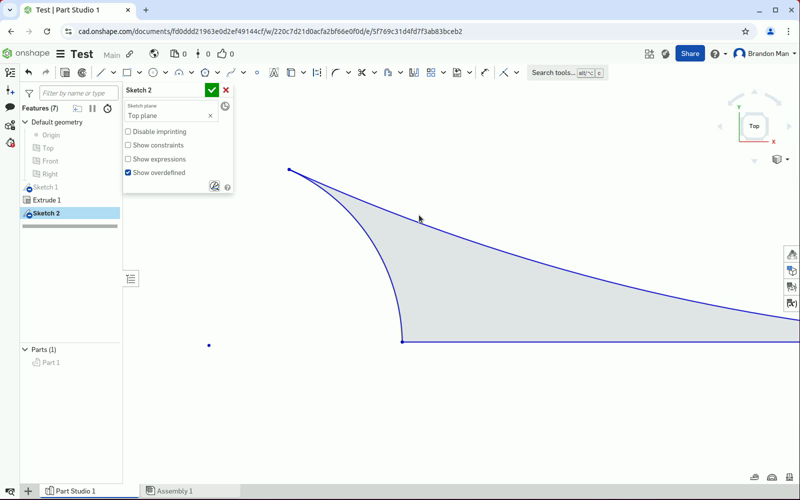
scroll(6)
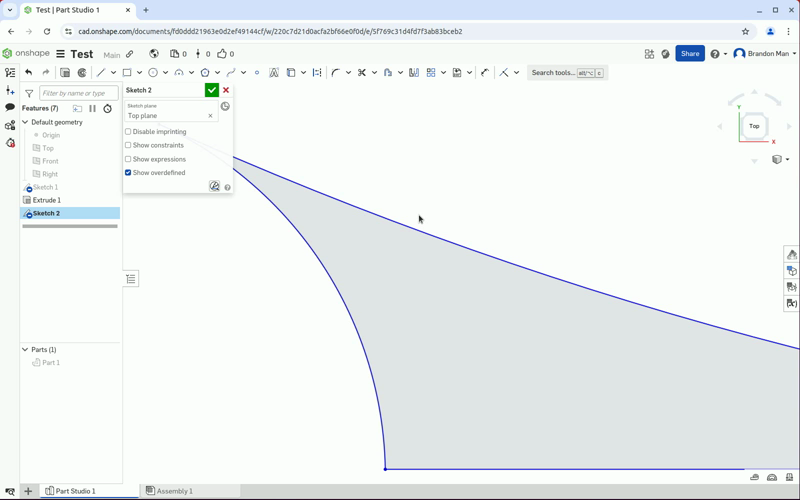
click(419, 214)
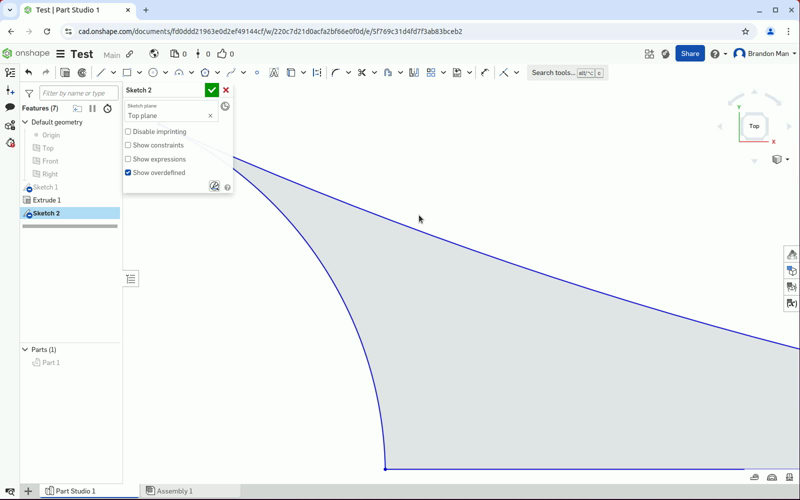
scroll(-6)
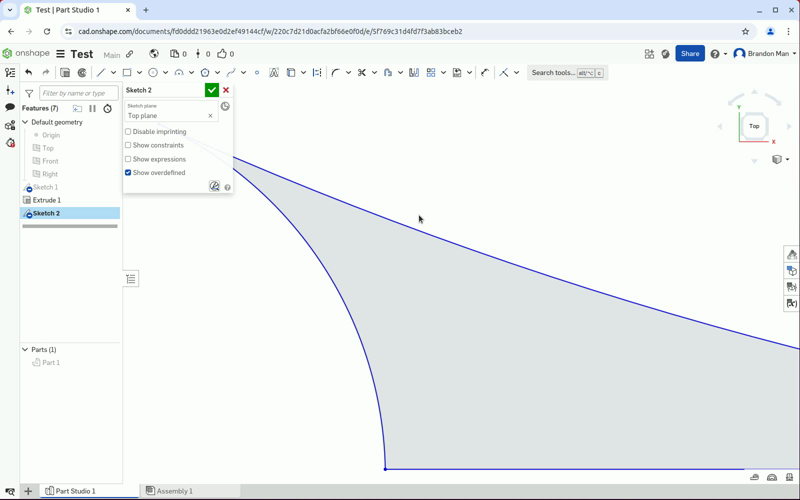
scroll(-6)
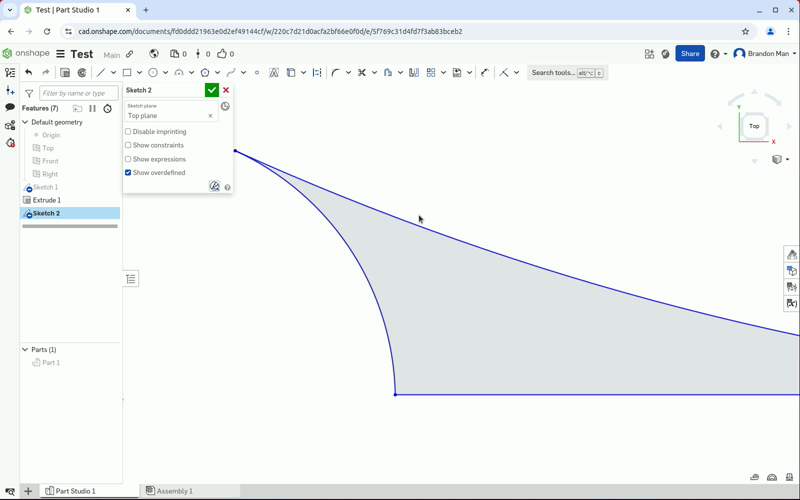
scroll(-6)
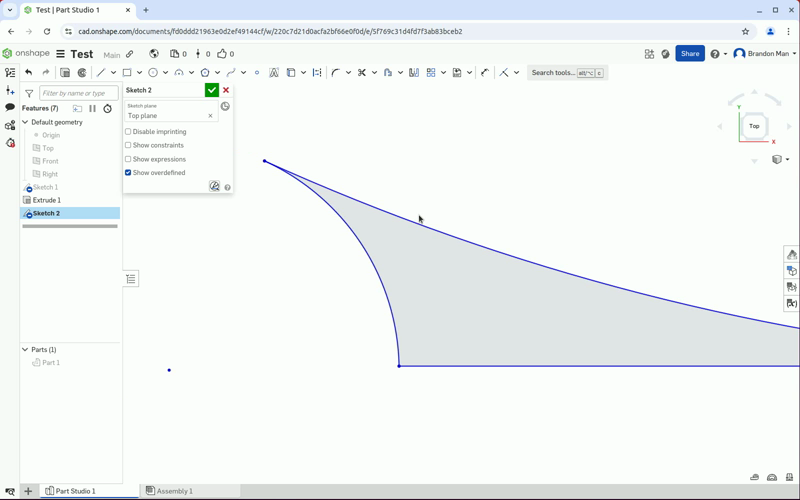
scroll(-6)
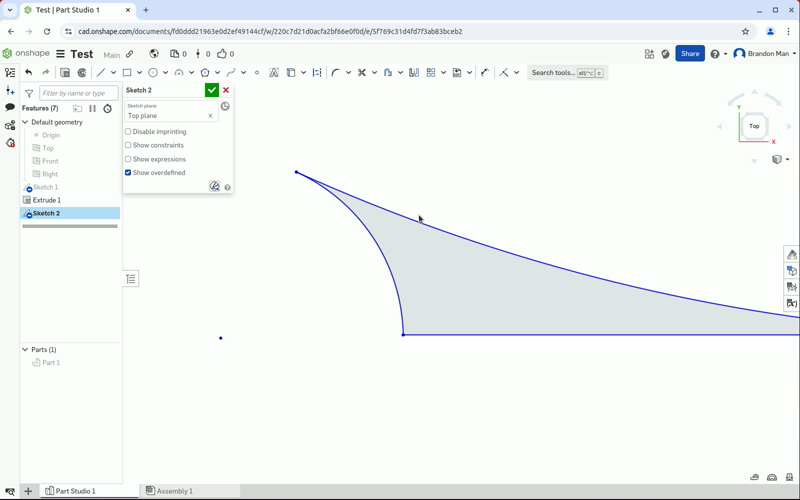
scroll(-6)
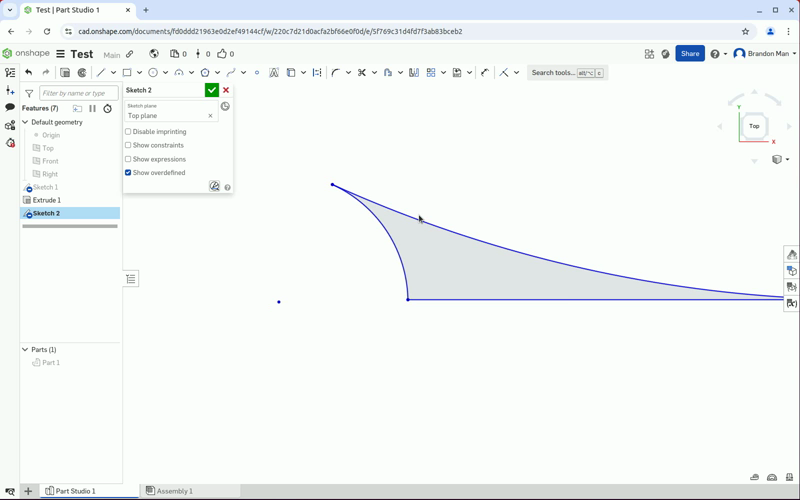
scroll(-6)
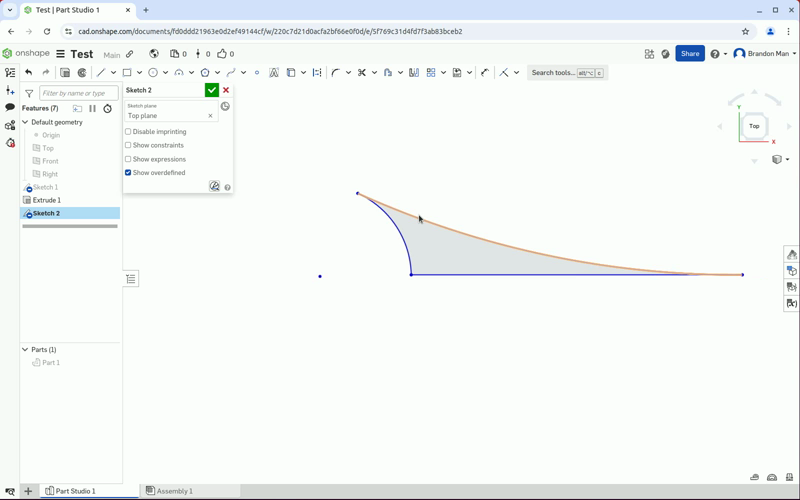
scroll(-6)
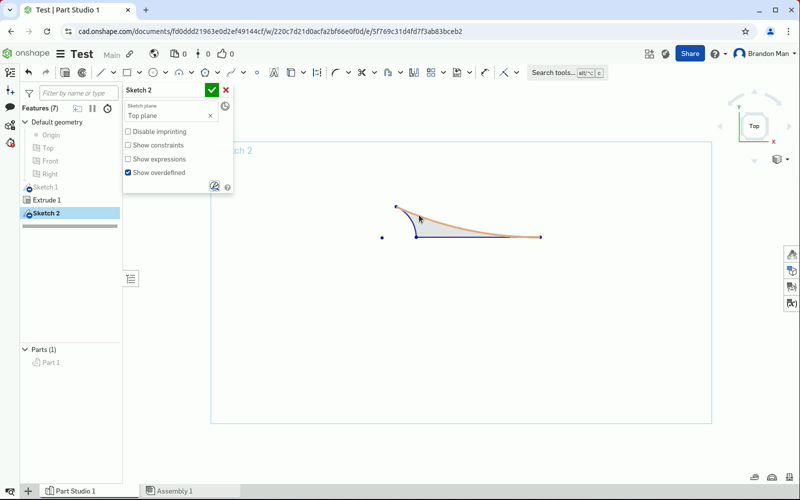
mouse_move(73, 352)
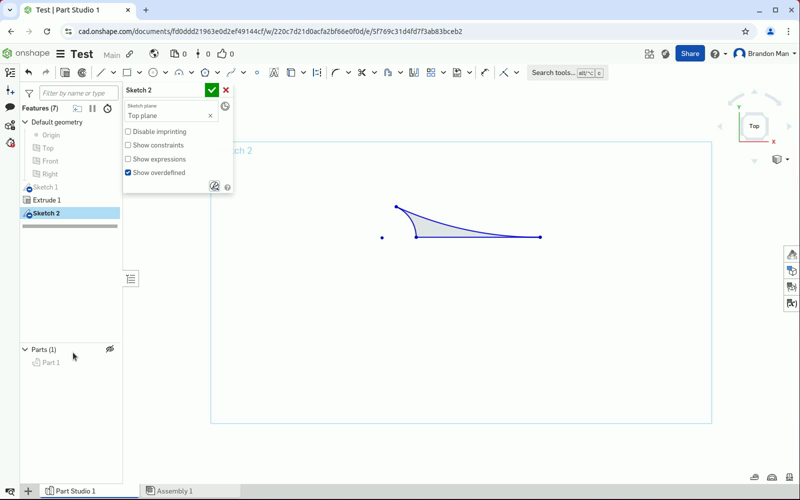
key(shift+y)
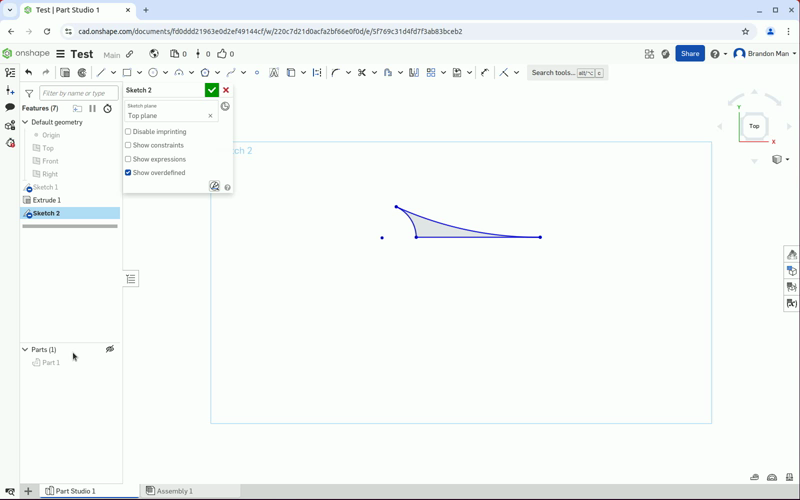
key(shift+e)
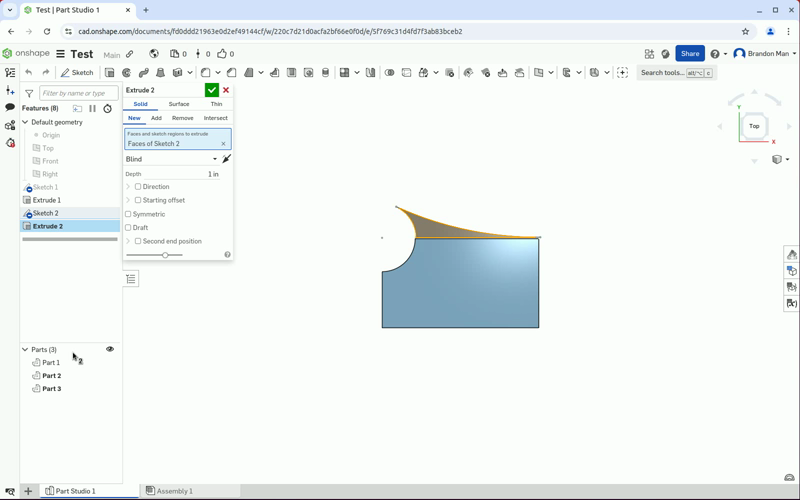
mouse_move(143, 106)
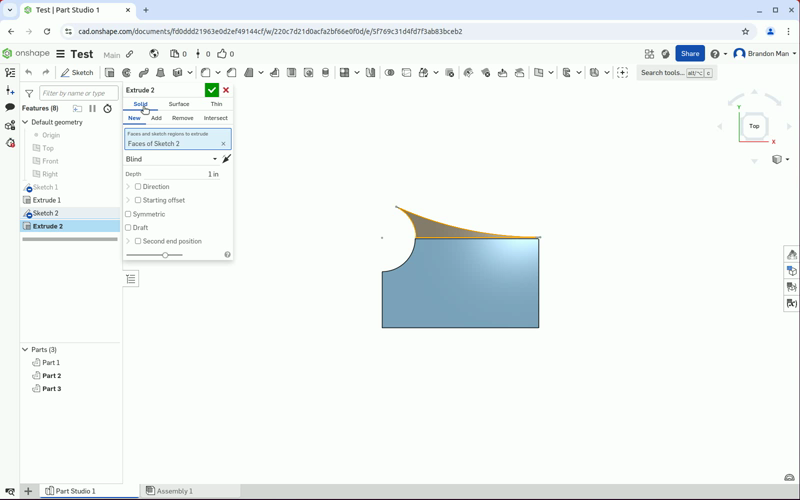
click(143, 106)
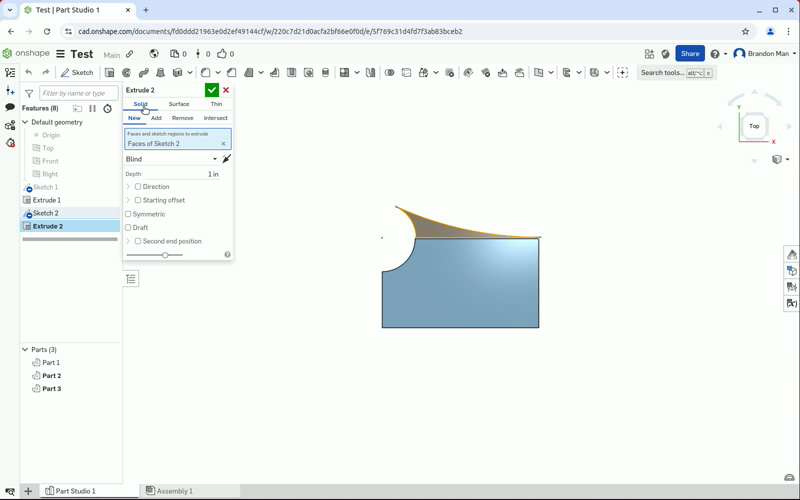
mouse_move(137, 120)
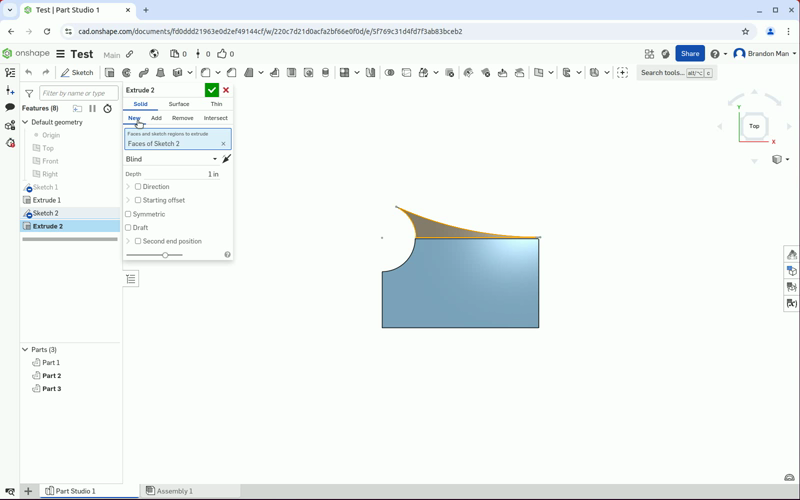
click(137, 120)
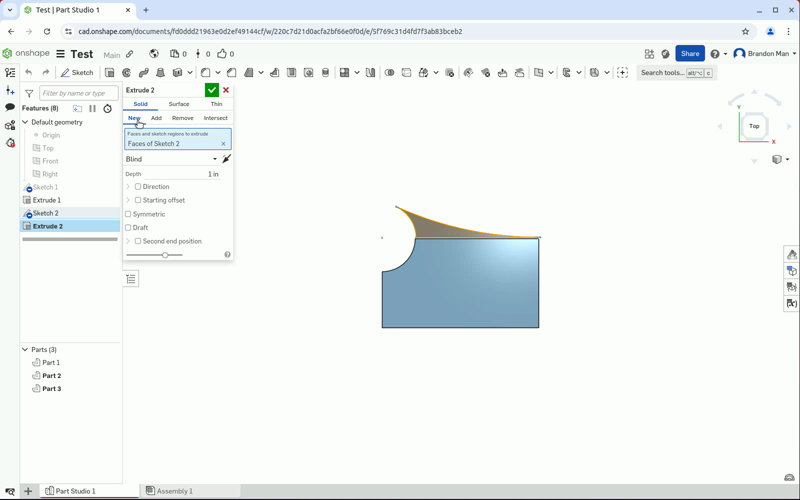
key(tab, 4)
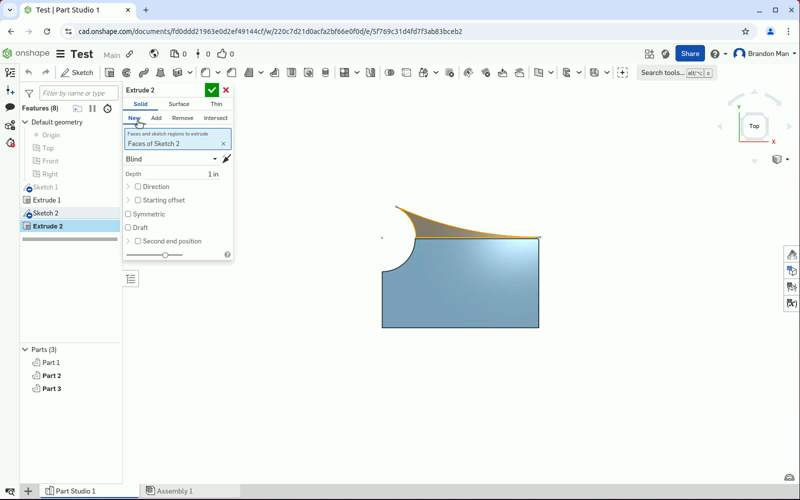
text(8.184)
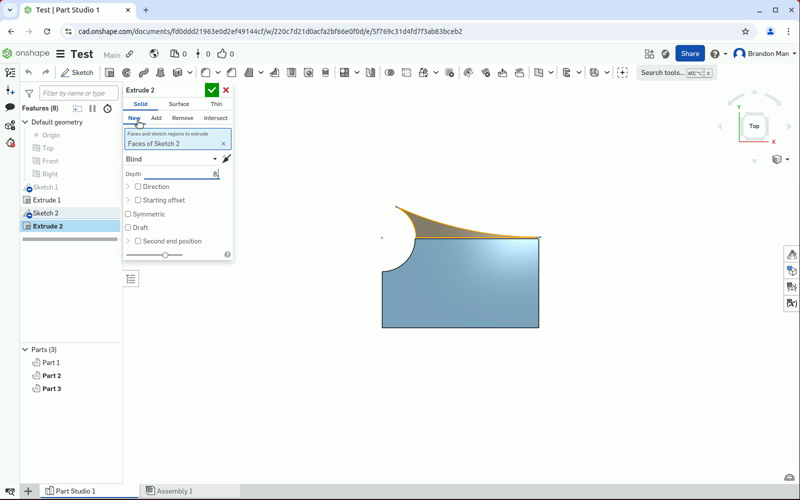
key(tab, 3)
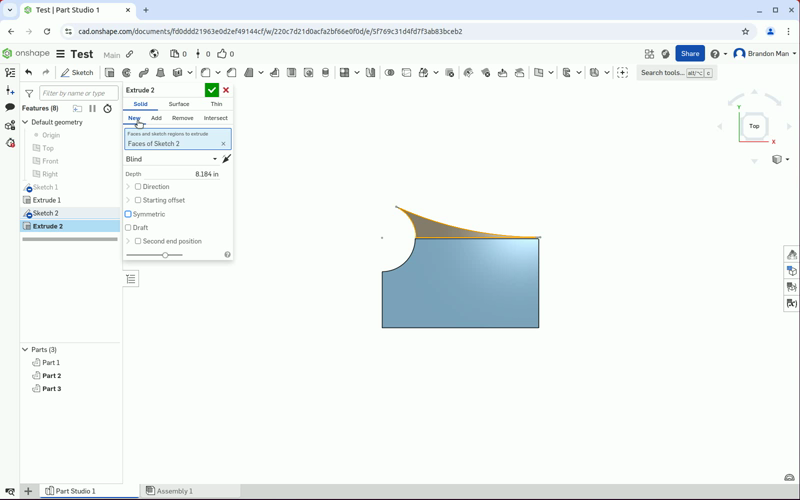
key(space)
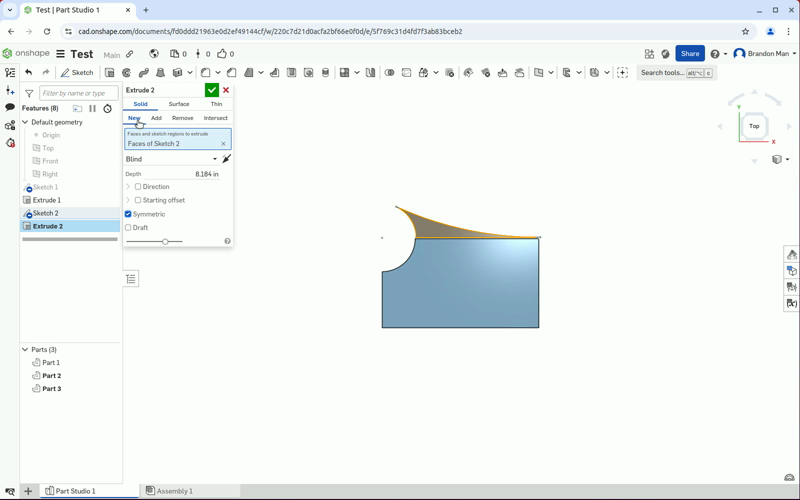
key(enter)
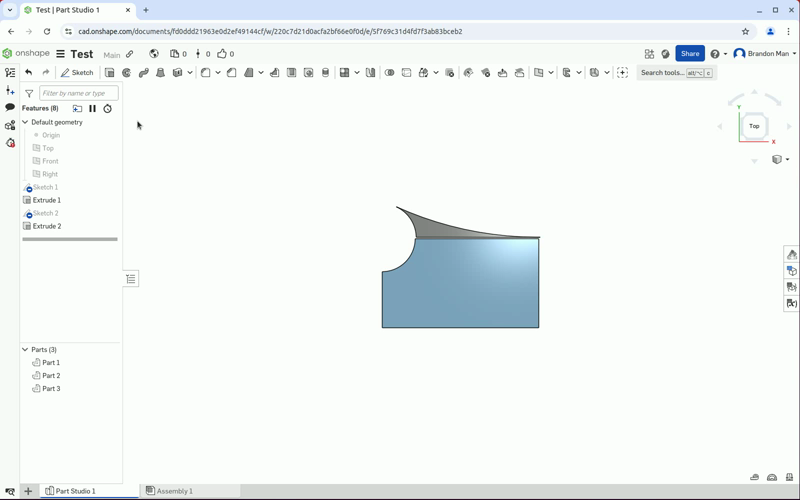
key(shift+h)
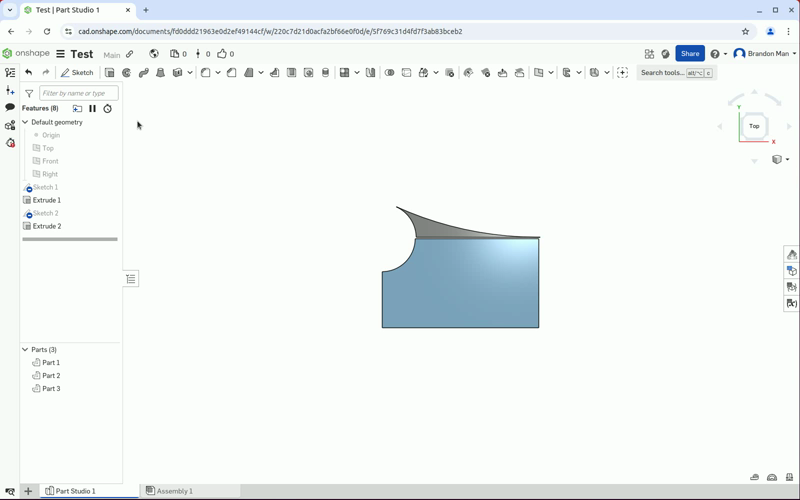
key(shift+h)
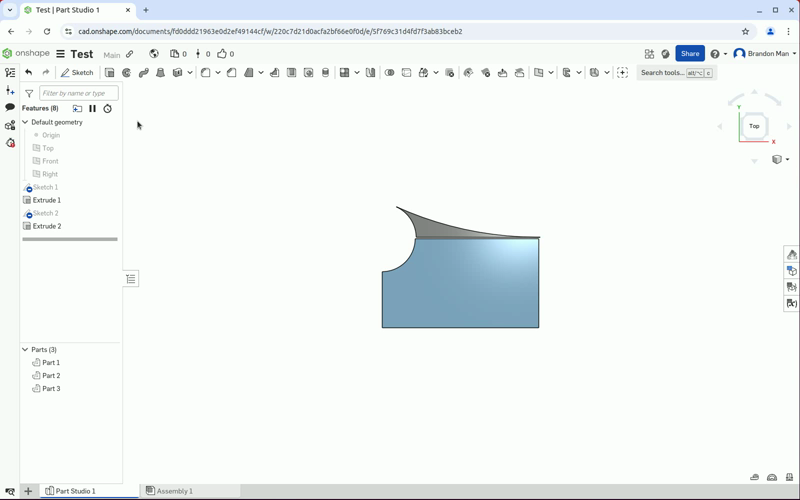
mouse_move(73, 189)
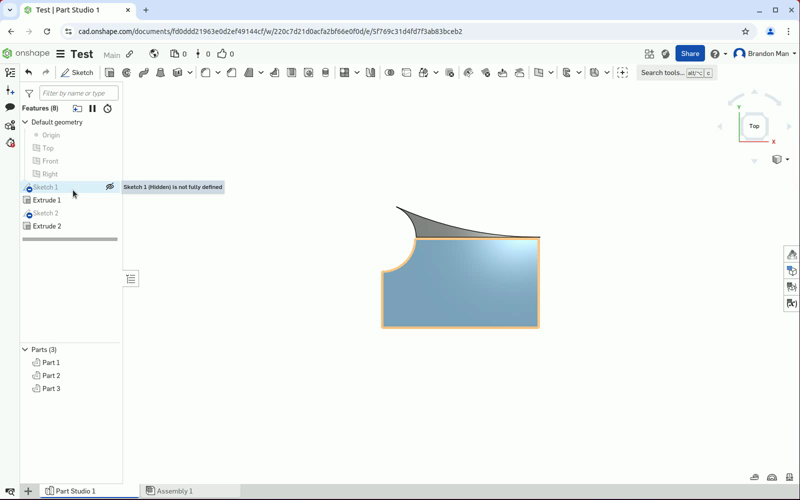
click(73, 189)
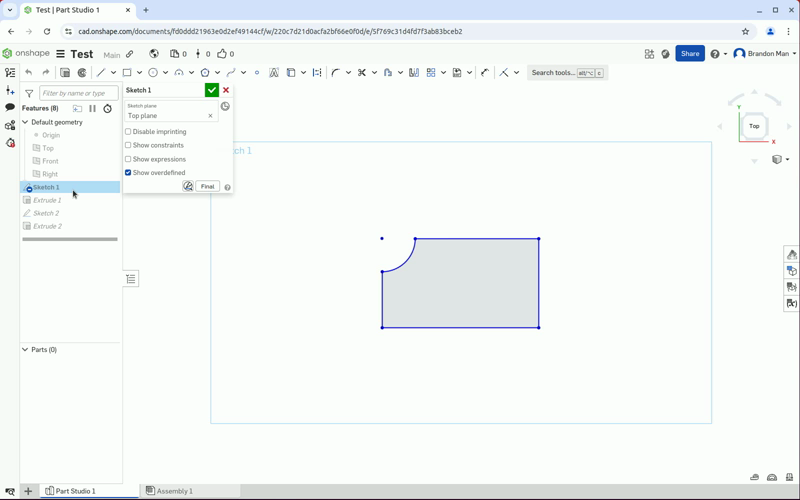
mouse_move(229, 92)
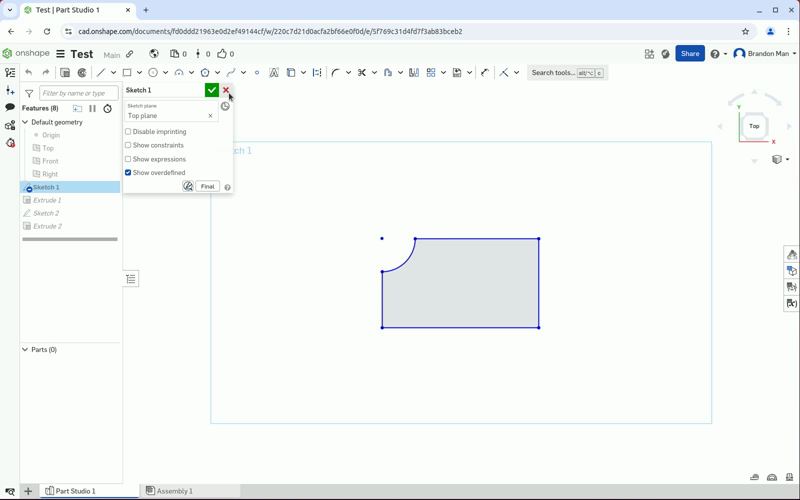
click(229, 92)
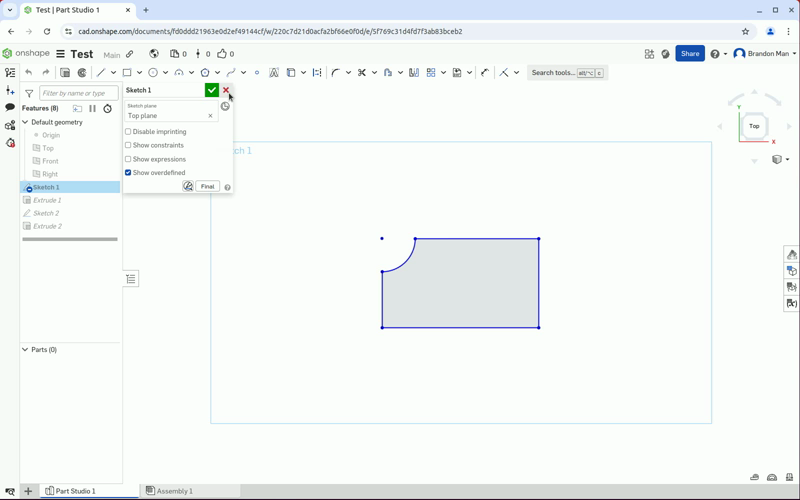
key(shift+s)
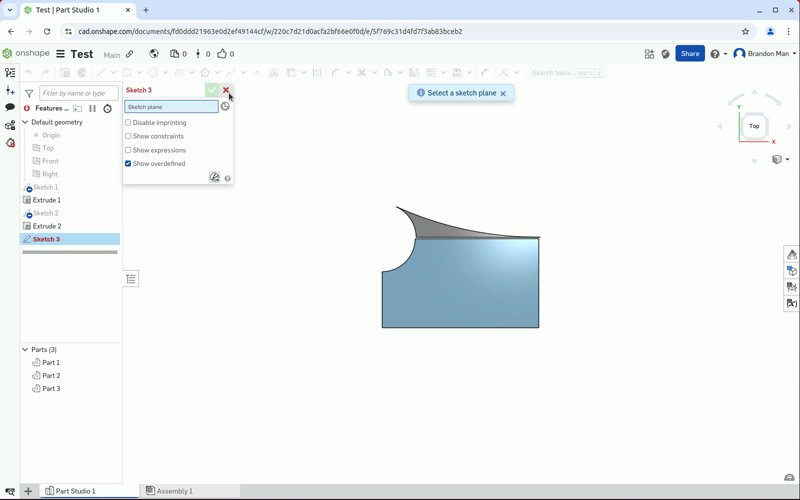
mouse_move(73, 150)
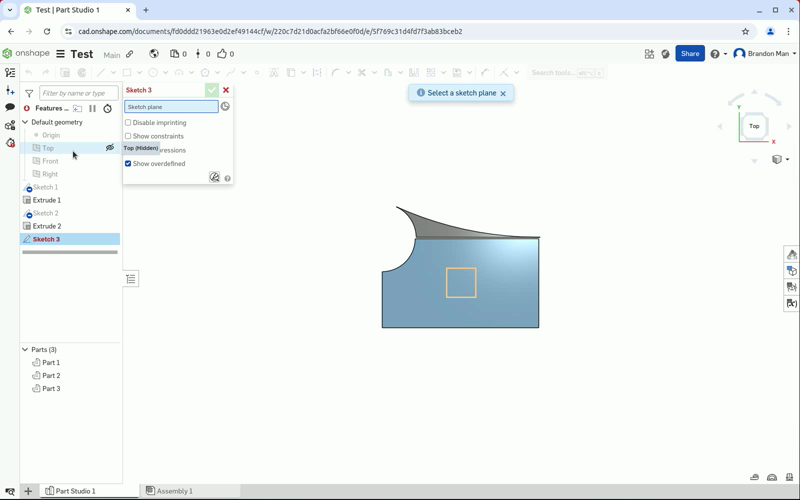
click(73, 150)
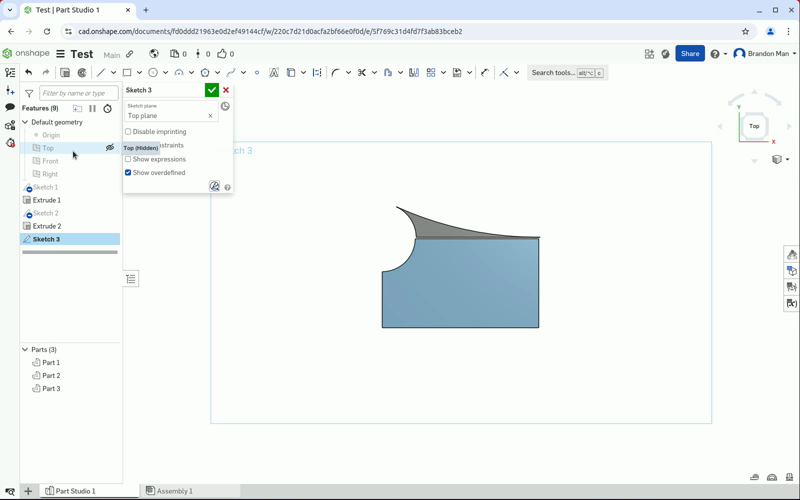
mouse_move(73, 352)
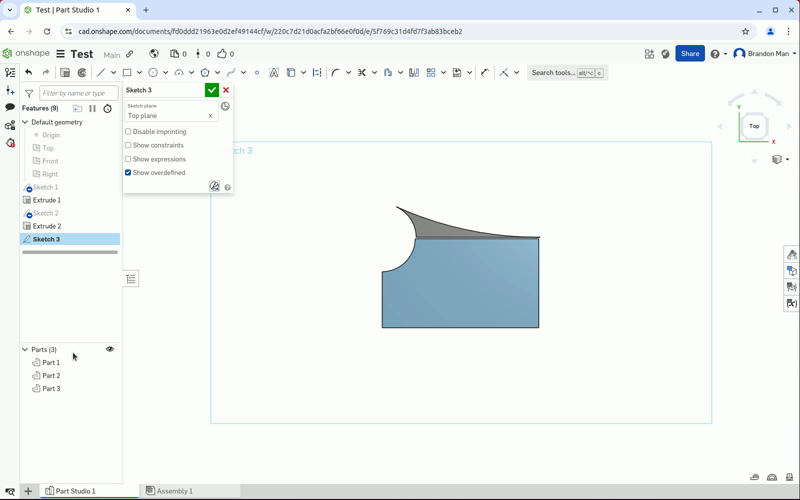
key(y)
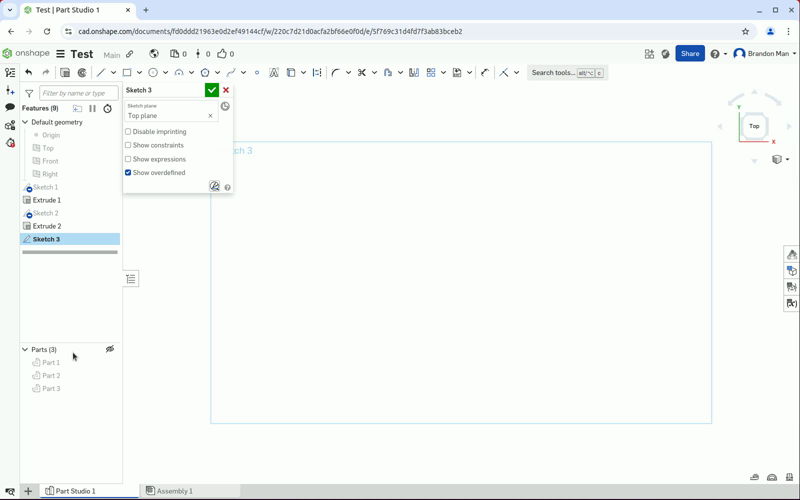
key(l)
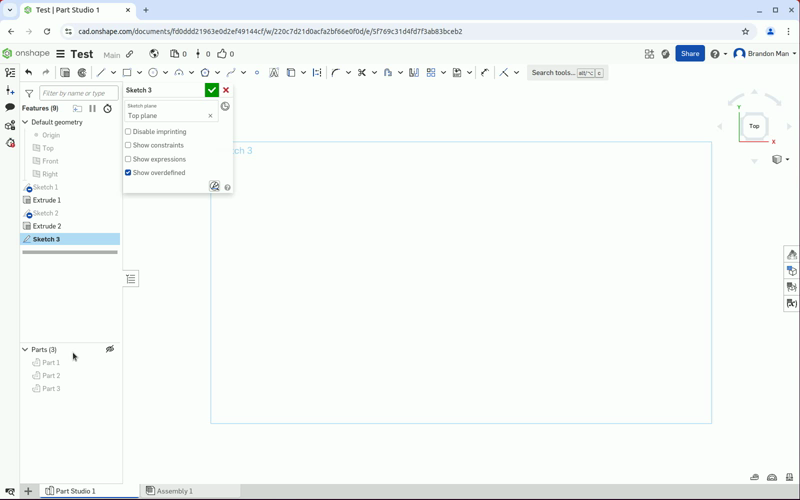
key_down(shift)
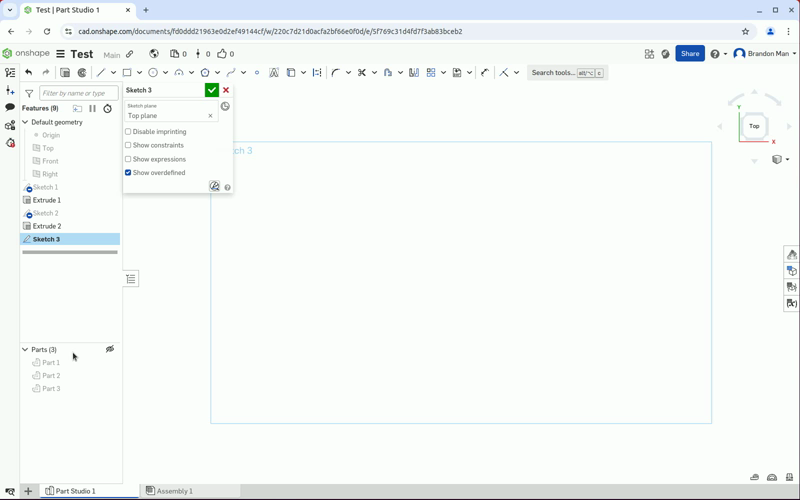
mouse_move(382, 271)
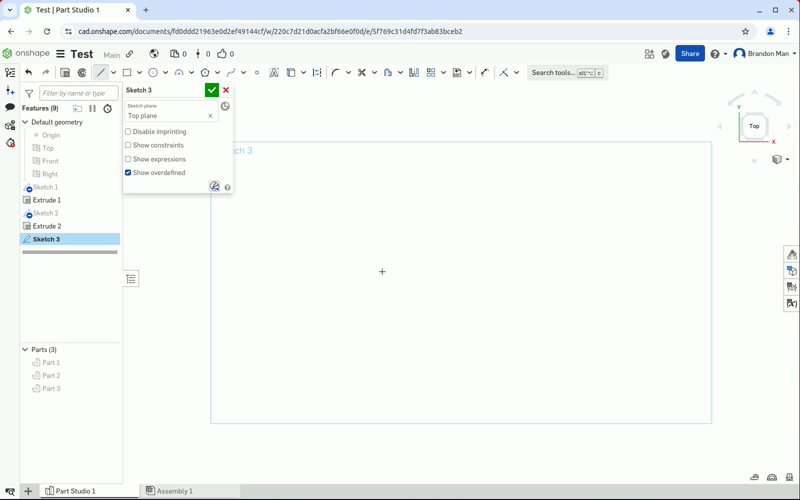
click(382, 271)
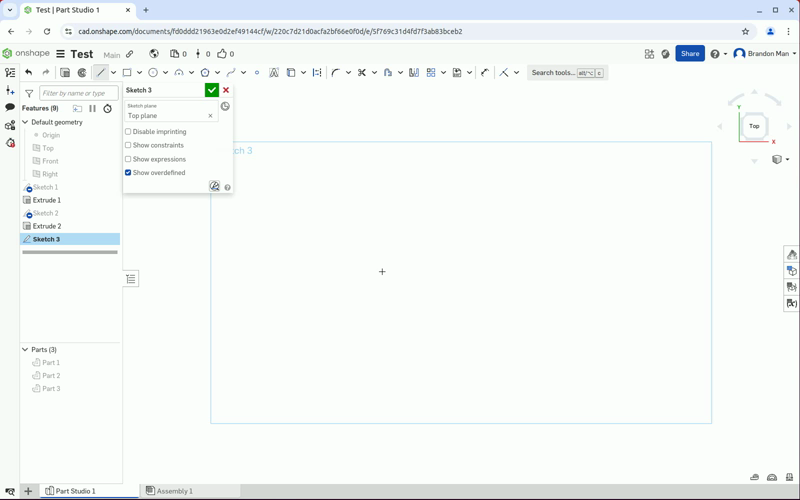
key_up(shift)
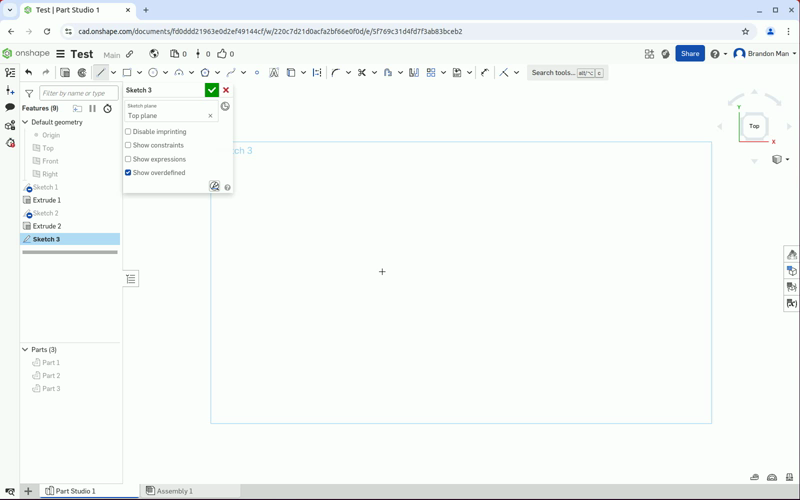
key_down(shift)
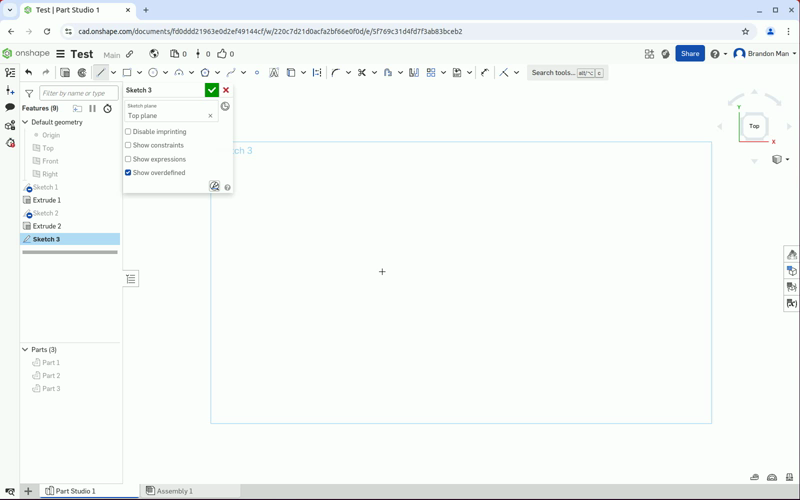
mouse_move(412, 271)
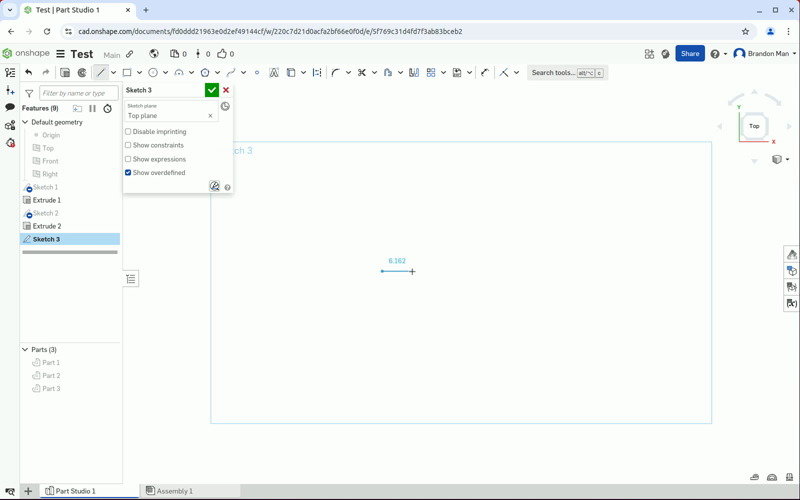
mouse_move(382, 253)
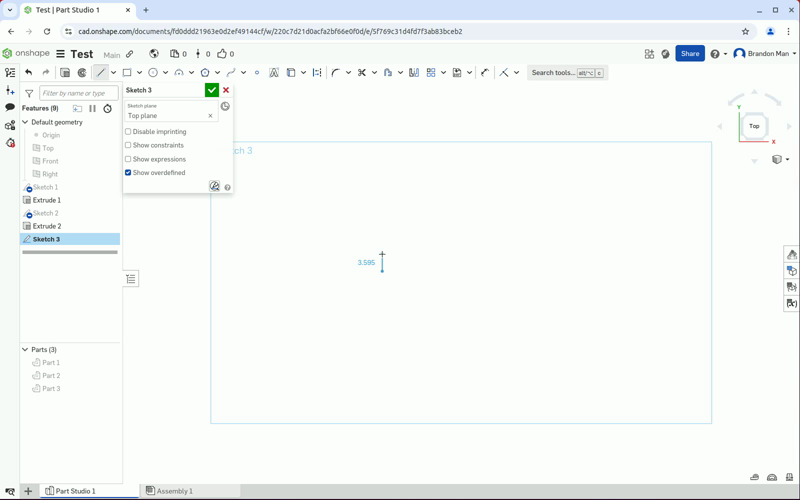
click(382, 253)
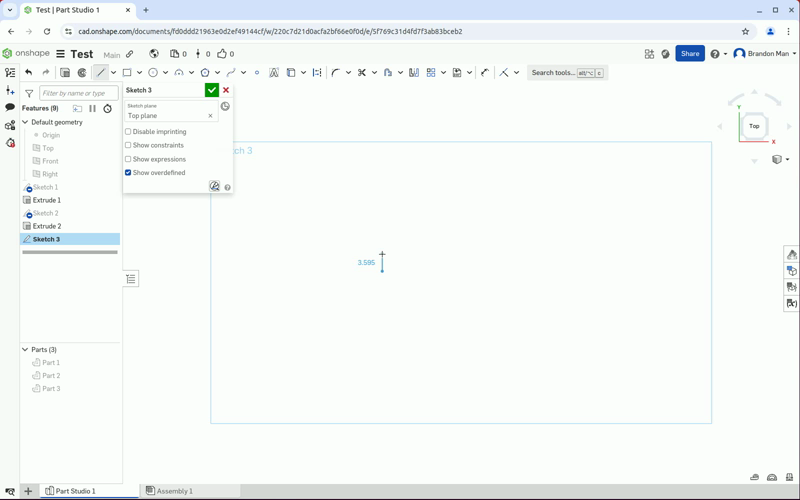
key_up(shift)
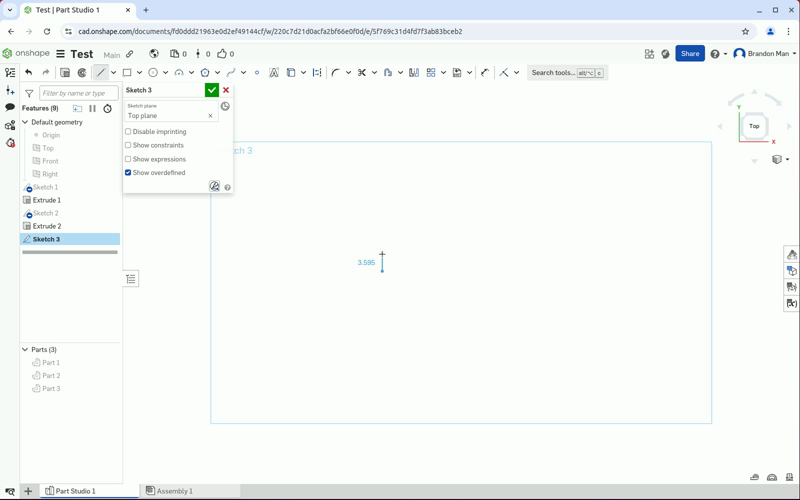
key(esc)
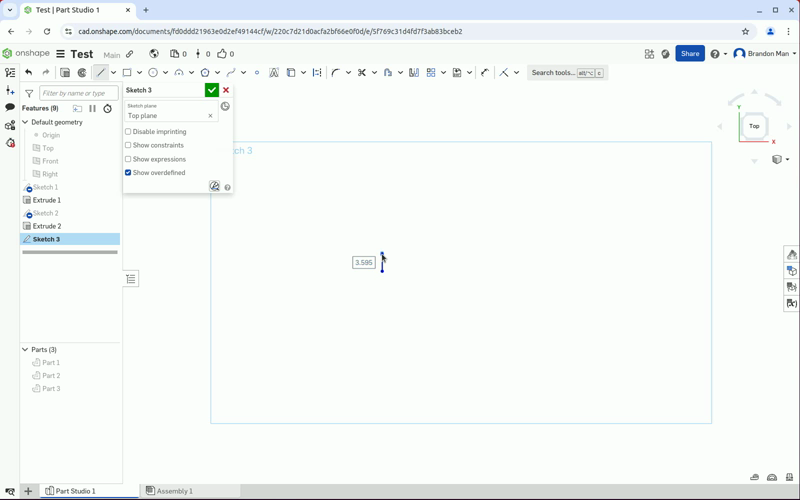
key(a)
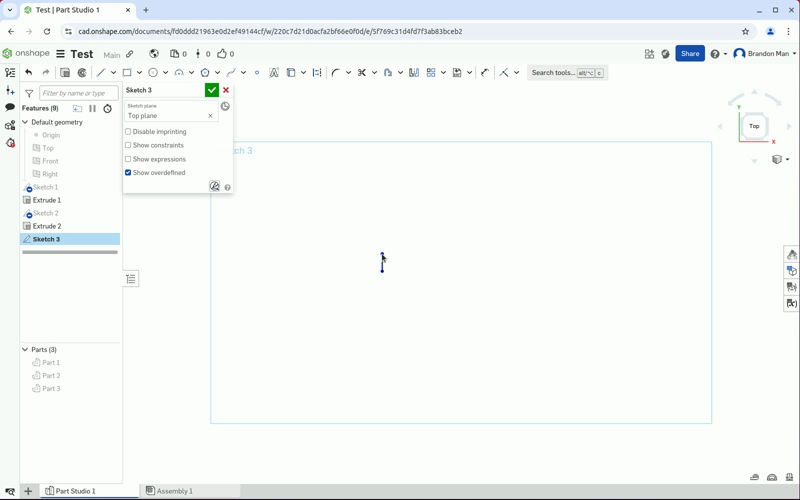
mouse_move(382, 253)
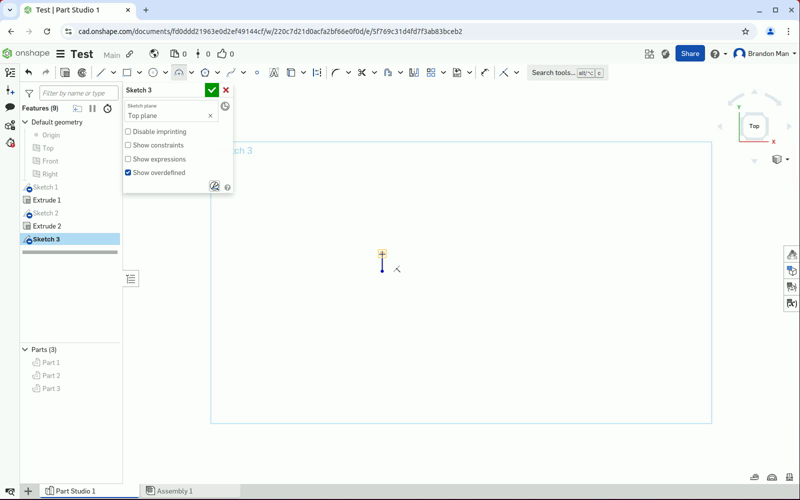
click(382, 253)
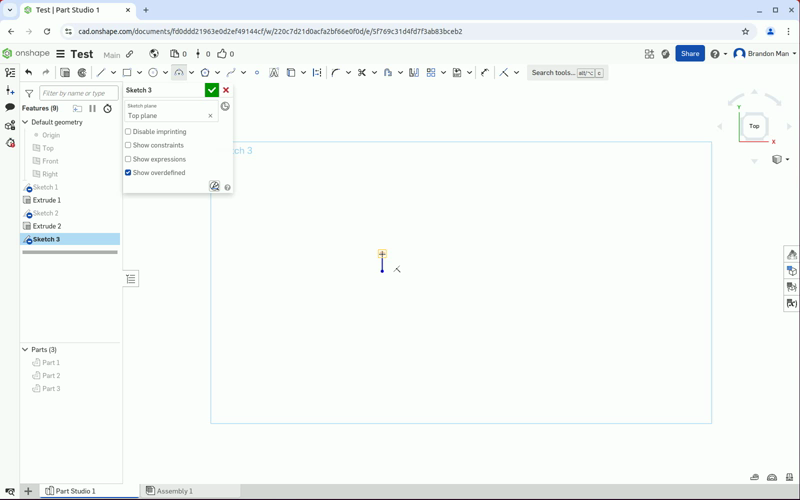
key_down(shift)
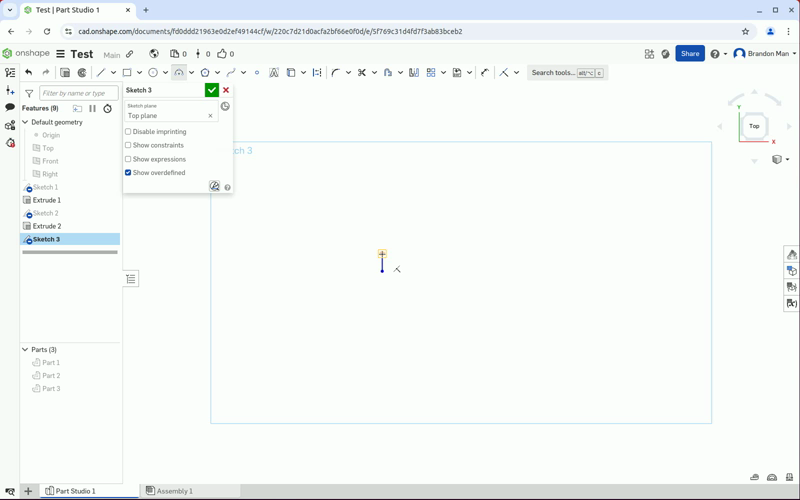
mouse_move(399, 236)
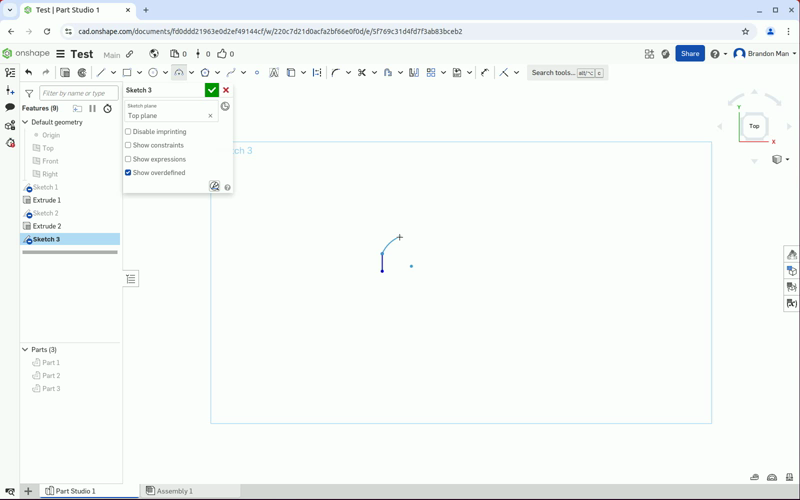
click(399, 236)
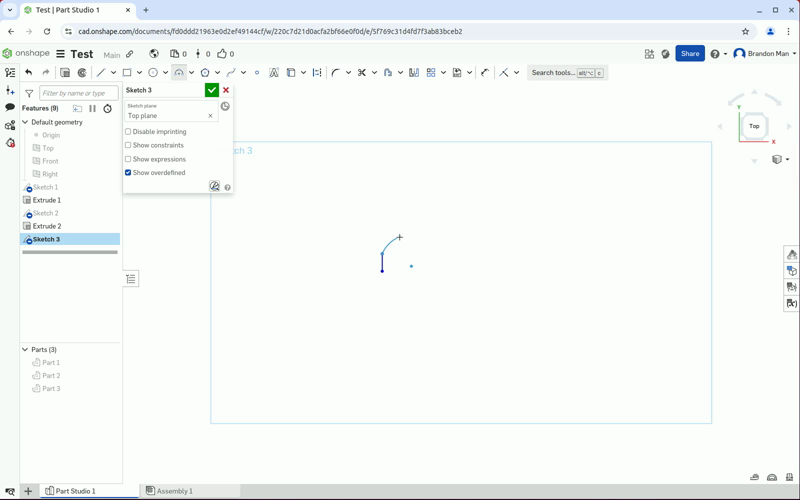
mouse_move(370, 224)
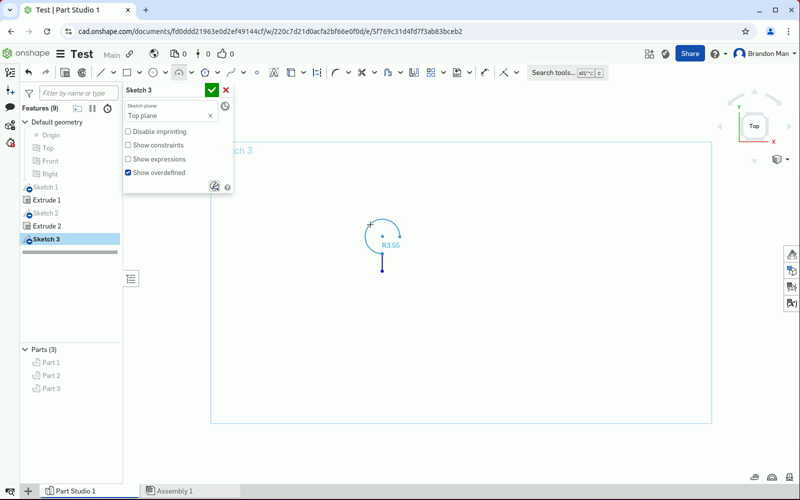
click(370, 224)
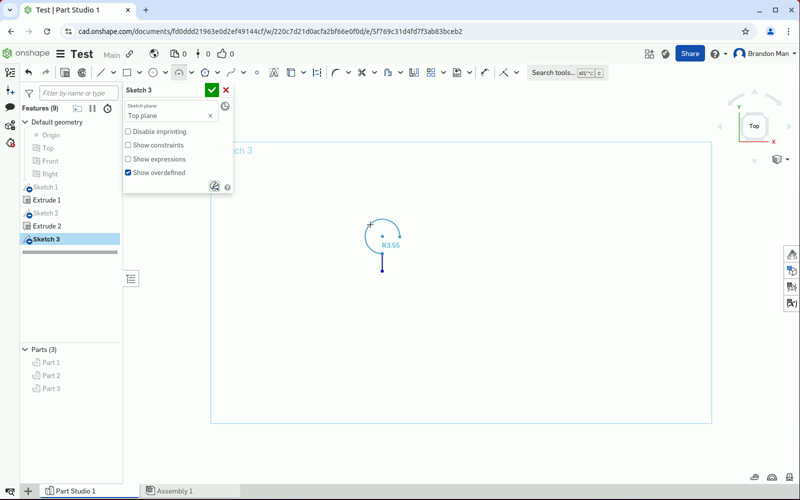
key_up(shift)
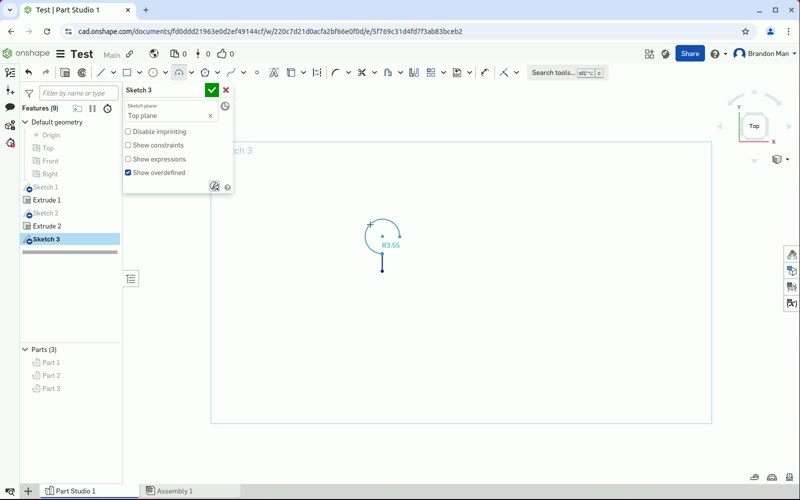
key(esc)
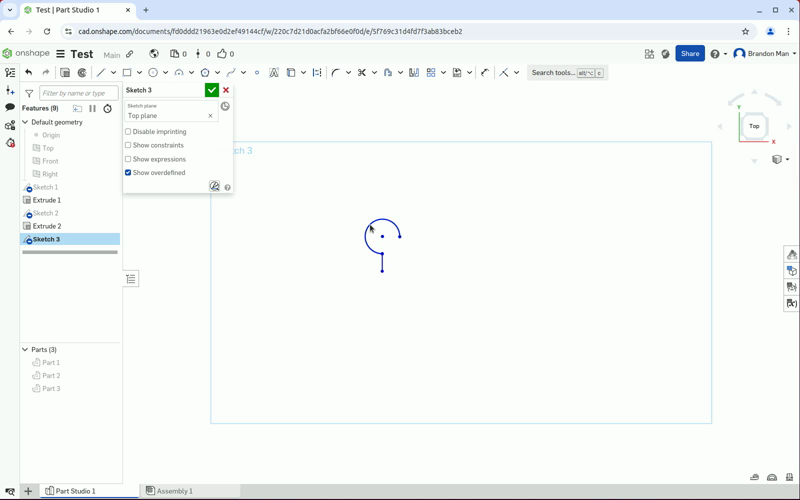
key(l)
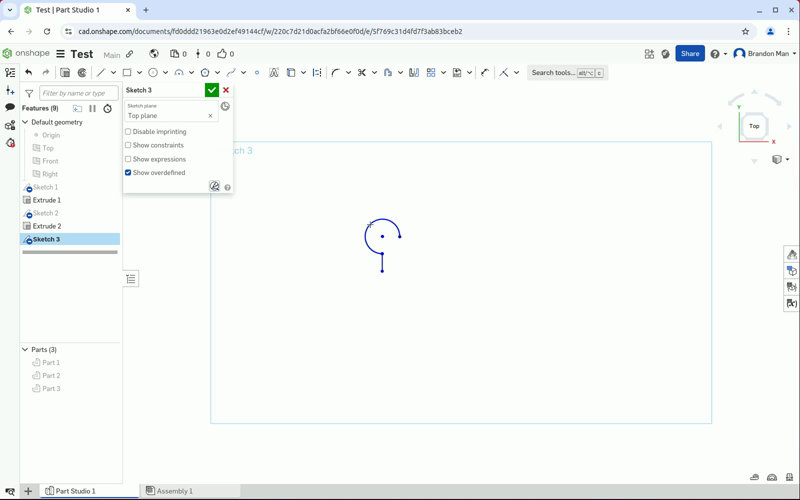
mouse_move(399, 236)
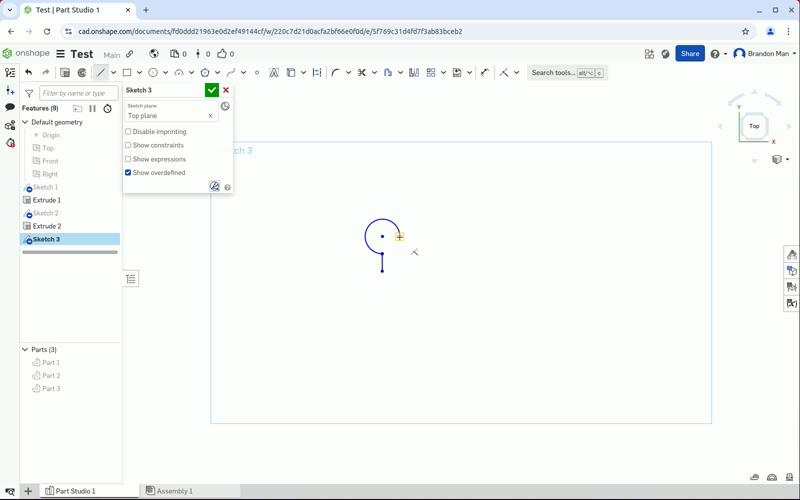
click(399, 236)
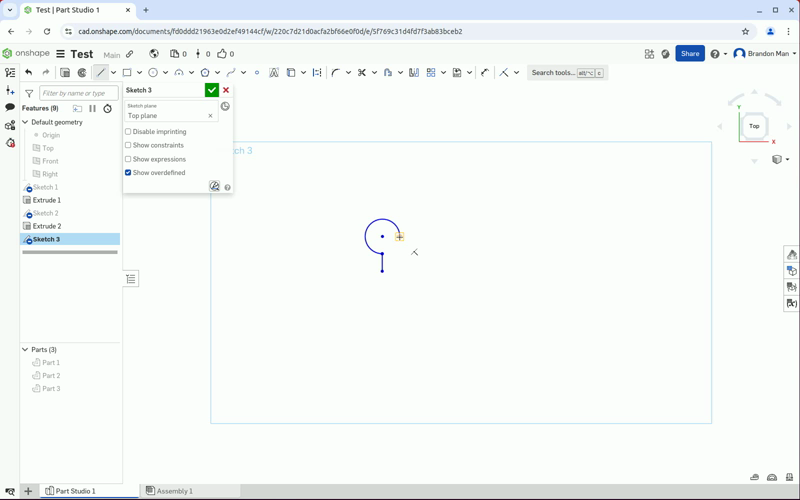
key_down(shift)
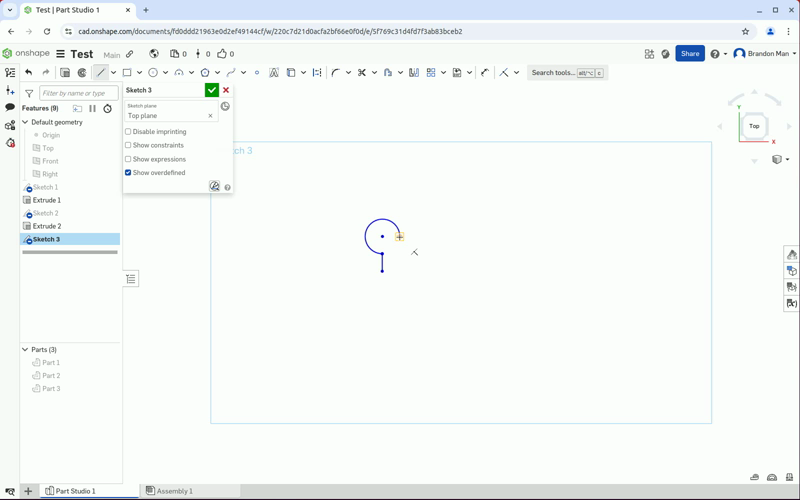
mouse_move(429, 236)
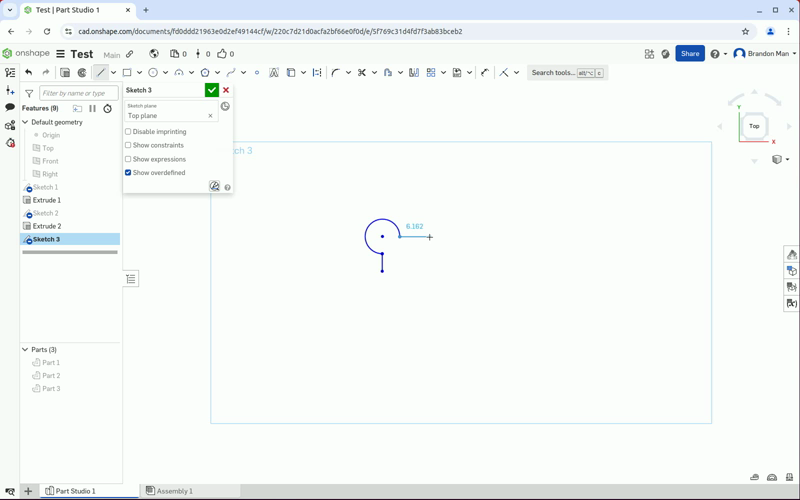
mouse_move(416, 236)
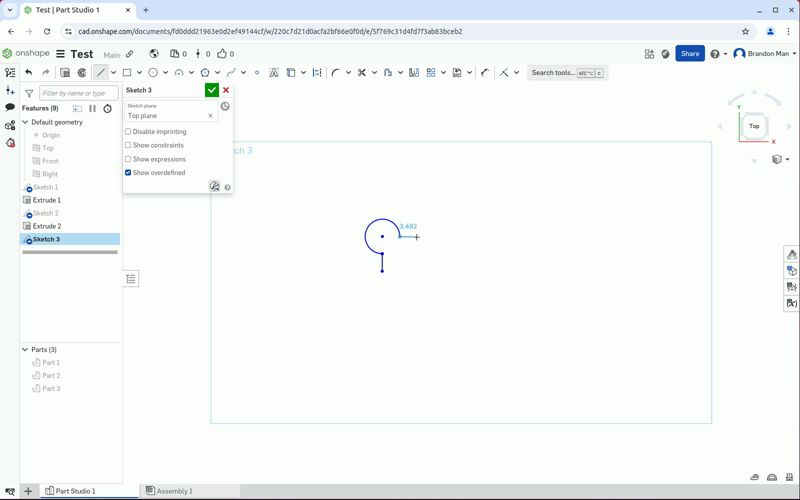
click(416, 236)
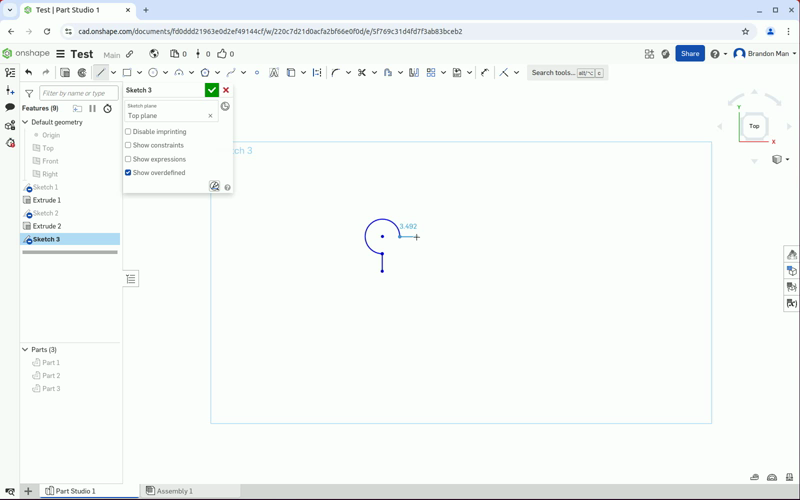
key_up(shift)
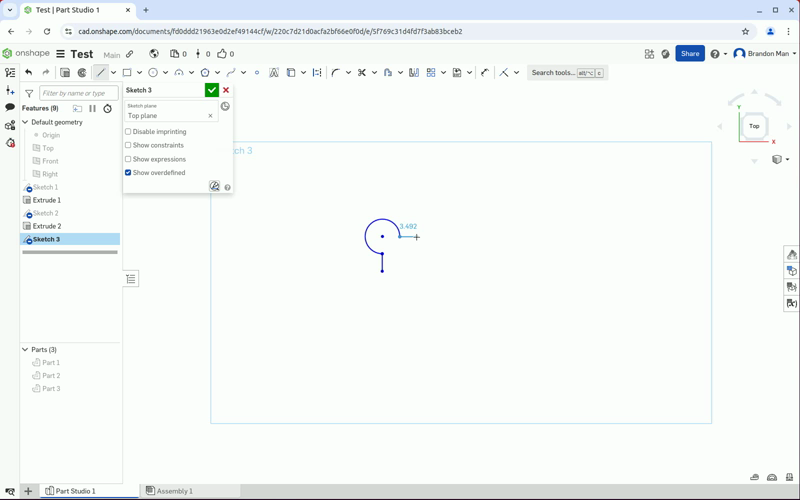
key(esc)
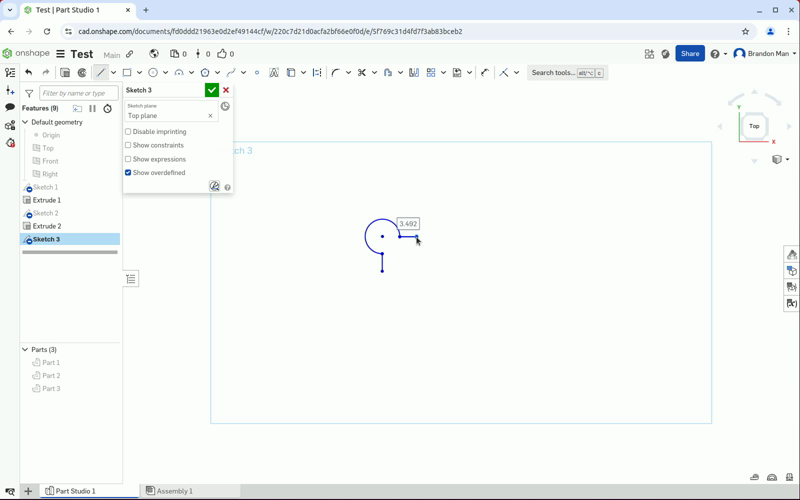
key(a)
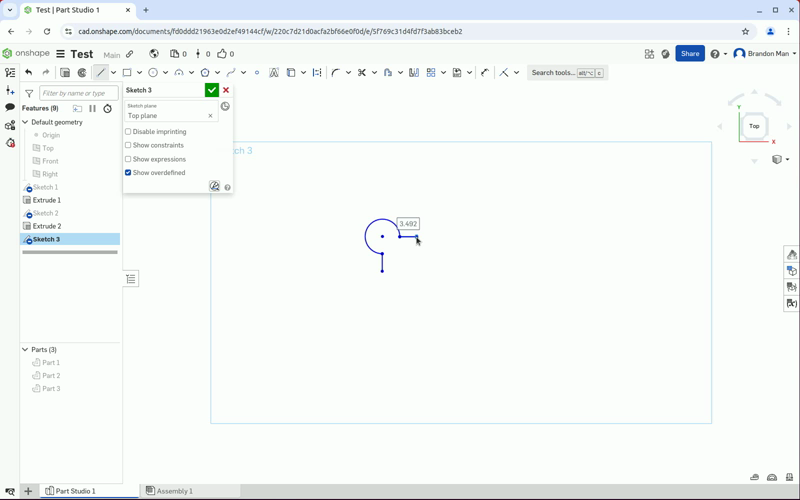
mouse_move(416, 236)
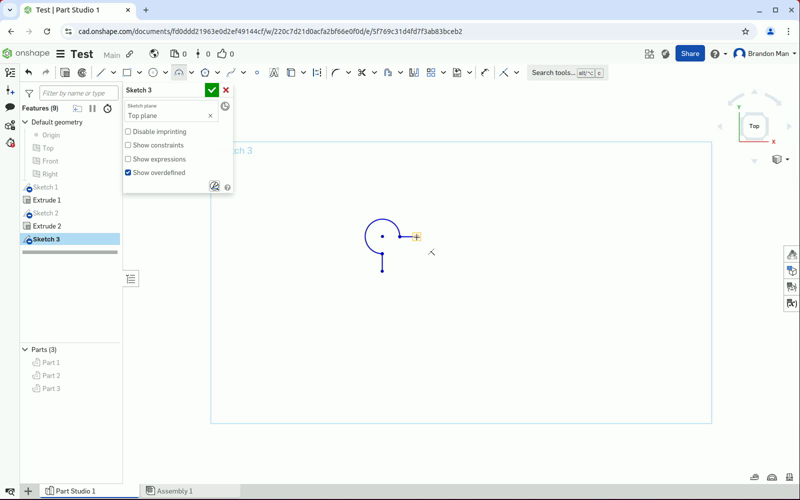
click(416, 236)
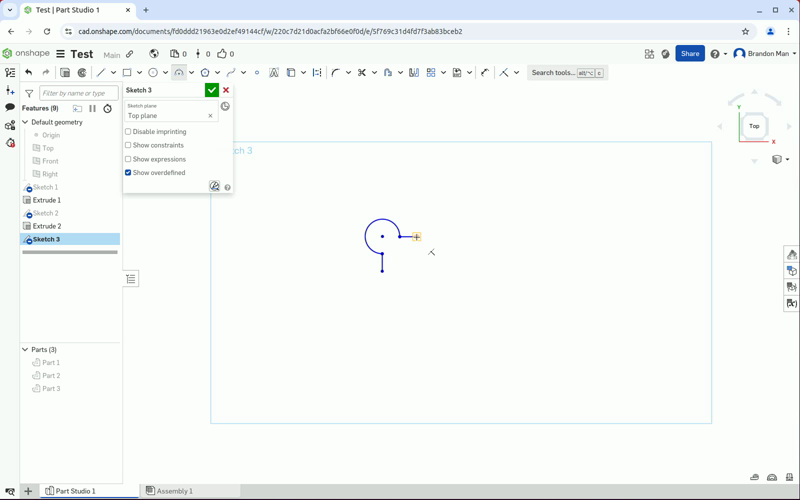
mouse_move(382, 271)
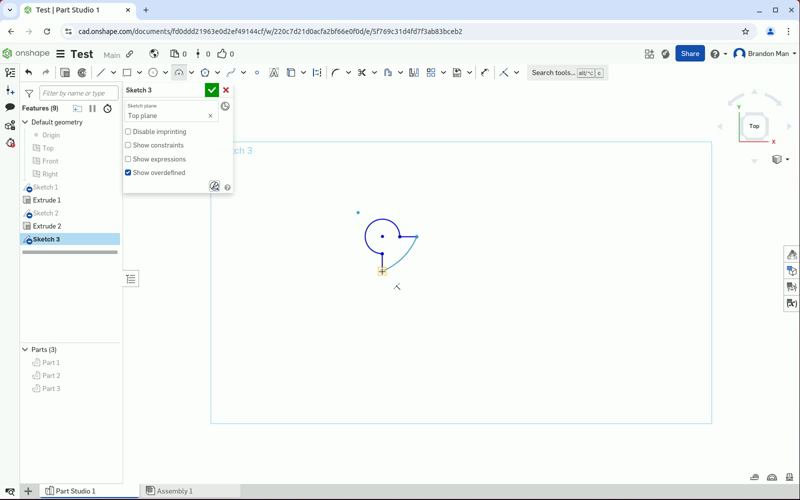
click(382, 271)
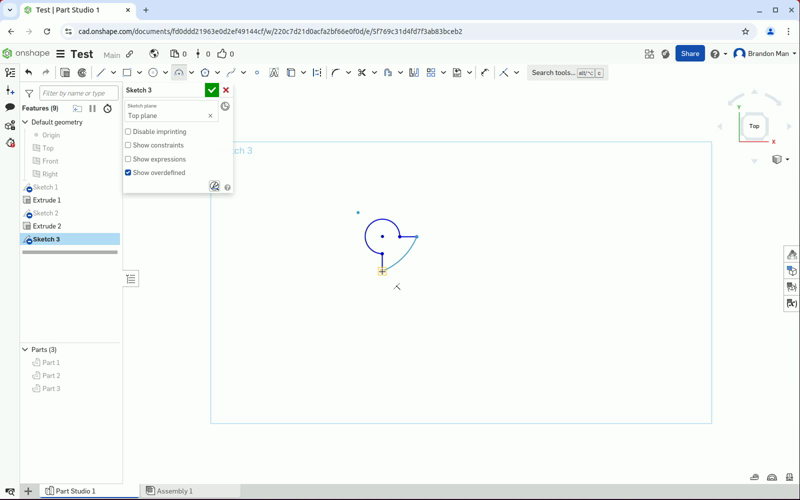
key_down(shift)
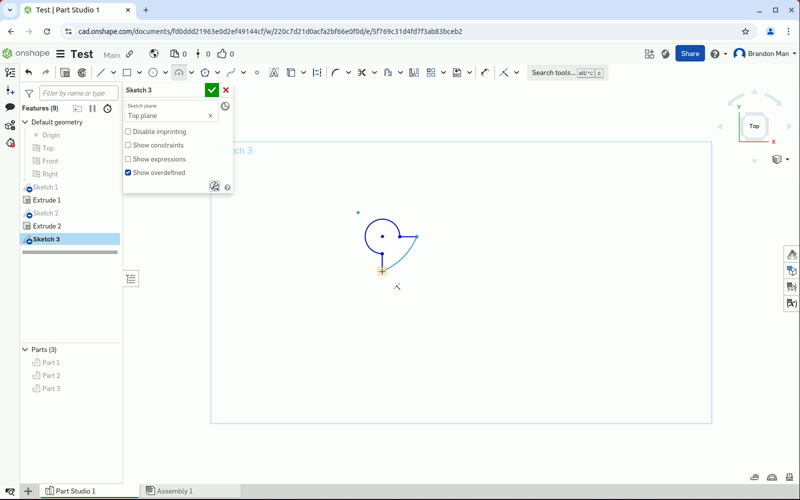
mouse_move(357, 212)
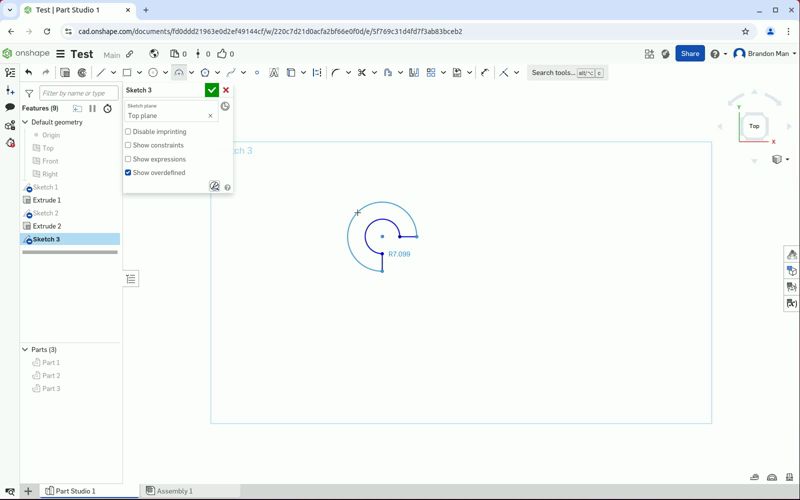
click(357, 212)
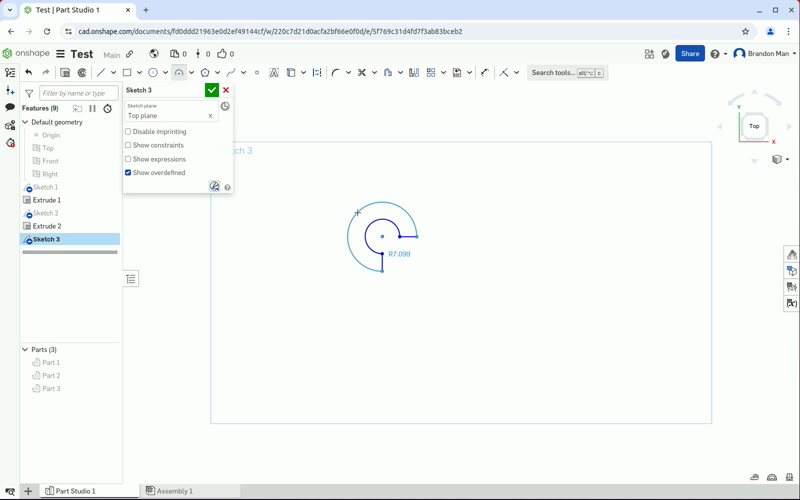
key_up(shift)
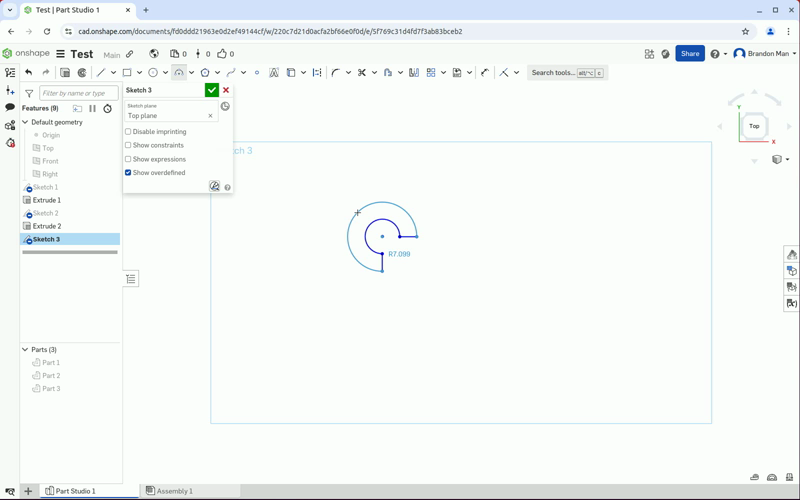
key(esc)
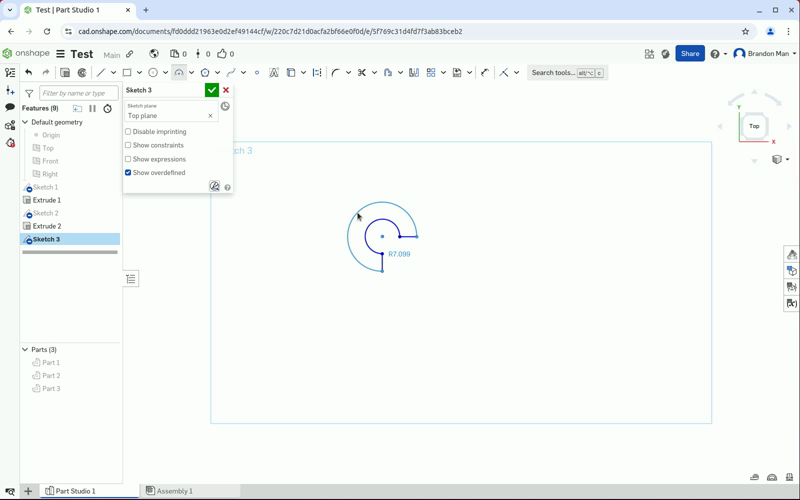
mouse_move(353, 233)
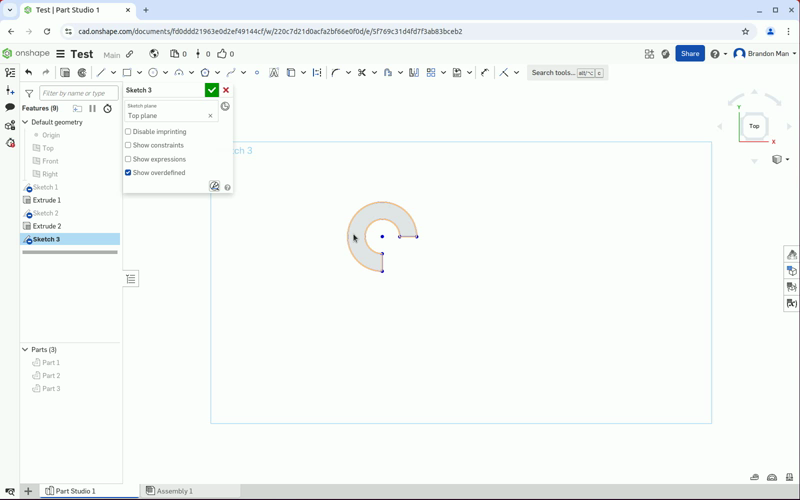
scroll(6)
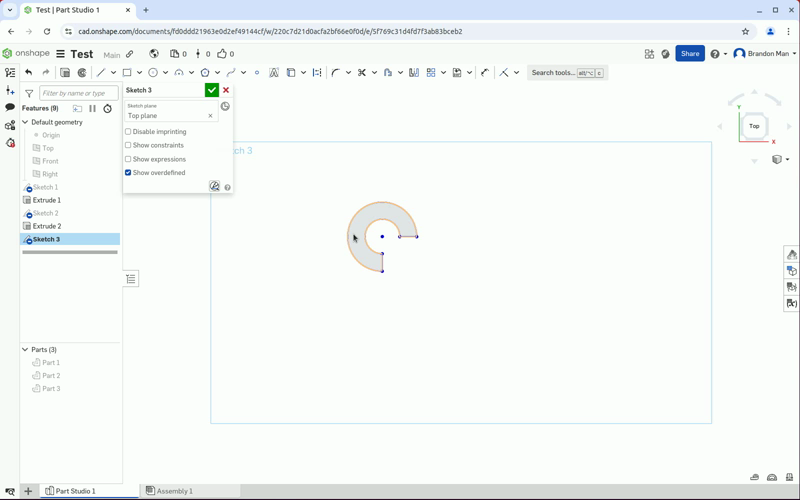
scroll(6)
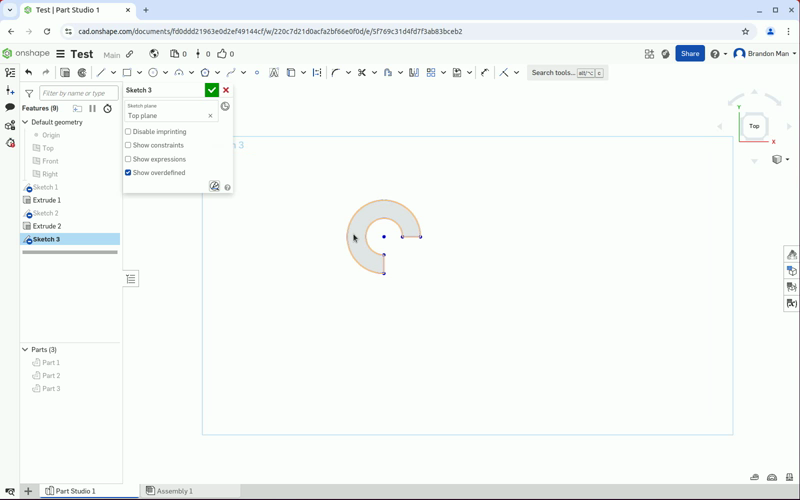
scroll(6)
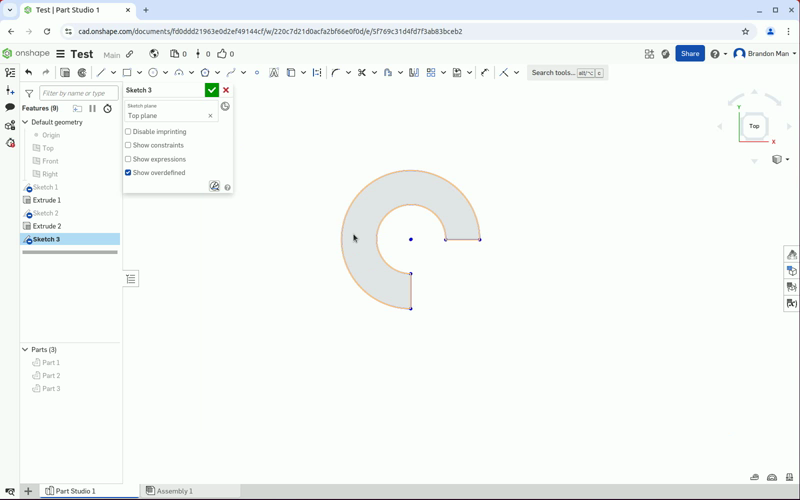
scroll(6)
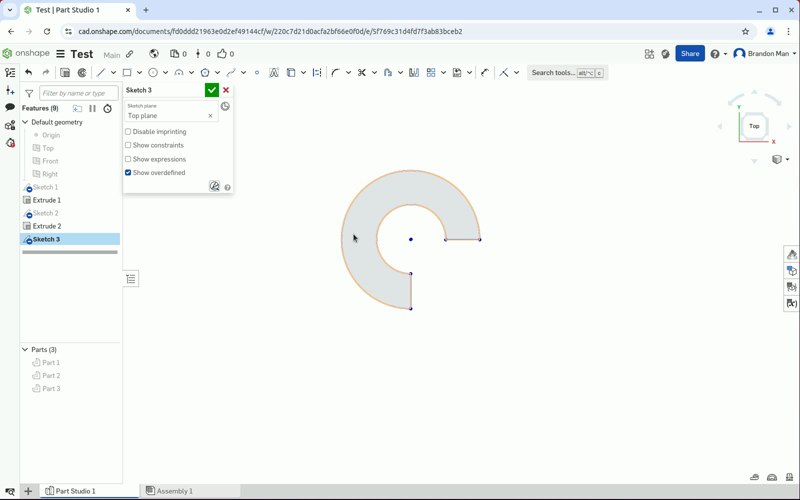
scroll(6)
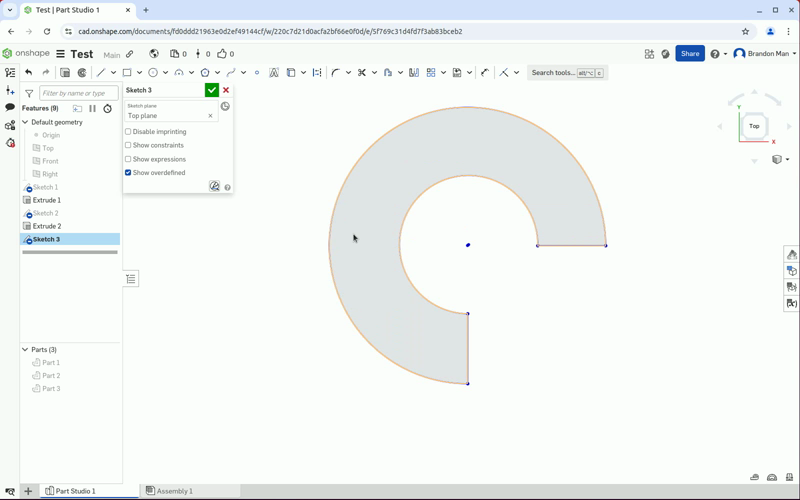
scroll(6)
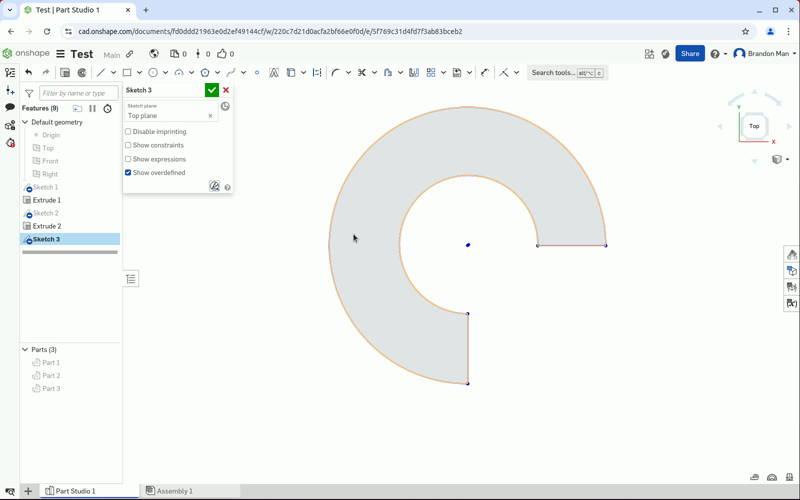
scroll(6)
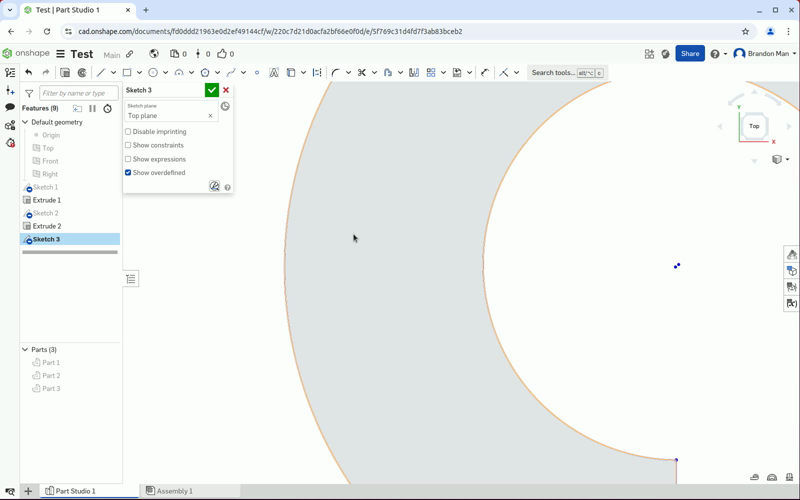
click(353, 233)
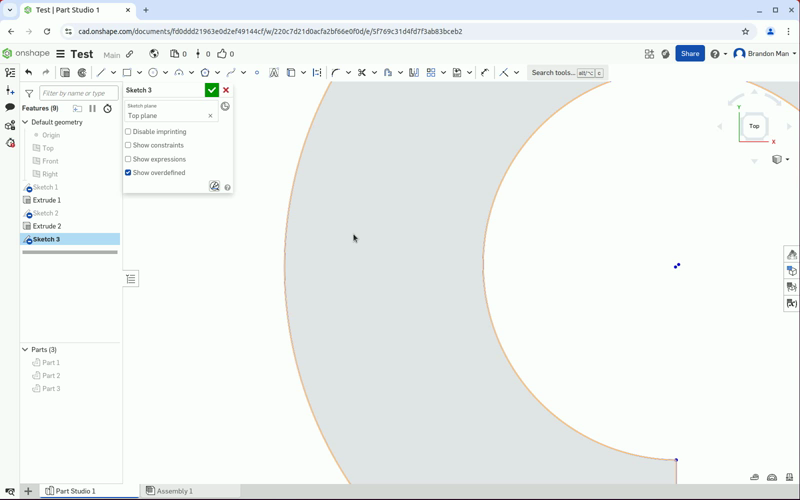
scroll(-6)
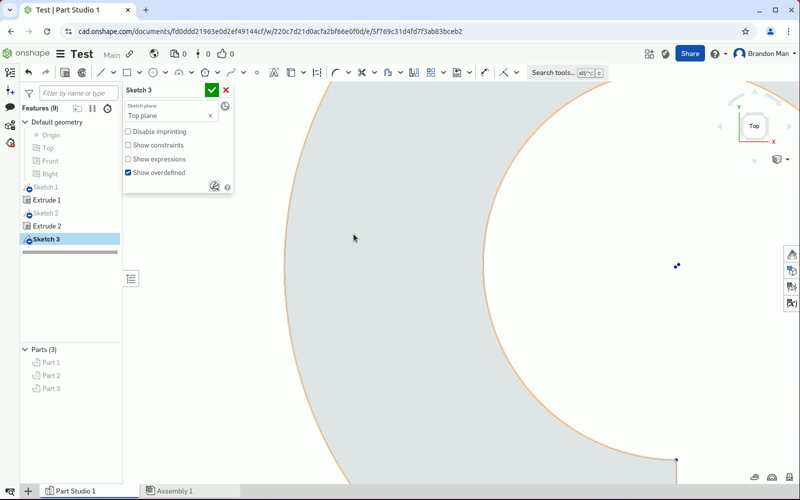
scroll(-6)
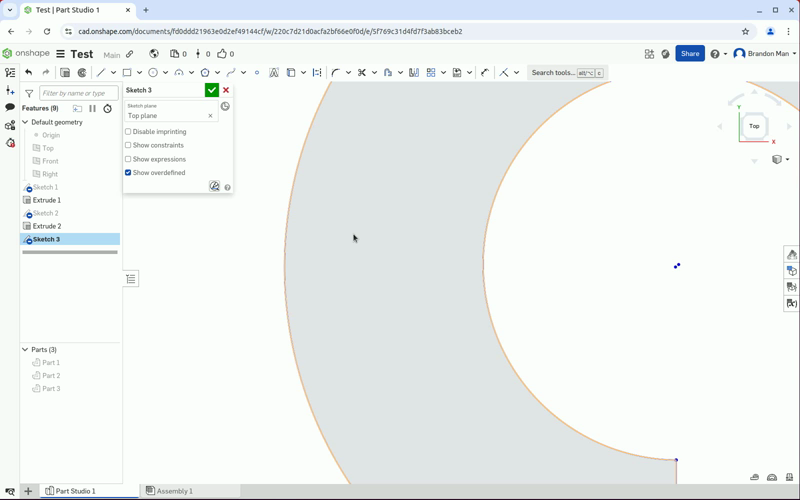
scroll(-6)
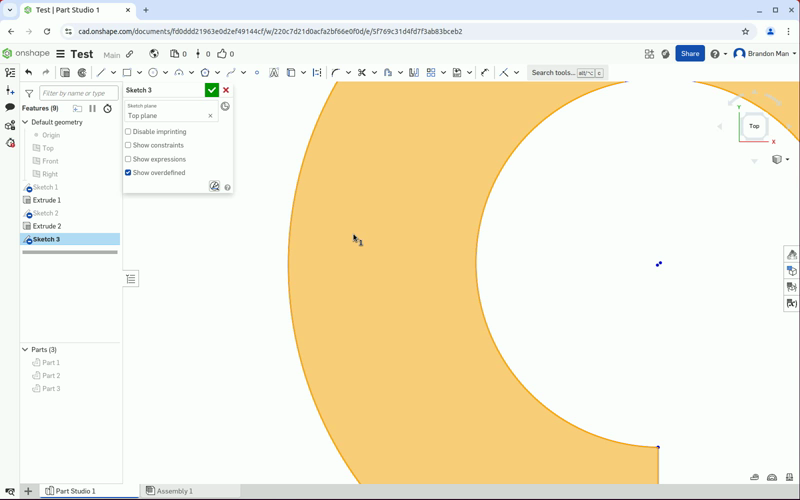
scroll(-6)
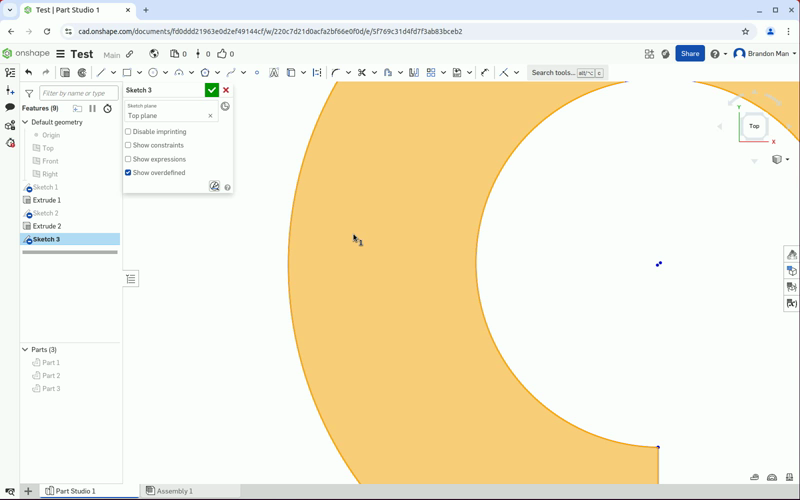
scroll(-6)
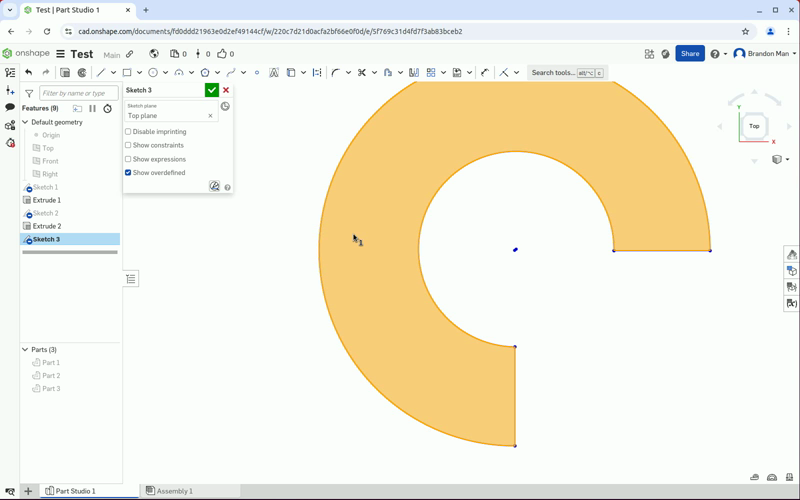
scroll(-6)
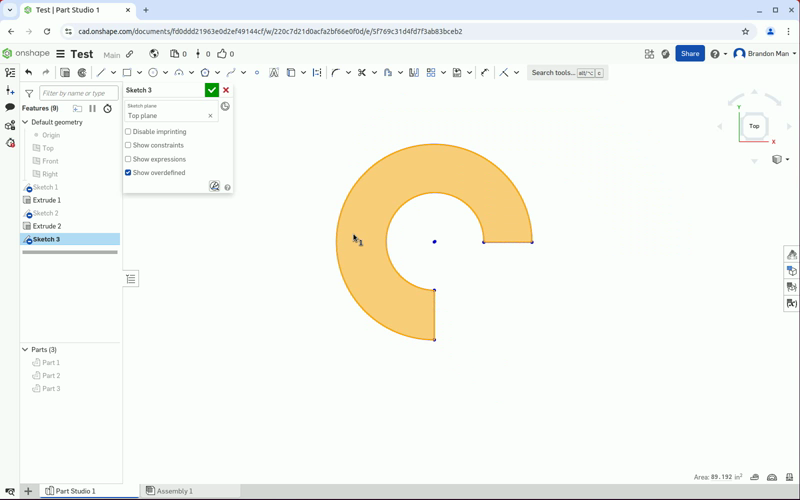
scroll(-6)
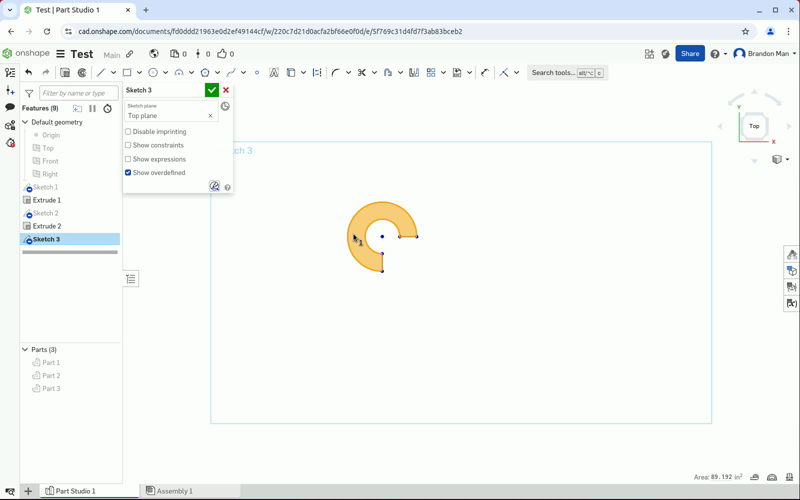
mouse_move(73, 352)
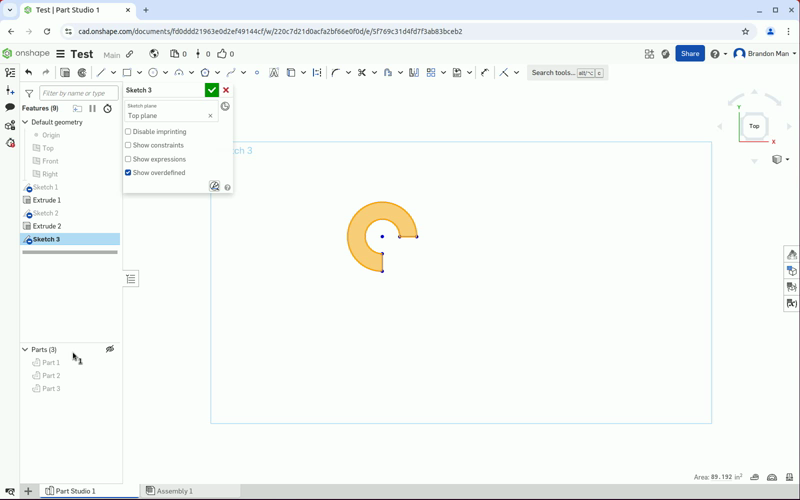
key(shift+y)
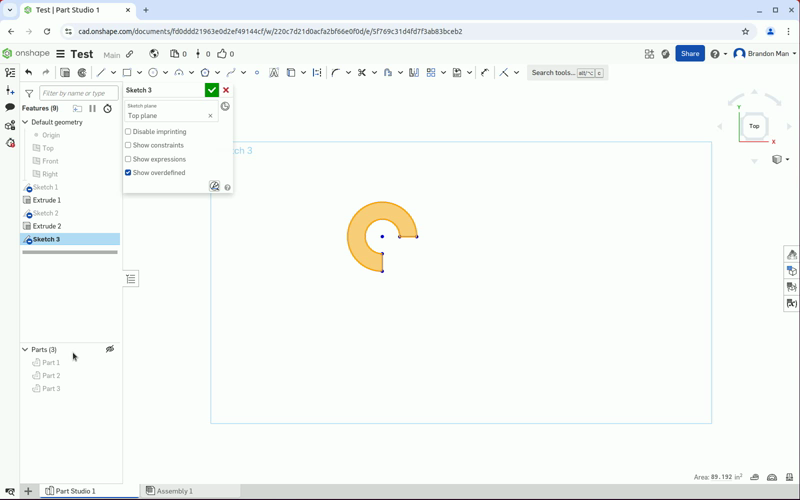
key(shift+e)
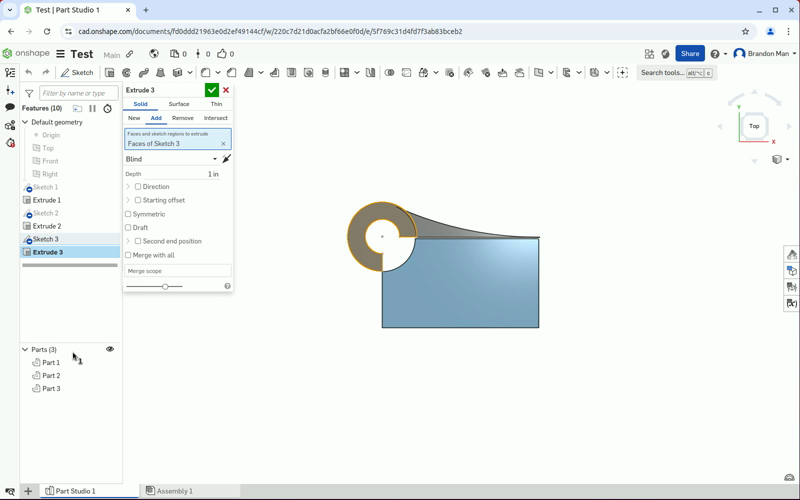
mouse_move(143, 106)
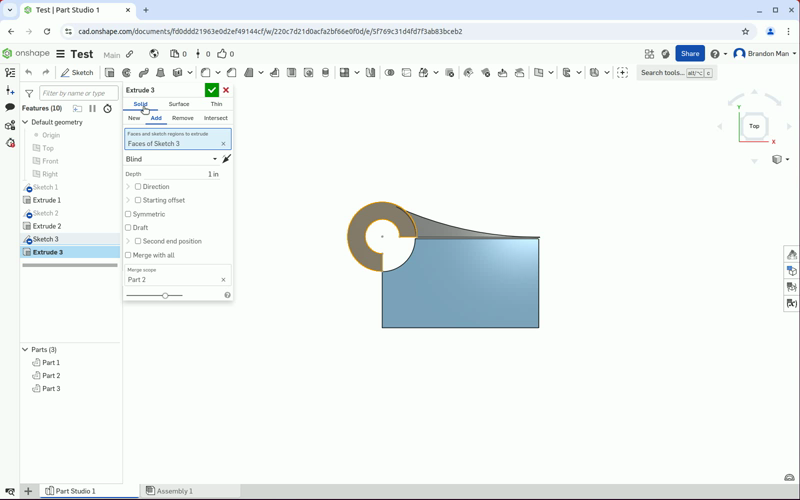
click(143, 106)
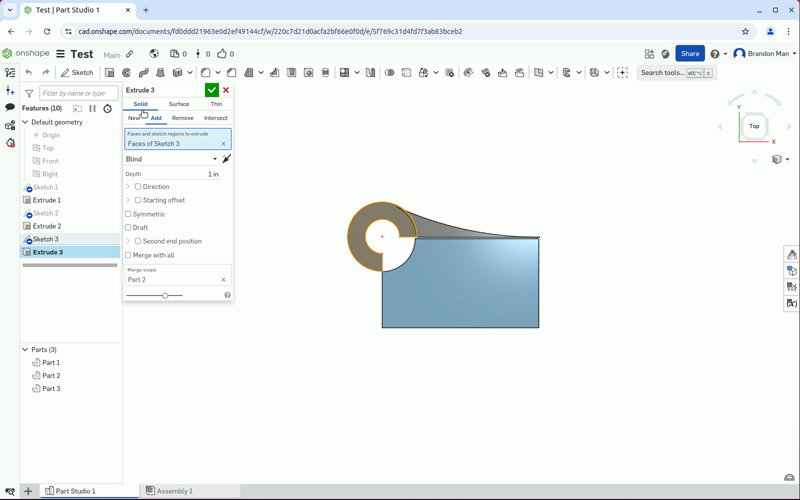
mouse_move(137, 120)
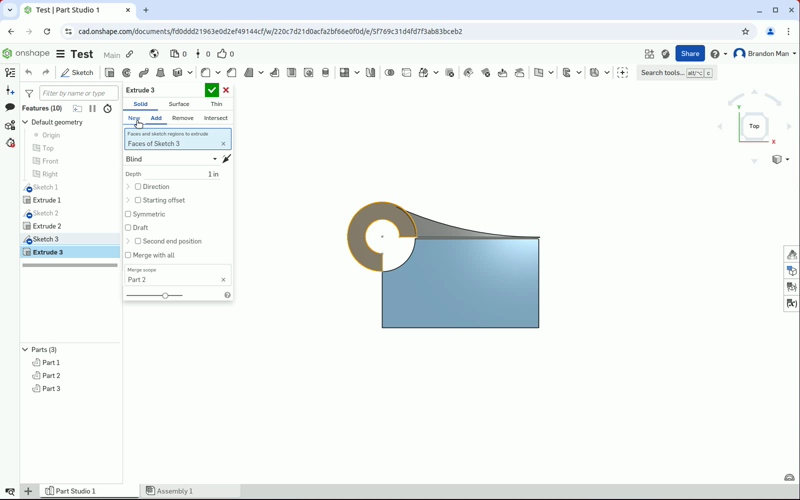
click(137, 120)
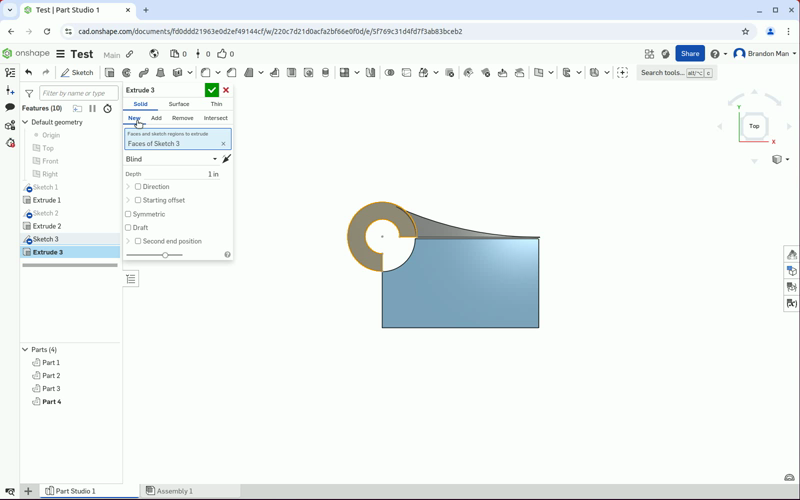
key(tab, 4)
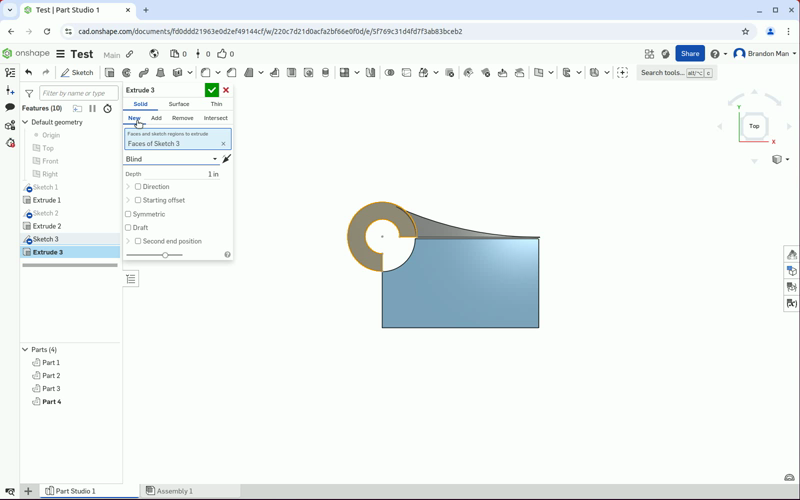
text(8.184)
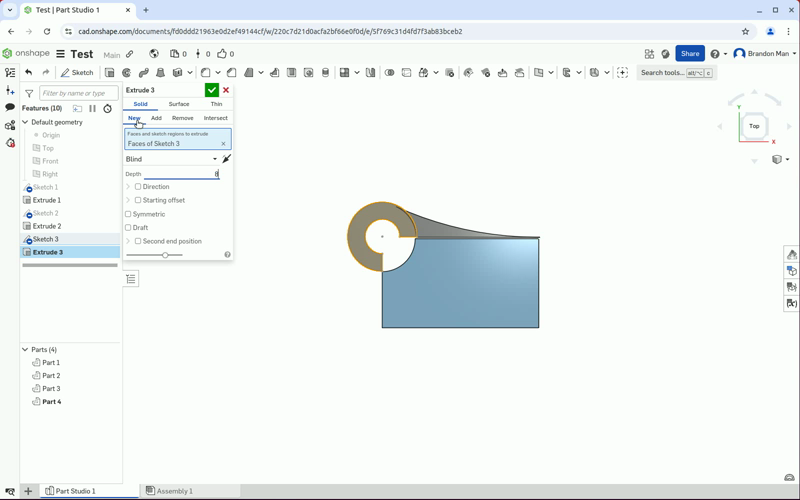
key(tab, 3)
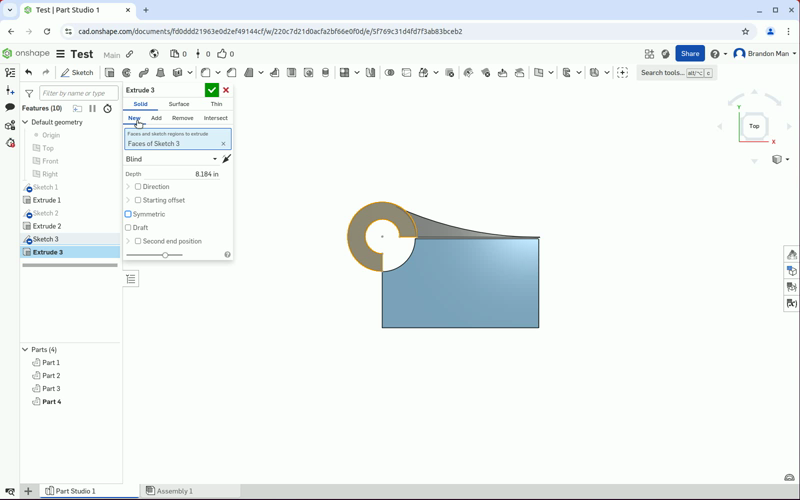
key(space)
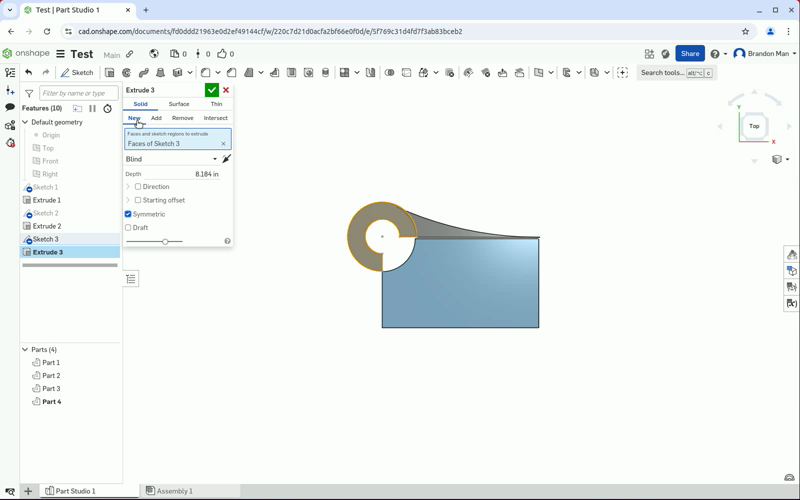
key(enter)
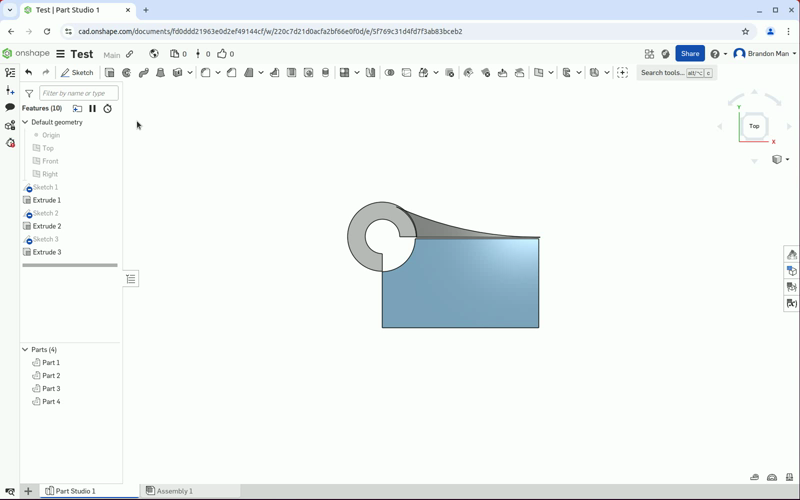
key(shift+h)
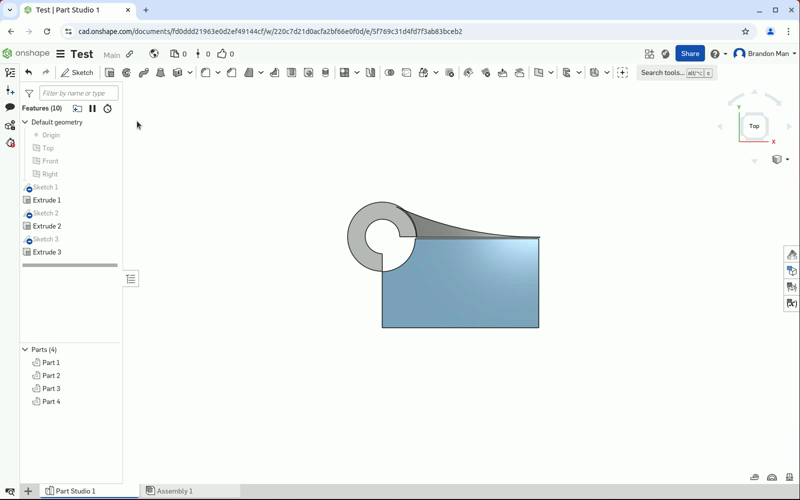
key(shift+h)
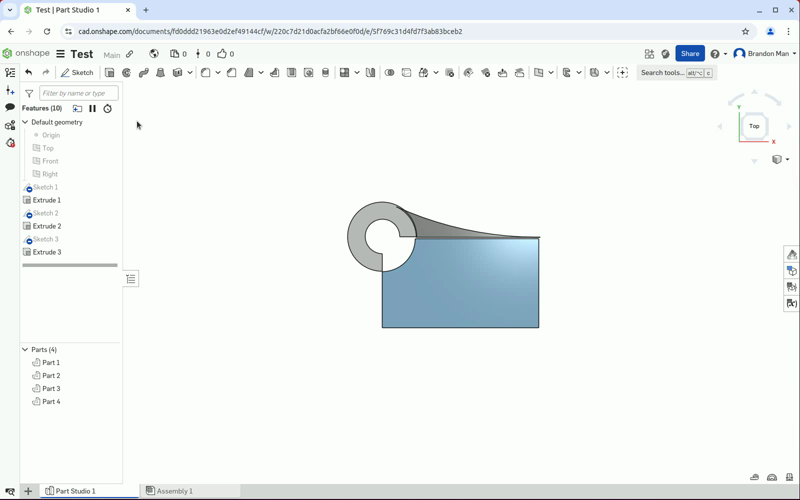
mouse_move(73, 189)
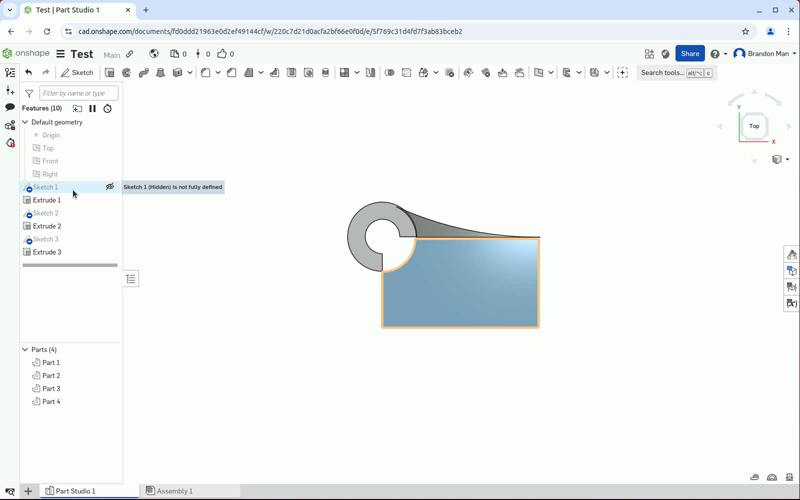
click(73, 189)
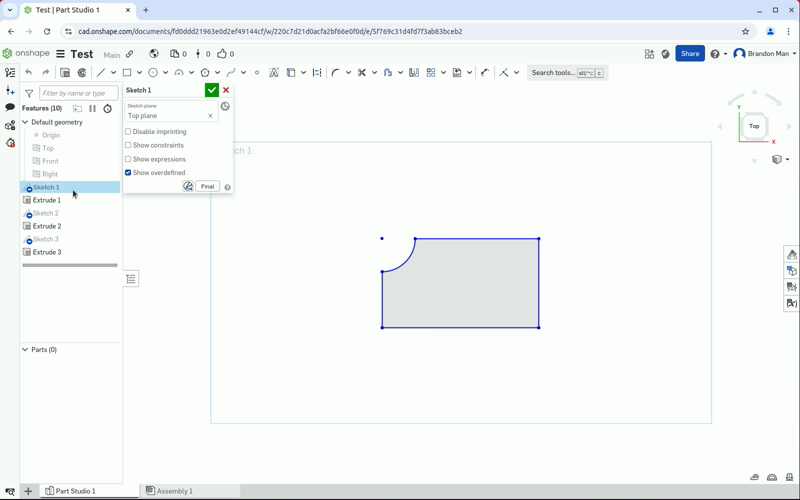
mouse_move(229, 92)
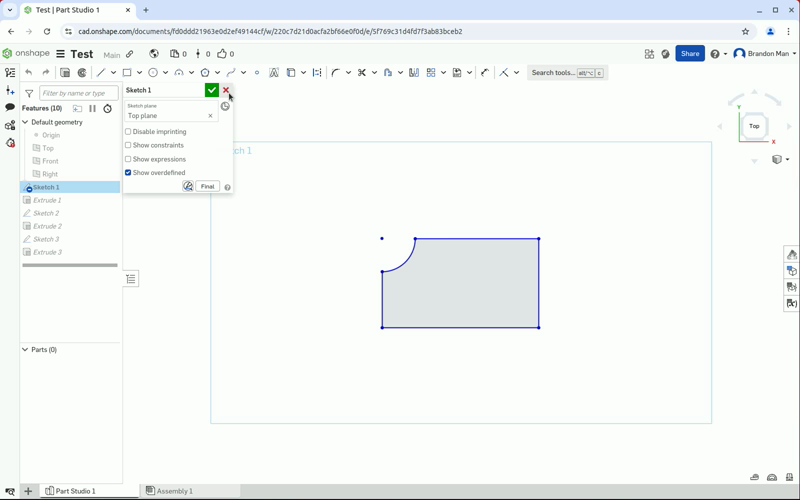
click(229, 92)
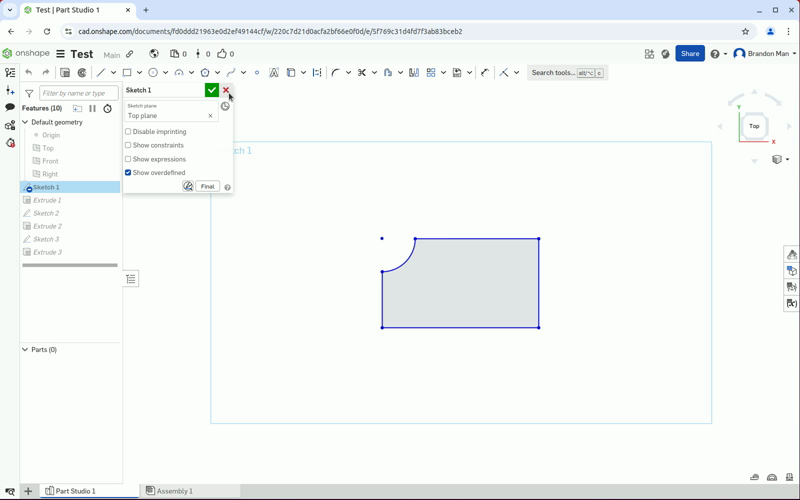
key(shift+s)
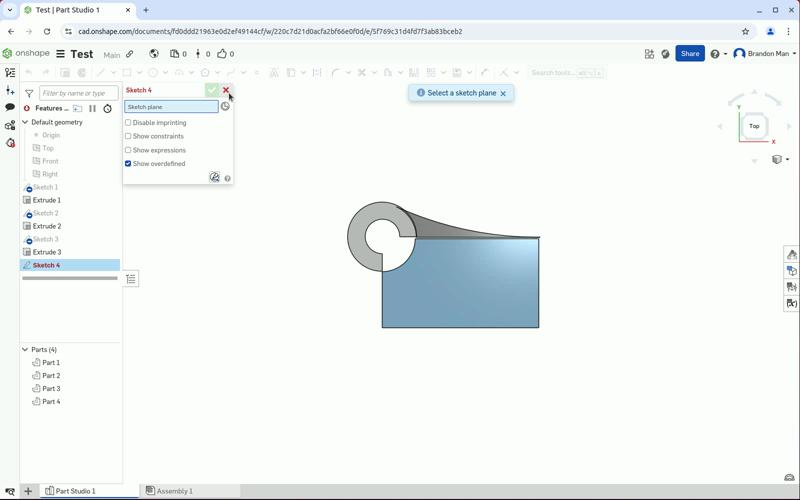
mouse_move(73, 150)
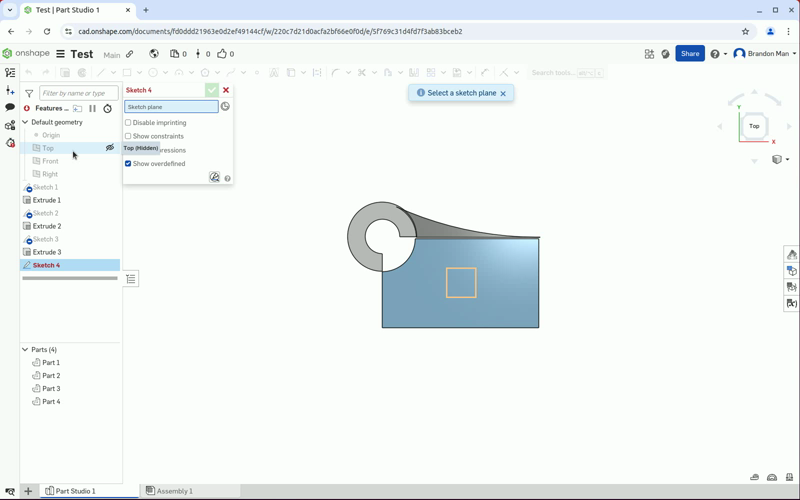
click(73, 150)
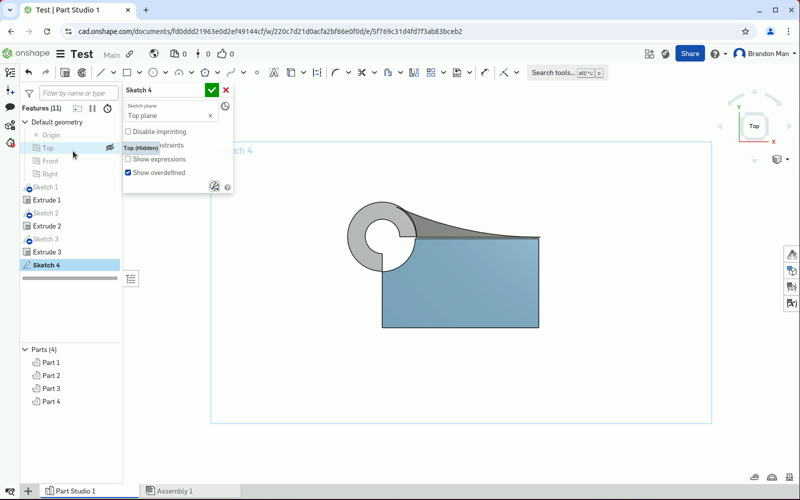
mouse_move(73, 352)
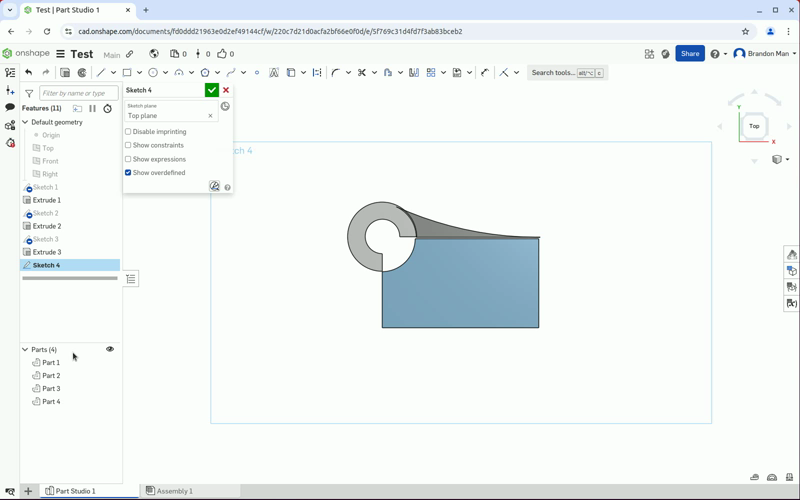
key(y)
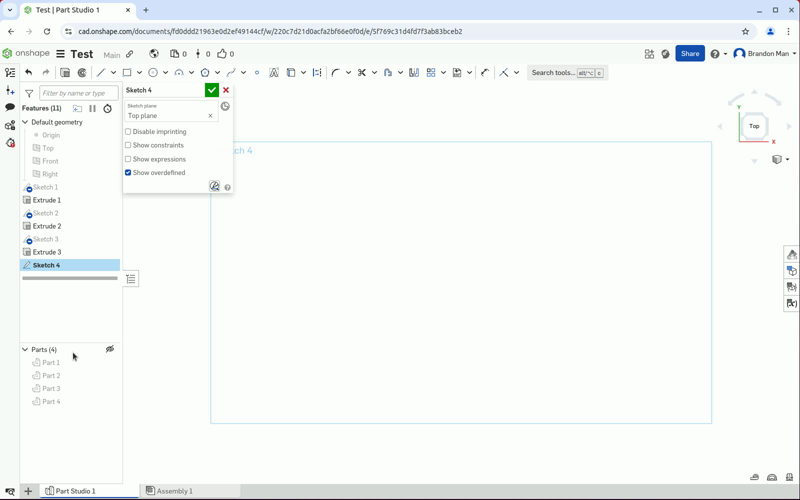
key(a)
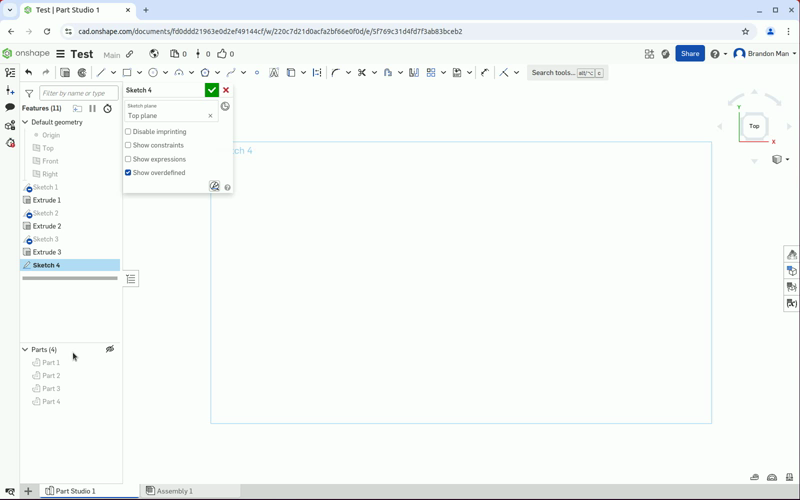
key_down(shift)
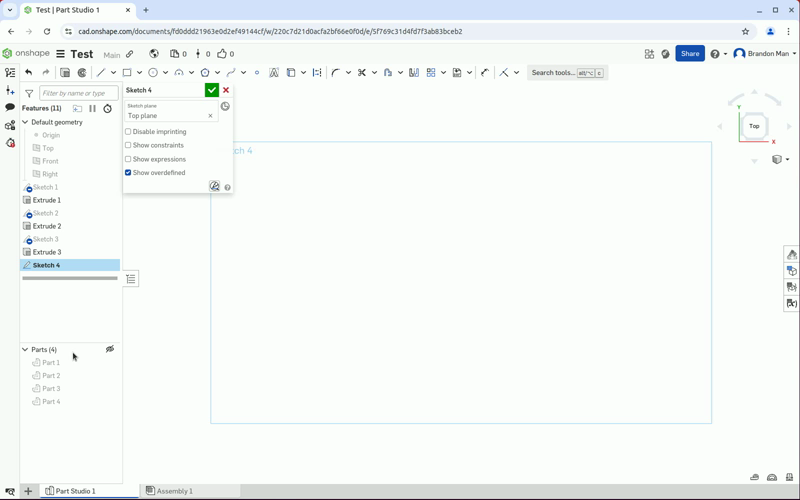
mouse_move(382, 271)
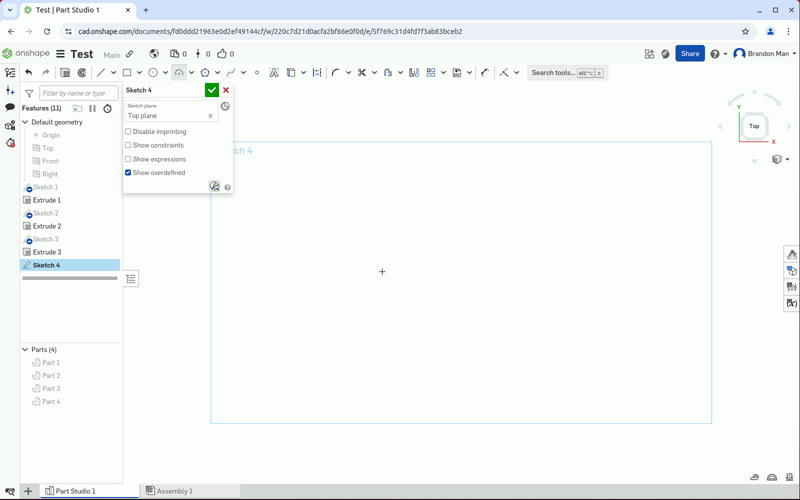
click(382, 271)
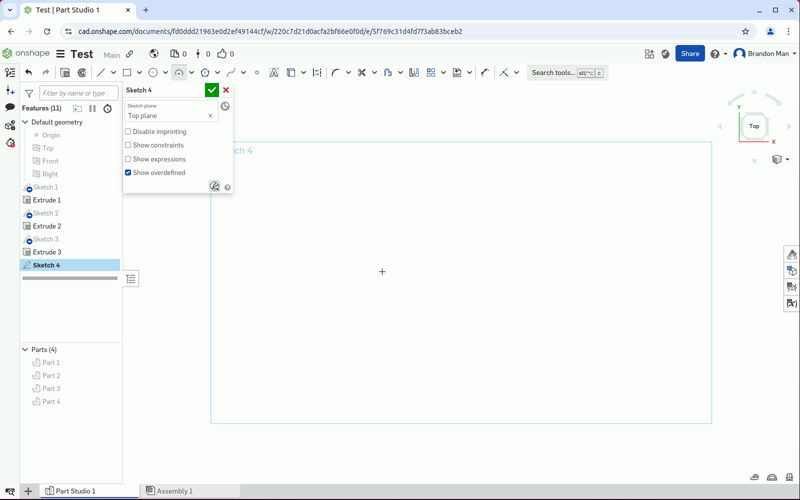
key_up(shift)
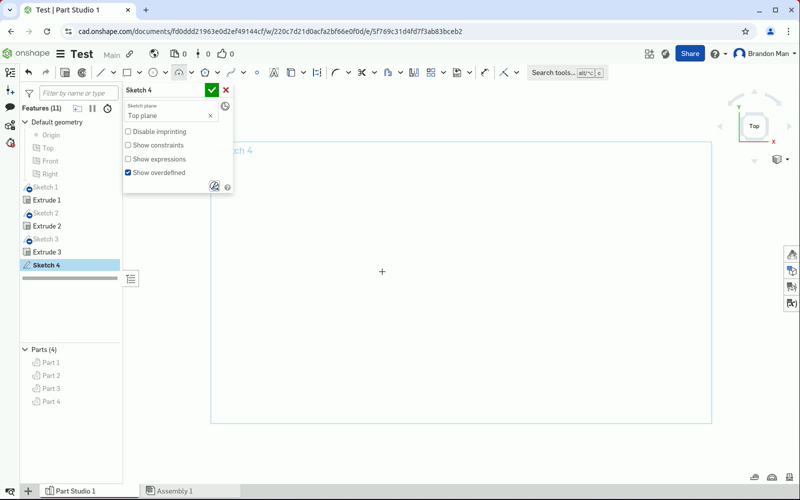
key_down(shift)
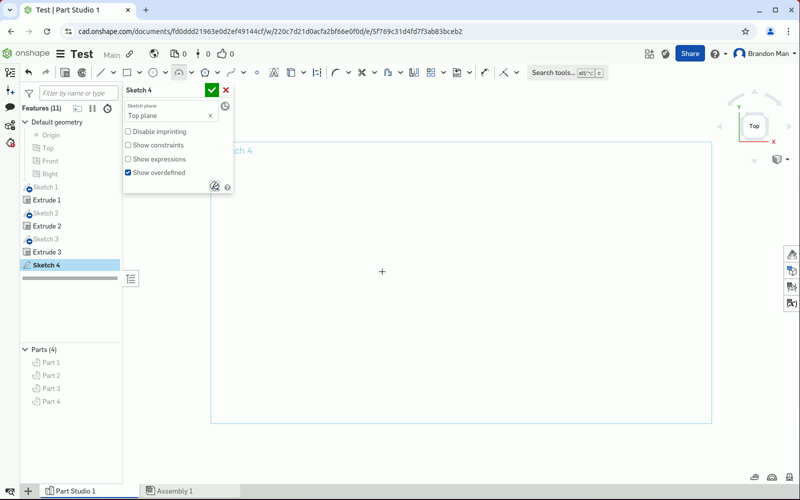
mouse_move(416, 236)
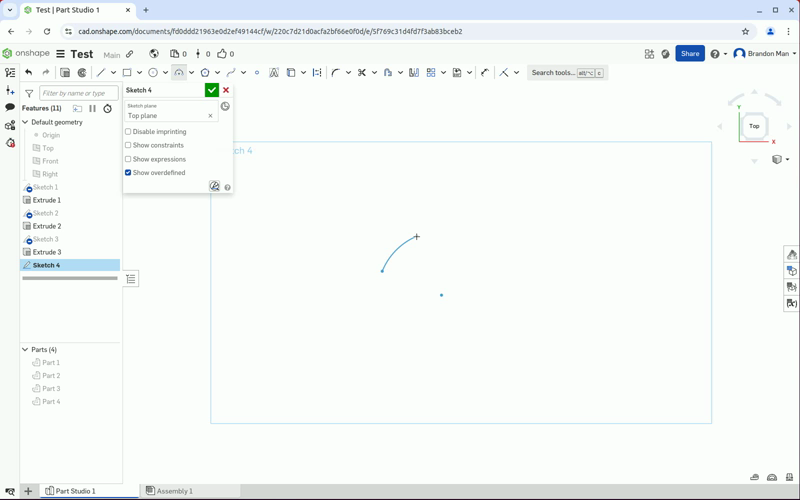
click(416, 236)
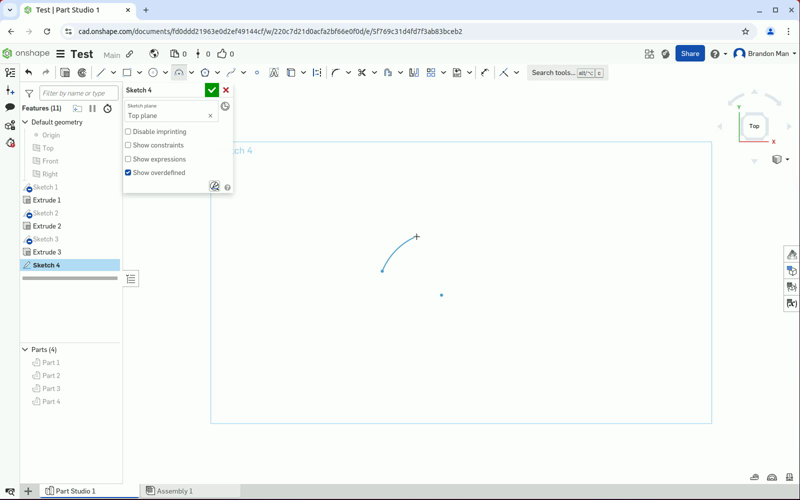
mouse_move(407, 261)
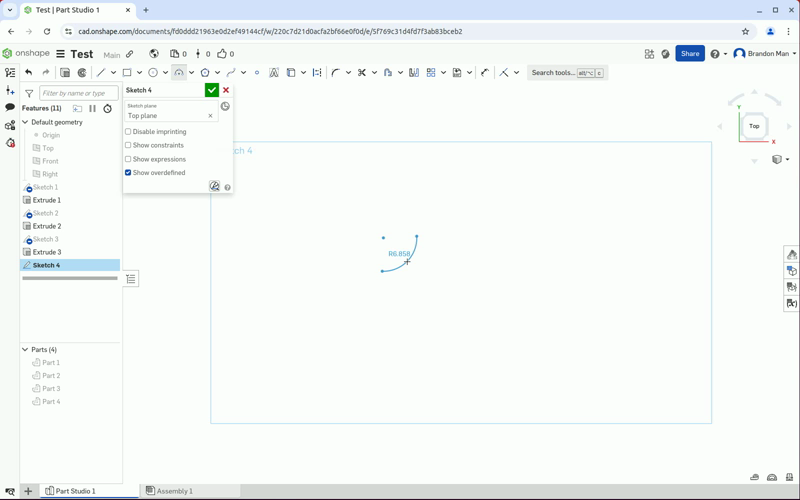
click(407, 261)
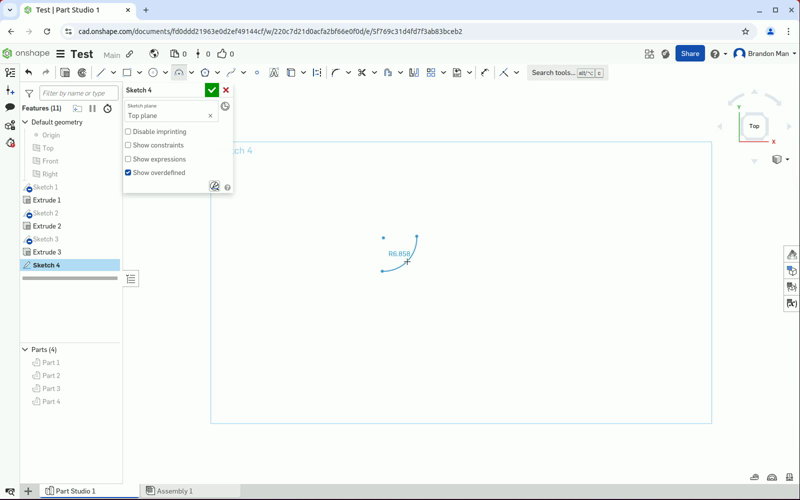
key_up(shift)
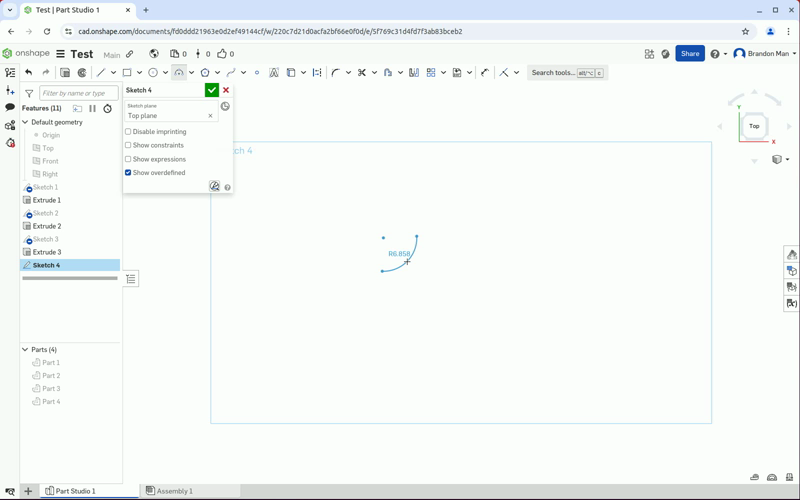
key(esc)
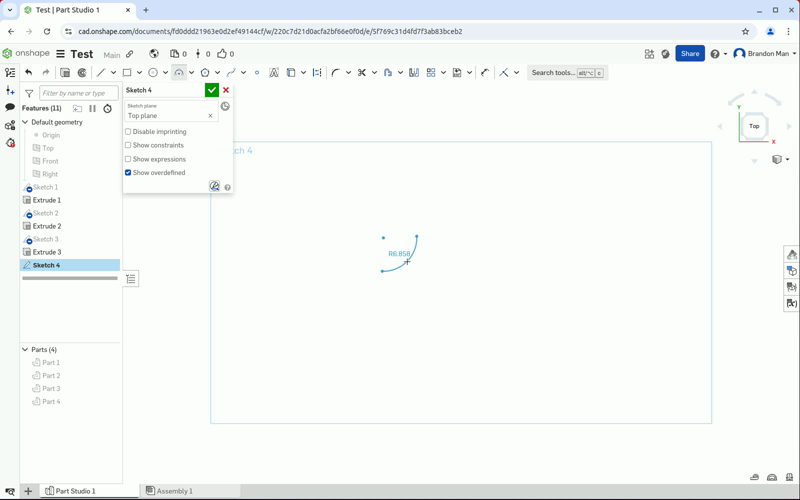
key(l)
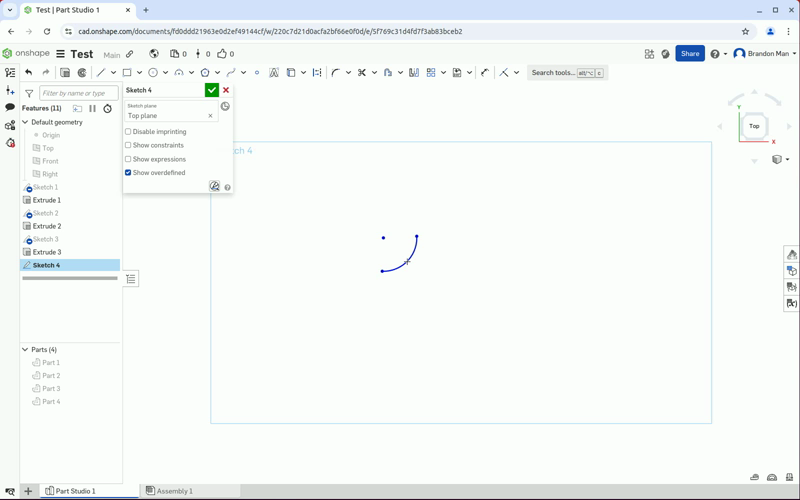
mouse_move(416, 236)
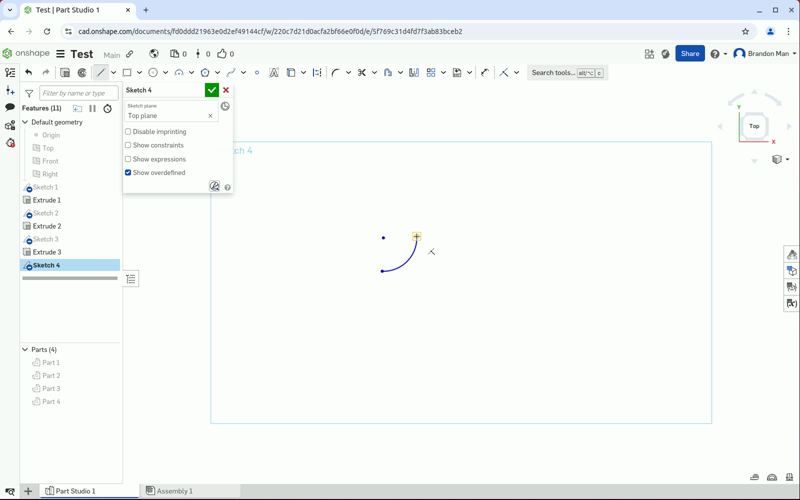
click(416, 236)
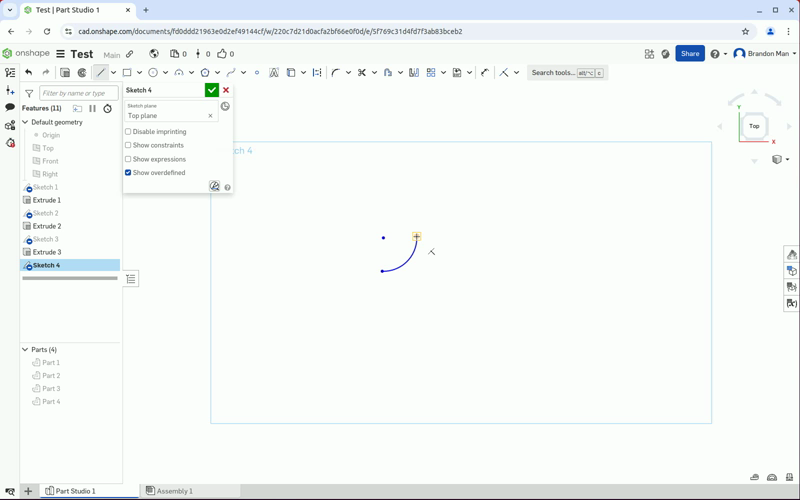
key_down(shift)
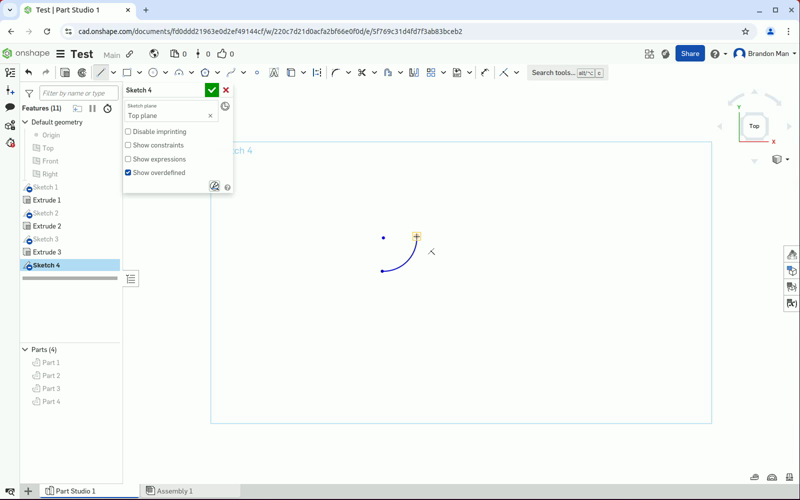
mouse_move(447, 236)
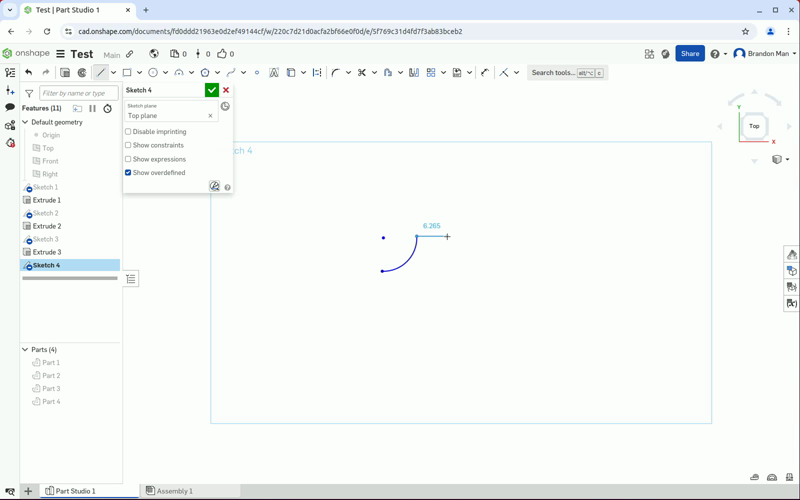
mouse_move(399, 236)
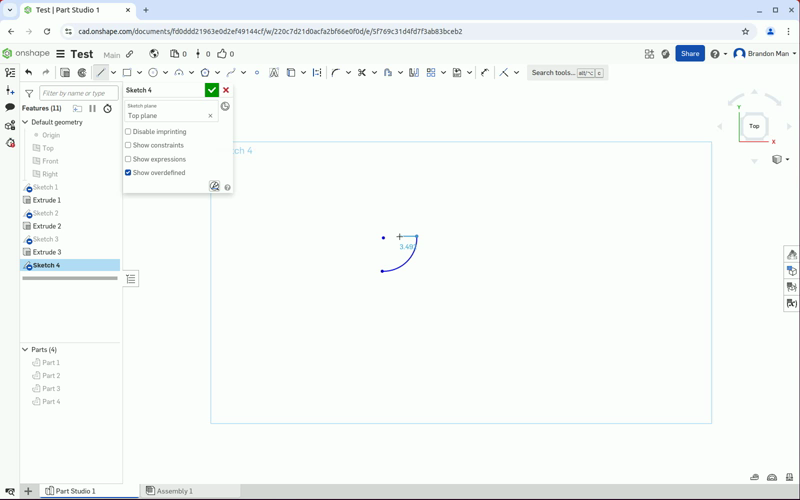
click(399, 236)
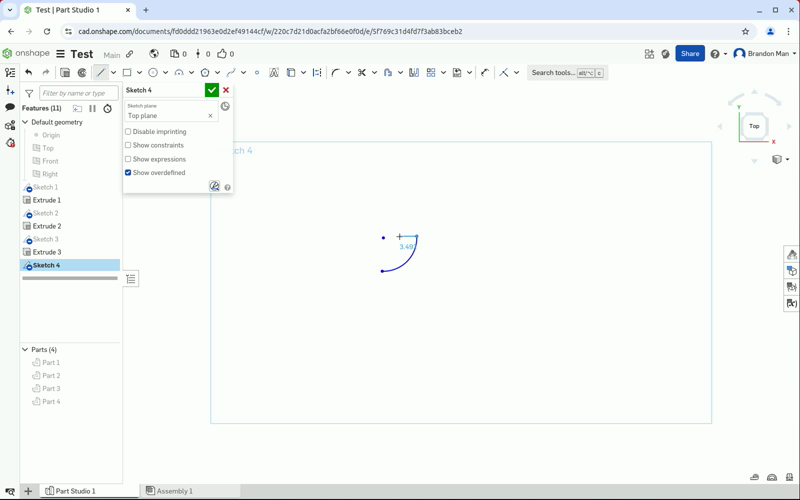
key_up(shift)
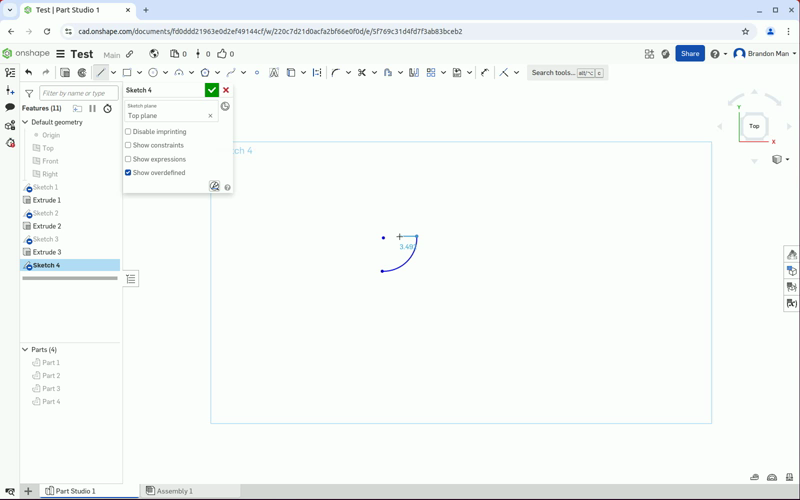
key(esc)
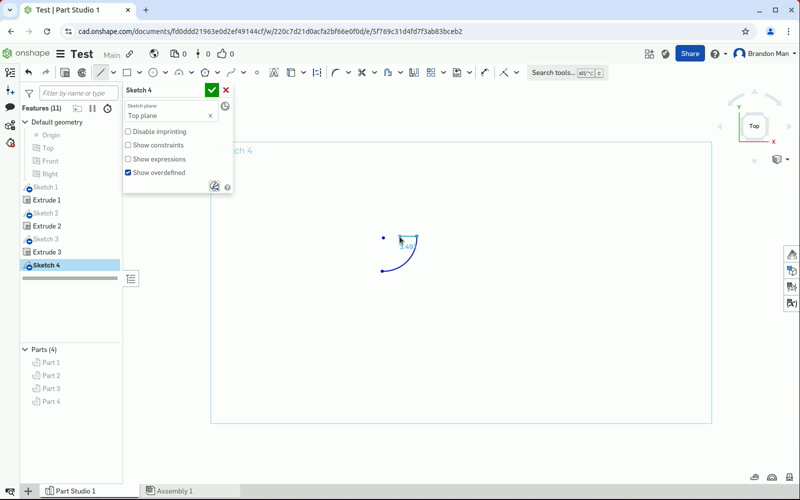
key(a)
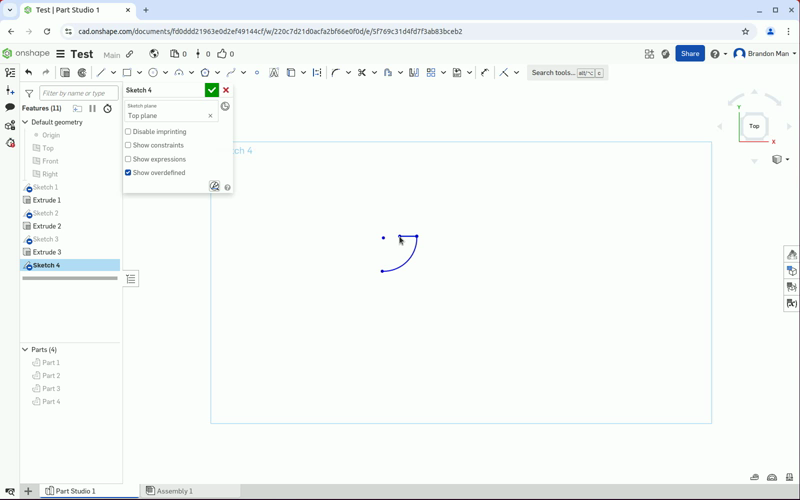
mouse_move(399, 236)
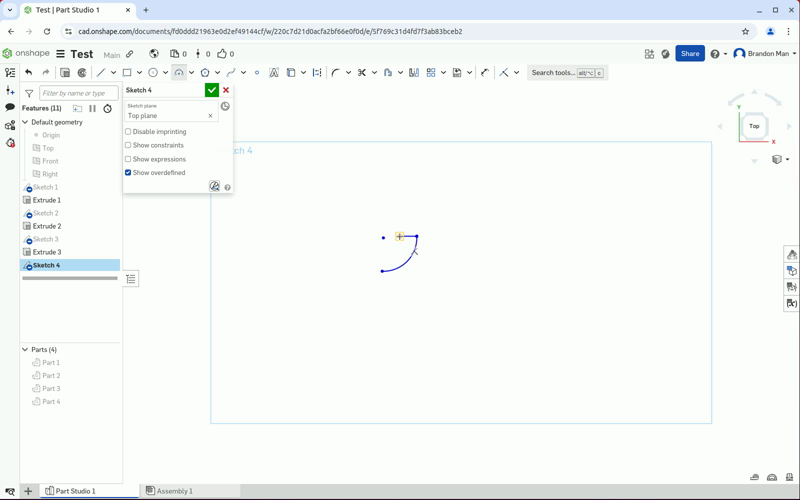
click(399, 236)
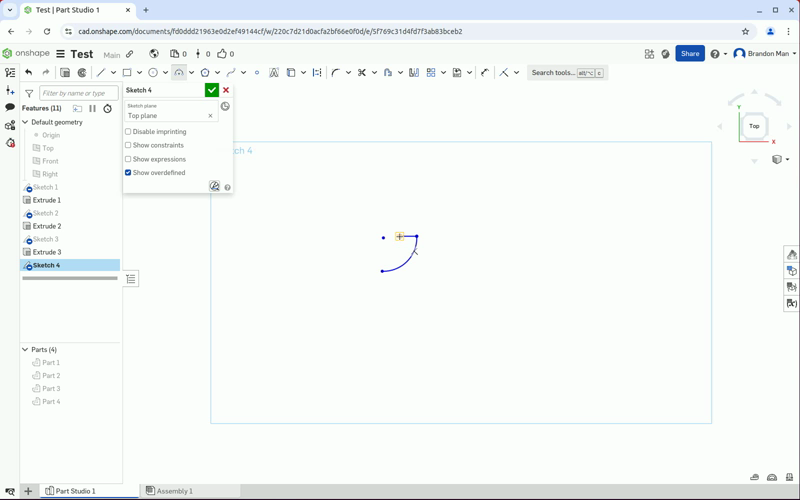
key_down(shift)
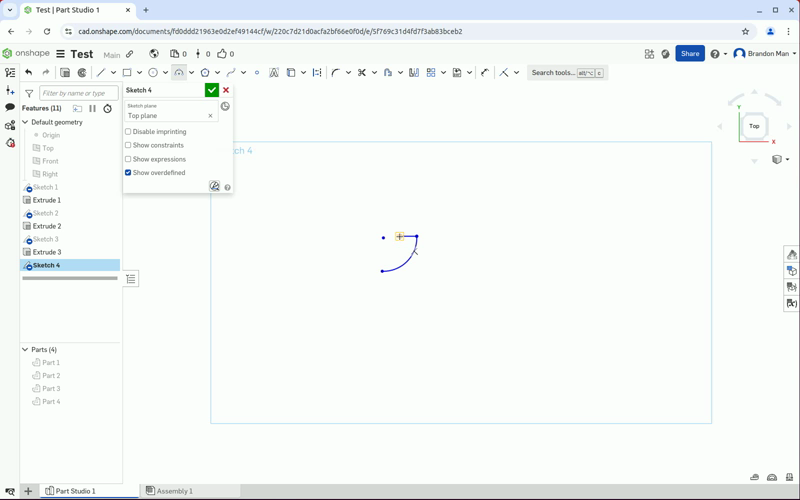
mouse_move(382, 253)
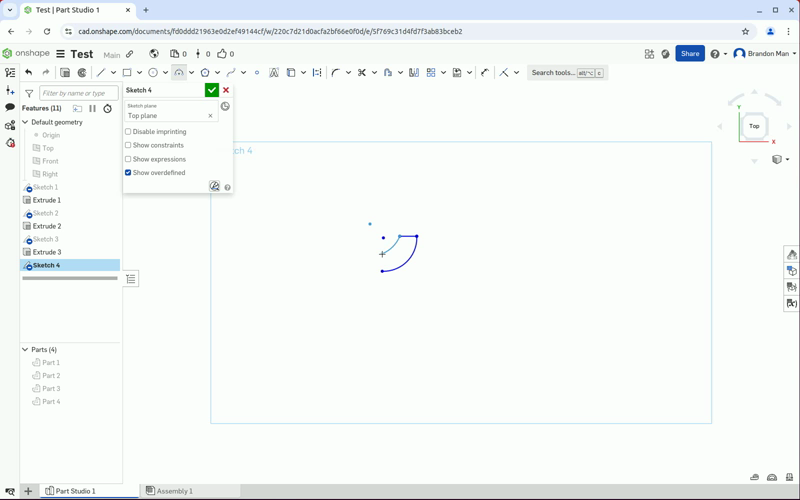
click(382, 253)
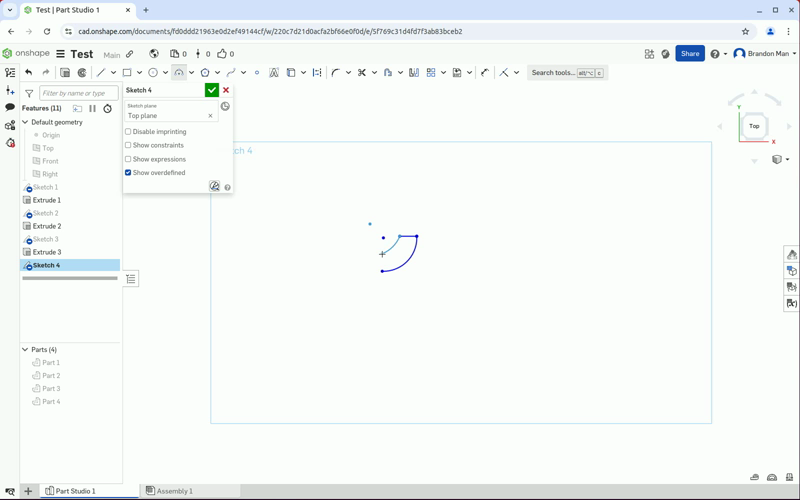
mouse_move(394, 248)
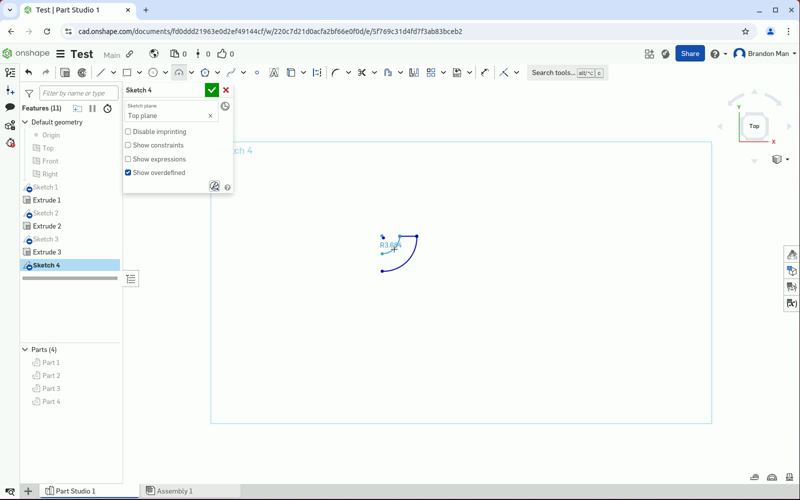
click(394, 248)
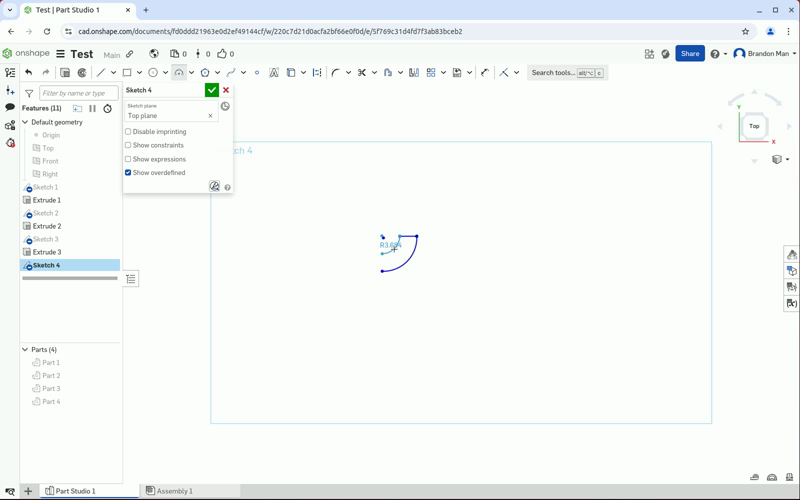
key_up(shift)
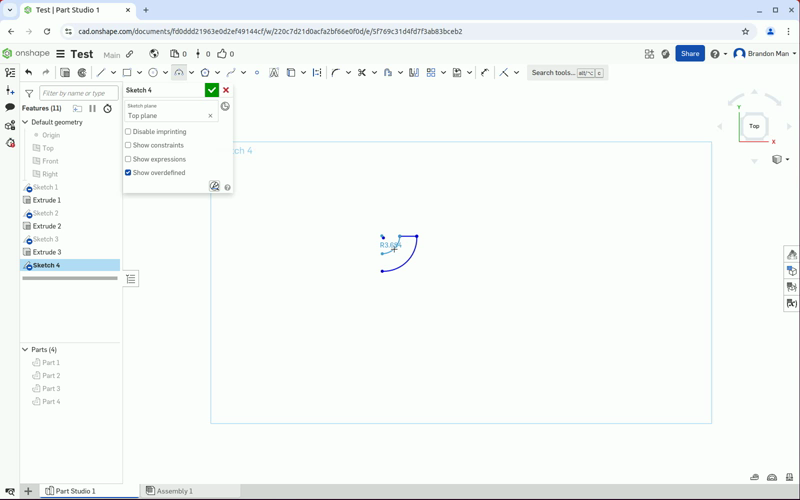
key(esc)
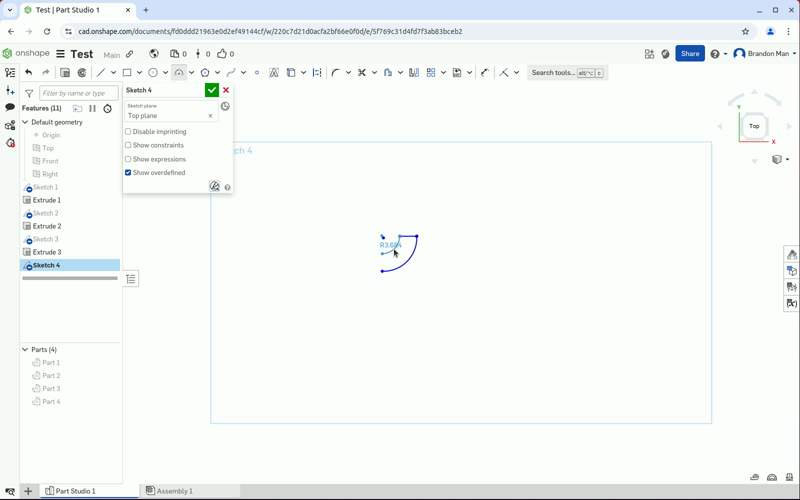
key(l)
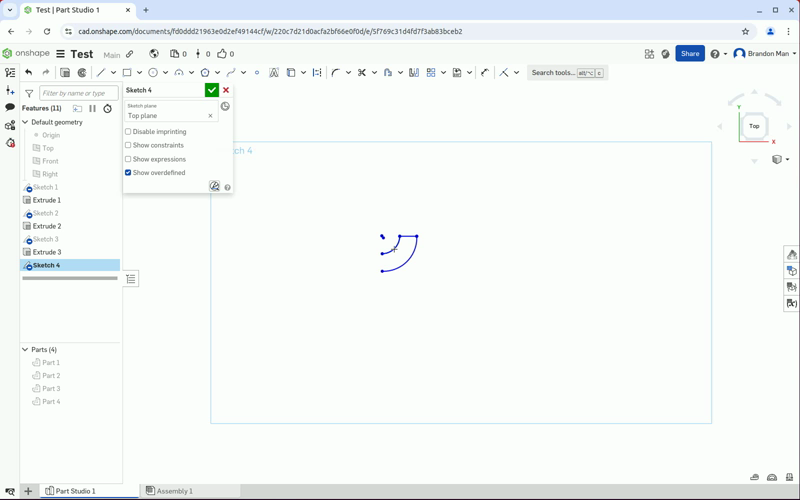
mouse_move(382, 253)
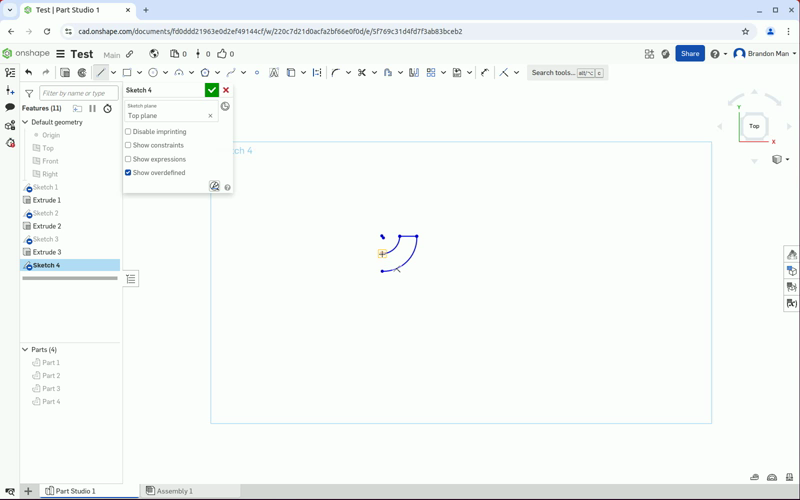
click(382, 253)
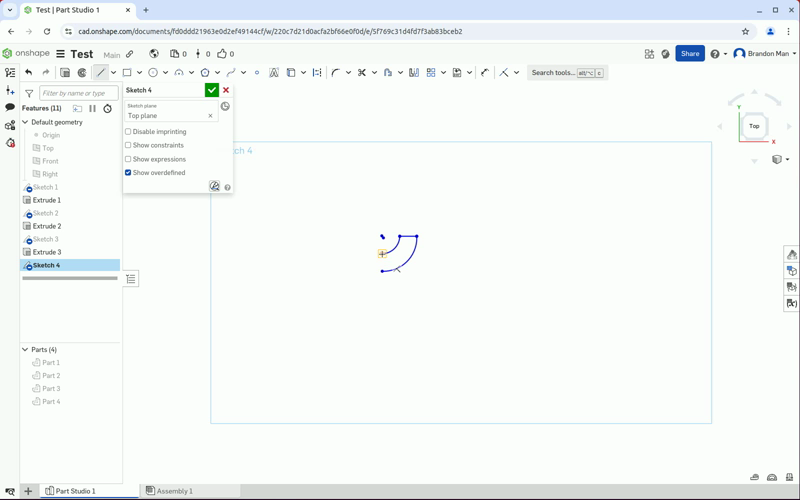
mouse_move(412, 253)
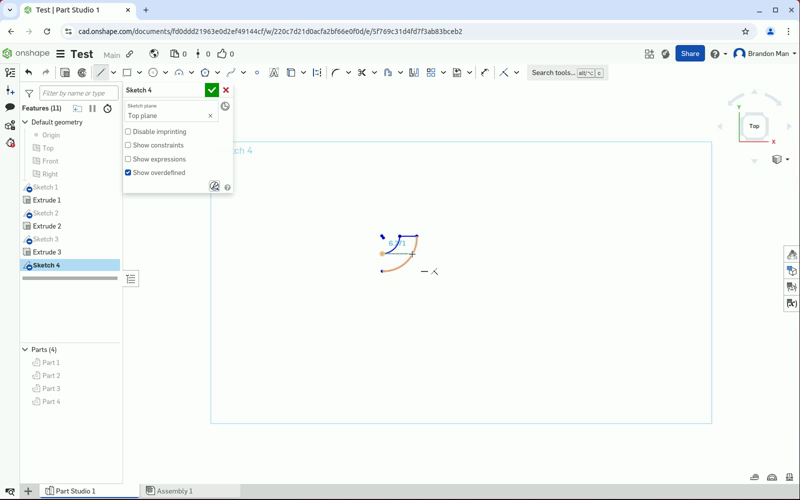
key_down(shift)
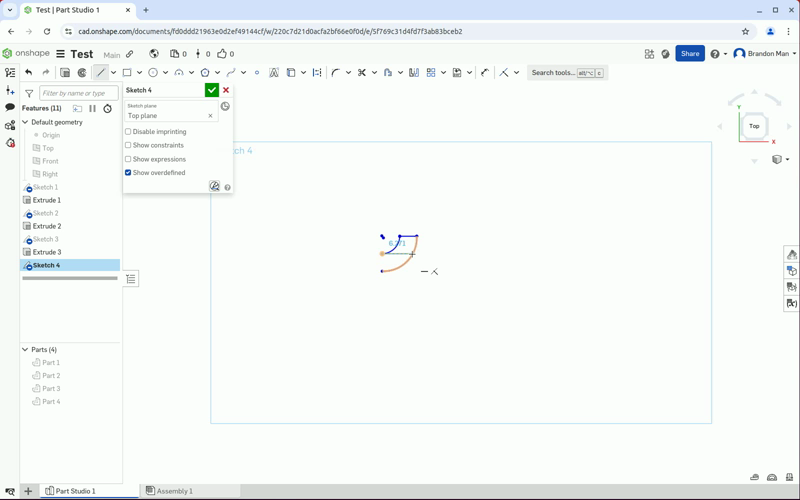
mouse_move(382, 271)
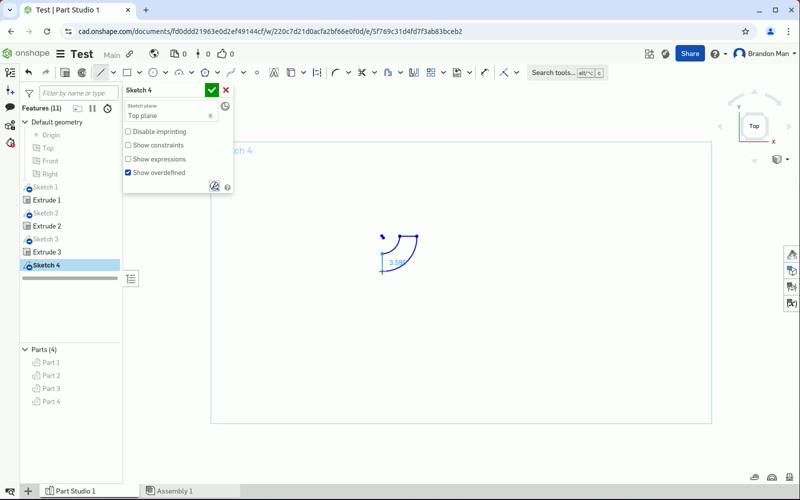
key_up(shift)
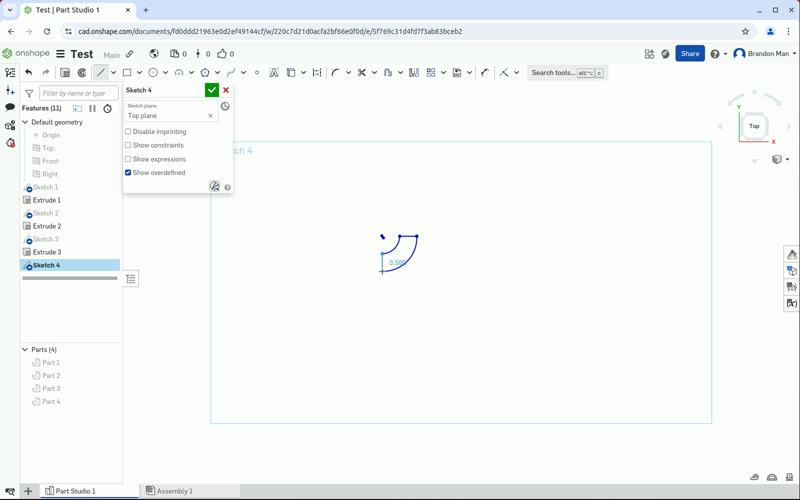
click(382, 271)
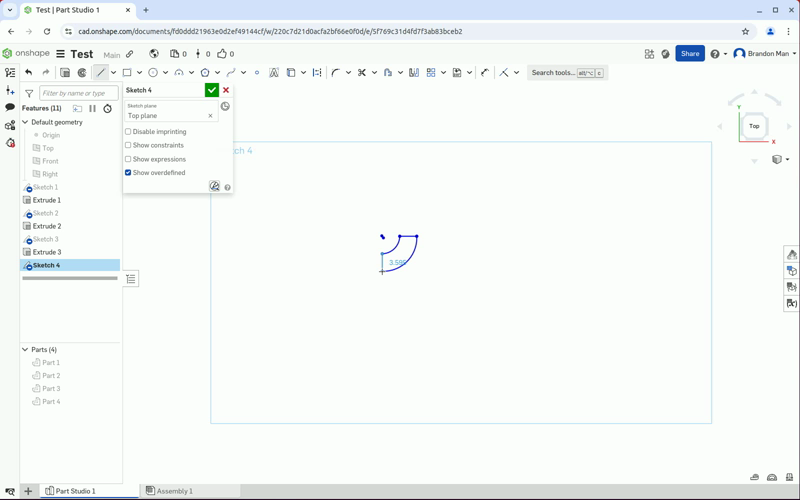
key(esc)
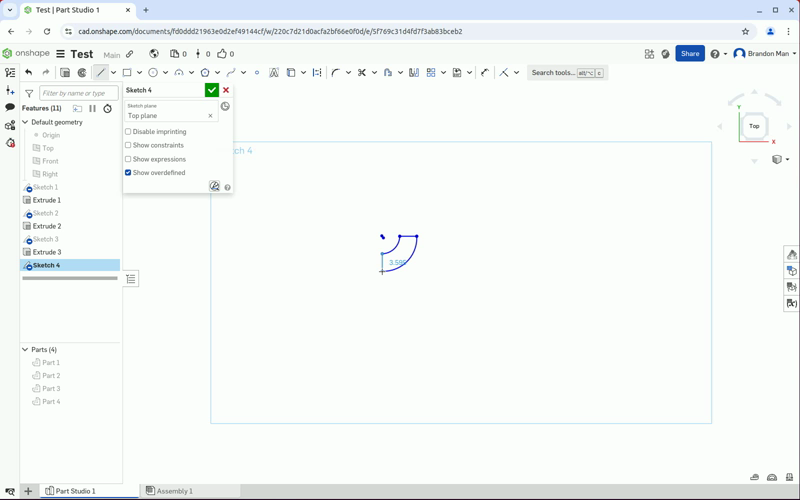
mouse_move(397, 260)
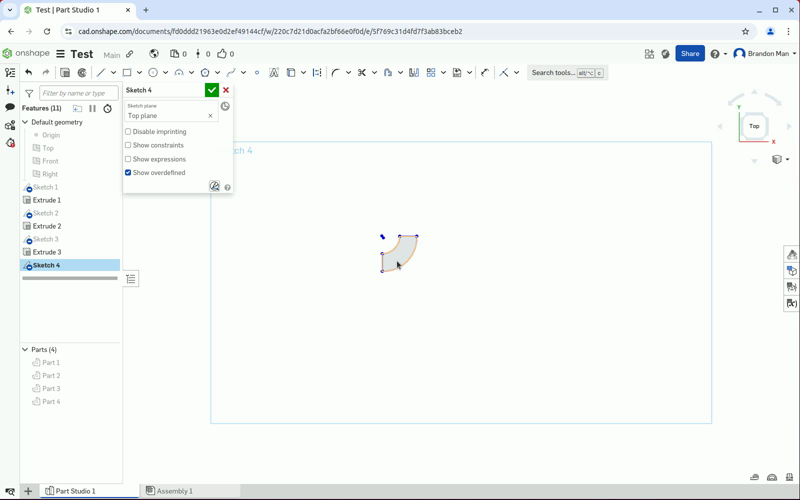
scroll(6)
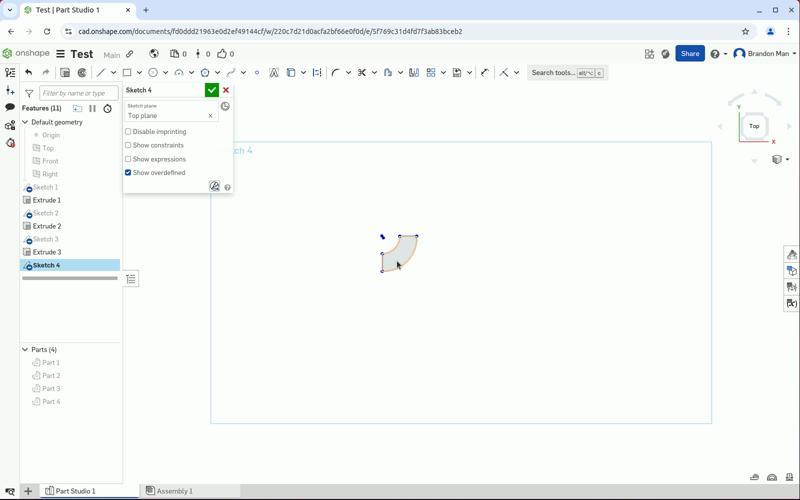
scroll(6)
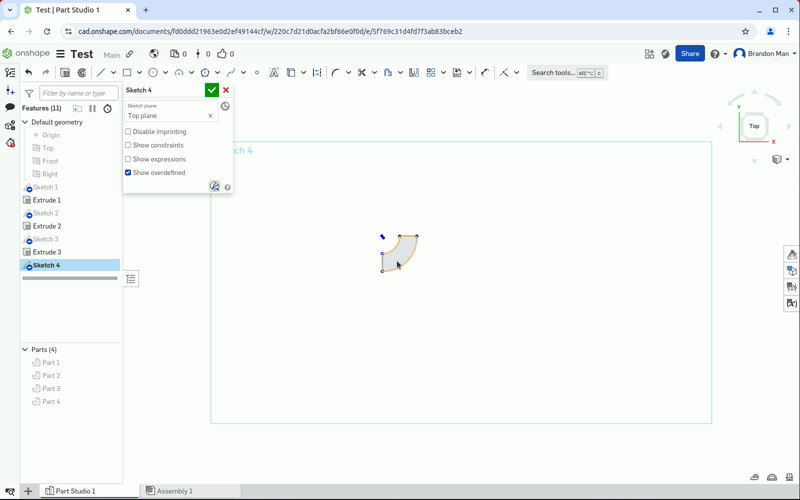
scroll(6)
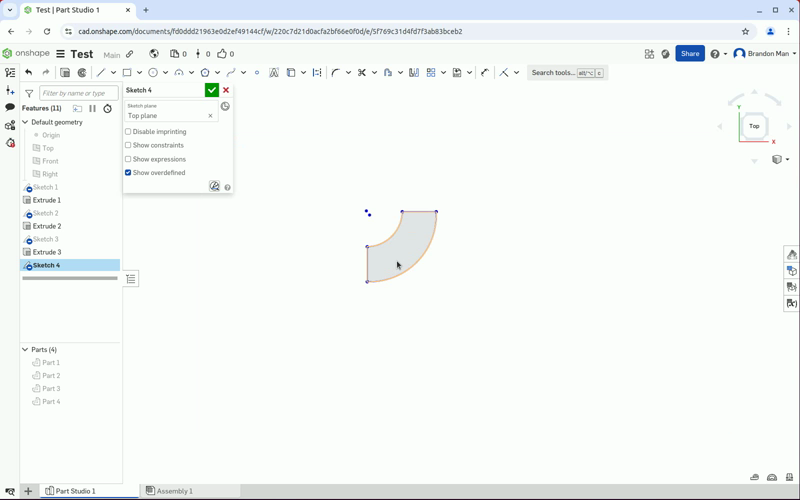
scroll(6)
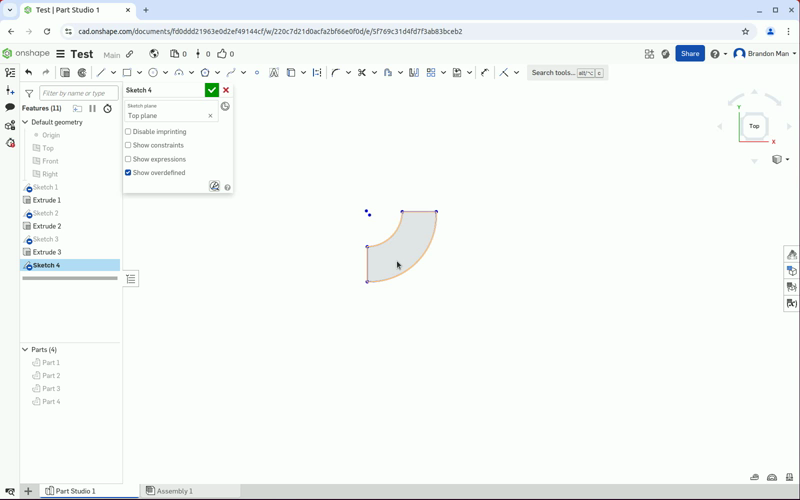
scroll(6)
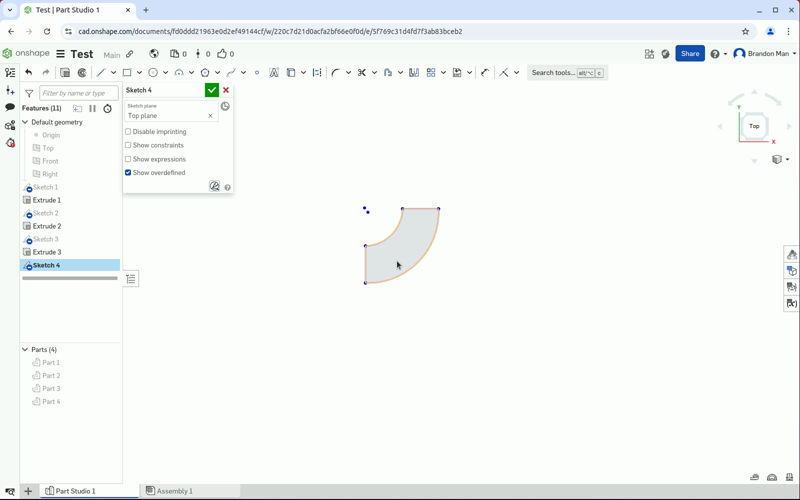
scroll(6)
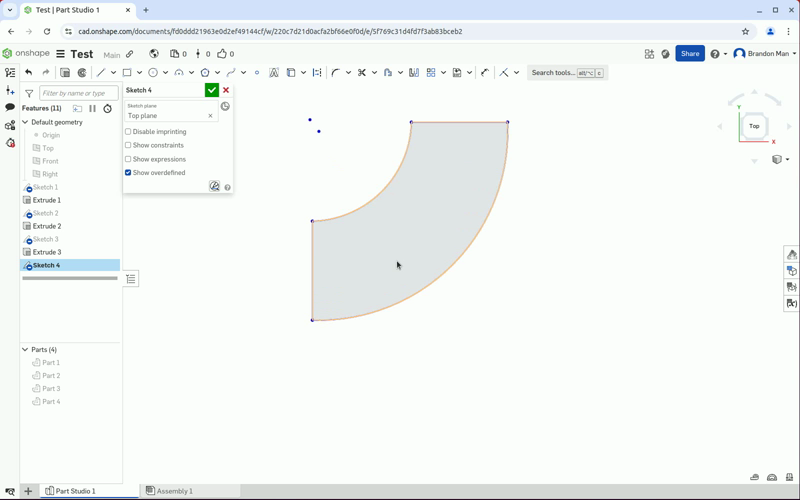
scroll(6)
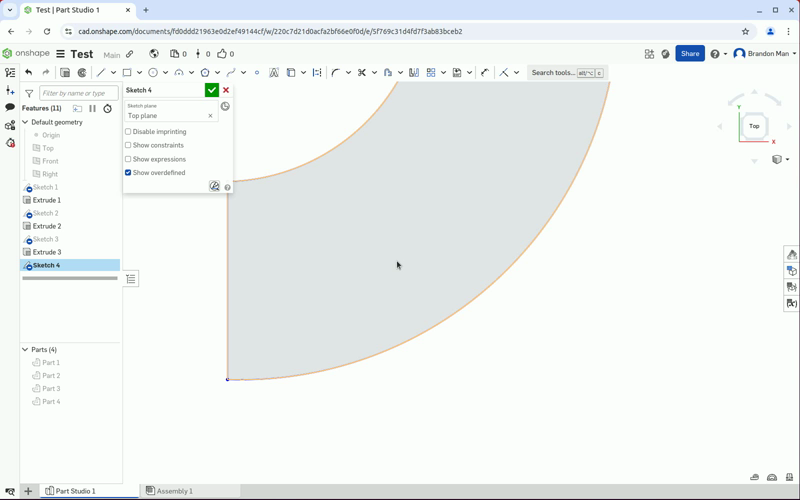
click(397, 260)
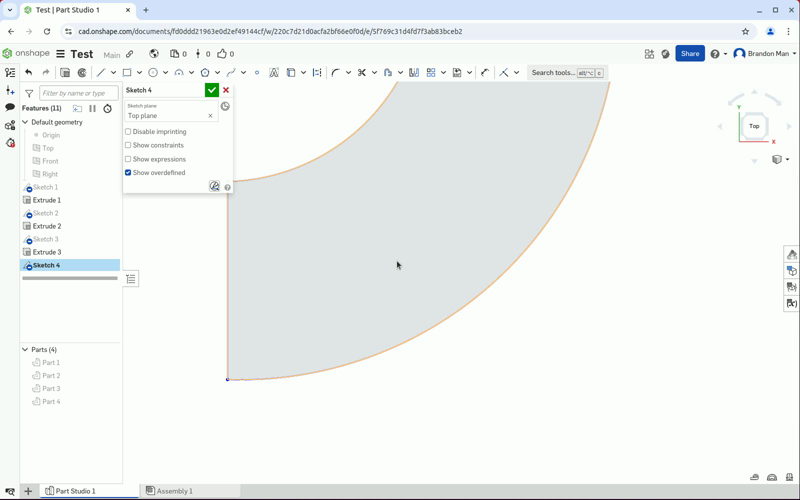
scroll(-6)
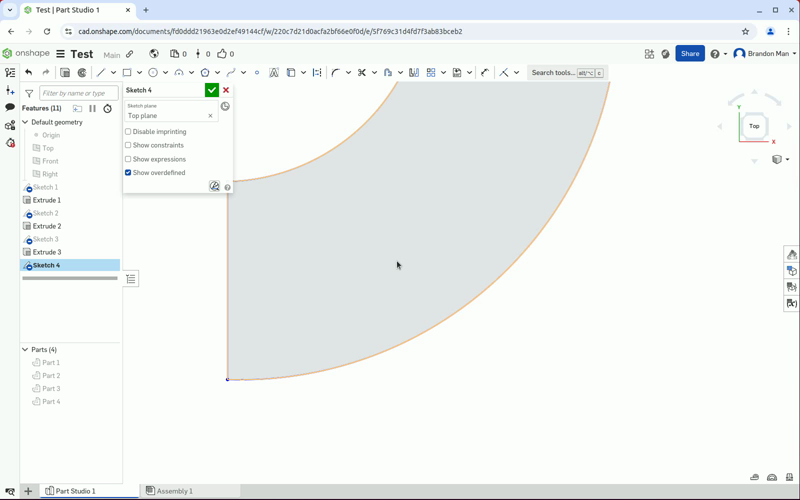
scroll(-6)
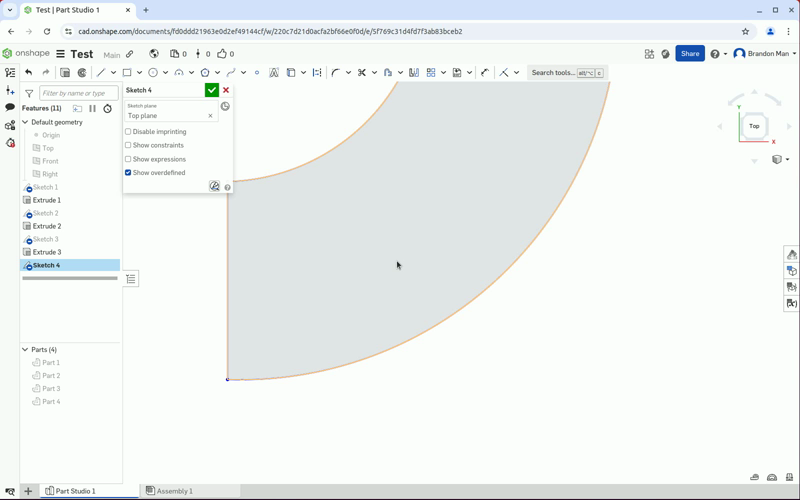
scroll(-6)
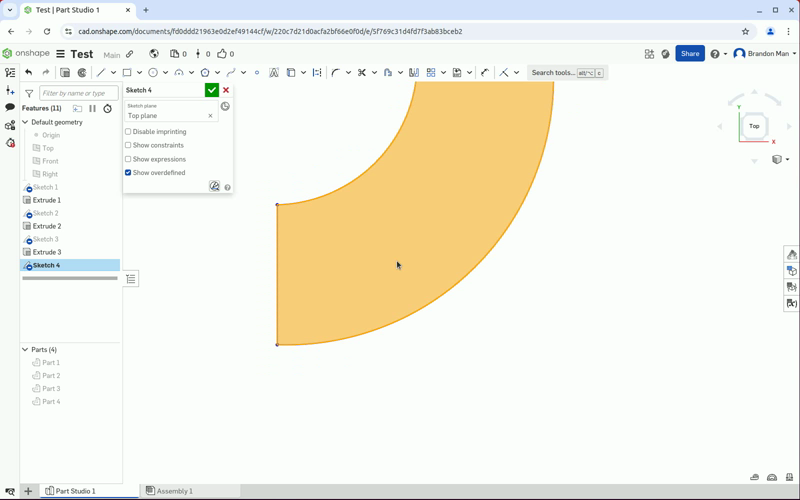
scroll(-6)
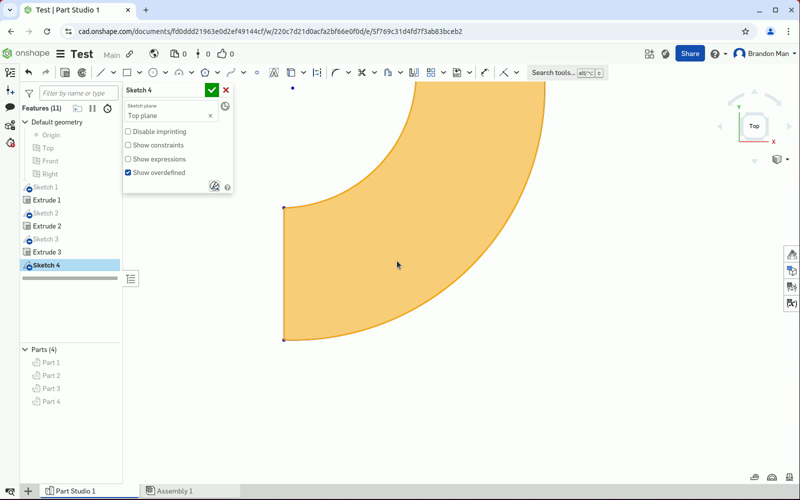
scroll(-6)
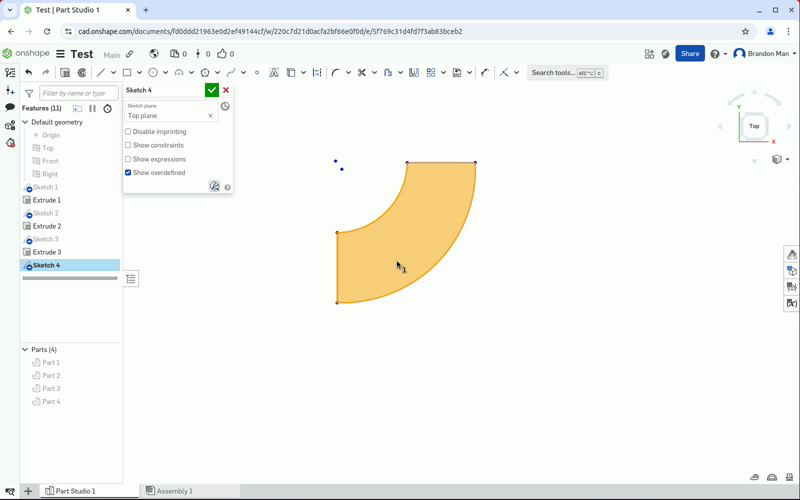
scroll(-6)
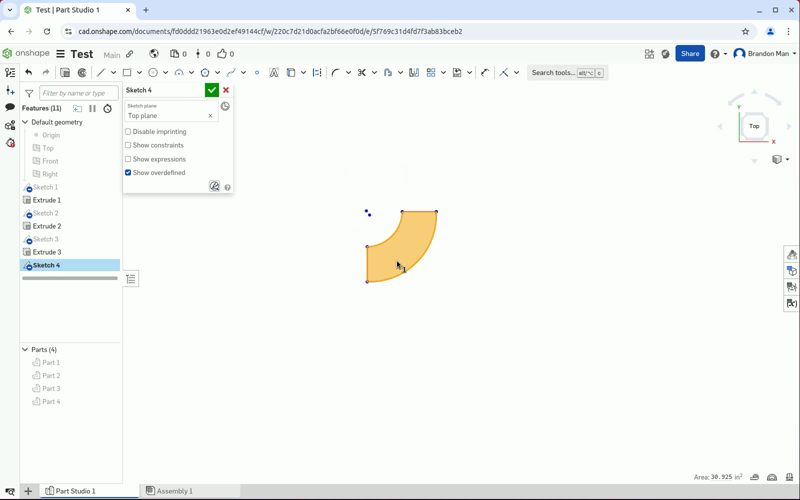
scroll(-6)
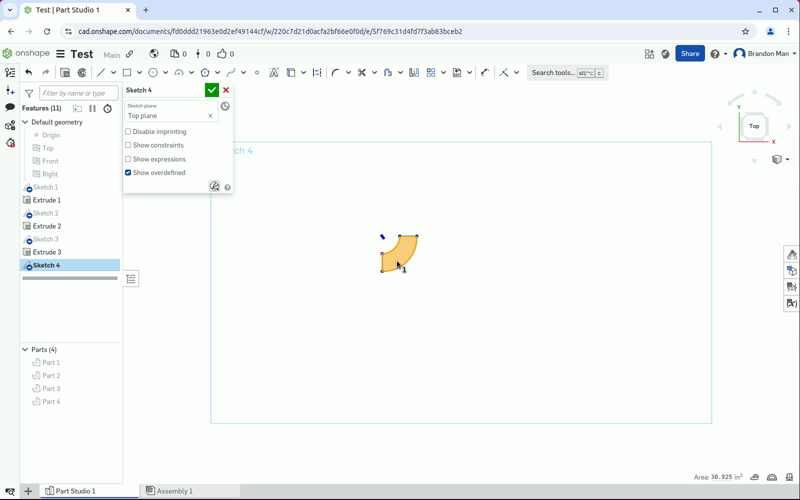
mouse_move(73, 352)
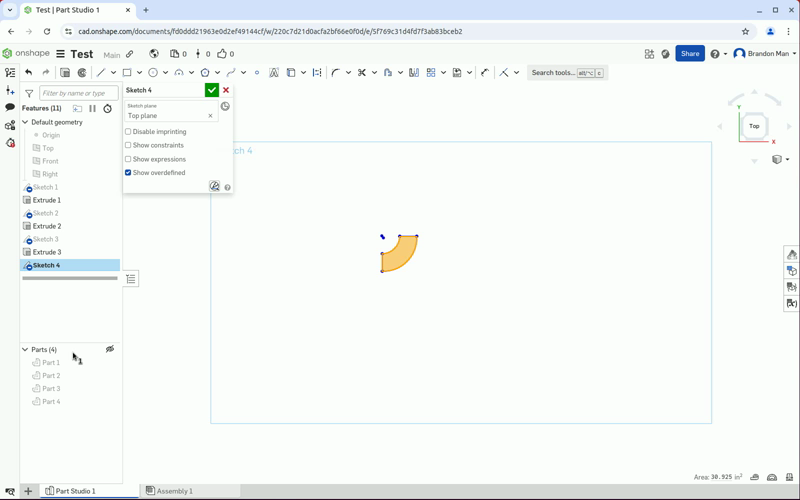
key(shift+y)
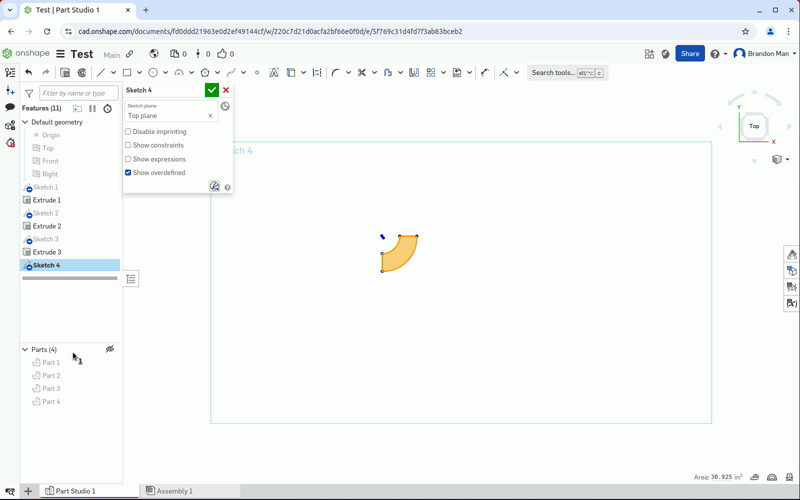
key(shift+e)
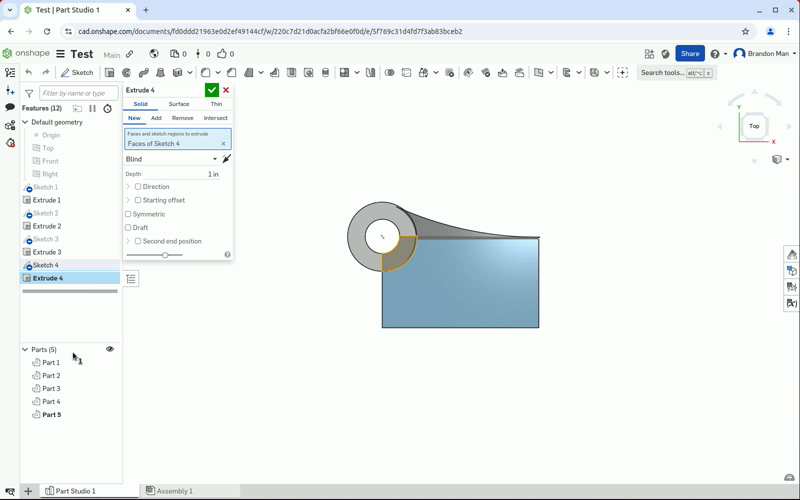
mouse_move(143, 106)
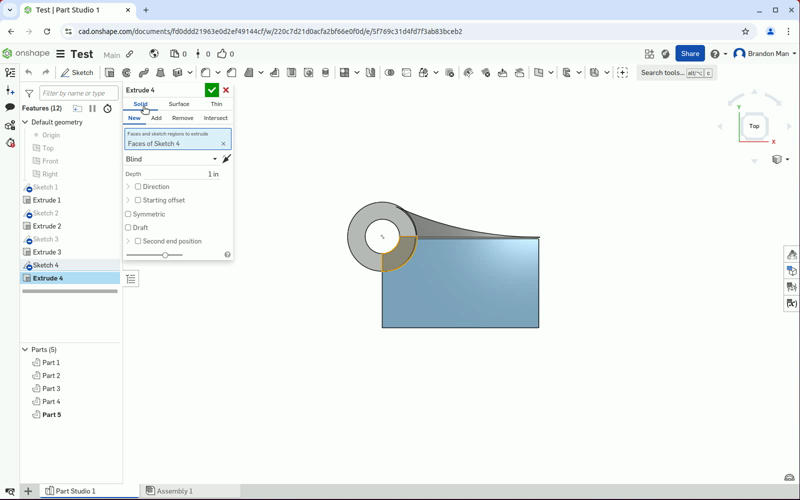
click(143, 106)
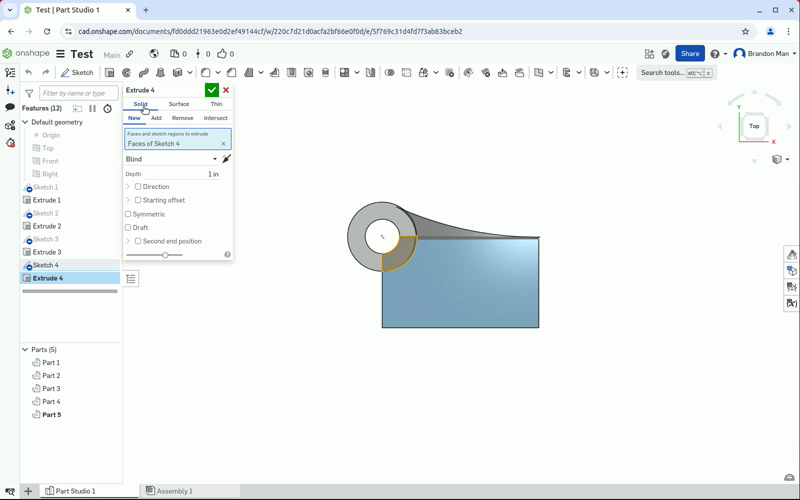
mouse_move(137, 120)
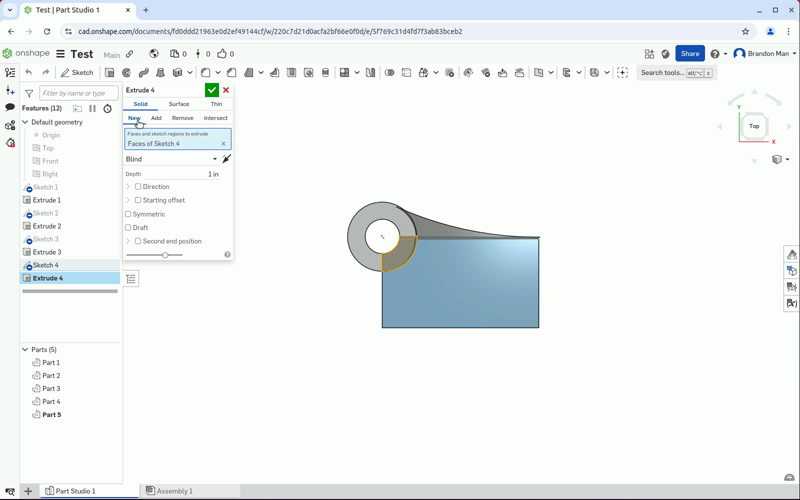
click(137, 120)
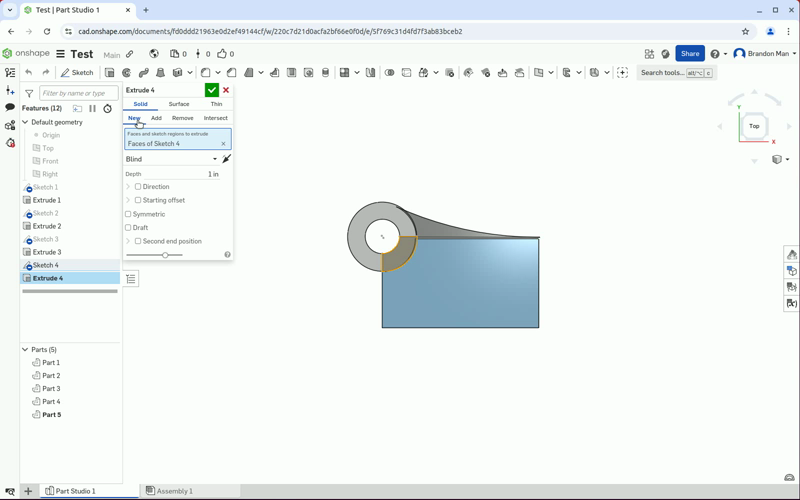
key(tab, 4)
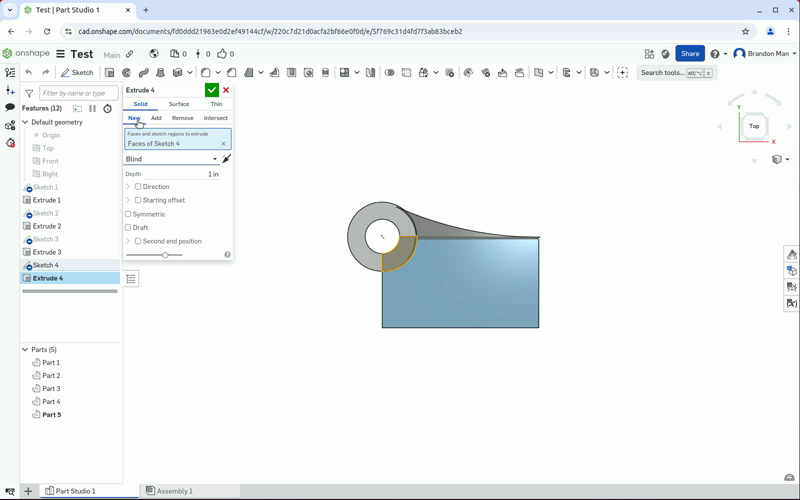
text(8.184)
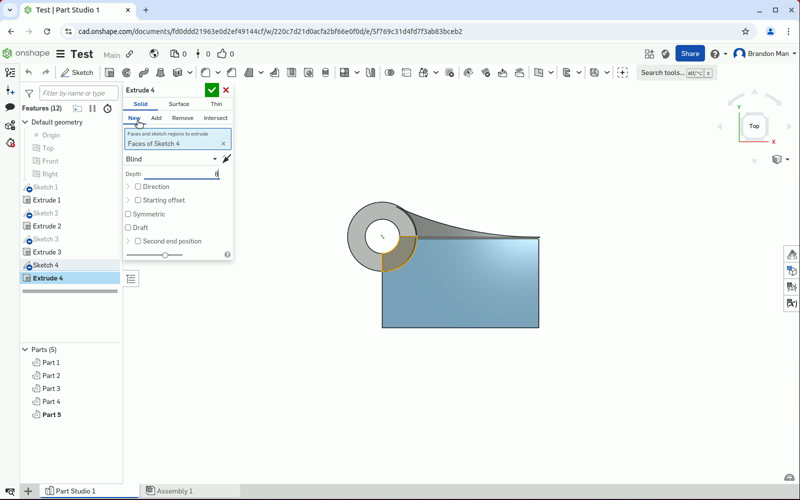
key(tab, 3)
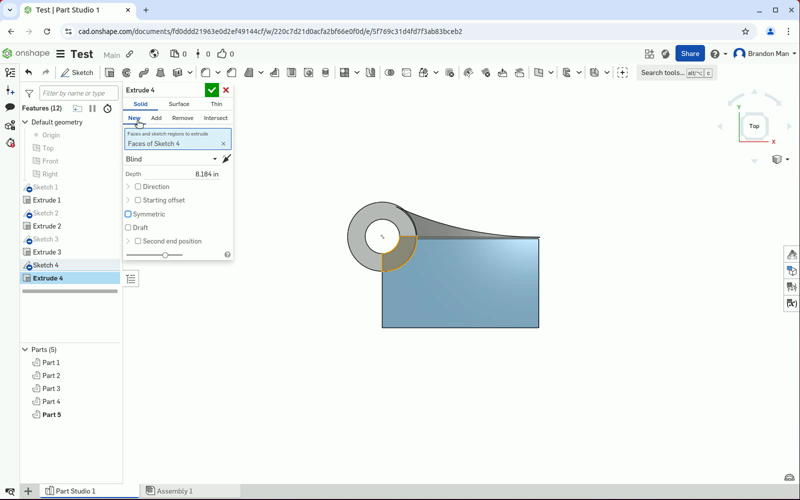
key(space)
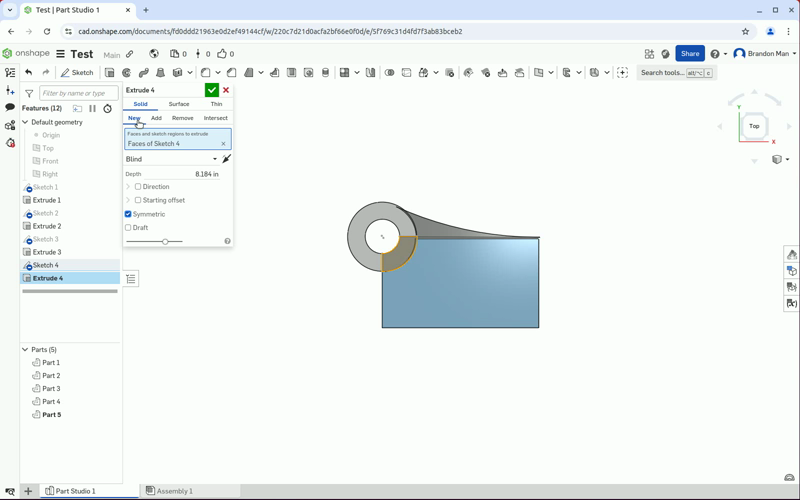
key(enter)
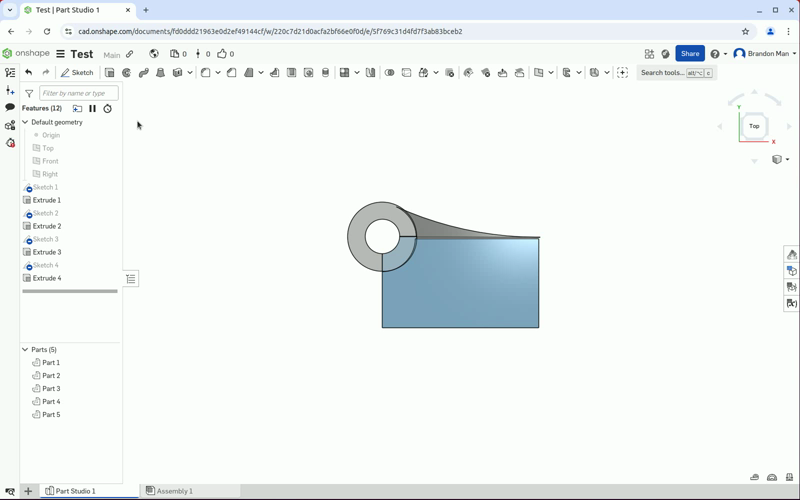
key(shift+h)
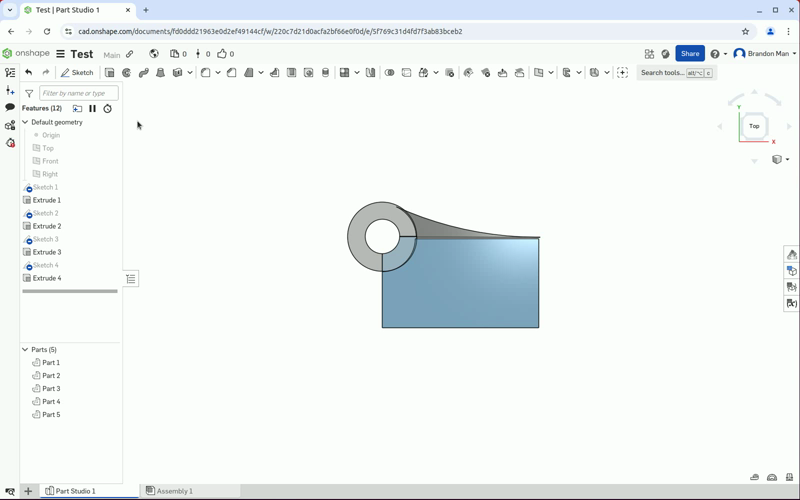
key(shift+h)
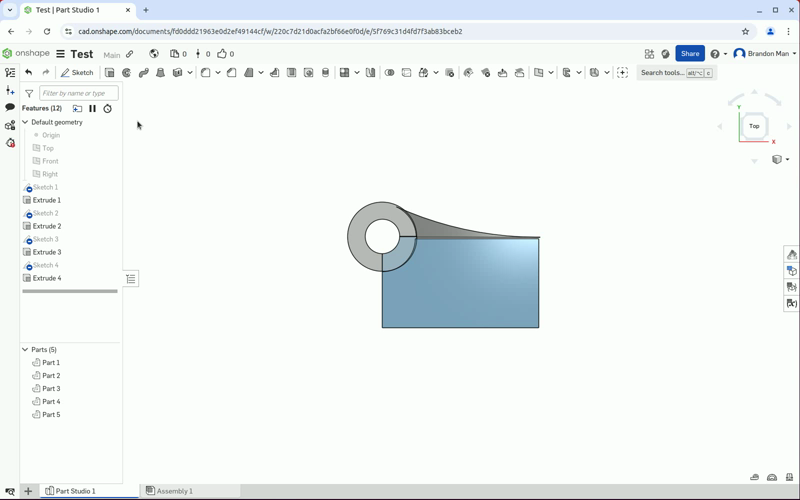
mouse_move(73, 189)
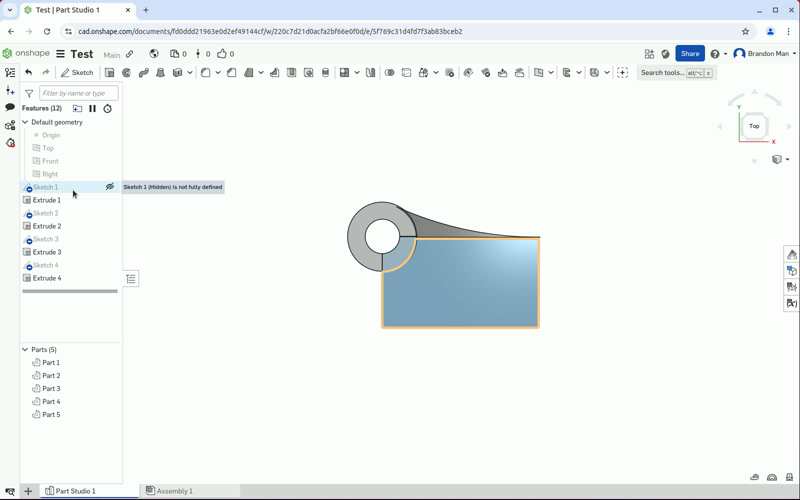
click(73, 189)
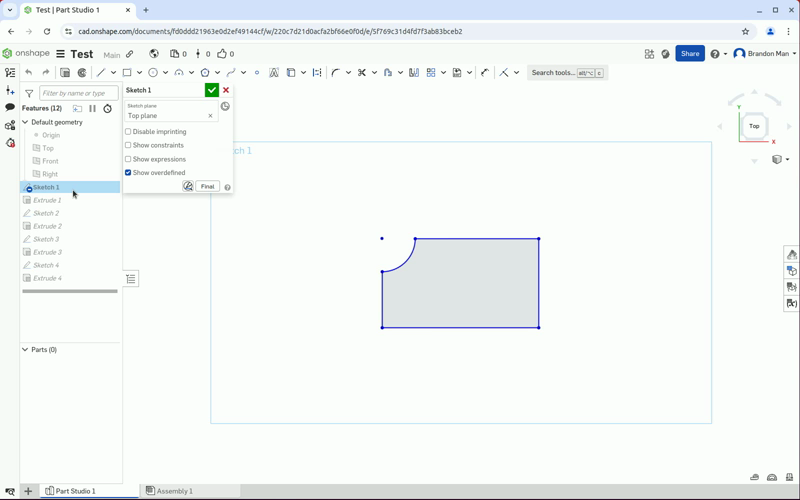
mouse_move(229, 92)
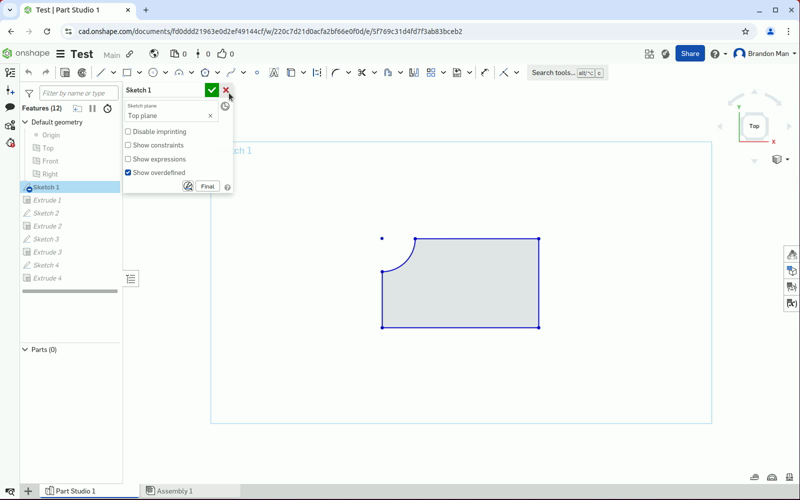
click(229, 92)
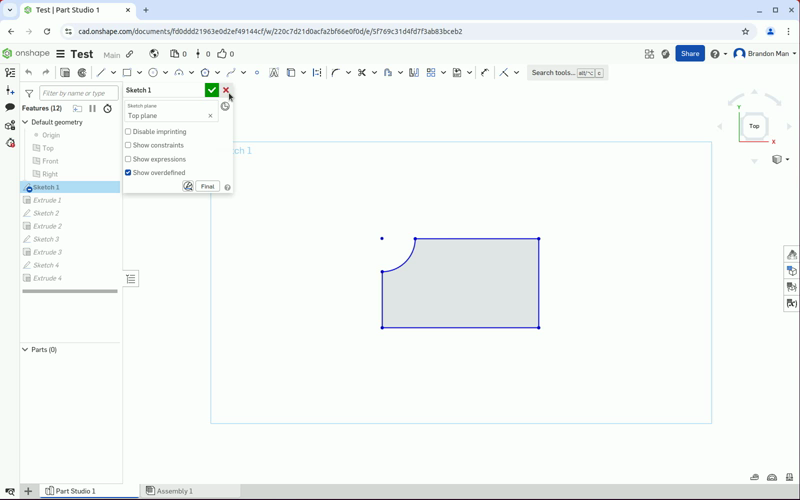
key(shift+s)
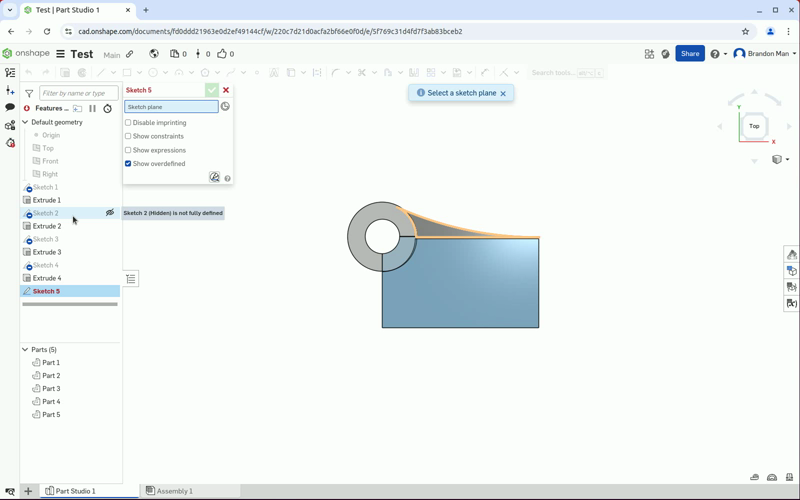
scroll(3)
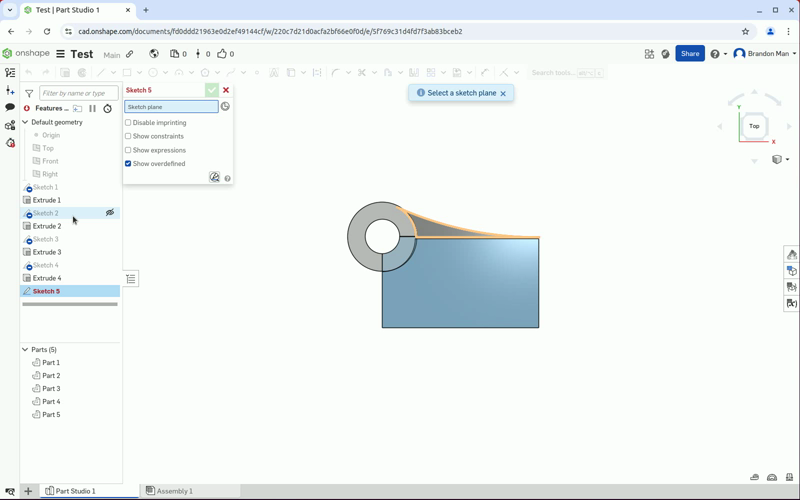
mouse_move(73, 150)
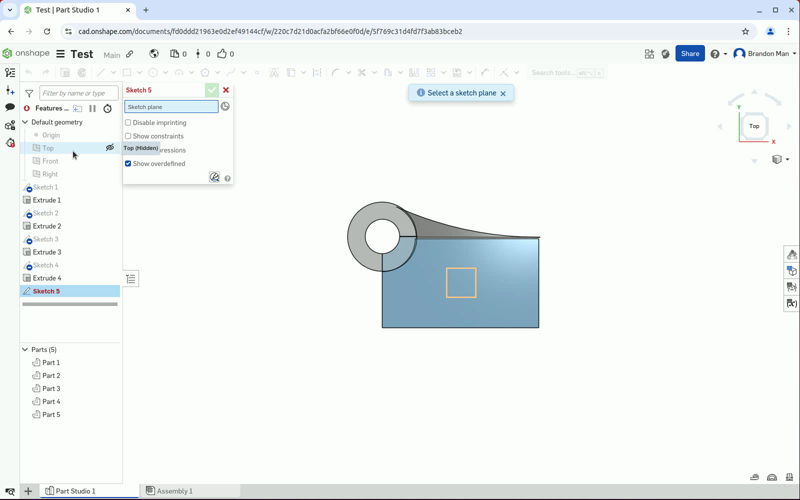
click(73, 150)
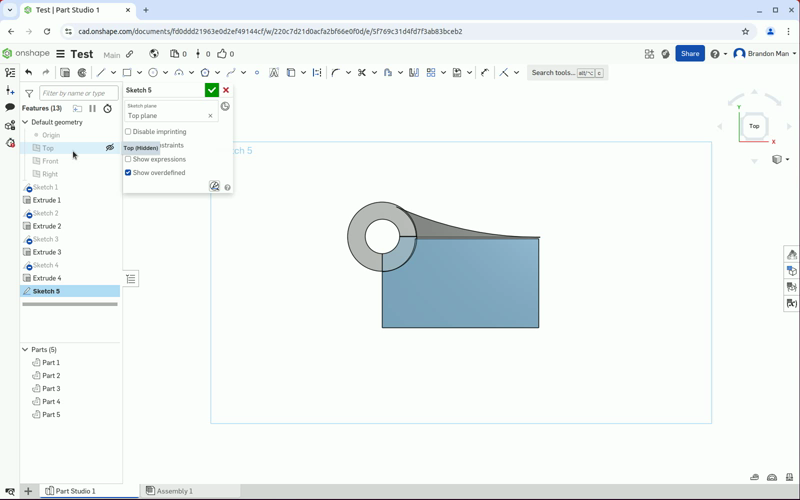
mouse_move(73, 352)
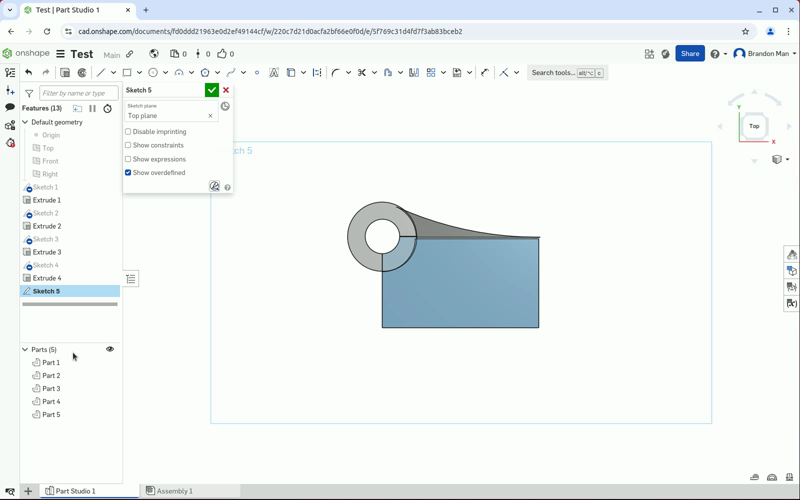
key(y)
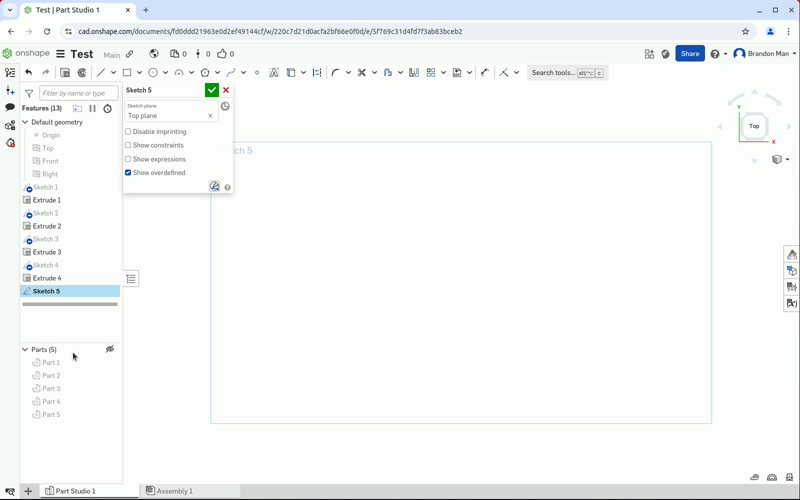
key(l)
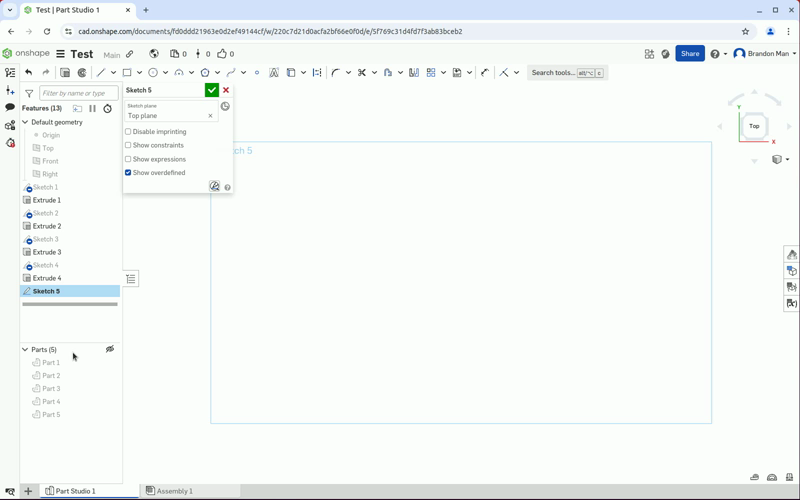
key_down(shift)
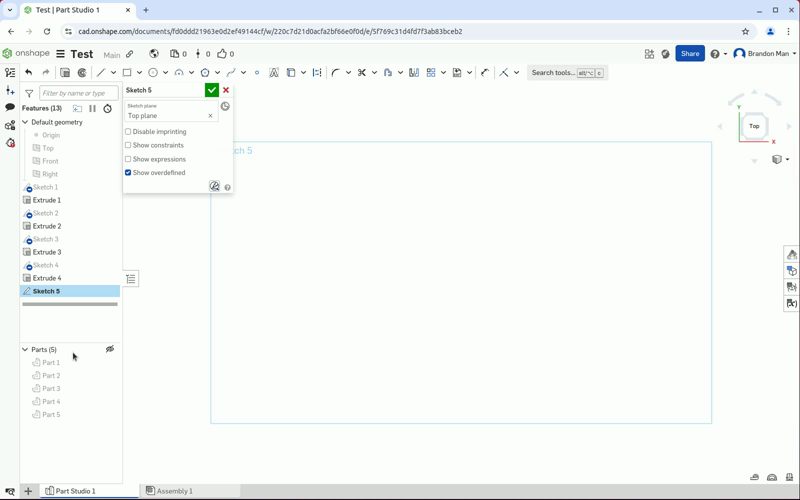
mouse_move(382, 254)
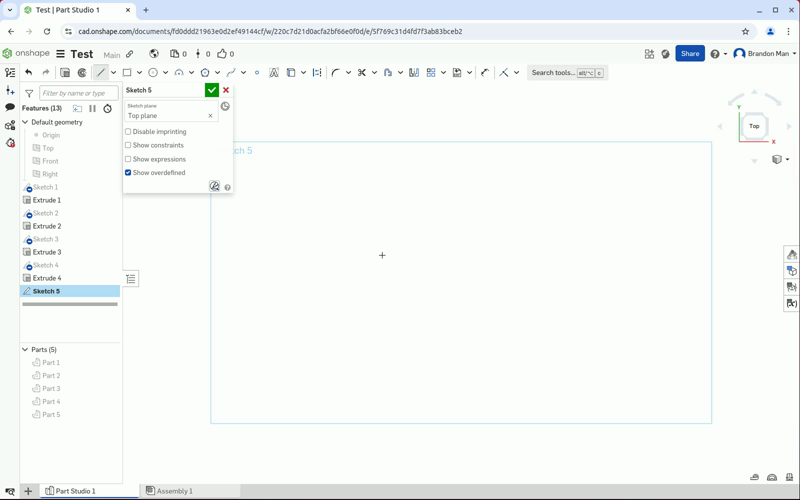
click(382, 254)
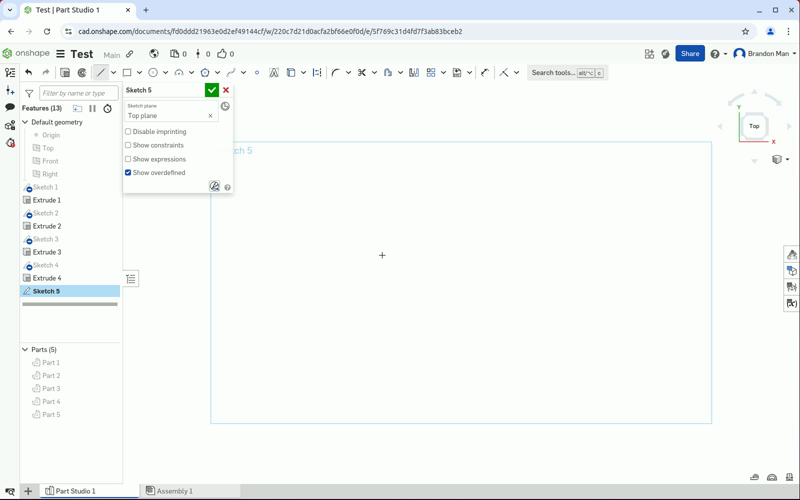
key_up(shift)
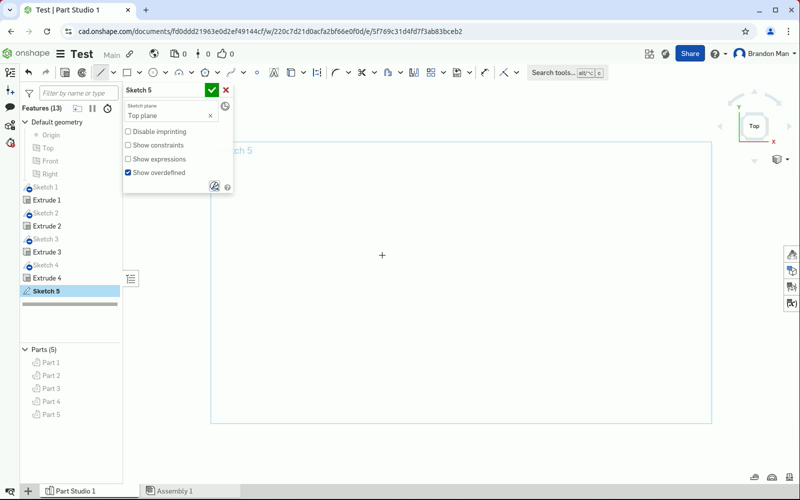
key_down(shift)
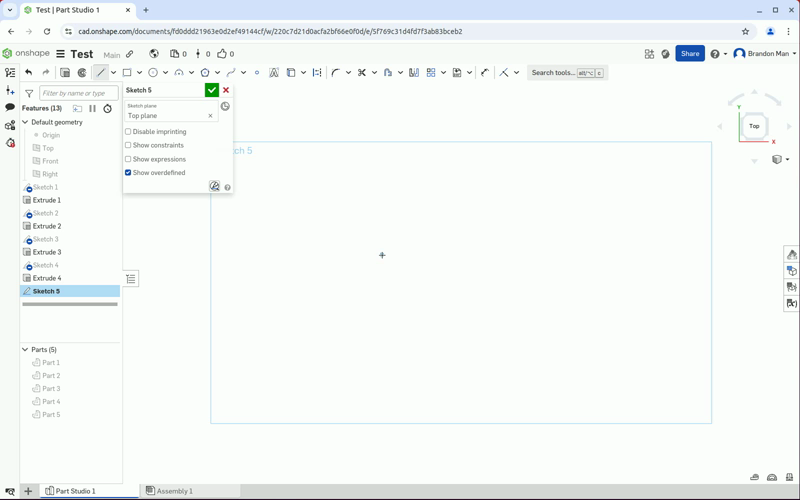
mouse_move(412, 254)
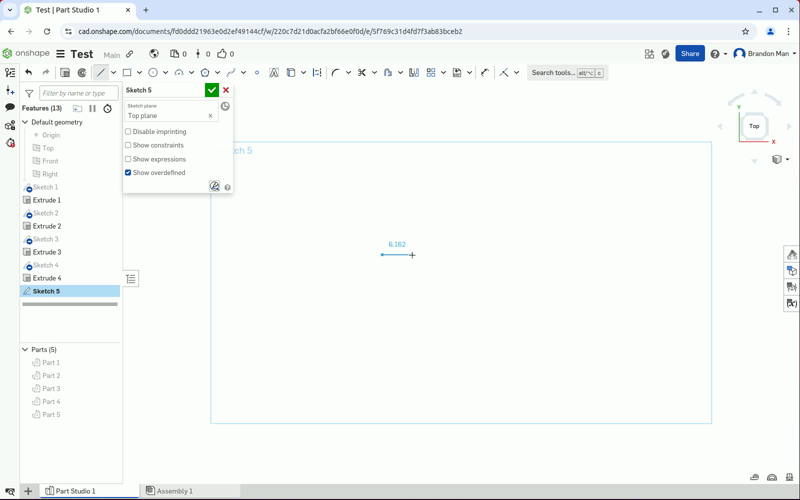
mouse_move(382, 237)
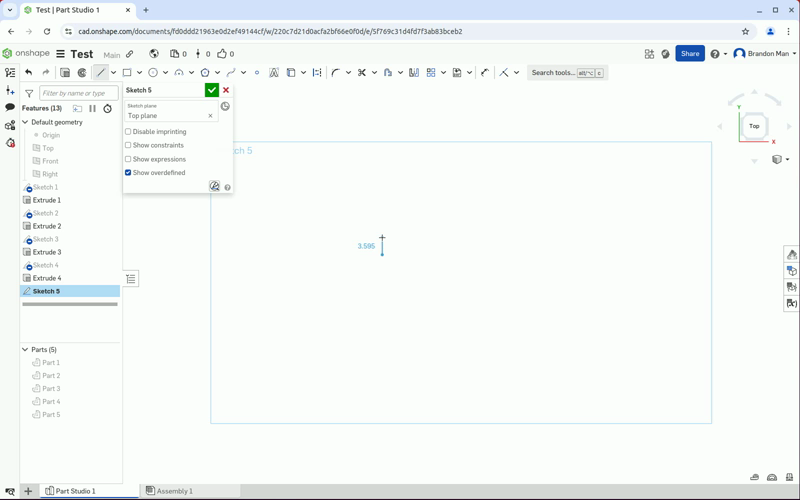
click(382, 237)
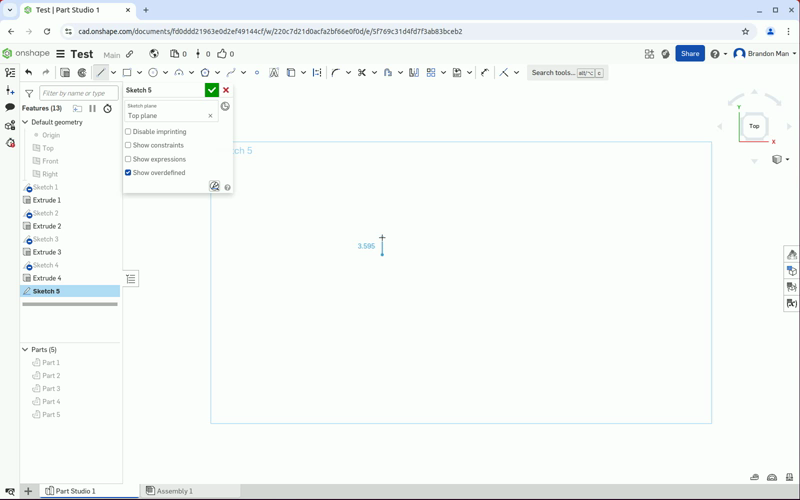
key_up(shift)
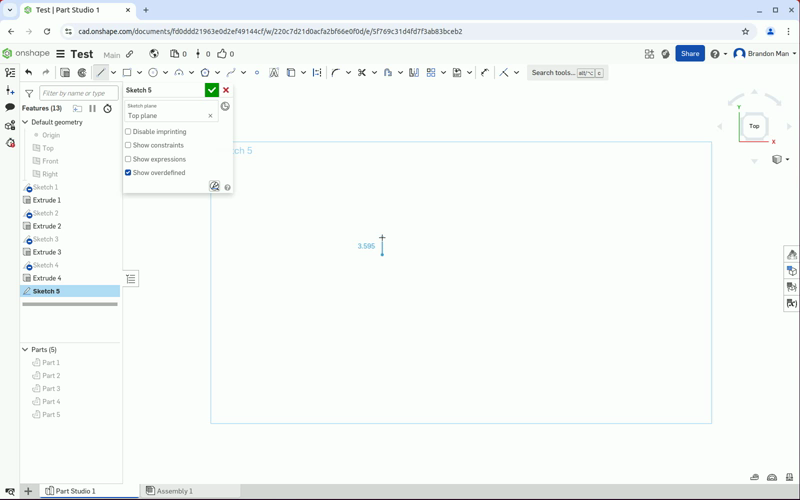
key_down(shift)
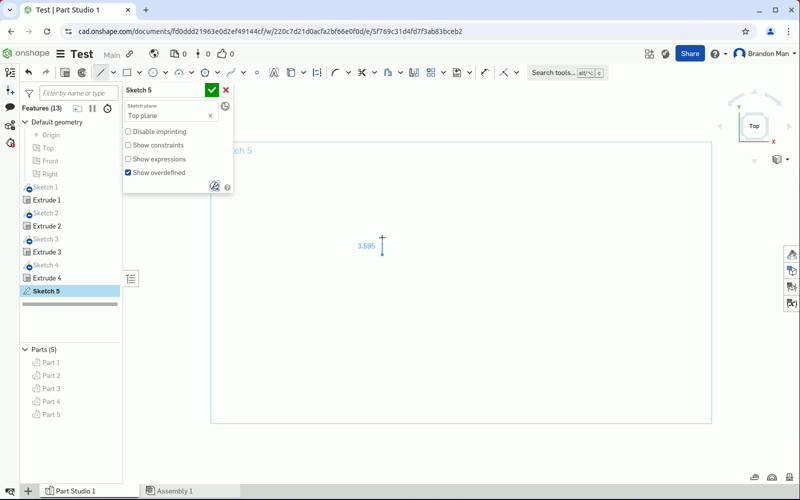
mouse_move(412, 237)
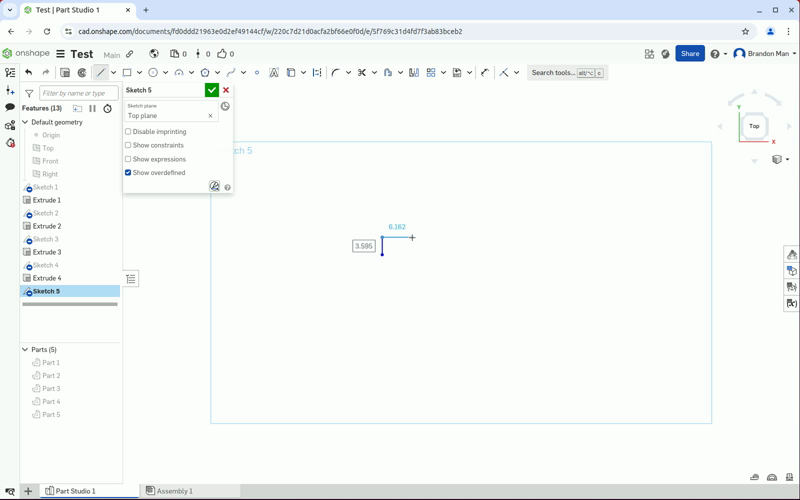
mouse_move(399, 237)
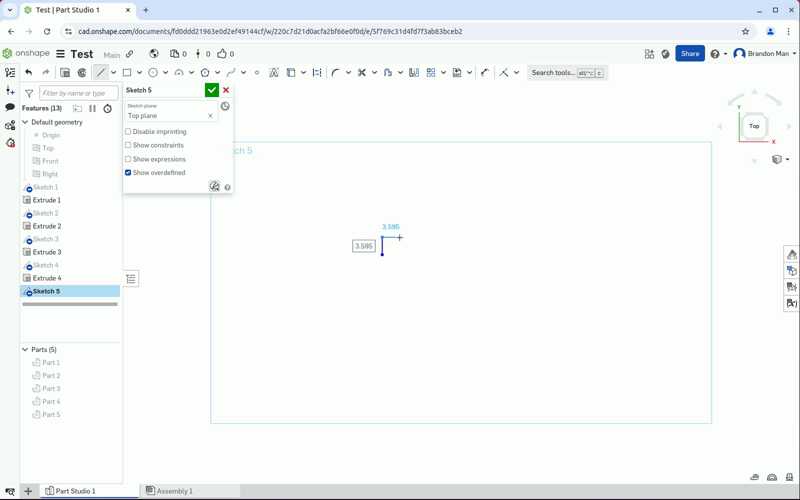
click(399, 237)
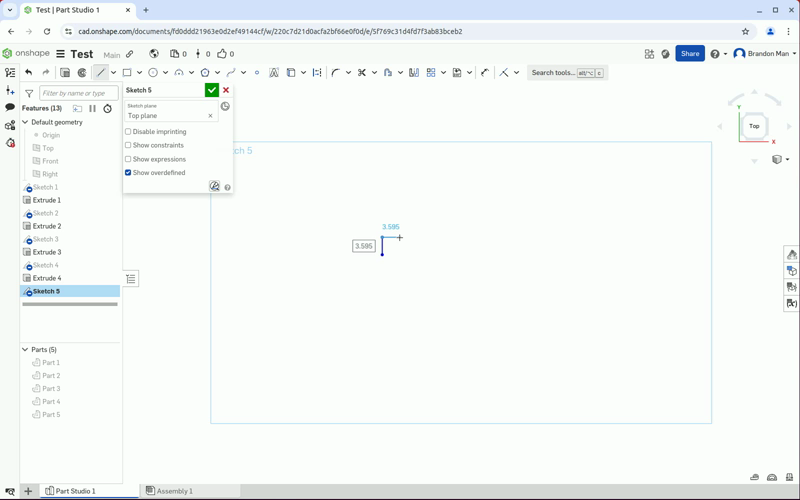
key_up(shift)
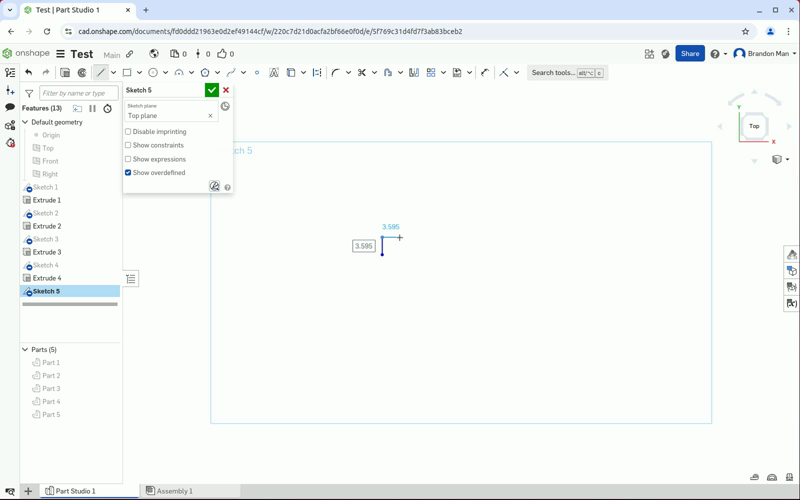
key(esc)
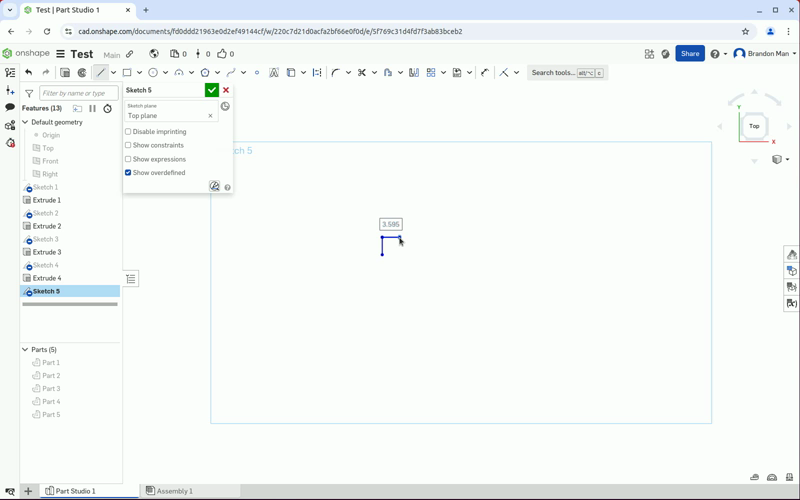
key(a)
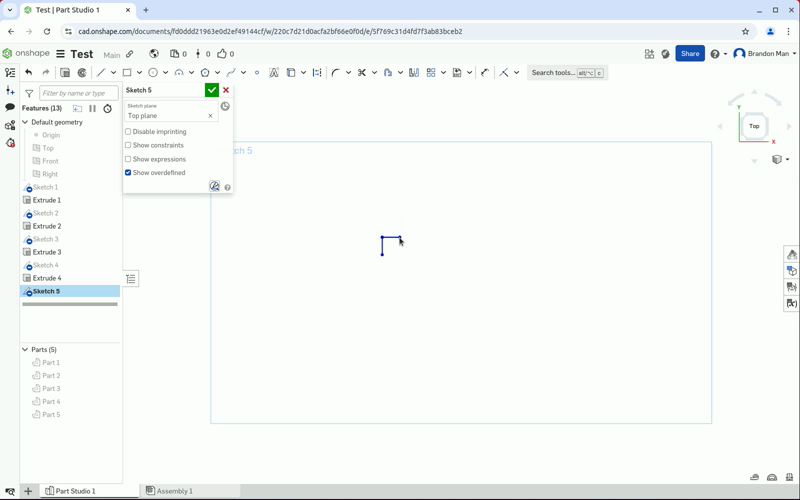
mouse_move(399, 237)
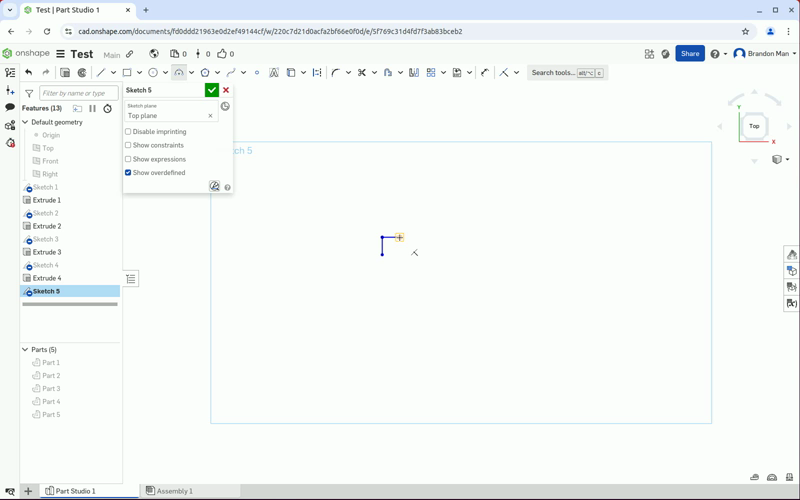
click(399, 237)
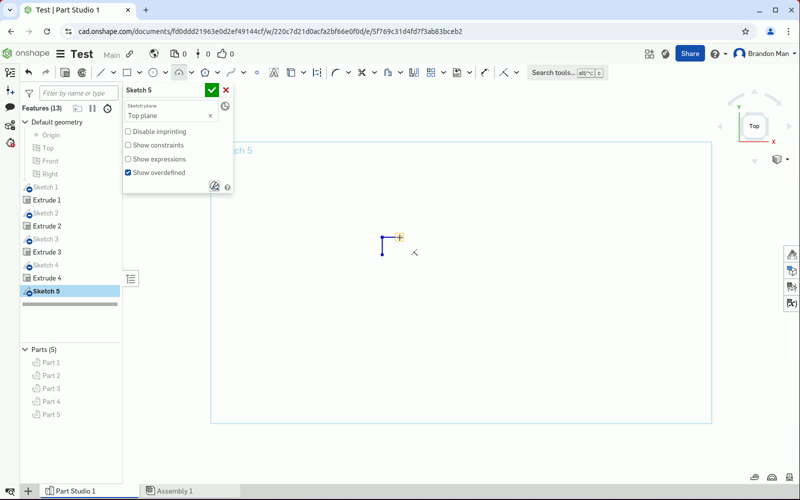
mouse_move(382, 254)
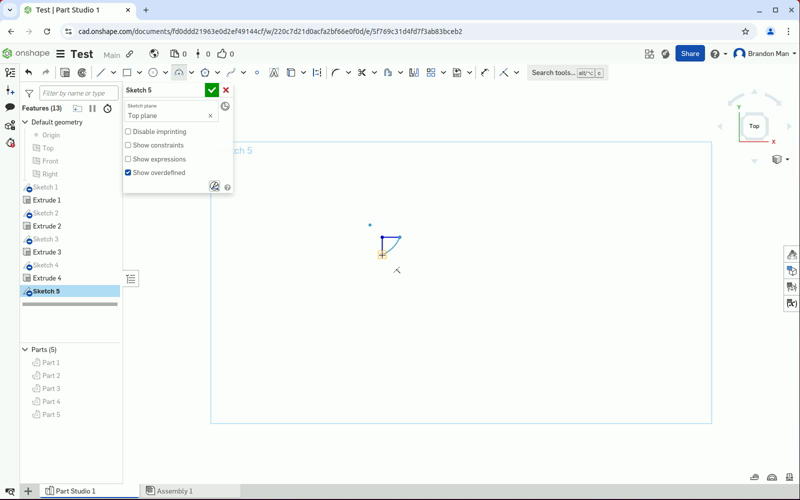
click(382, 254)
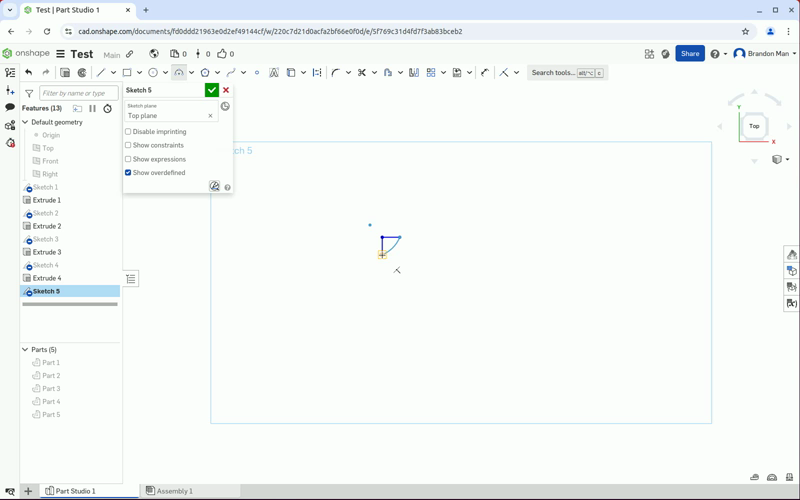
key_down(shift)
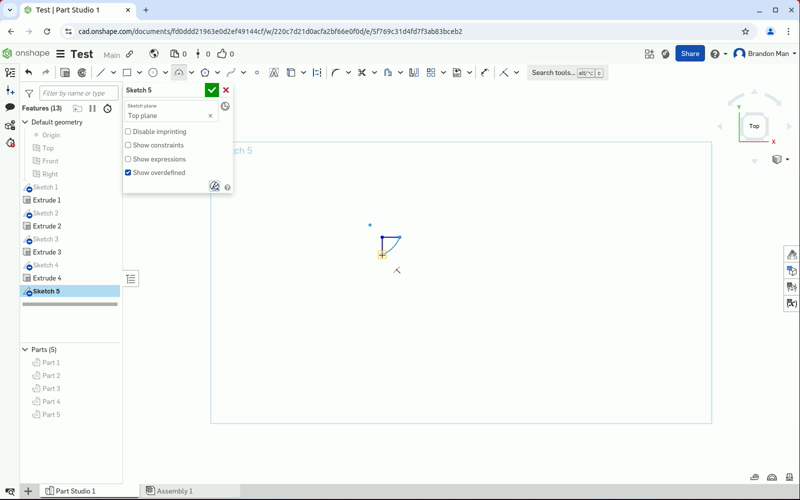
mouse_move(369, 224)
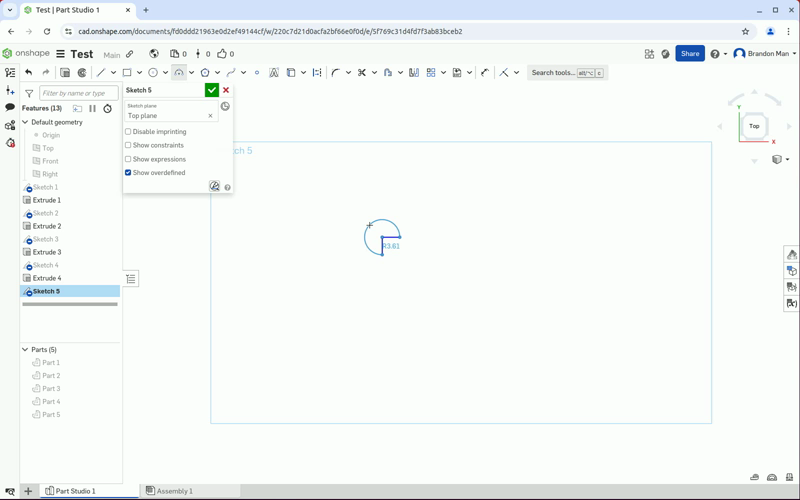
click(369, 224)
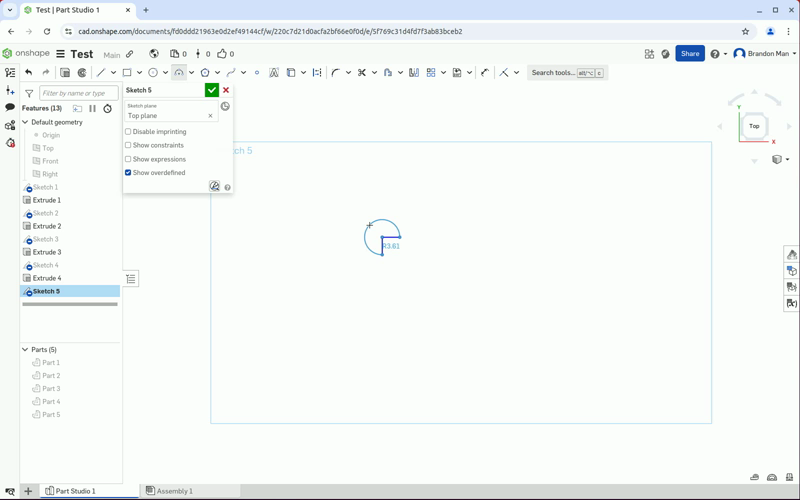
key_up(shift)
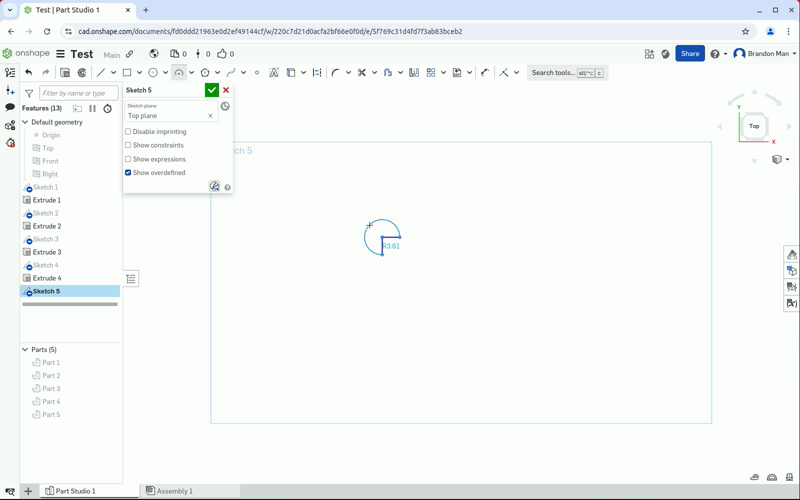
key(esc)
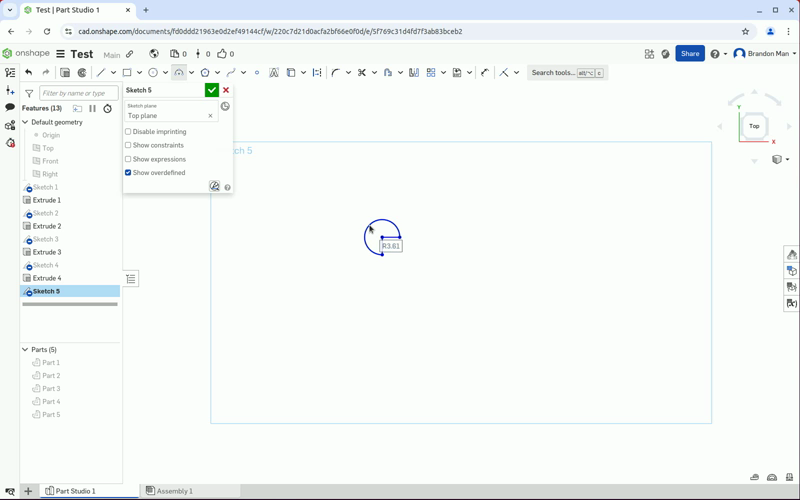
mouse_move(369, 239)
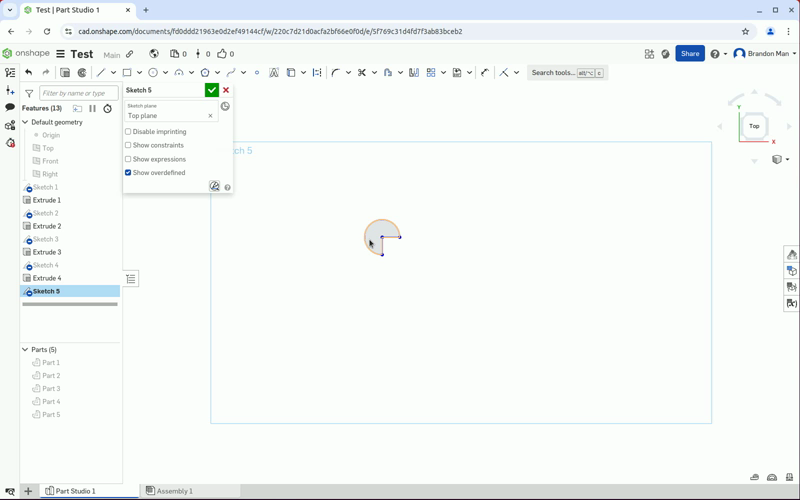
scroll(6)
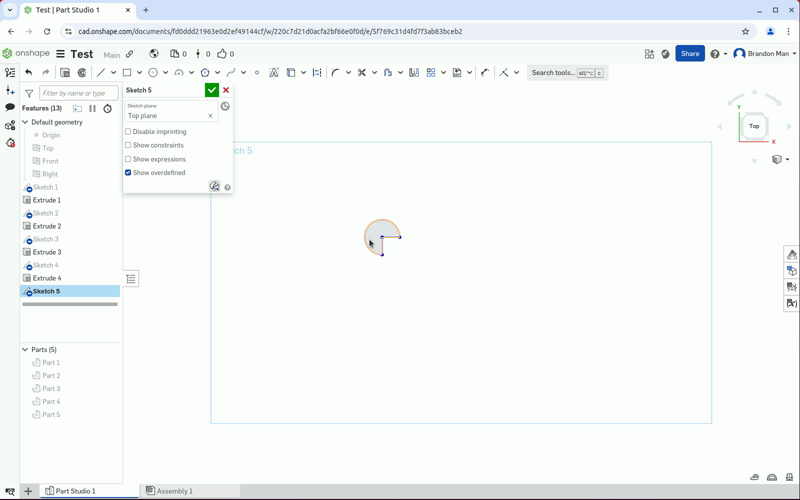
scroll(6)
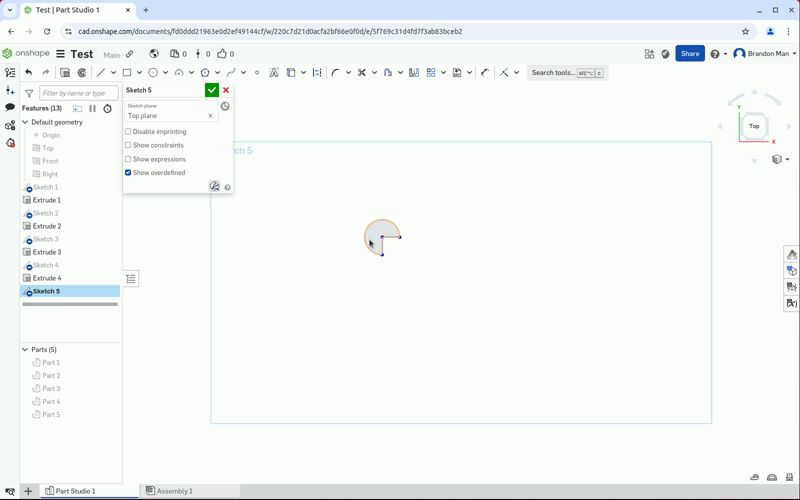
scroll(6)
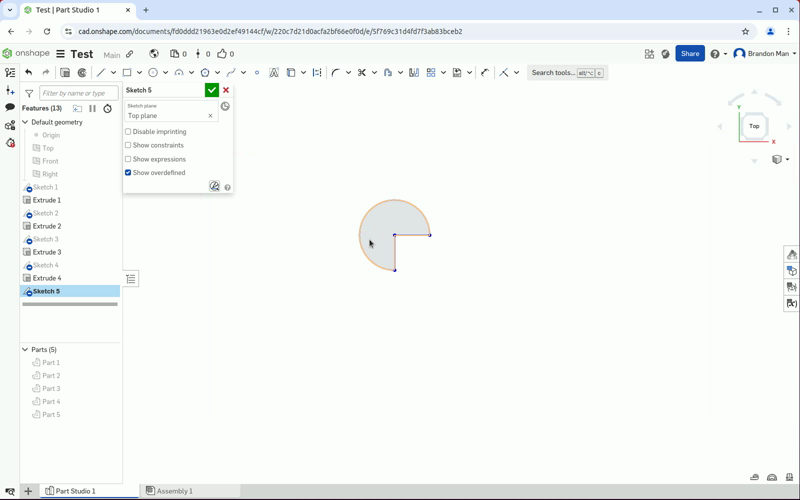
scroll(6)
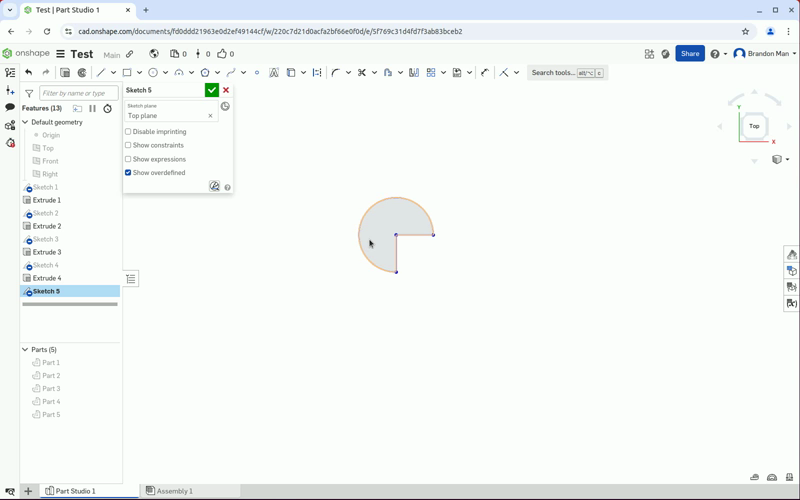
scroll(6)
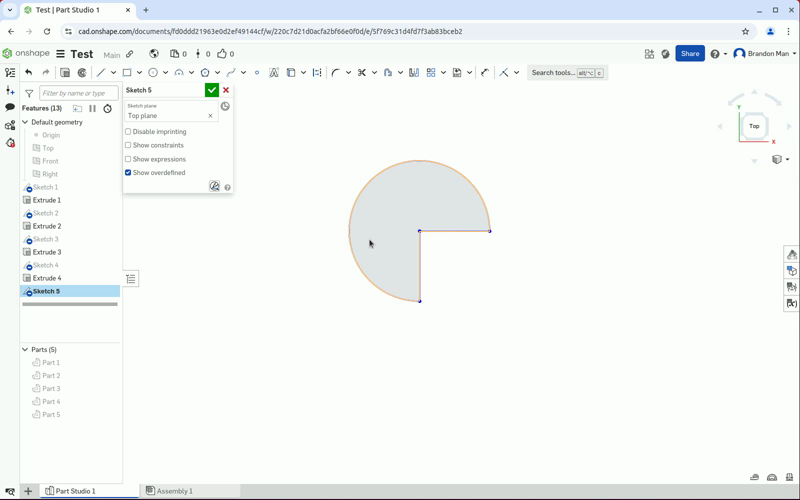
scroll(6)
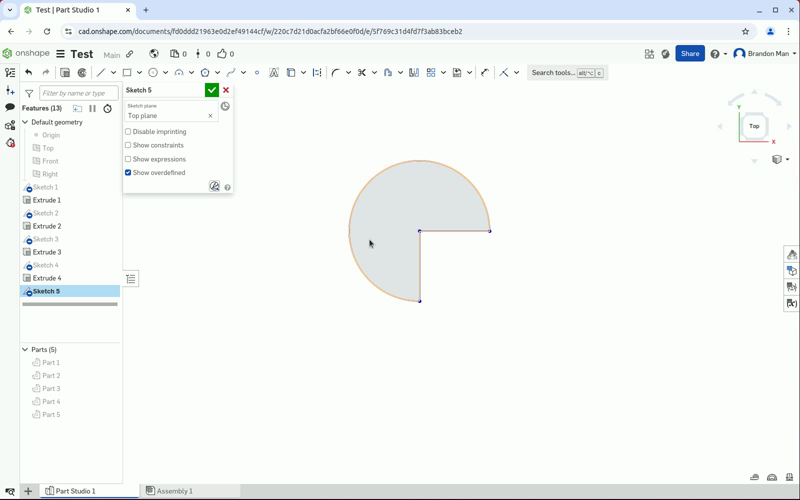
scroll(6)
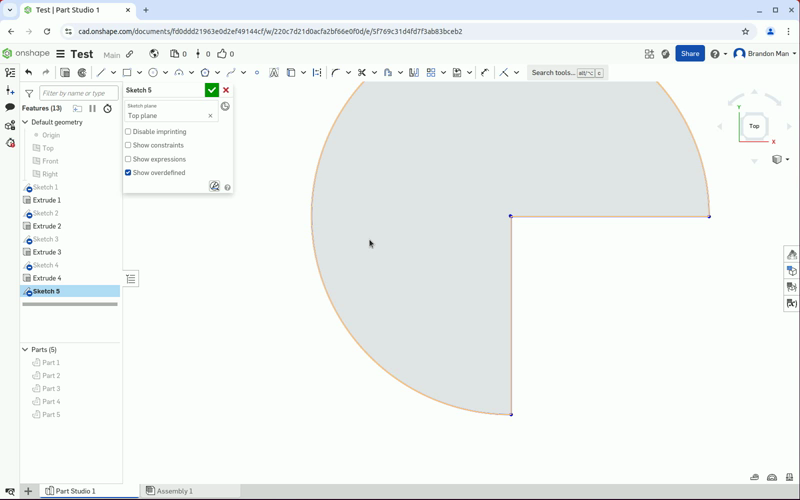
click(369, 239)
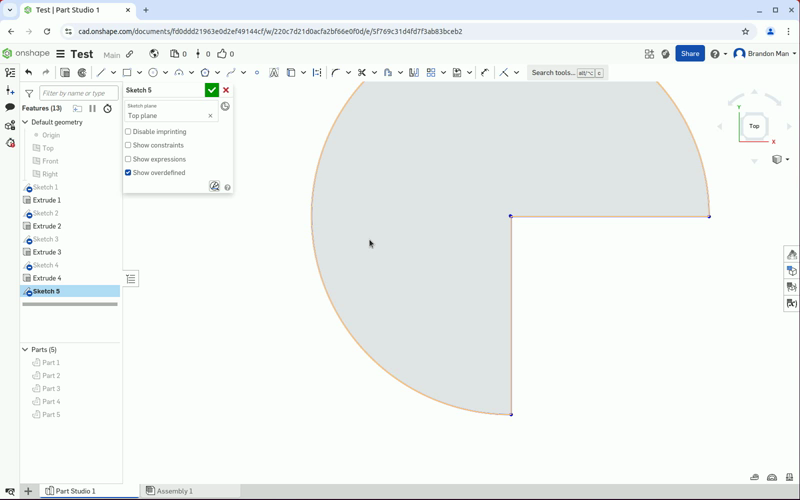
scroll(-6)
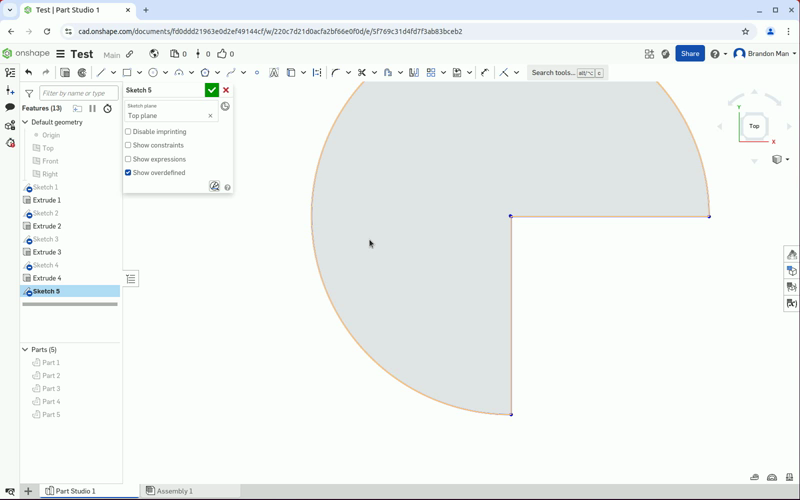
scroll(-6)
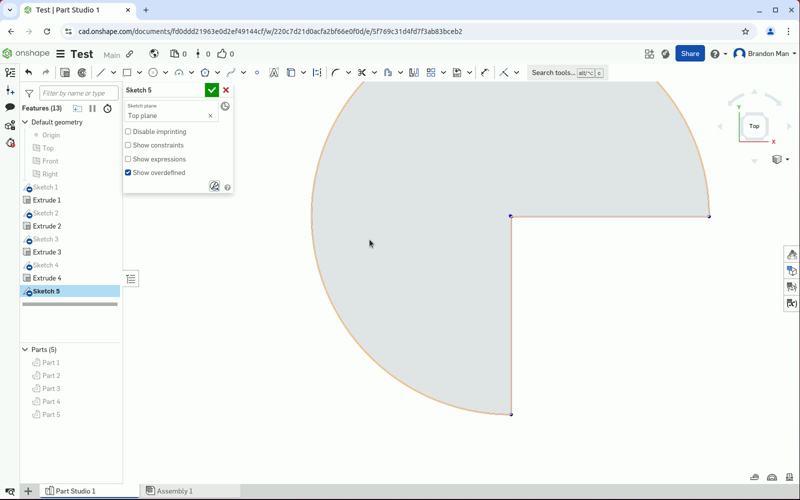
scroll(-6)
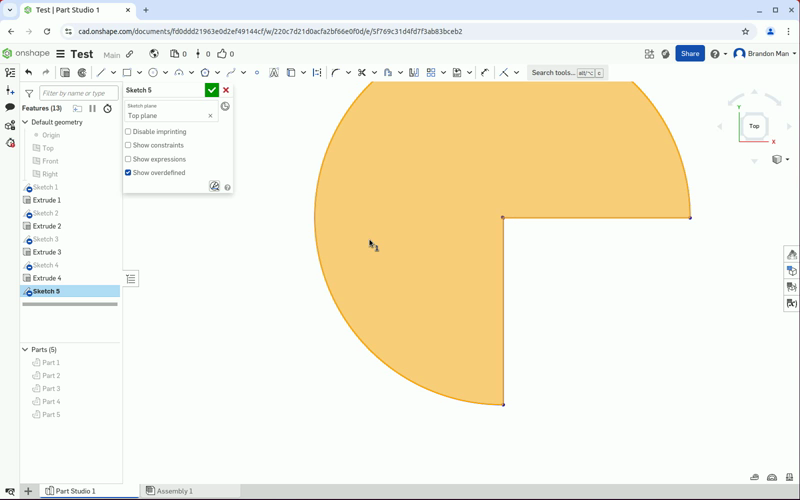
scroll(-6)
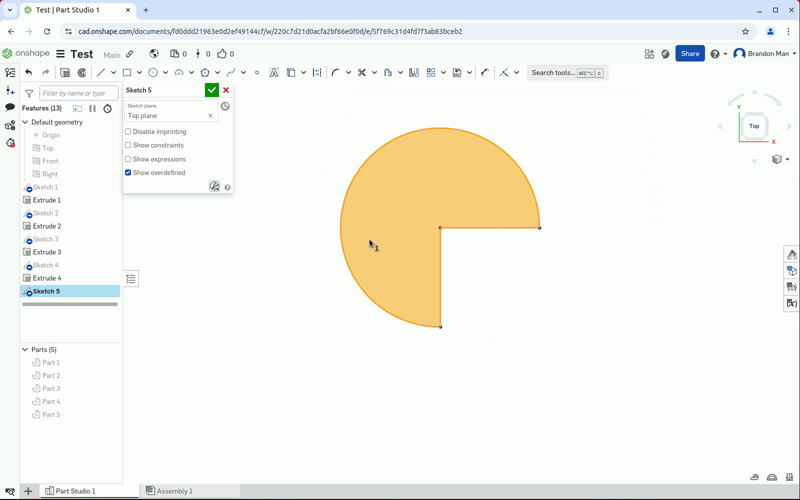
scroll(-6)
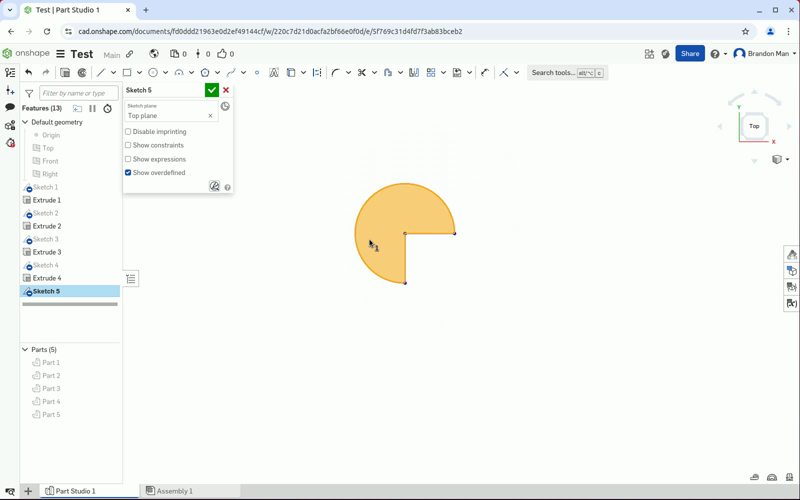
scroll(-6)
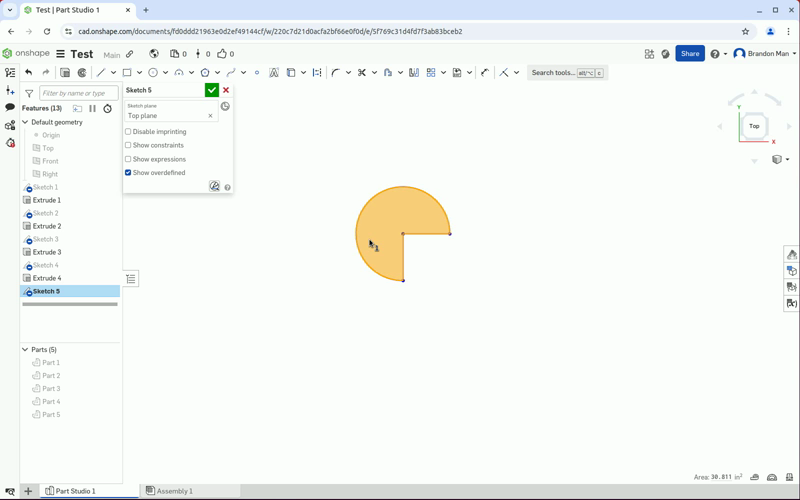
scroll(-6)
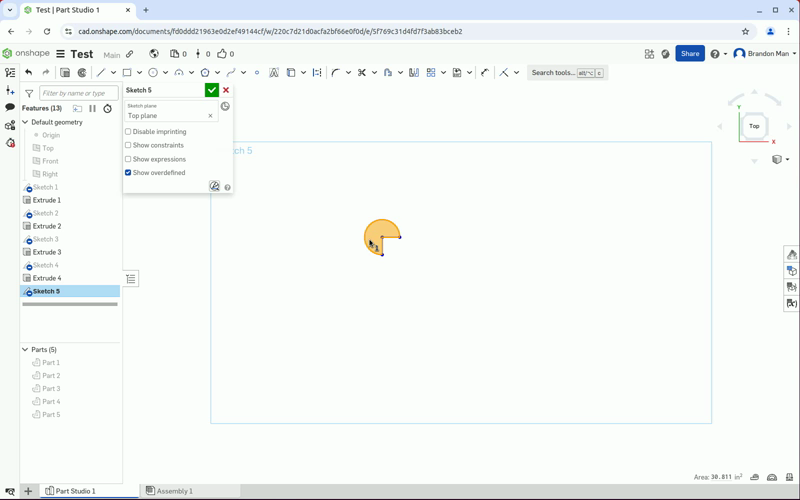
mouse_move(73, 352)
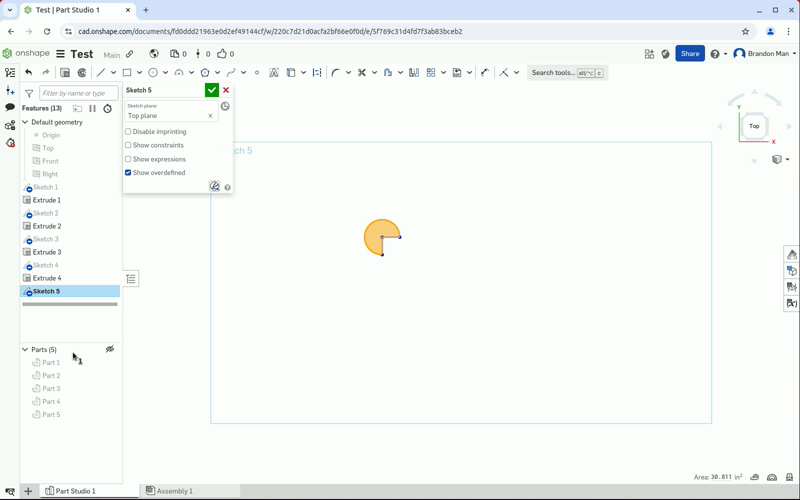
key(shift+y)
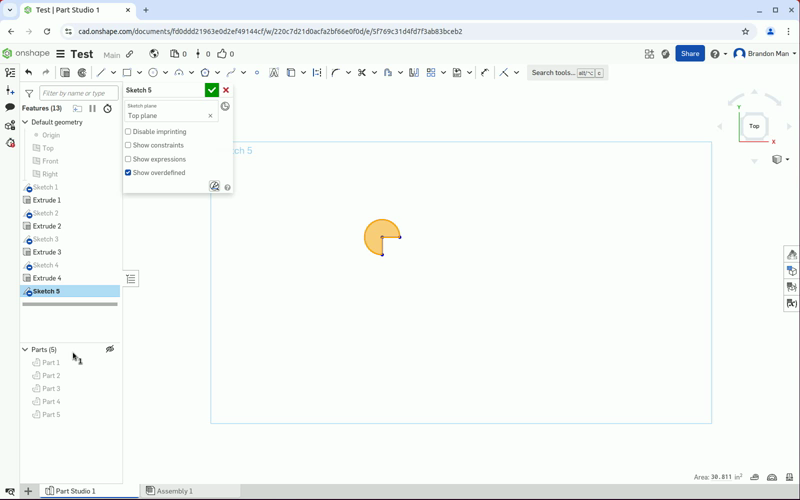
key(shift+e)
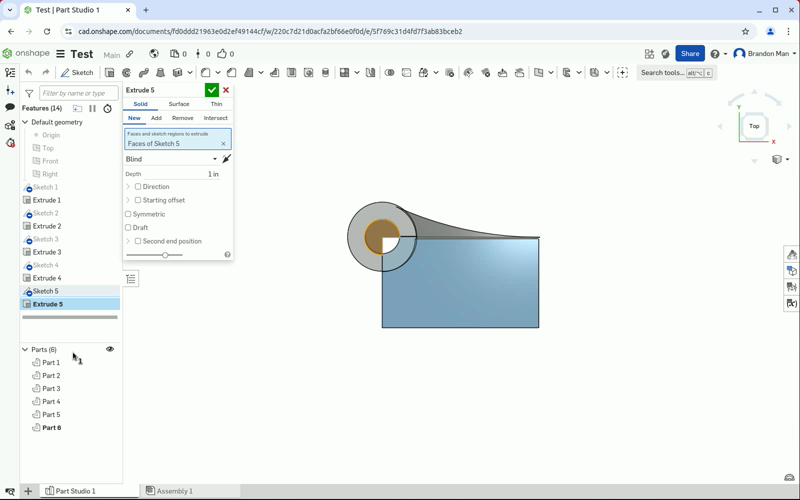
mouse_move(143, 106)
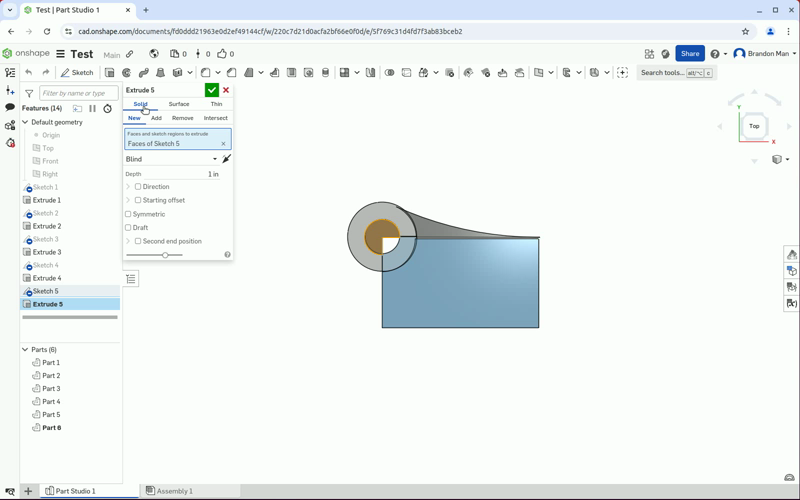
click(143, 106)
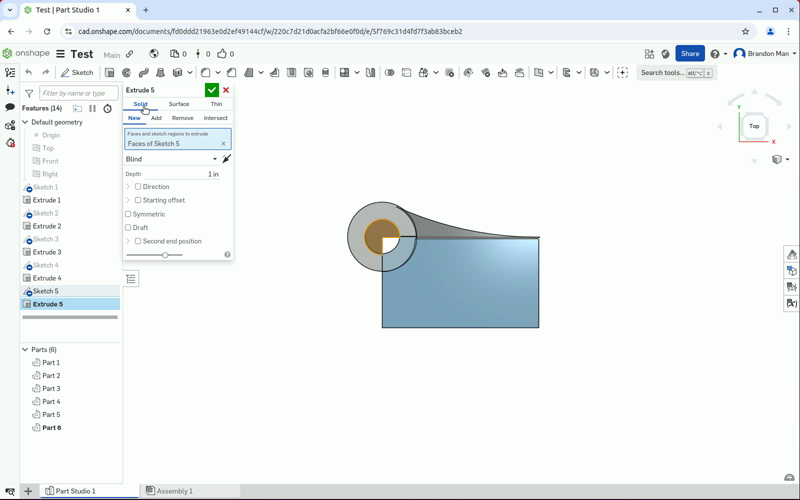
mouse_move(137, 120)
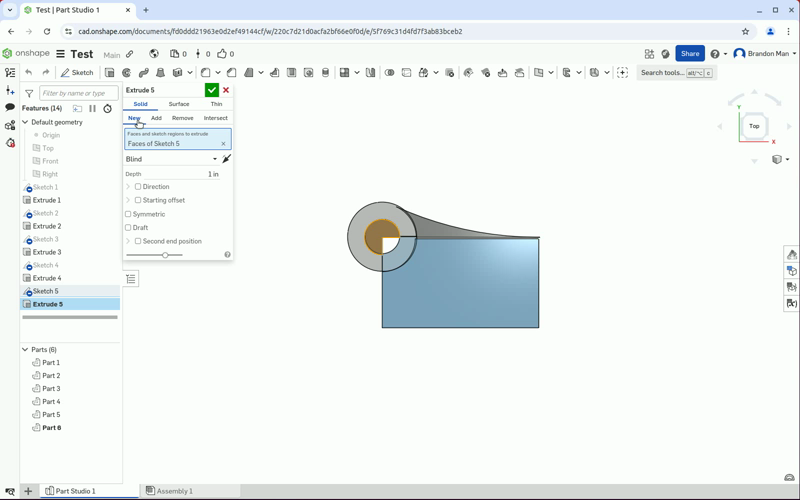
click(137, 120)
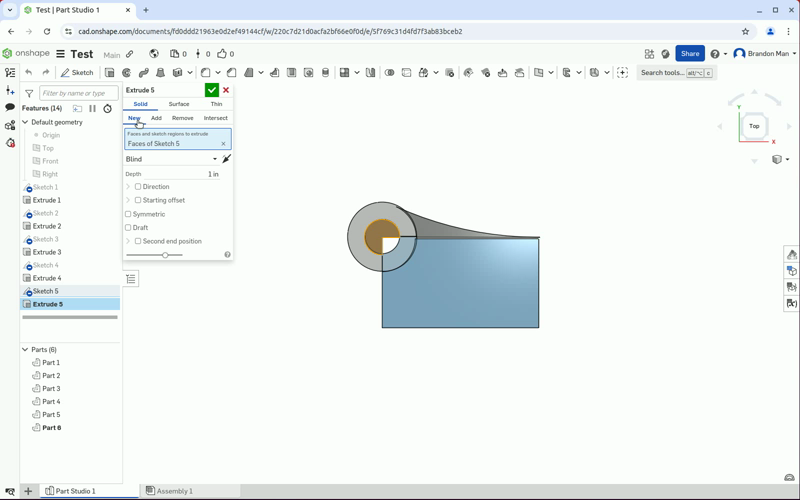
key(tab, 4)
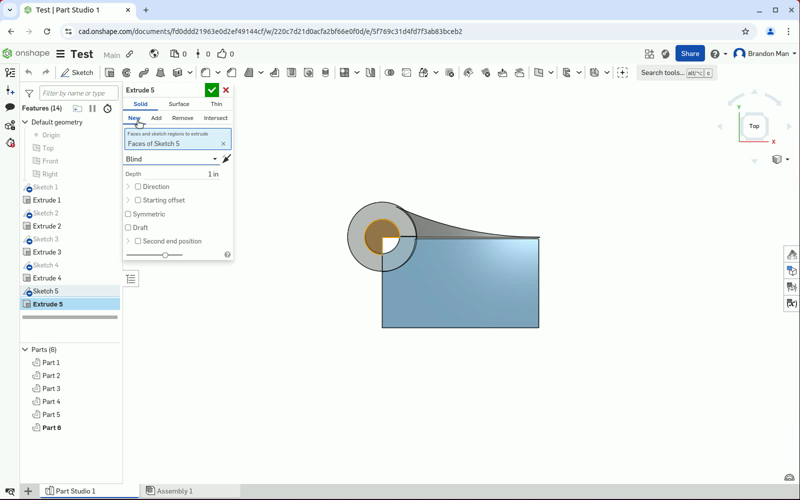
text(32.256)
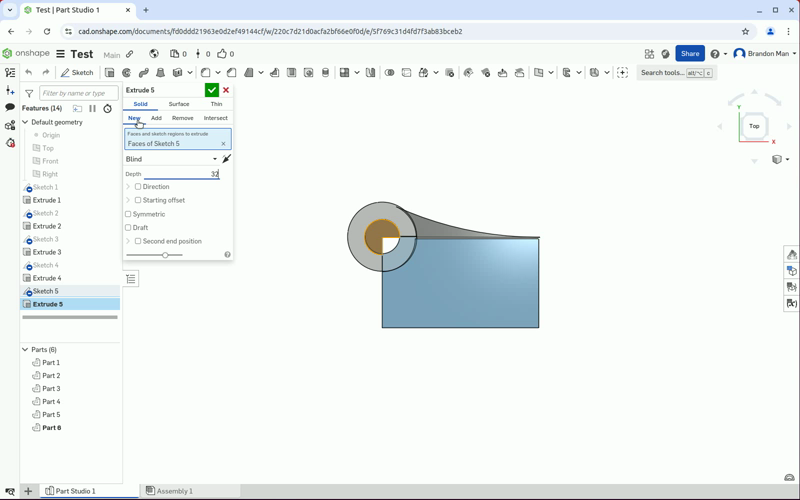
key(tab, 3)
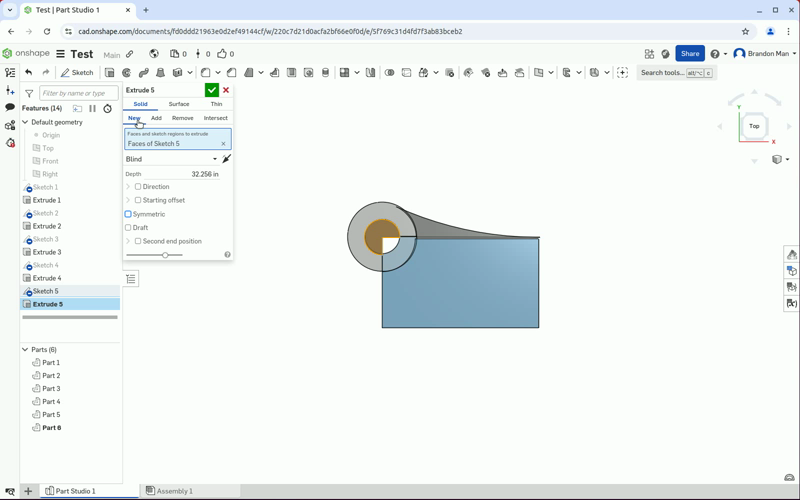
key(space)
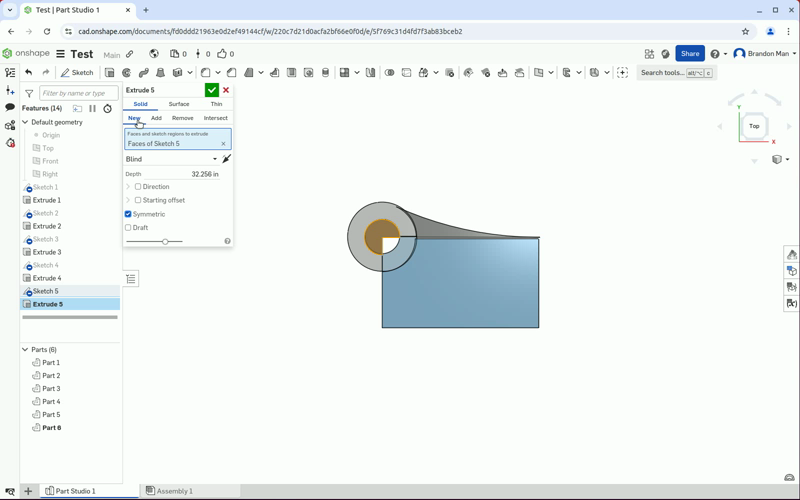
key(enter)
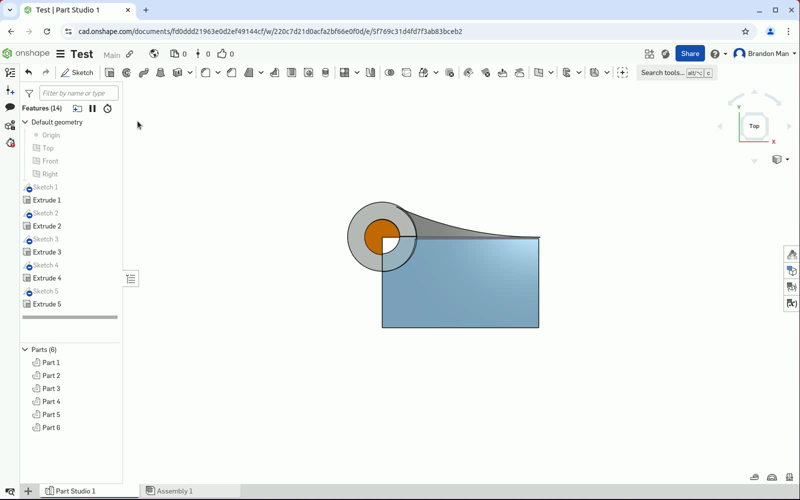
key(shift+h)
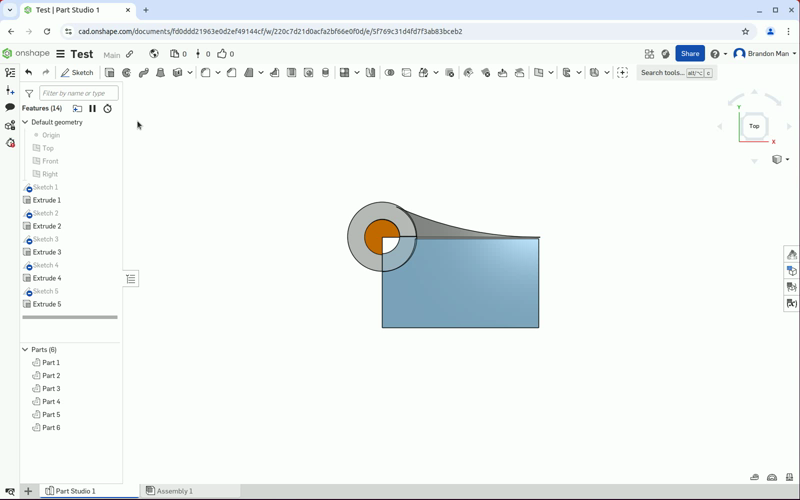
key(shift+h)
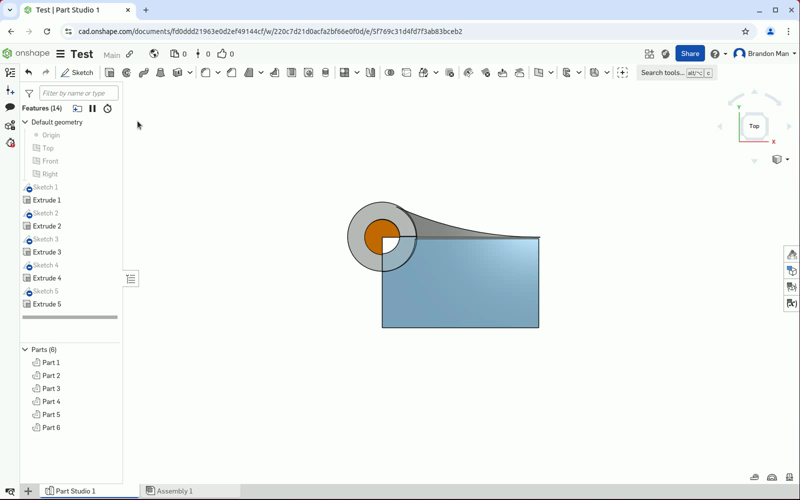
mouse_move(73, 189)
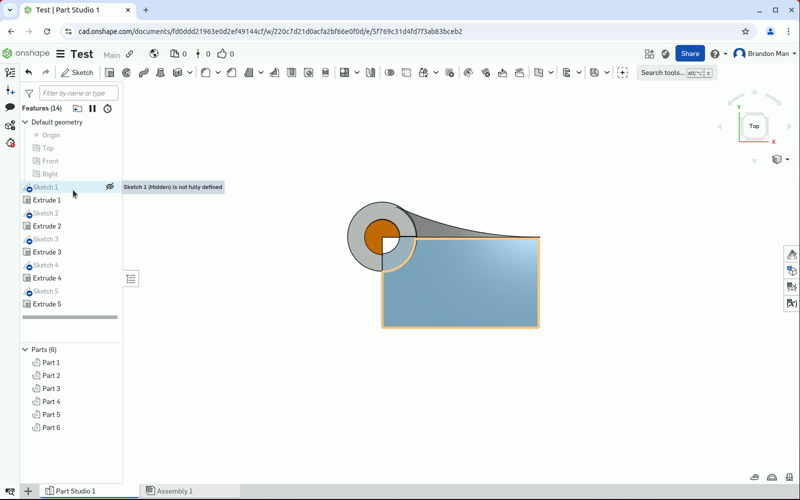
click(73, 189)
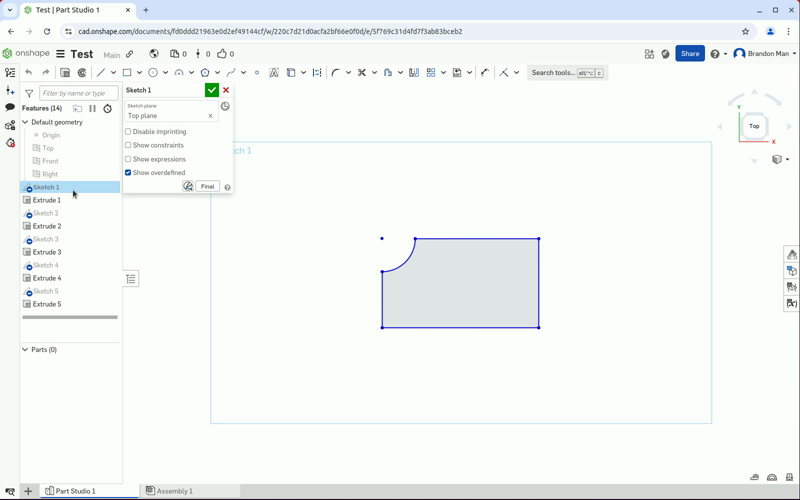
mouse_move(229, 92)
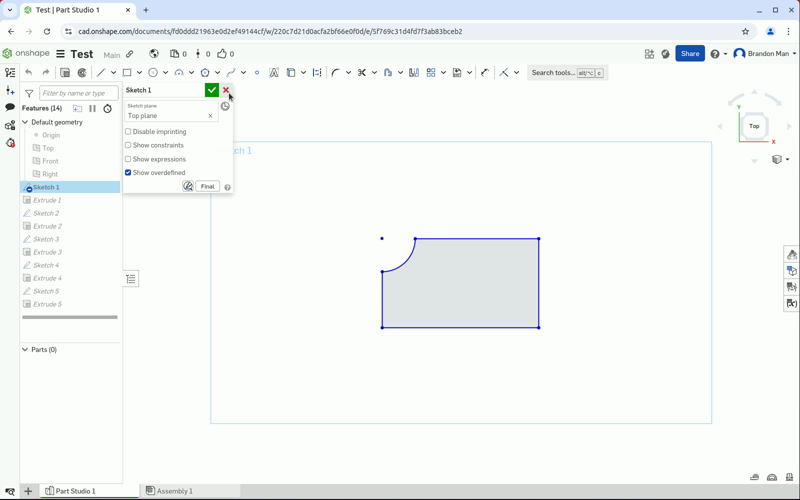
click(229, 92)
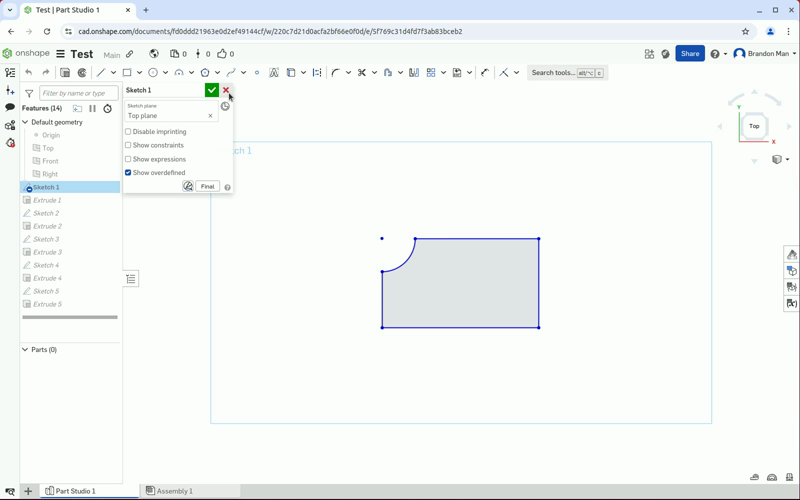
key(shift+s)
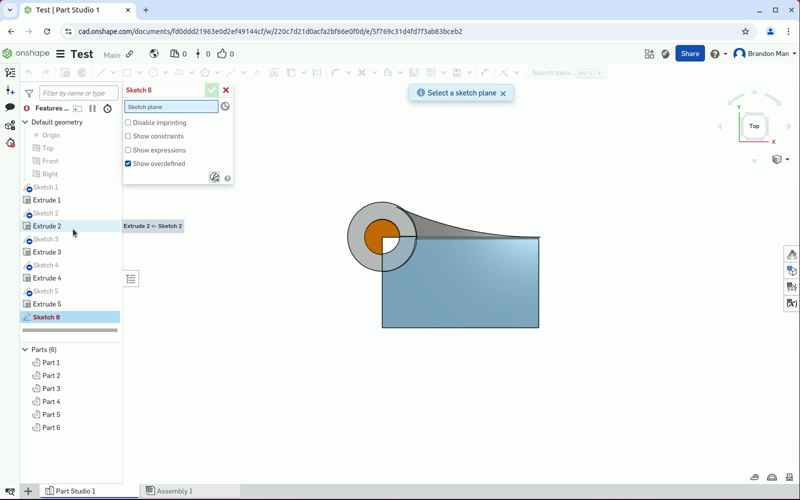
scroll(3)
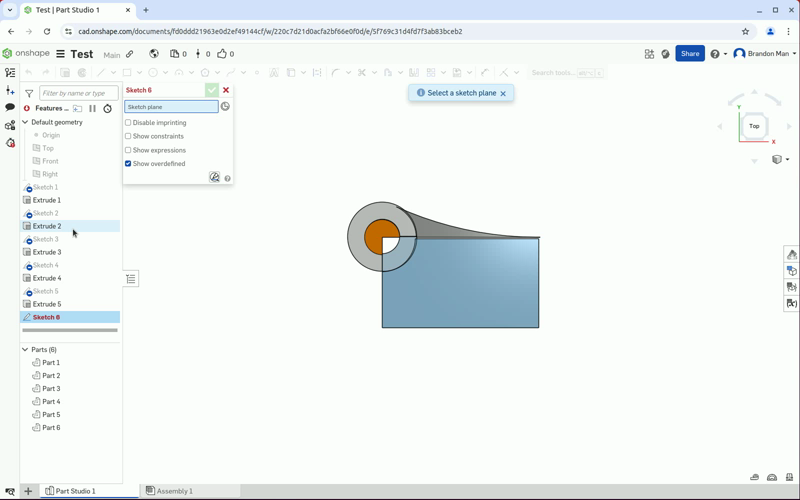
mouse_move(73, 150)
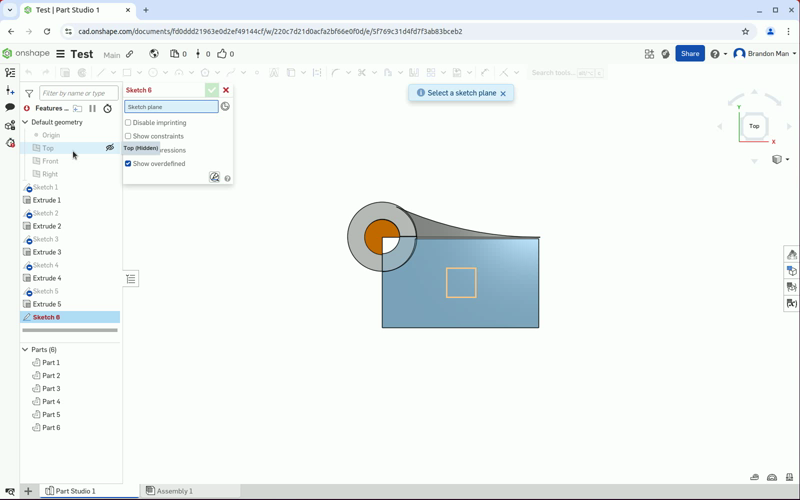
click(73, 150)
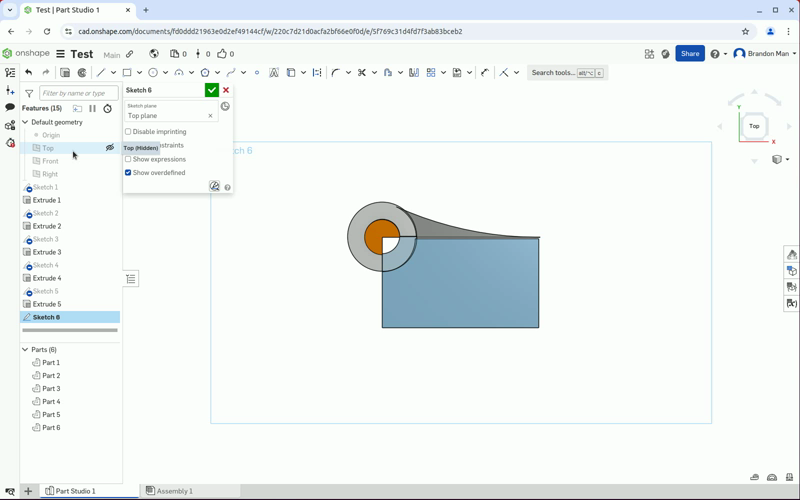
mouse_move(73, 352)
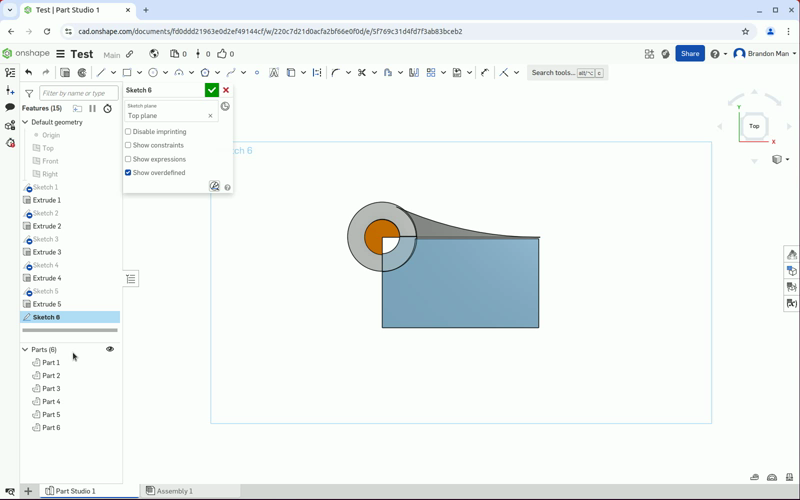
key(y)
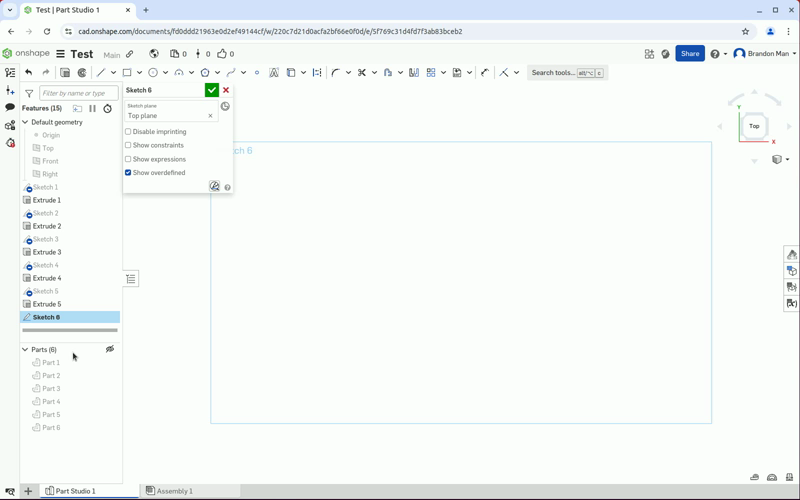
key(a)
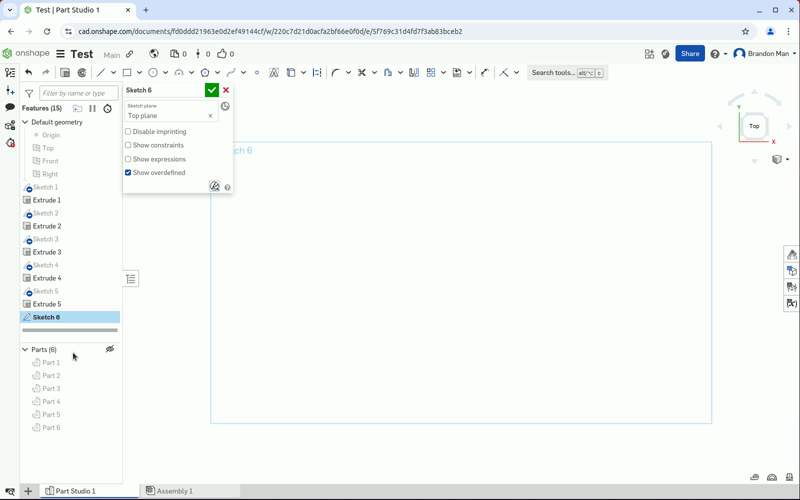
key_down(shift)
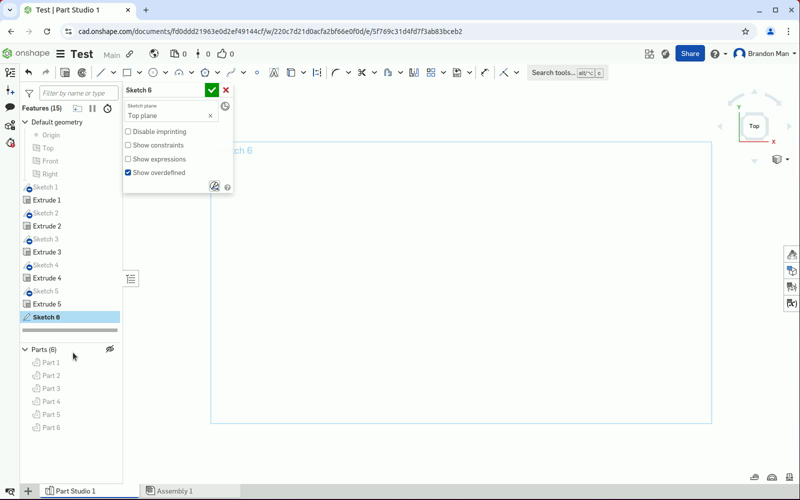
mouse_move(382, 254)
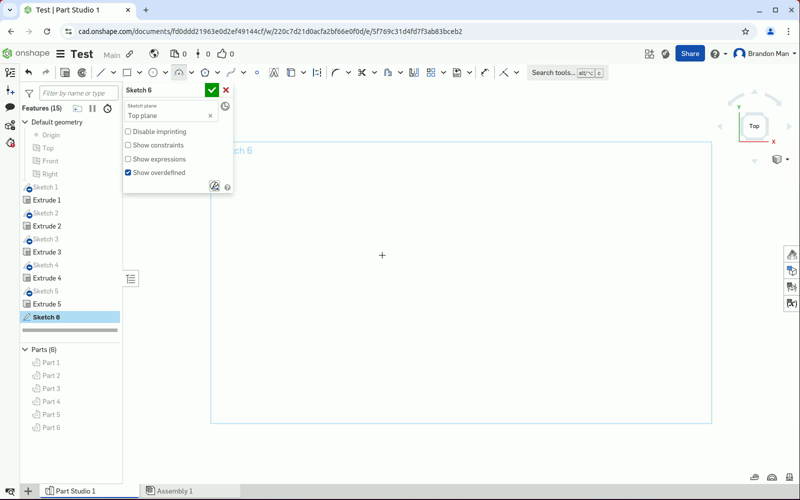
click(382, 254)
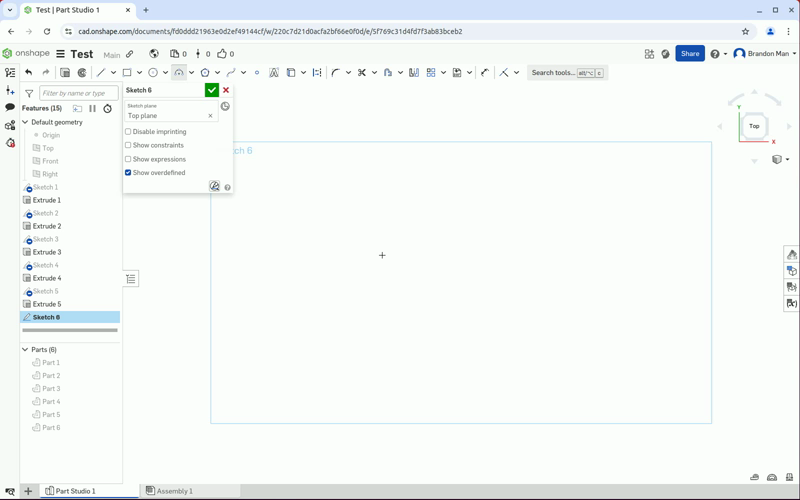
key_up(shift)
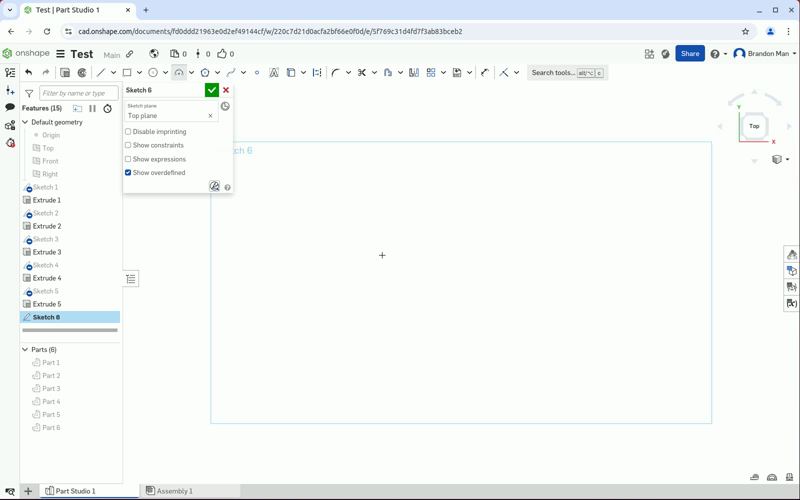
key_down(shift)
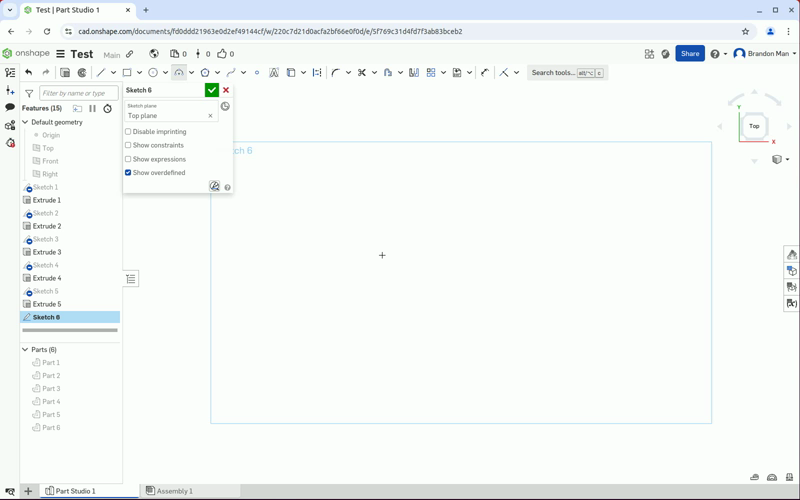
mouse_move(399, 237)
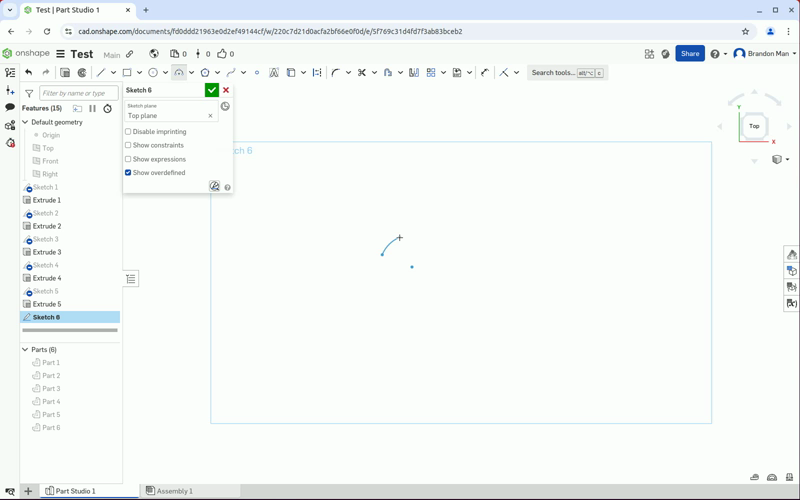
click(399, 237)
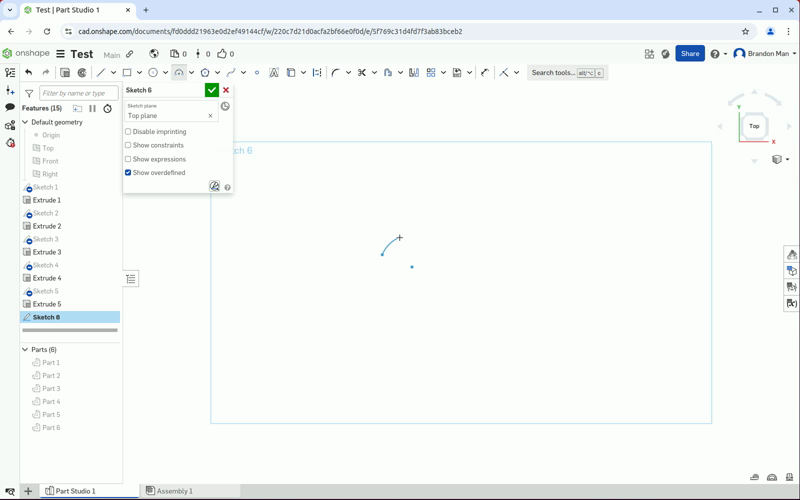
mouse_move(394, 249)
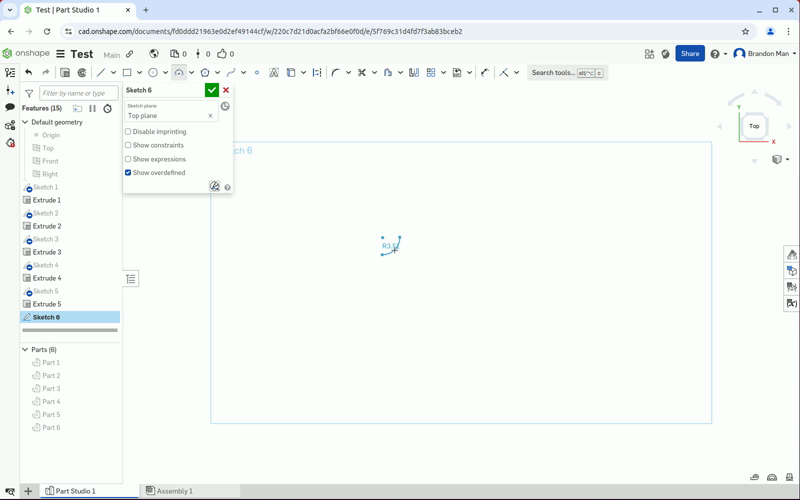
click(394, 249)
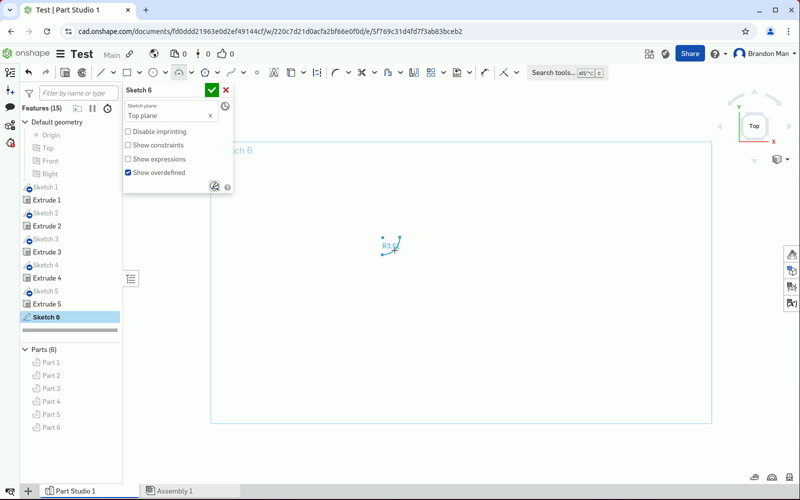
key_up(shift)
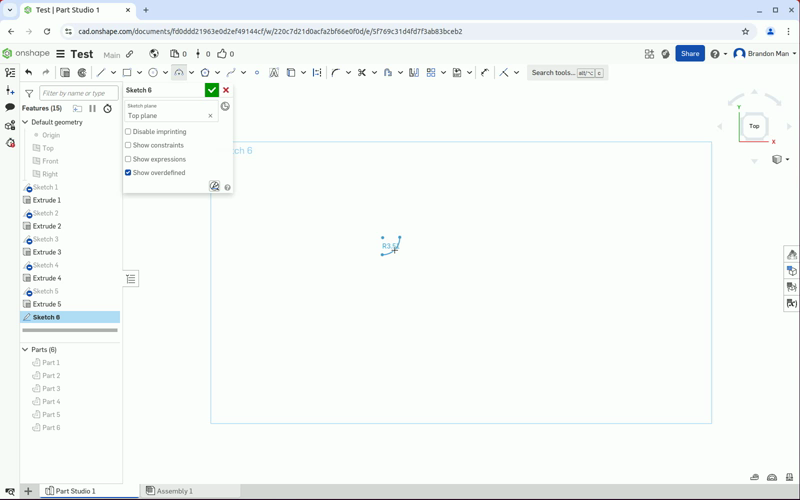
key(esc)
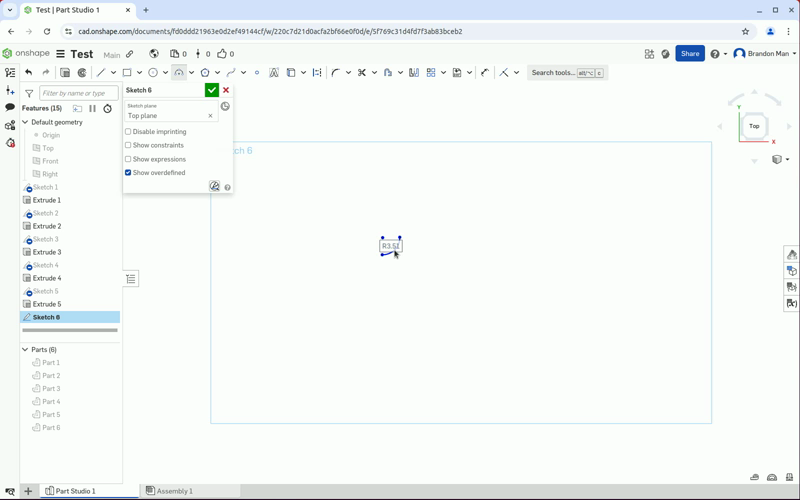
key(l)
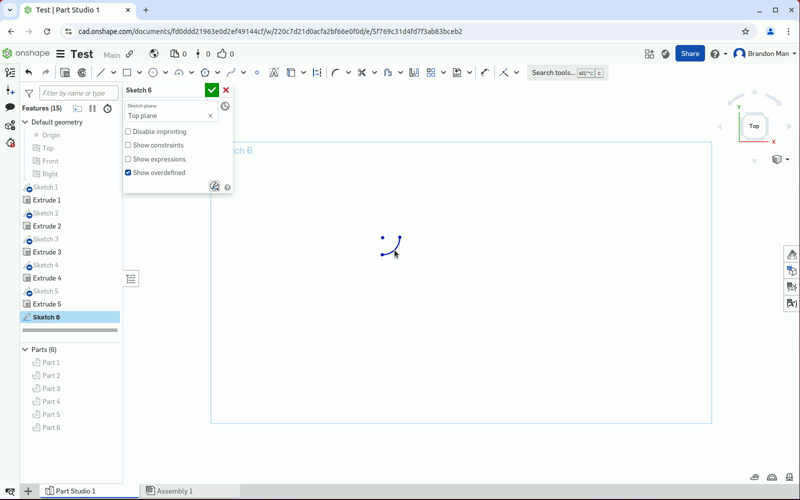
mouse_move(399, 237)
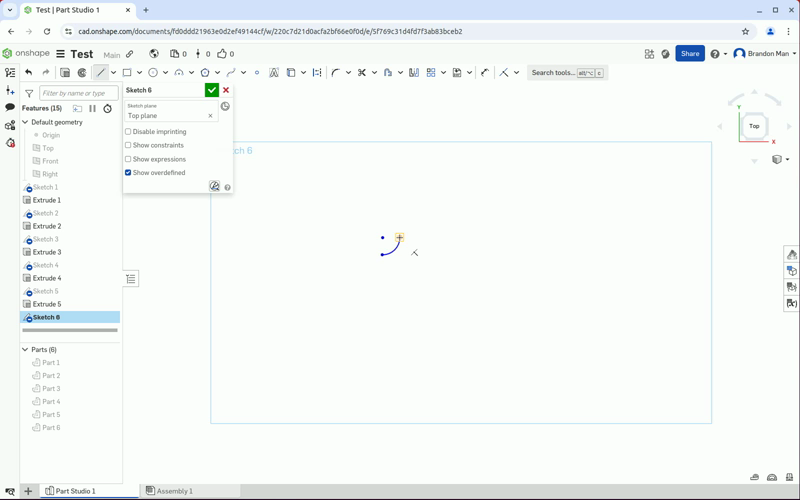
click(399, 237)
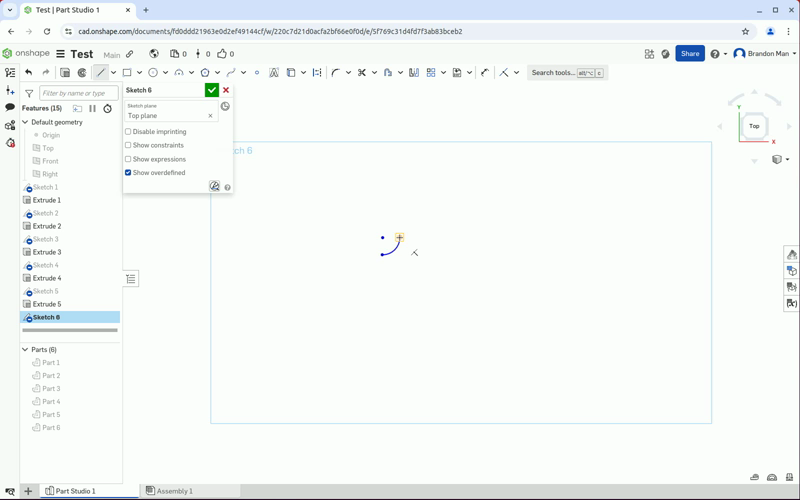
key_down(shift)
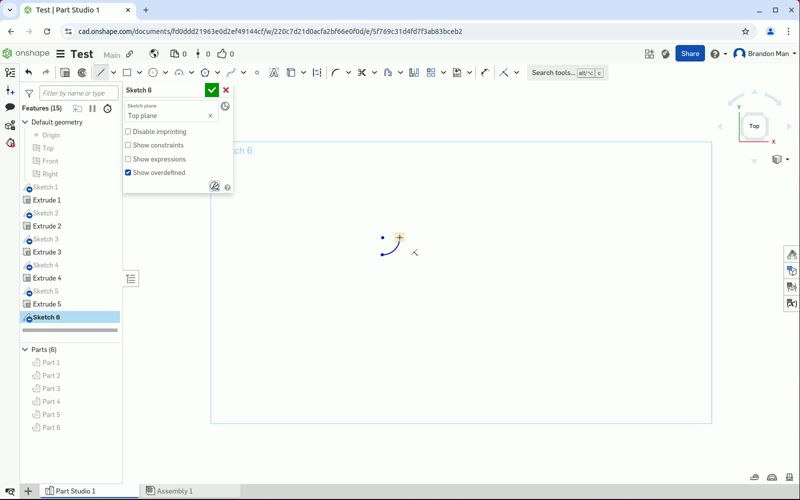
mouse_move(429, 237)
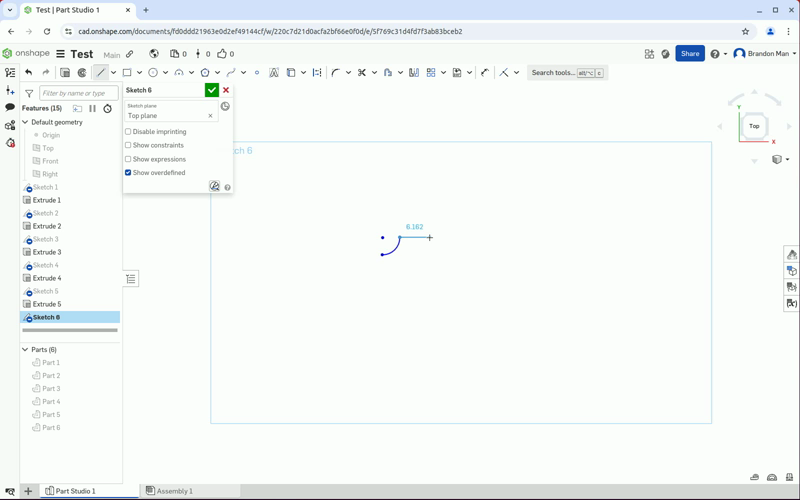
mouse_move(382, 237)
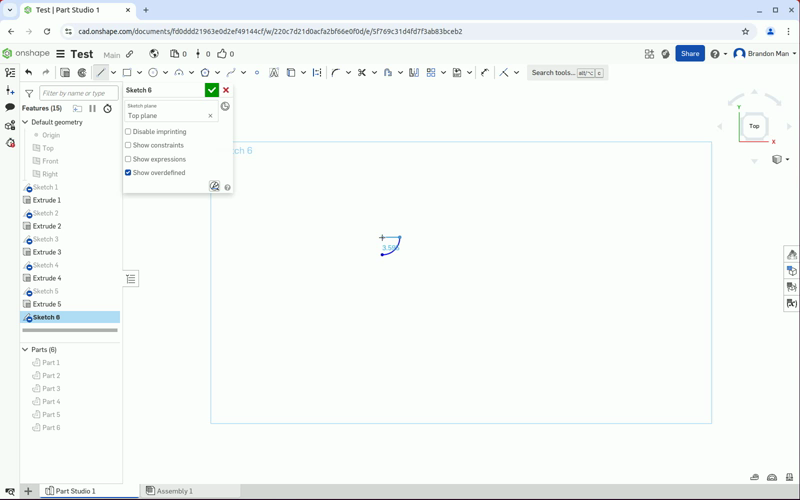
click(382, 237)
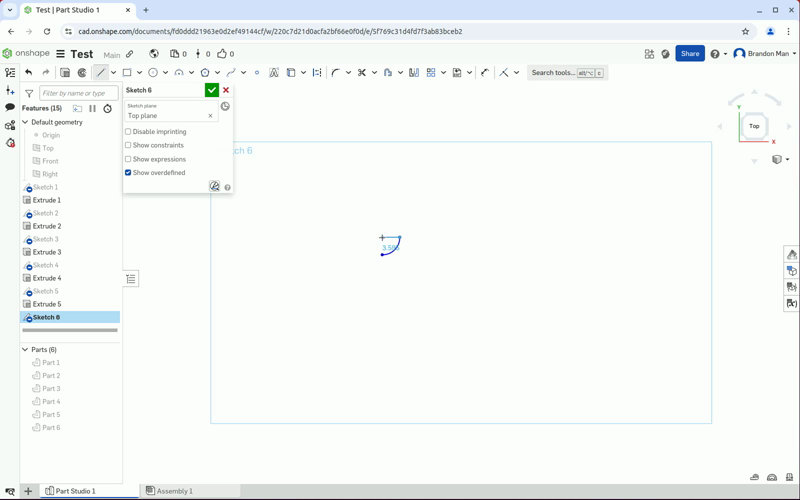
key_up(shift)
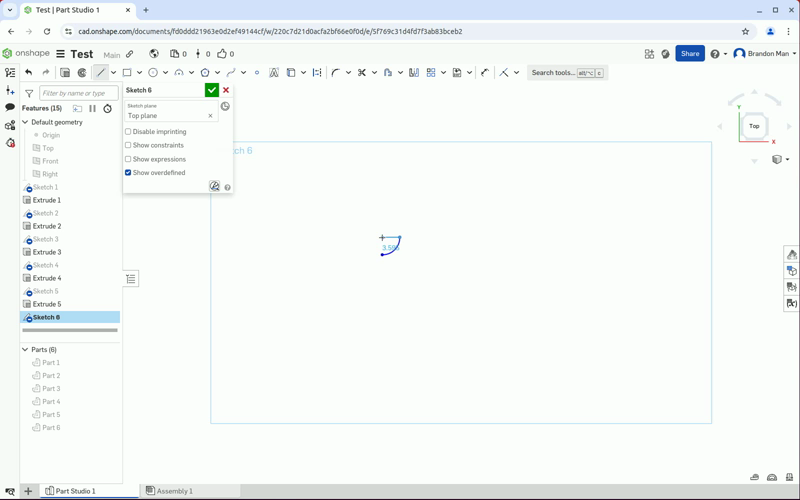
mouse_move(412, 237)
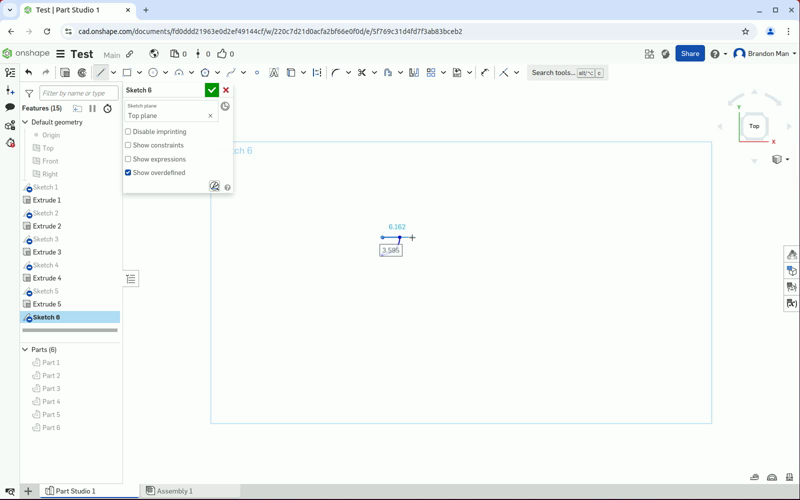
key_down(shift)
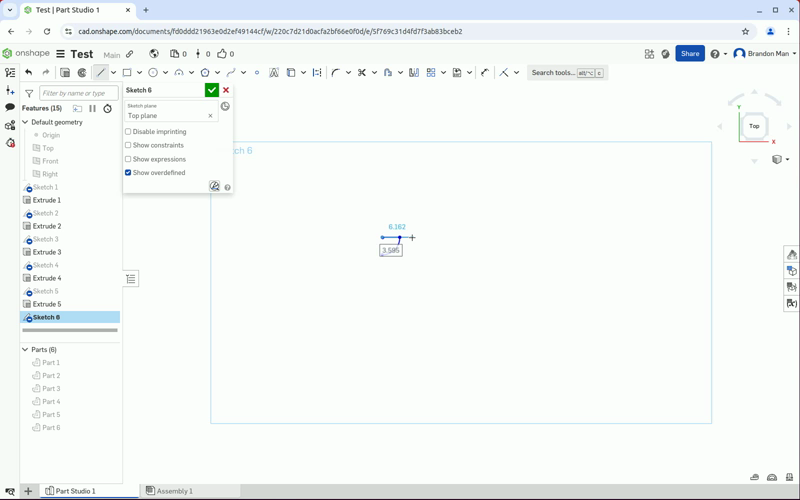
mouse_move(382, 254)
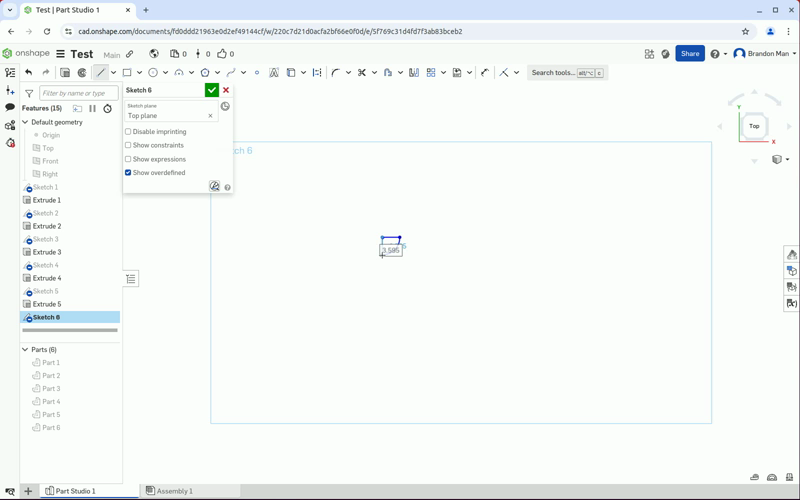
key_up(shift)
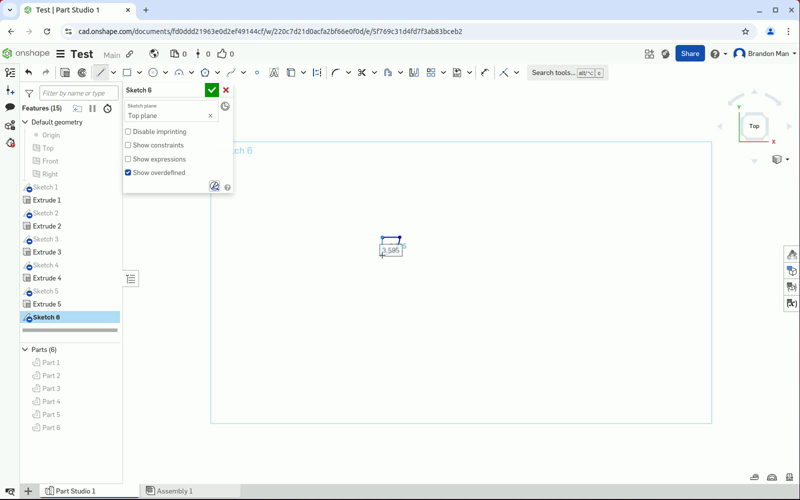
click(382, 254)
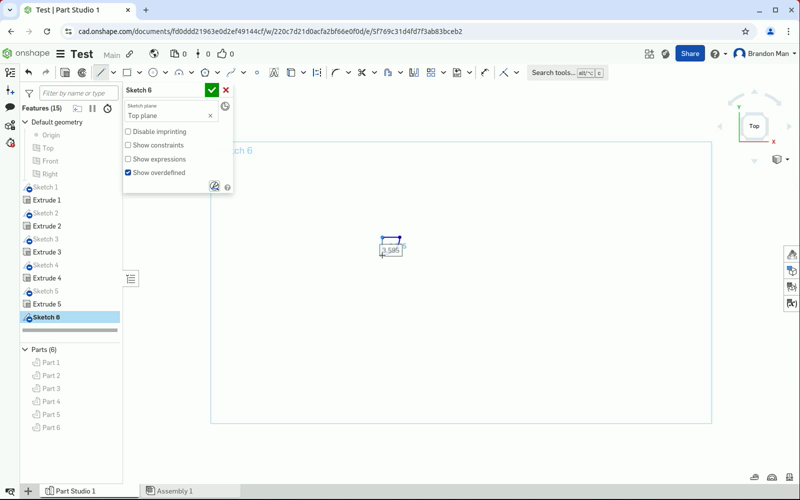
key(esc)
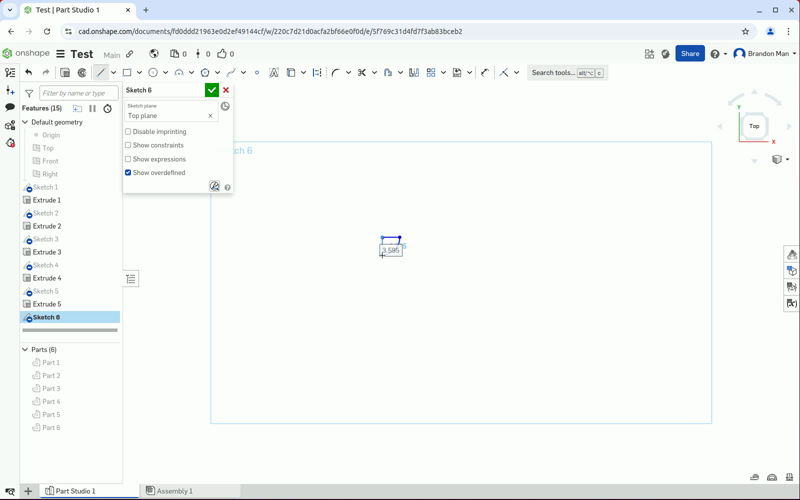
mouse_move(383, 245)
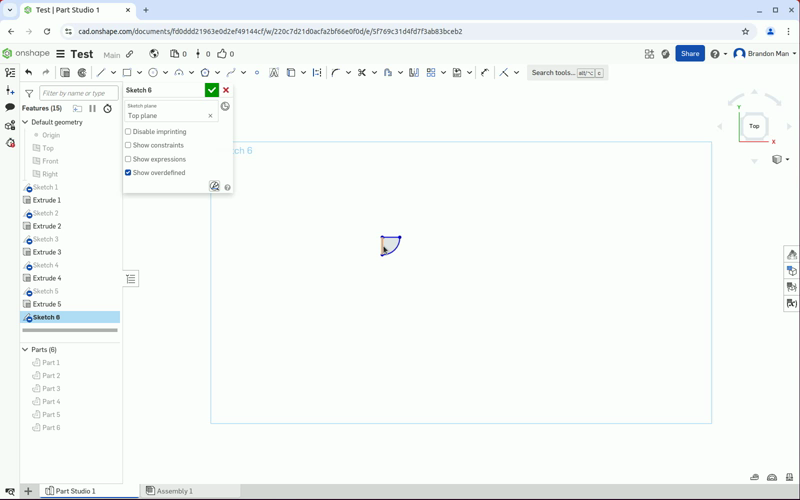
scroll(6)
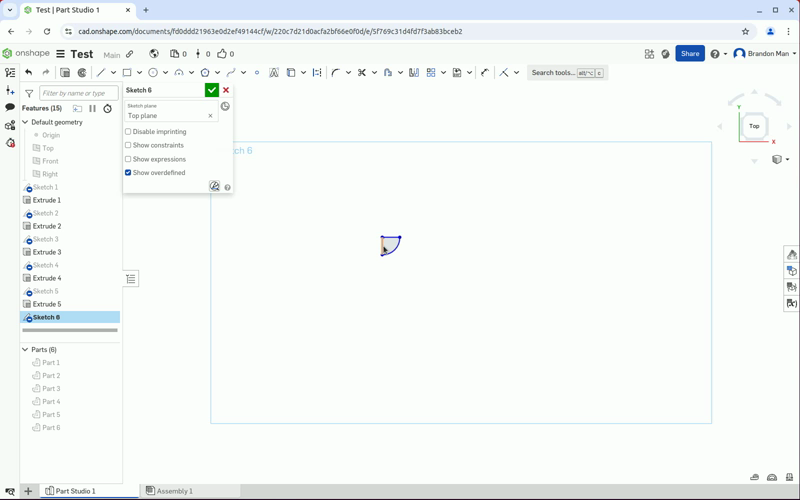
scroll(6)
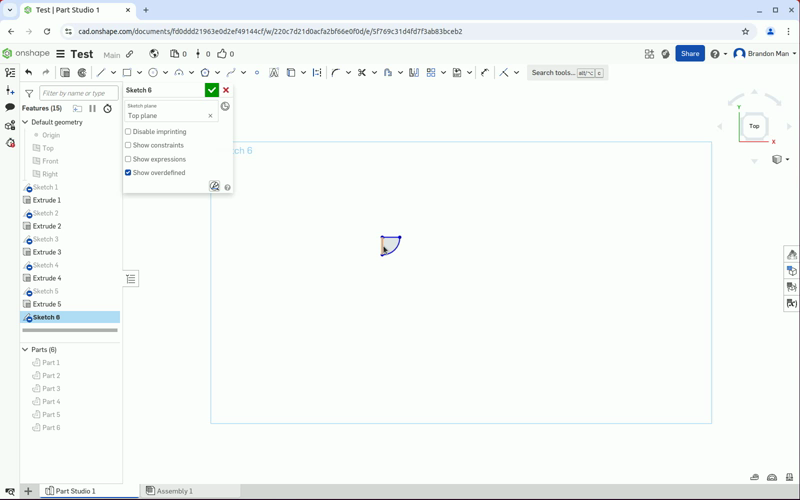
scroll(6)
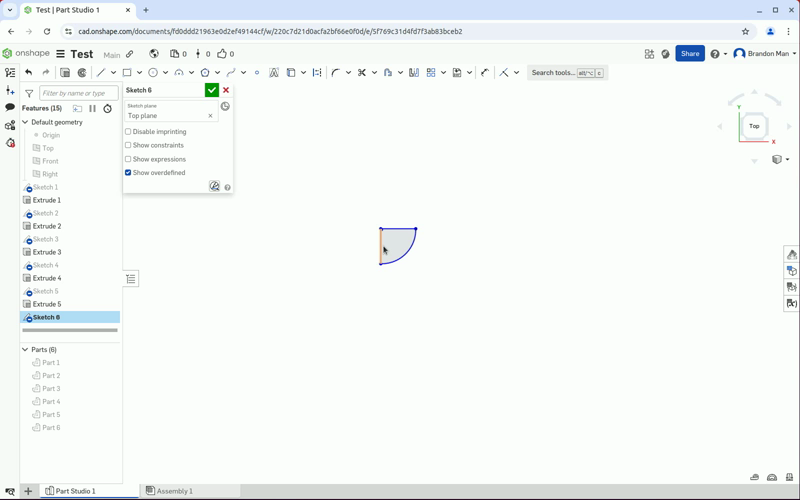
scroll(6)
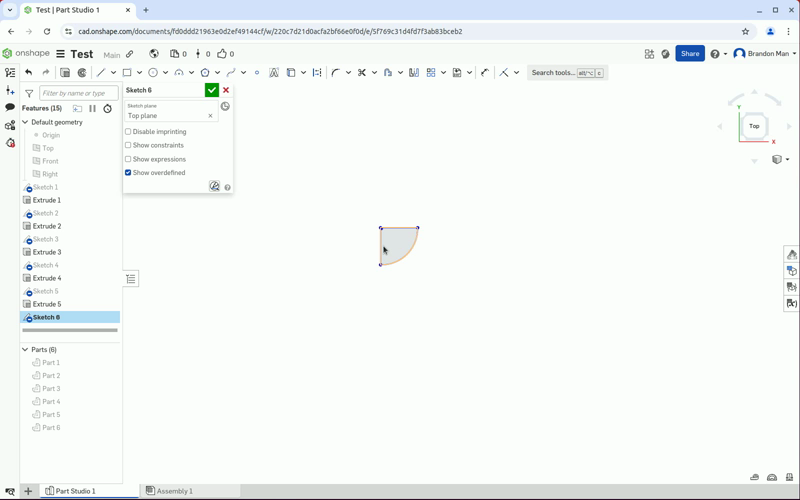
scroll(6)
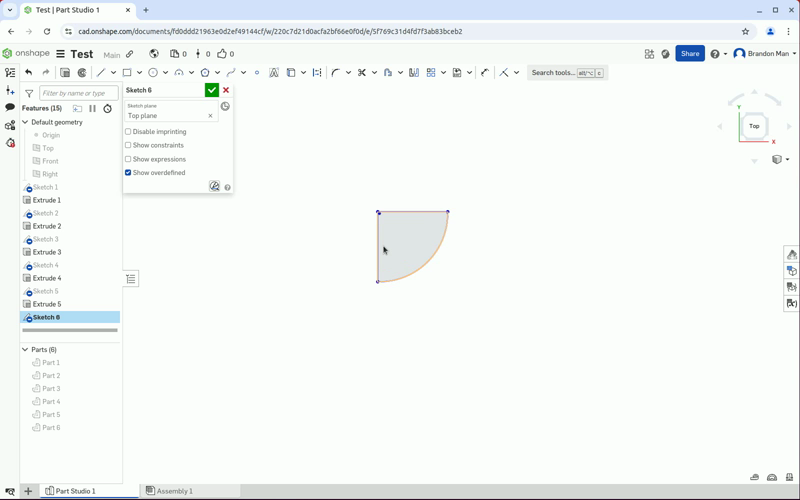
scroll(6)
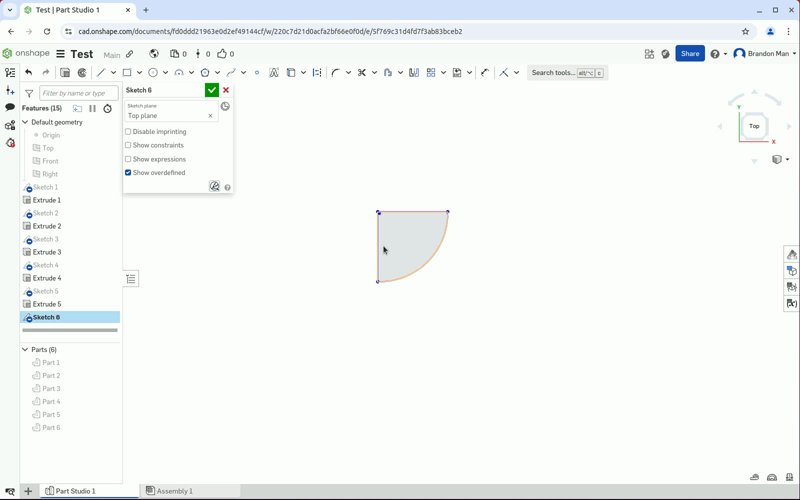
scroll(6)
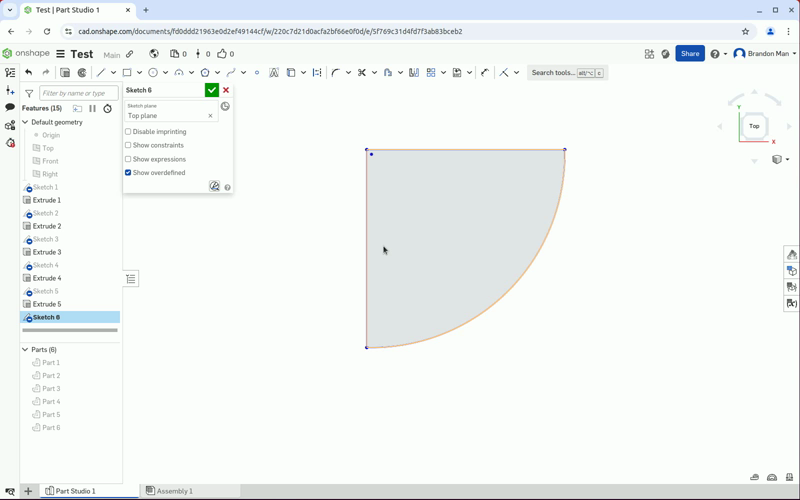
click(383, 245)
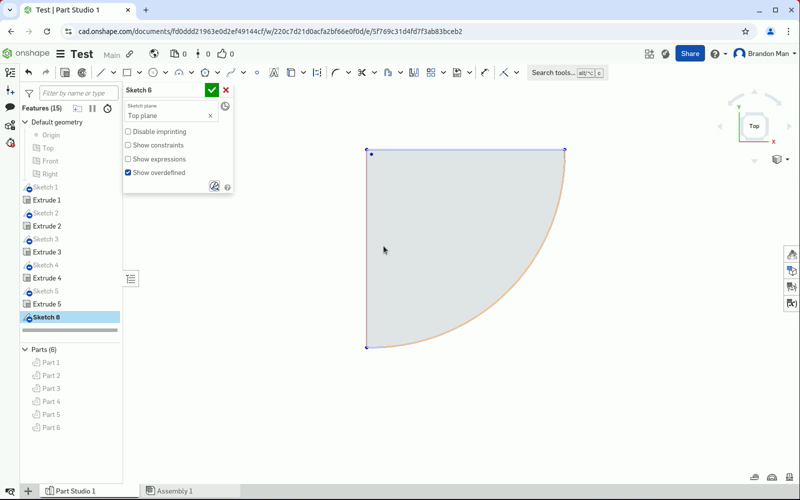
scroll(-6)
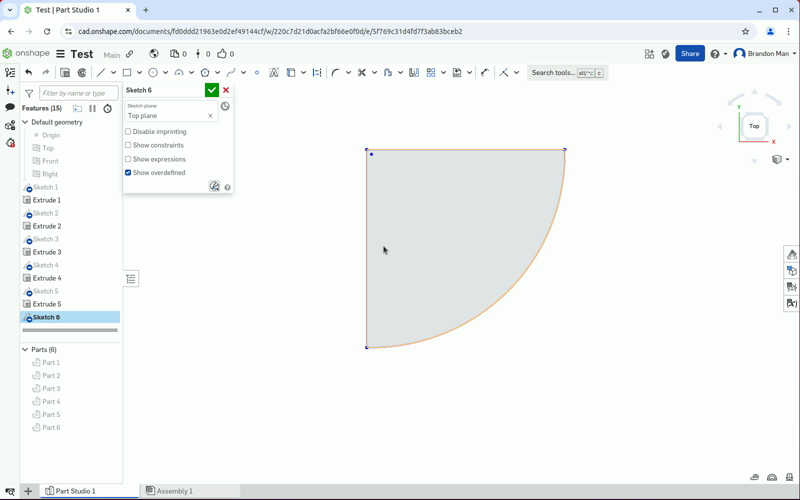
scroll(-6)
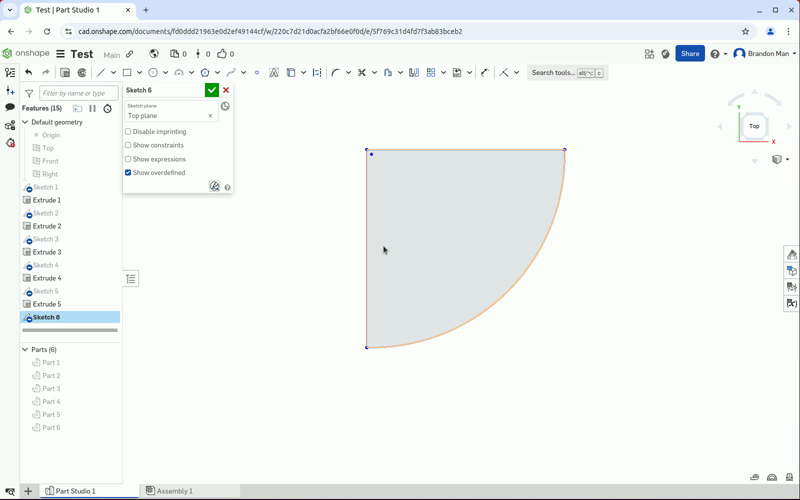
scroll(-6)
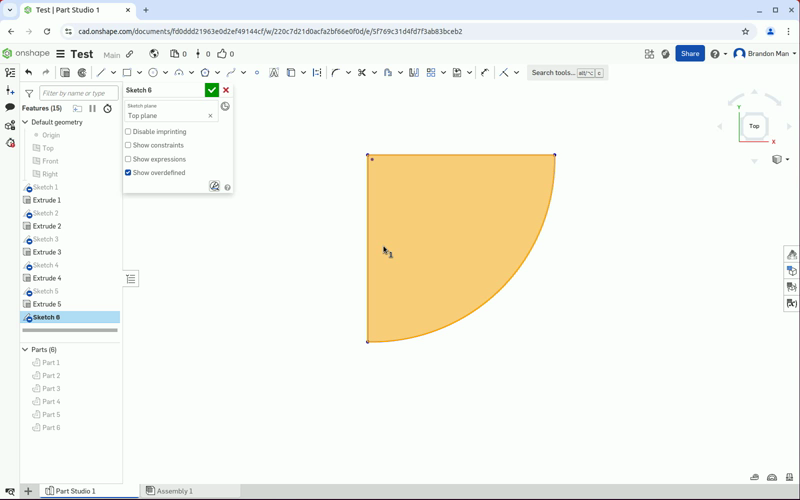
scroll(-6)
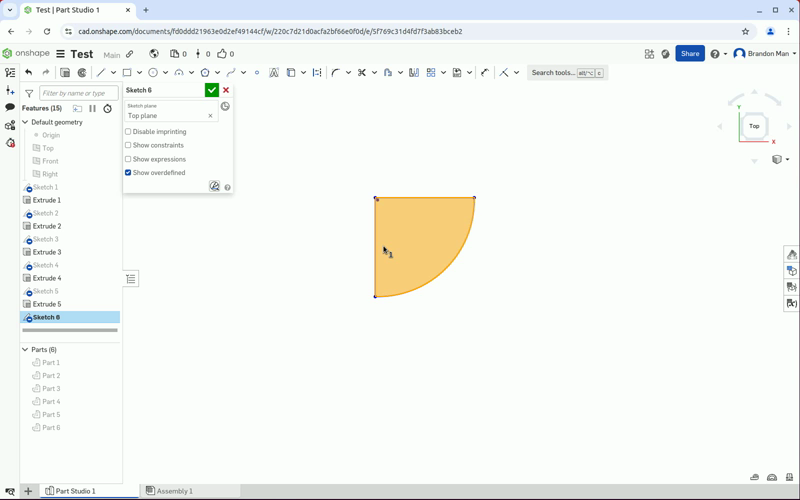
scroll(-6)
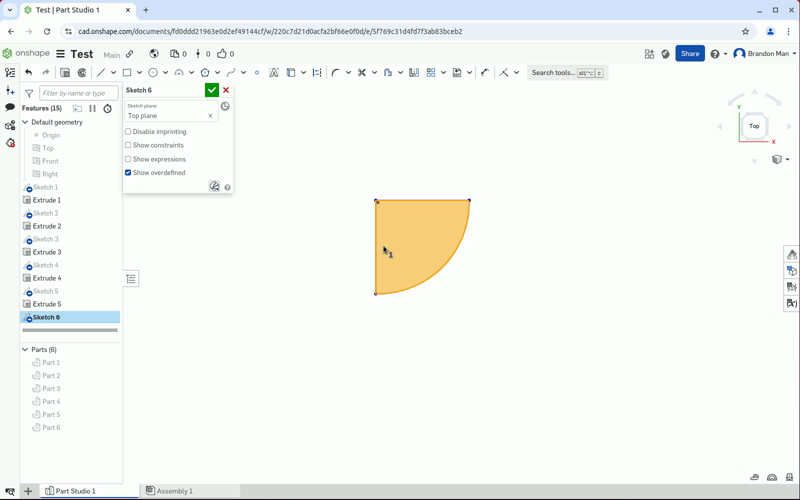
scroll(-6)
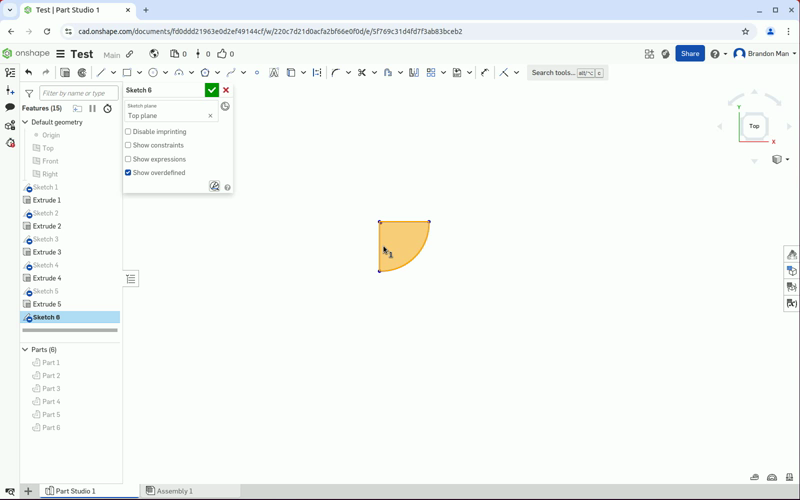
scroll(-6)
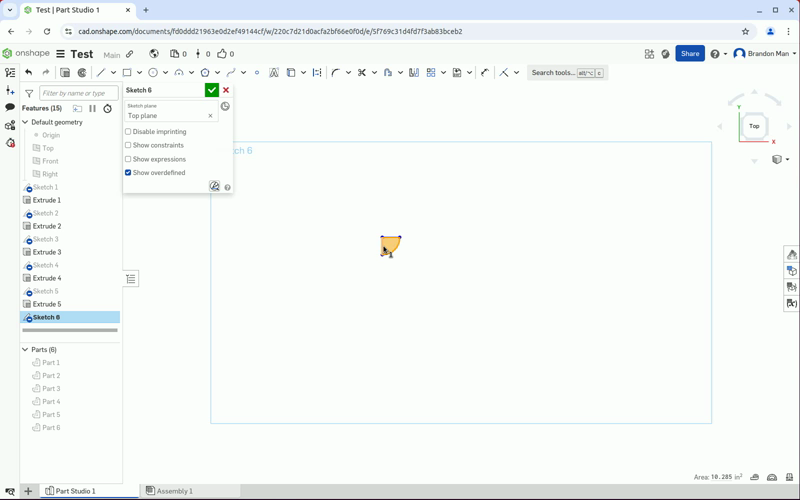
mouse_move(73, 352)
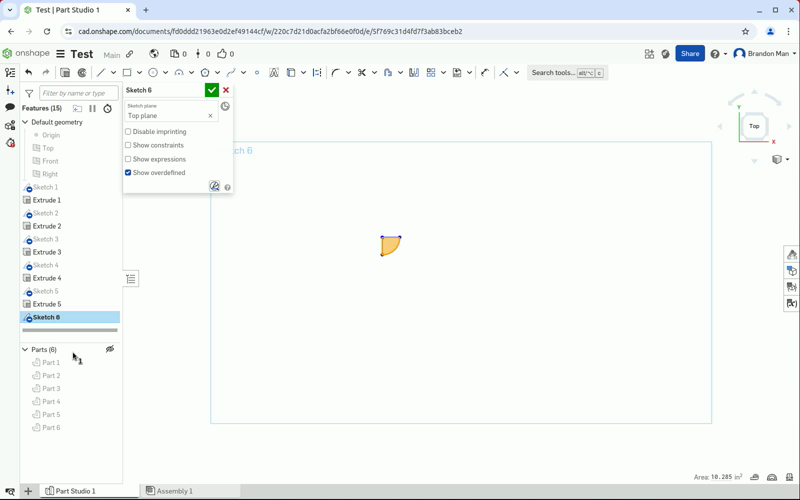
key(shift+y)
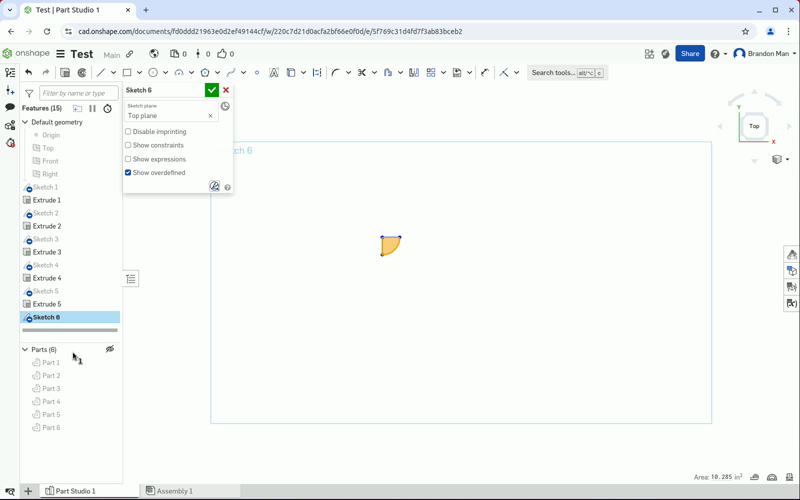
key(shift+e)
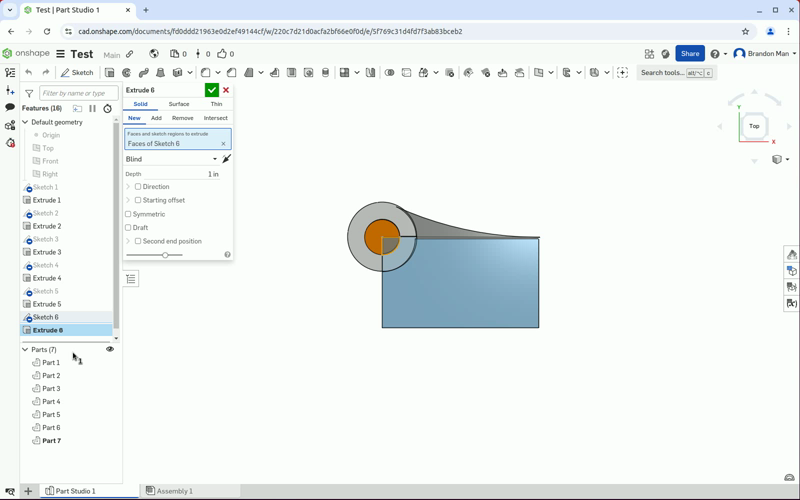
mouse_move(143, 106)
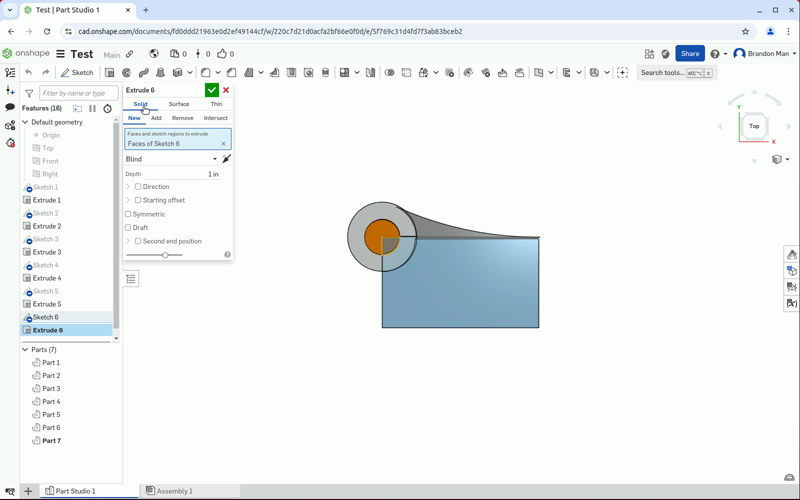
click(143, 106)
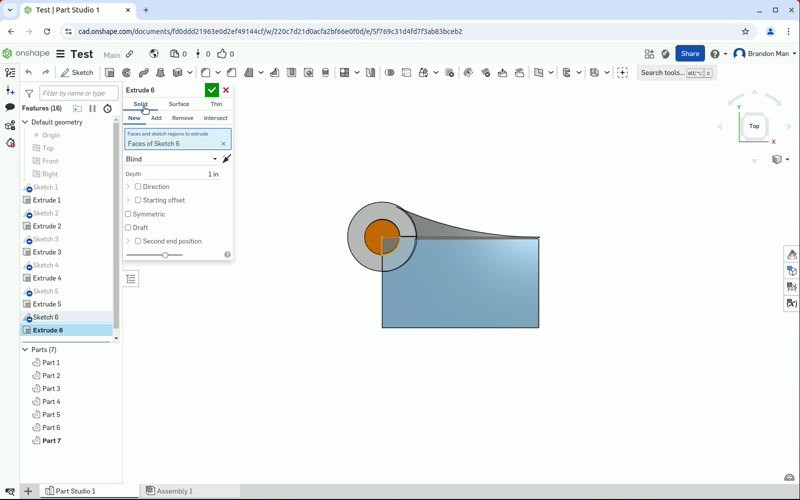
mouse_move(137, 120)
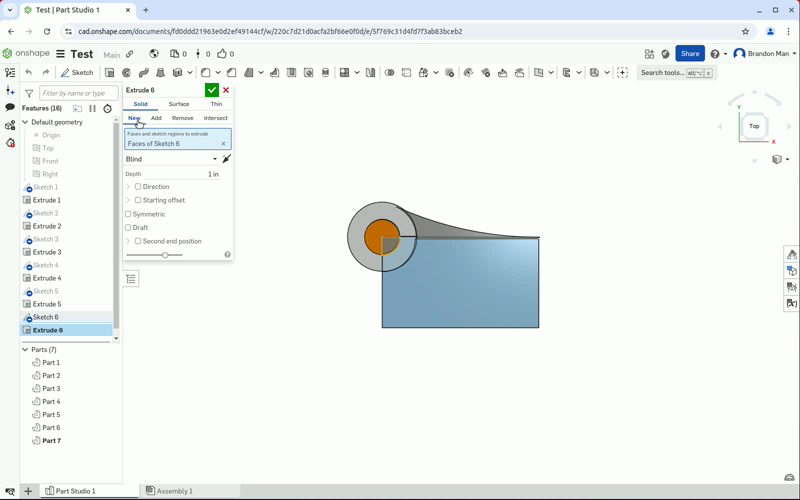
click(137, 120)
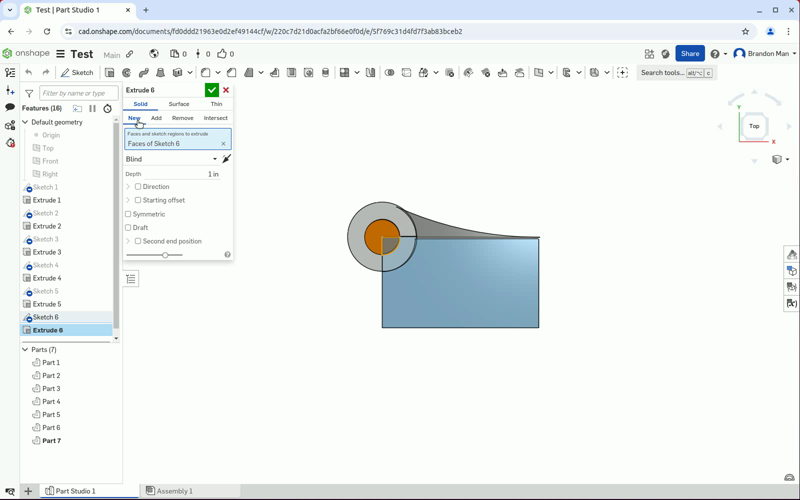
key(tab, 4)
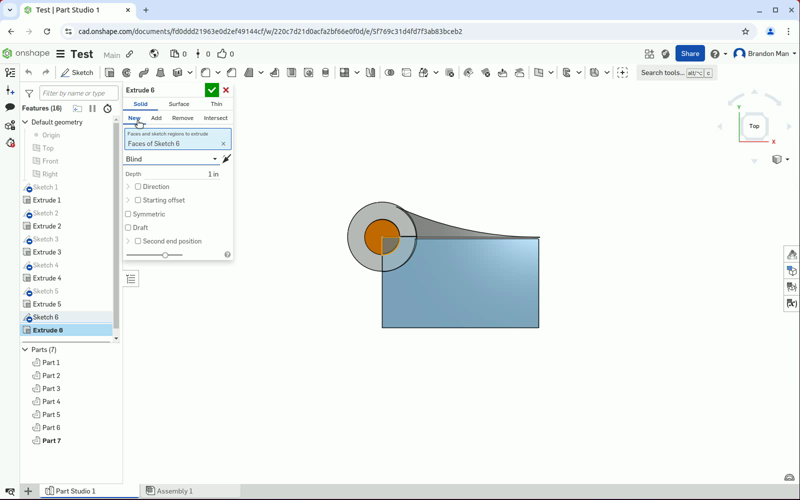
text(32.256)
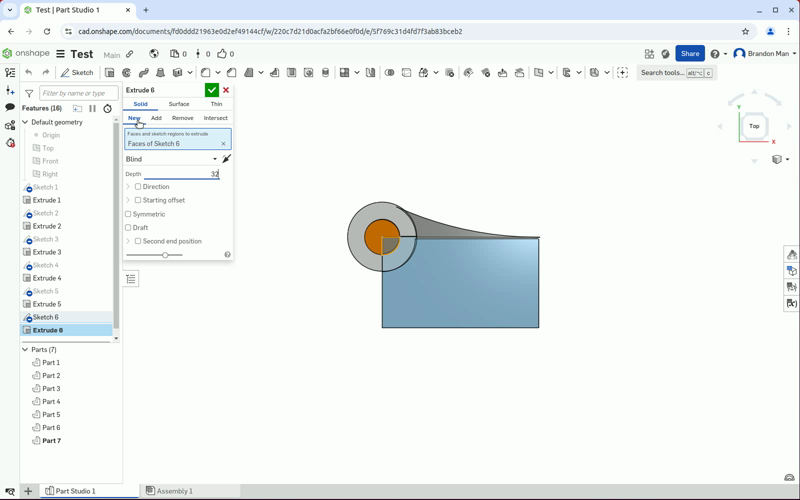
key(tab, 3)
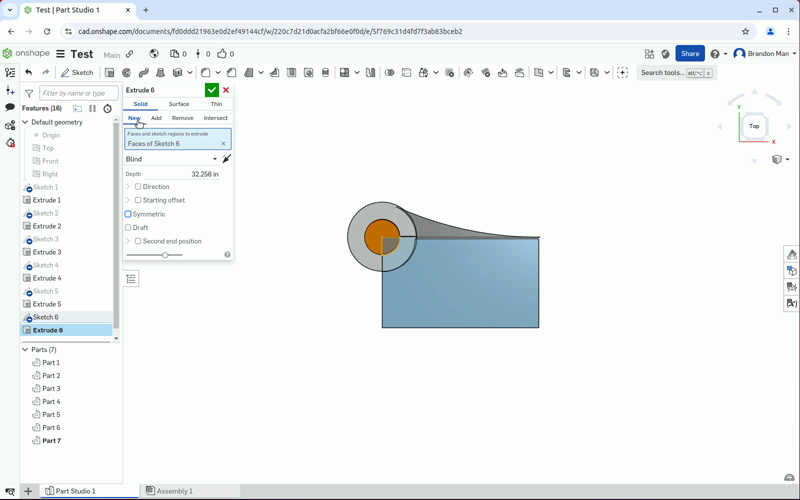
key(space)
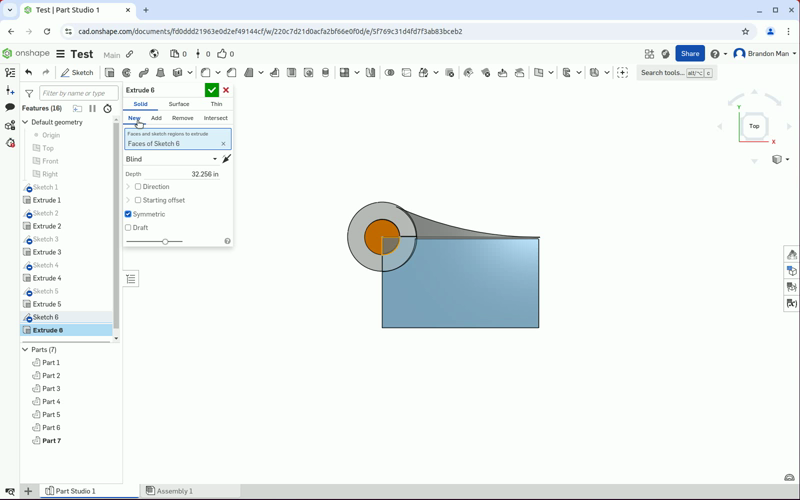
key(enter)
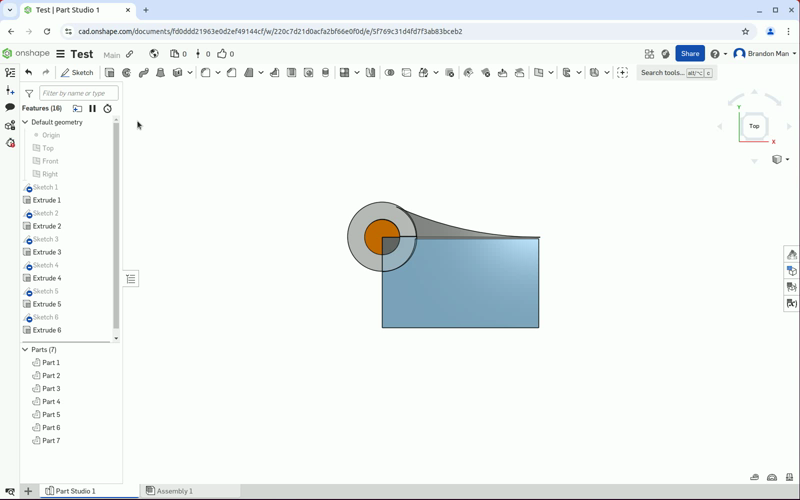
key(shift+h)
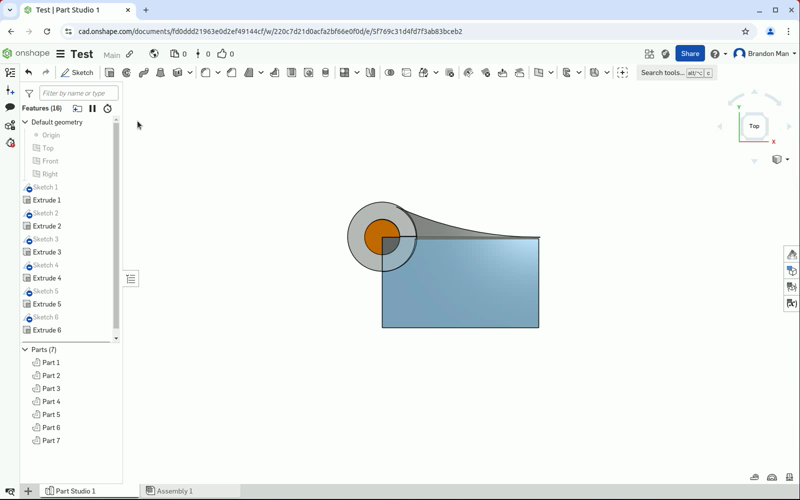
key(shift+h)
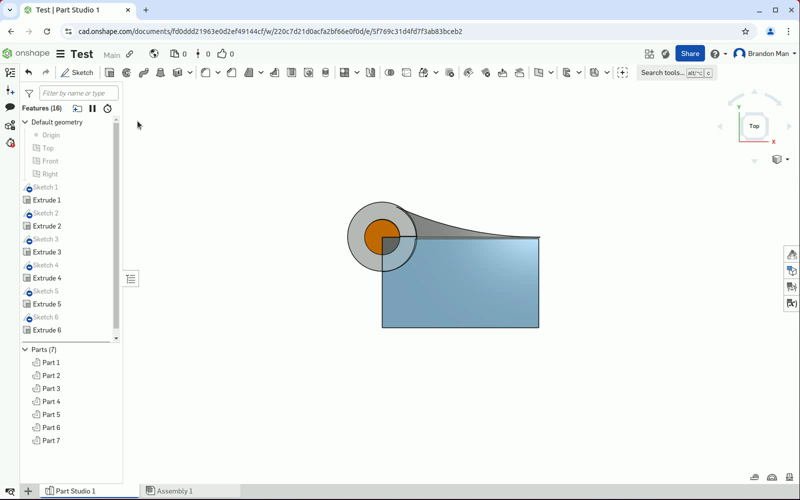
key(shift+7)
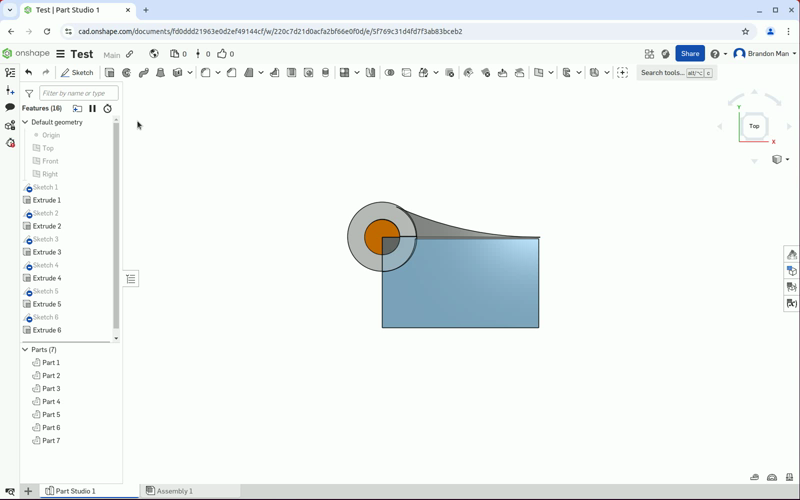
key(up, 3)
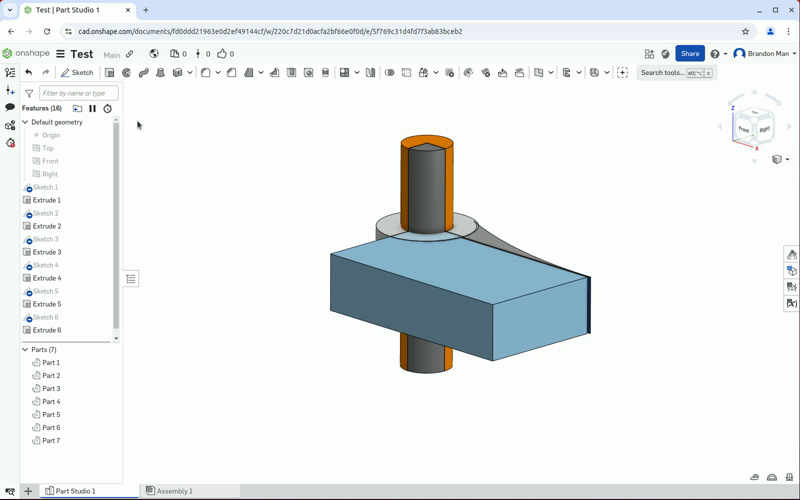
key(left, 3)
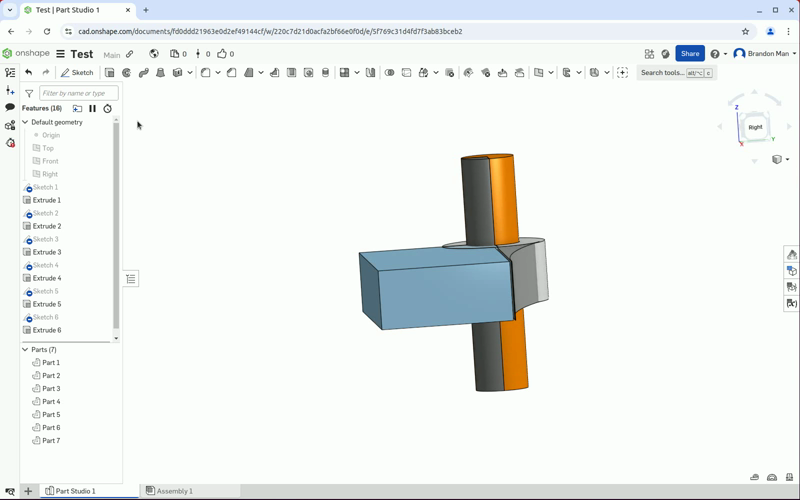
key(right, 3)
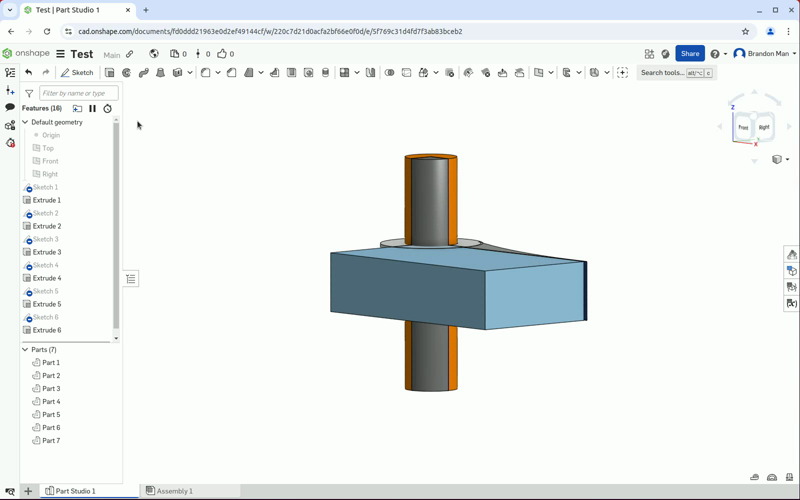
key(down, 3)
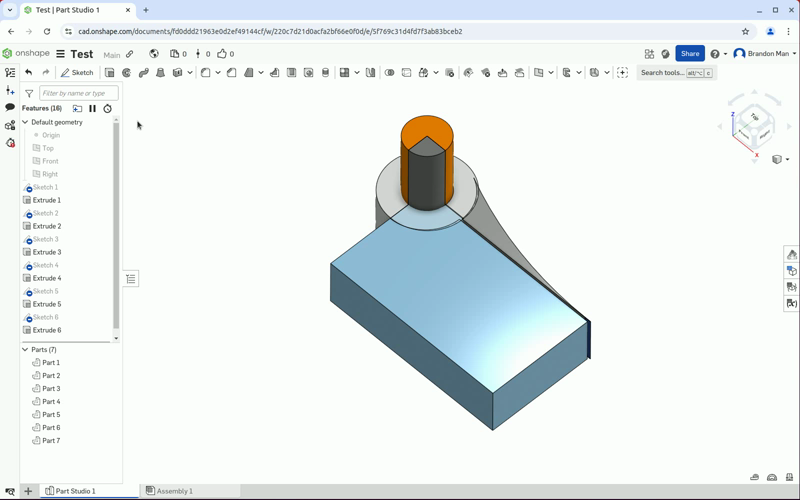
mouse_move(69, 189)
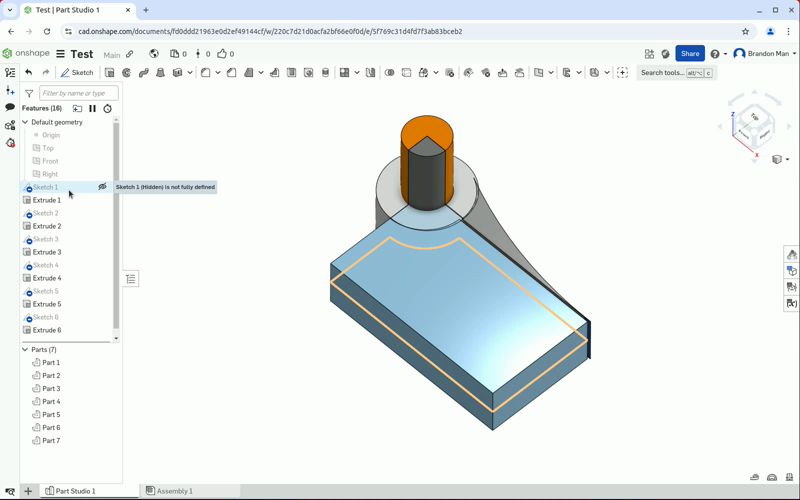
click(69, 189)